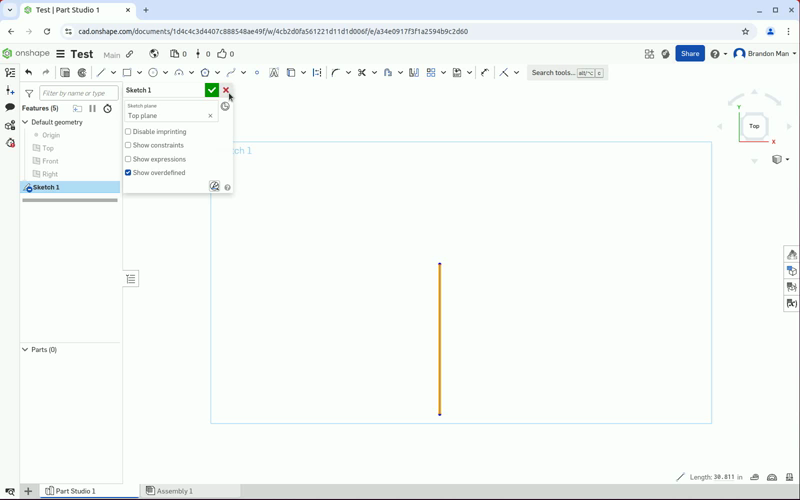
key(shift+h)
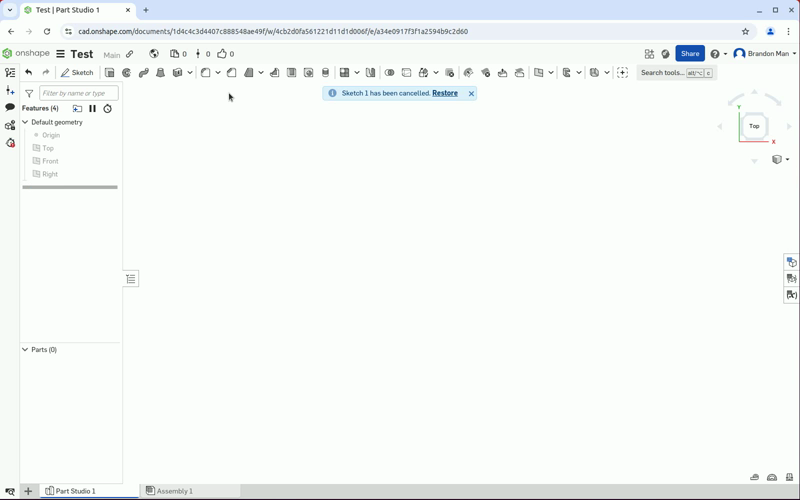
mouse_move(73, 352)
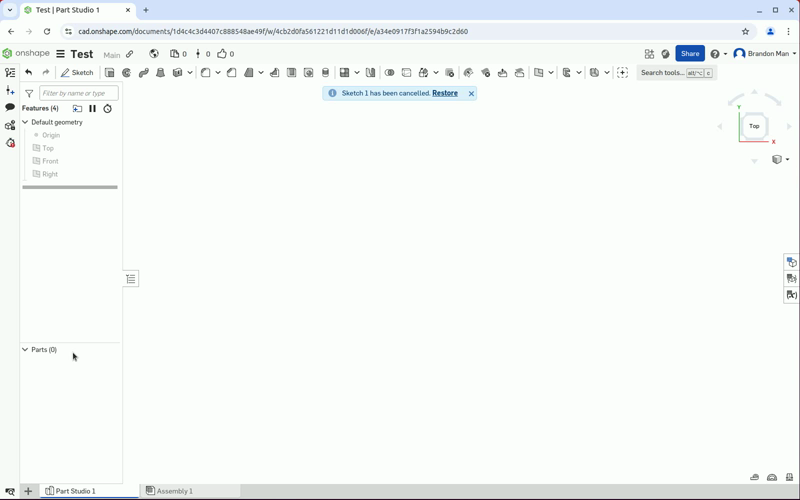
key(y)
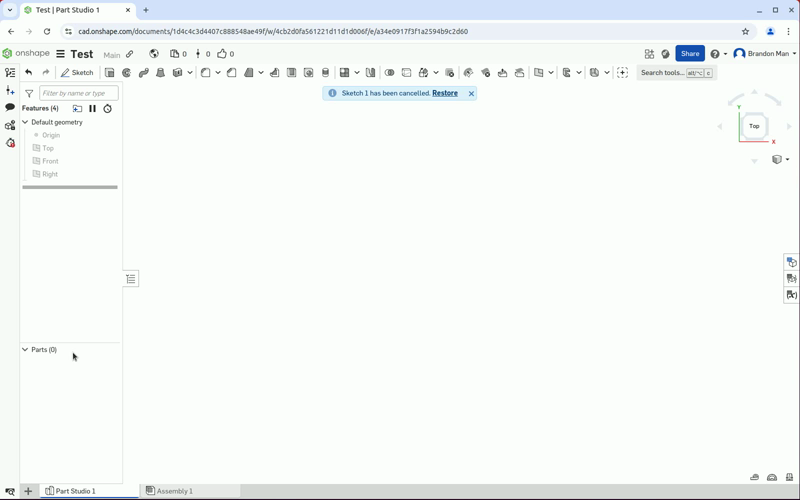
key(shift+p)
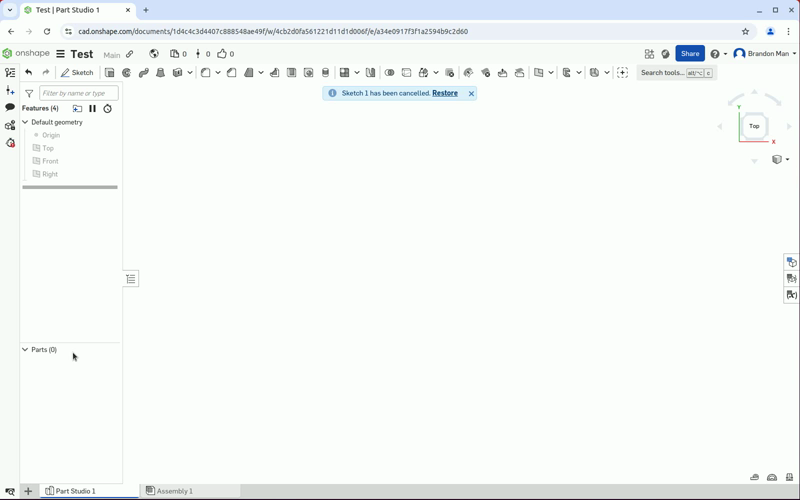
key(space)
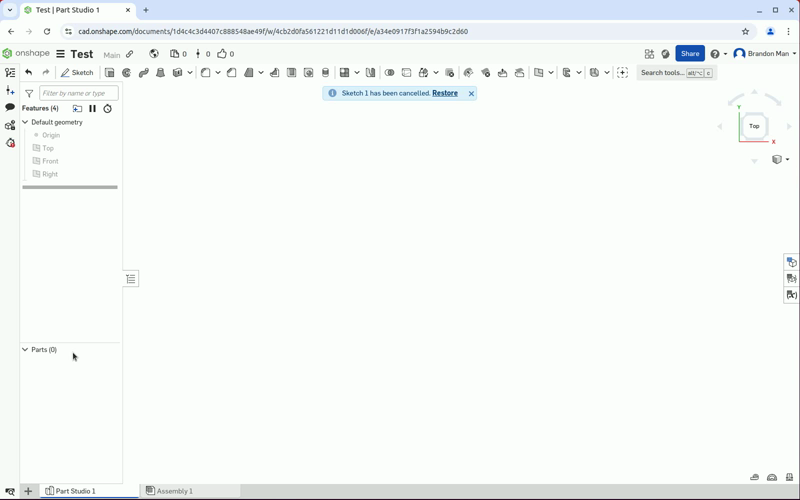
key_down(shift)
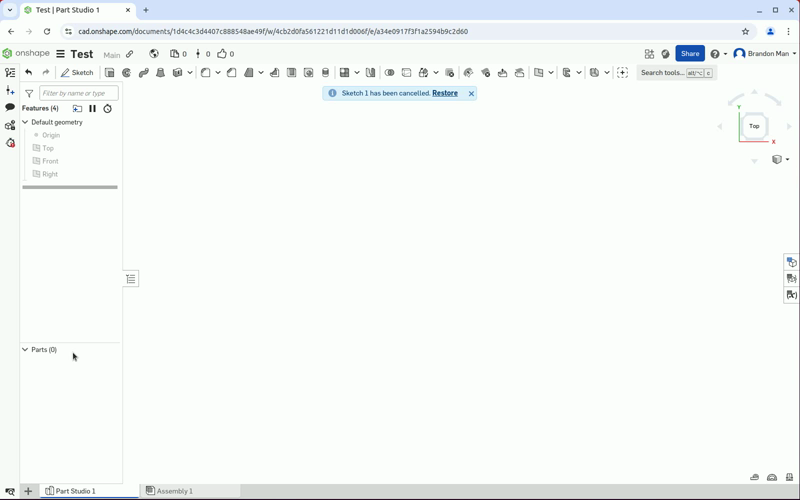
key(up)
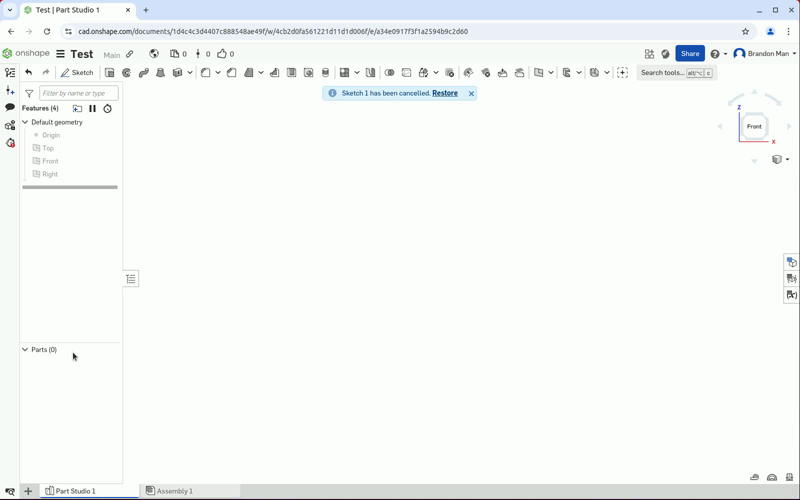
key_up(shift)
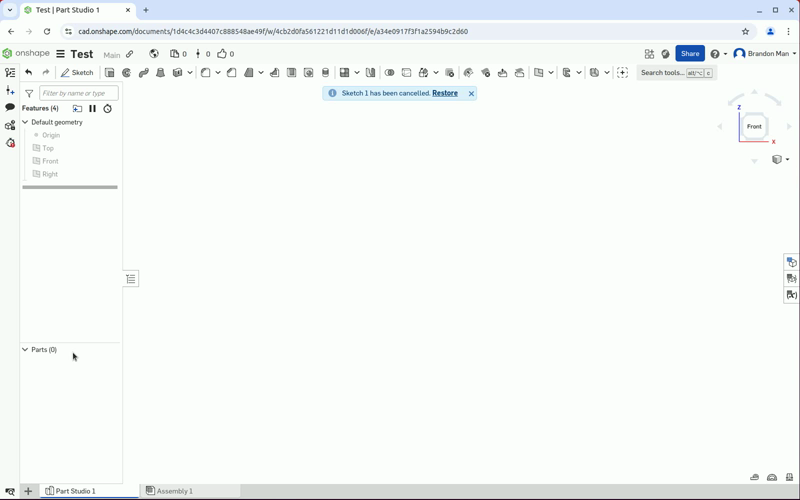
mouse_move(73, 352)
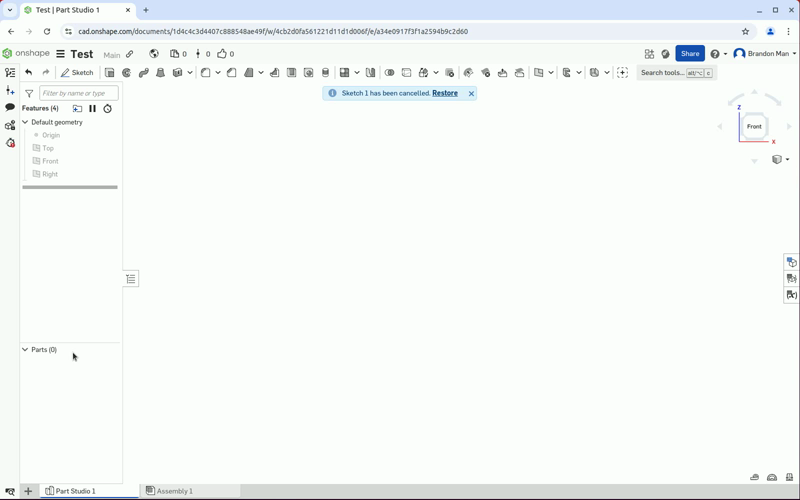
key(shift+y)
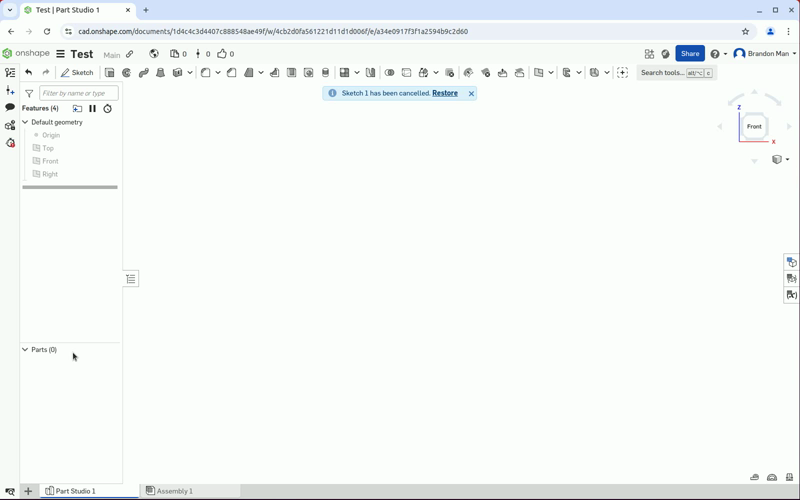
key(shift+s)
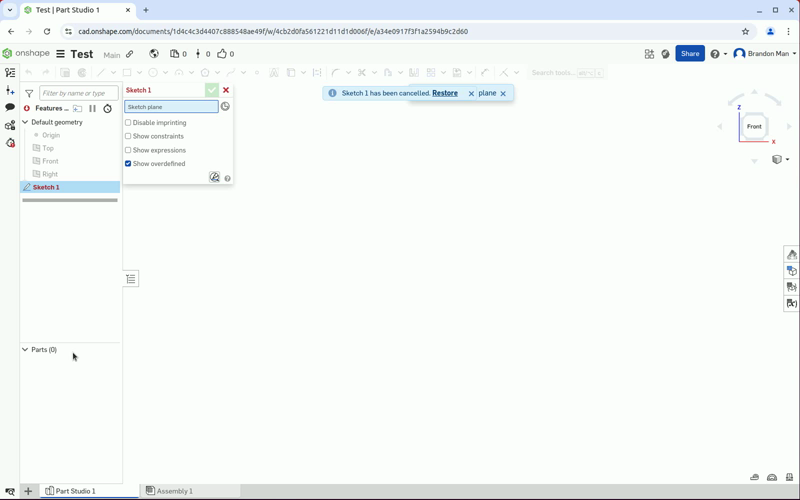
mouse_move(73, 163)
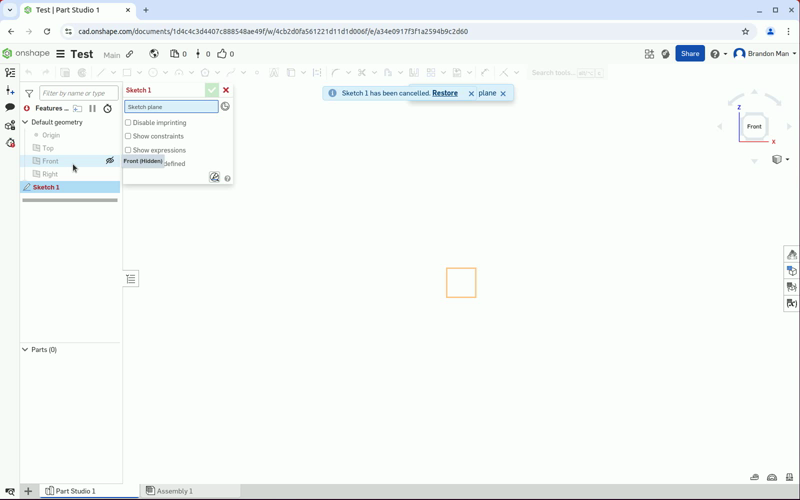
click(73, 163)
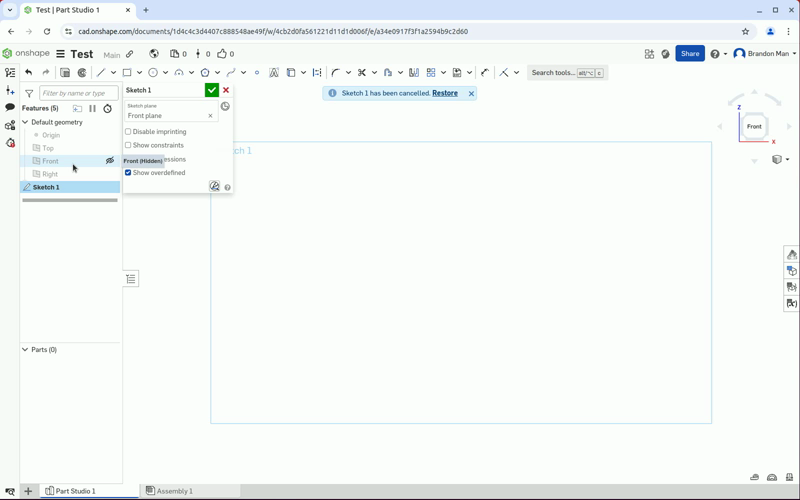
mouse_move(73, 352)
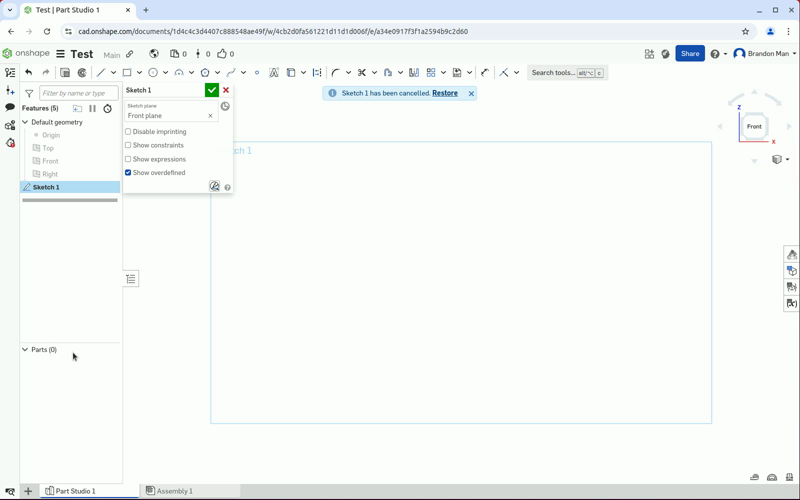
key(y)
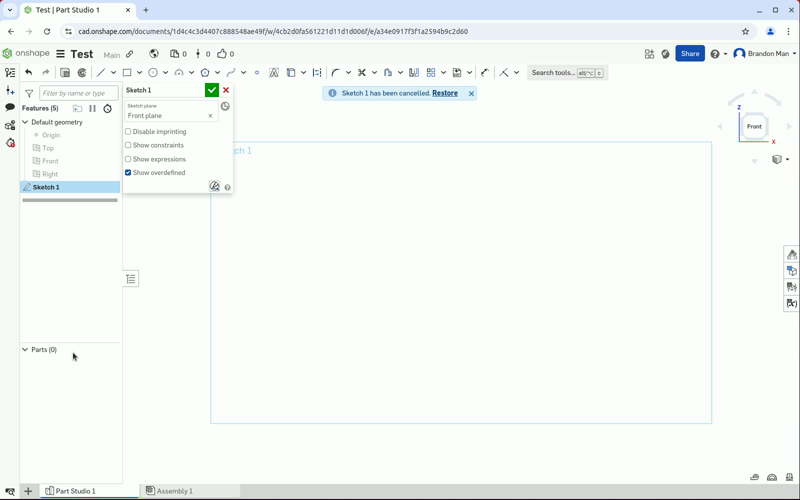
key(a)
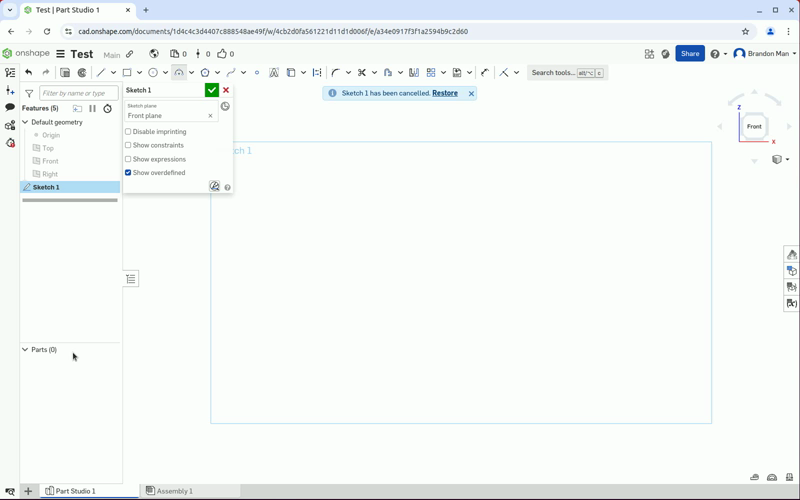
key_down(shift)
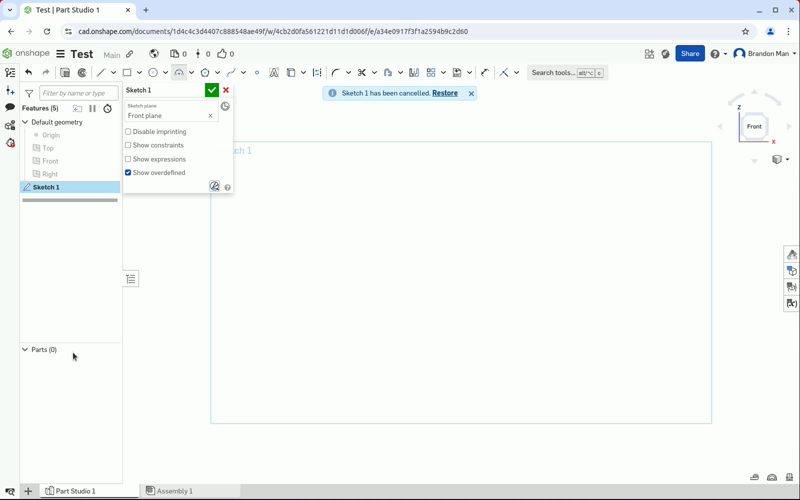
mouse_move(429, 309)
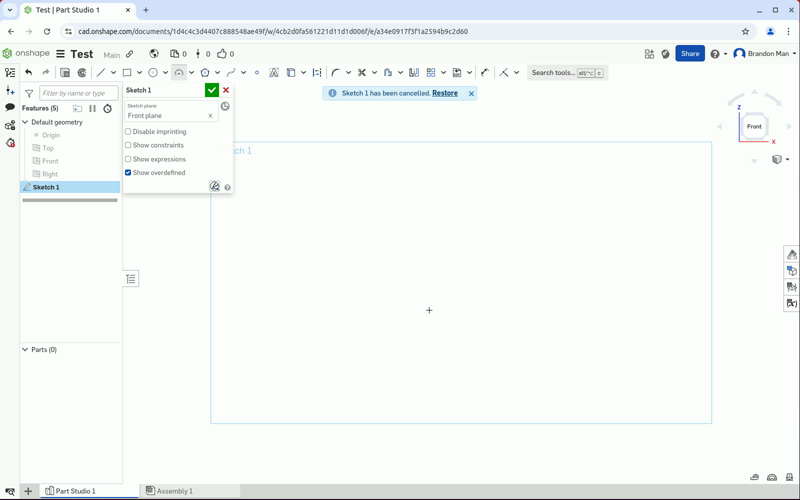
click(429, 309)
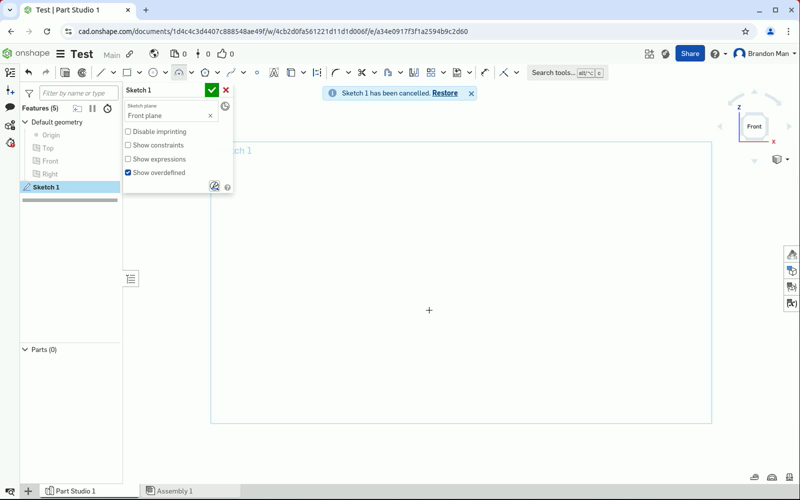
key_up(shift)
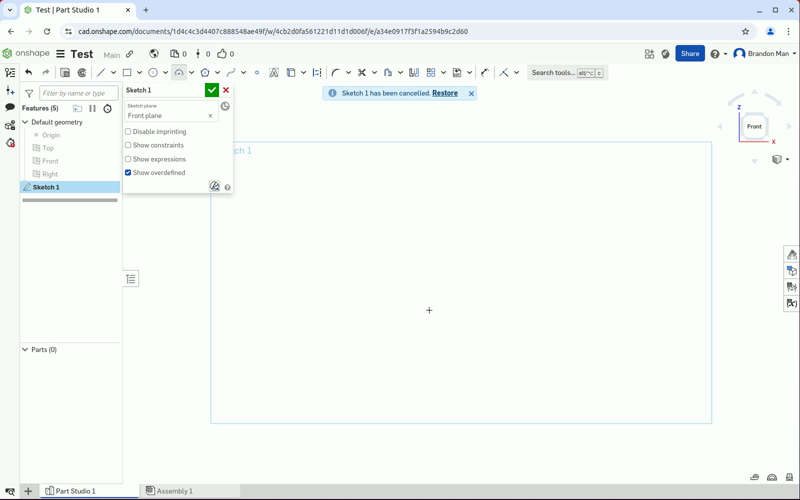
key_down(shift)
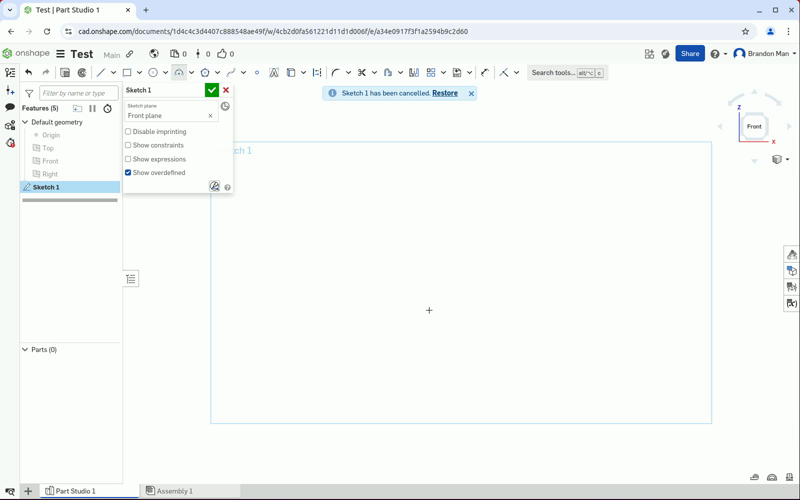
mouse_move(443, 309)
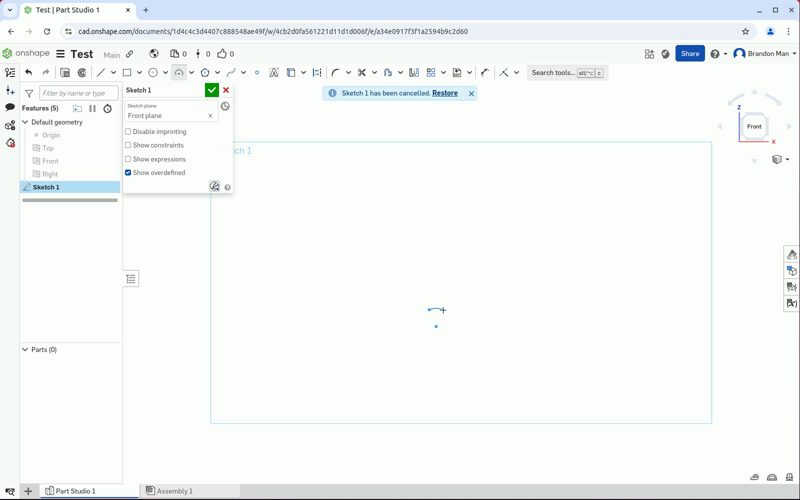
click(443, 309)
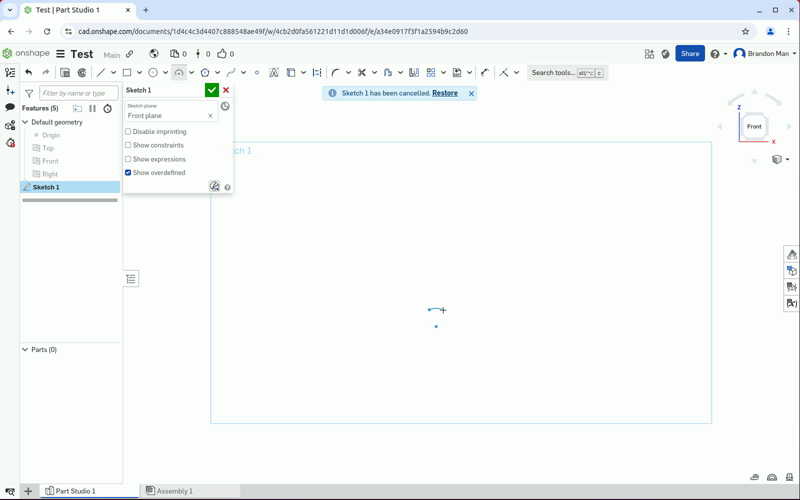
mouse_move(436, 316)
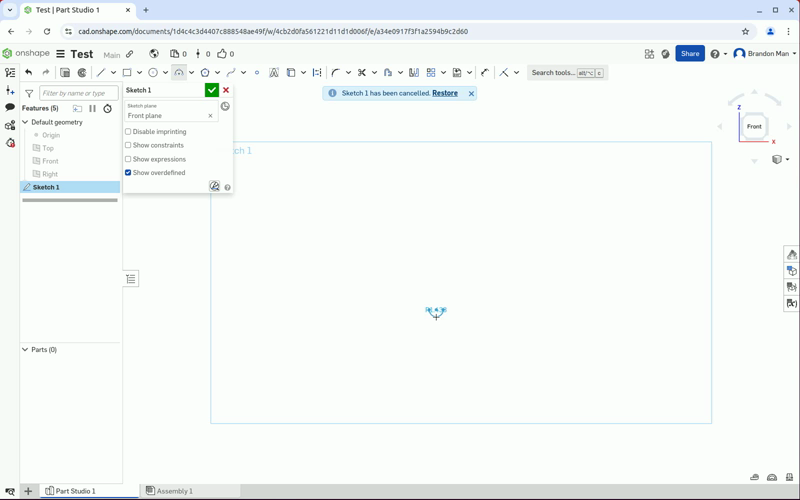
click(436, 316)
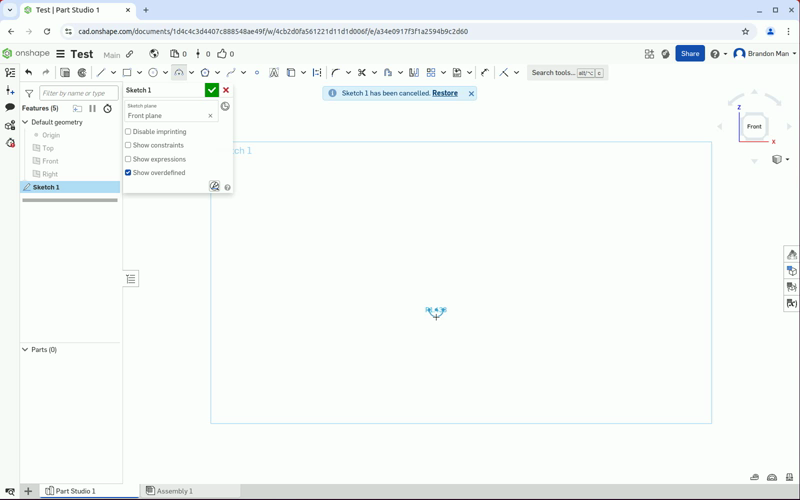
key_up(shift)
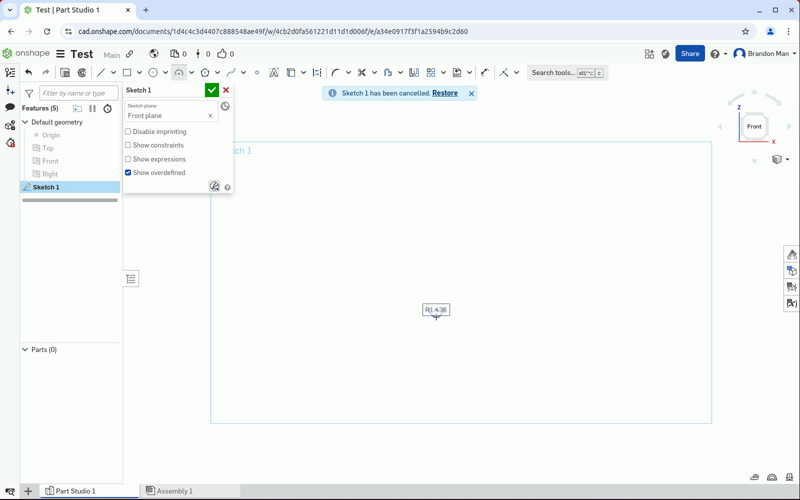
key(esc)
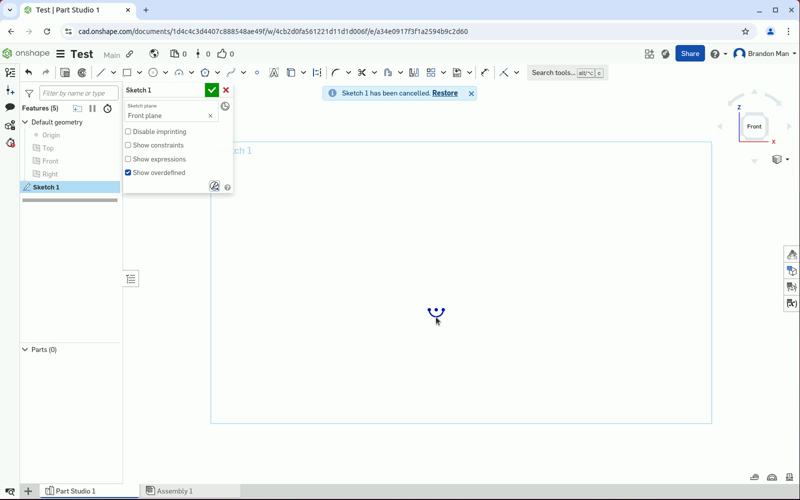
key(l)
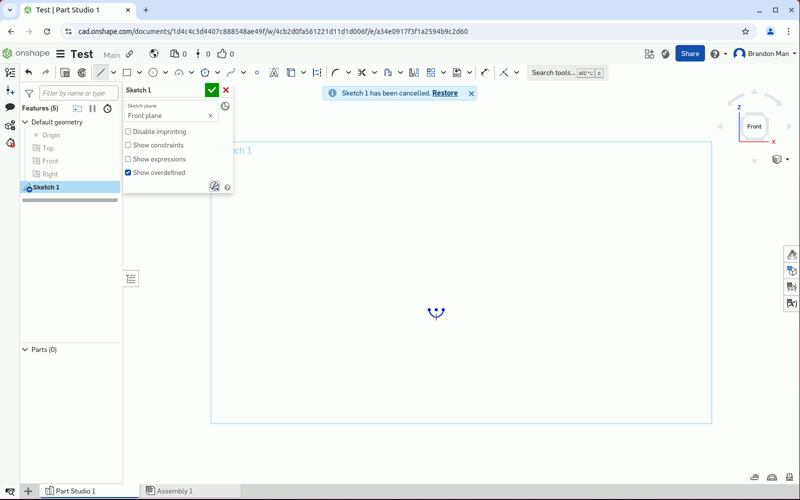
mouse_move(443, 309)
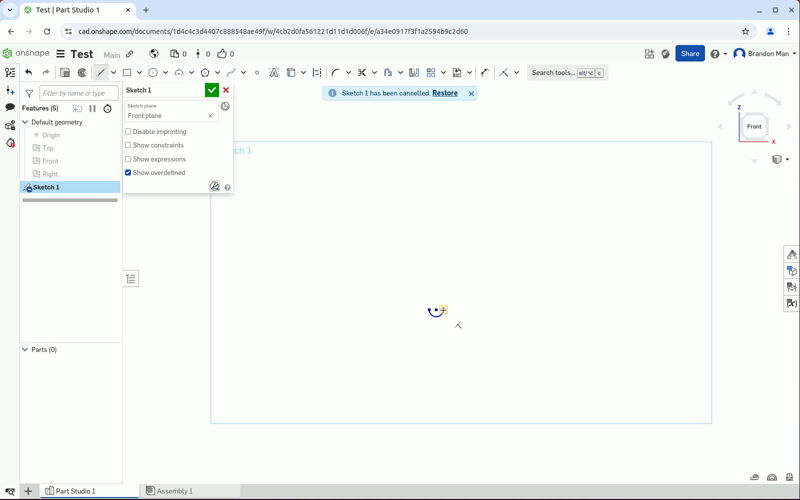
click(443, 309)
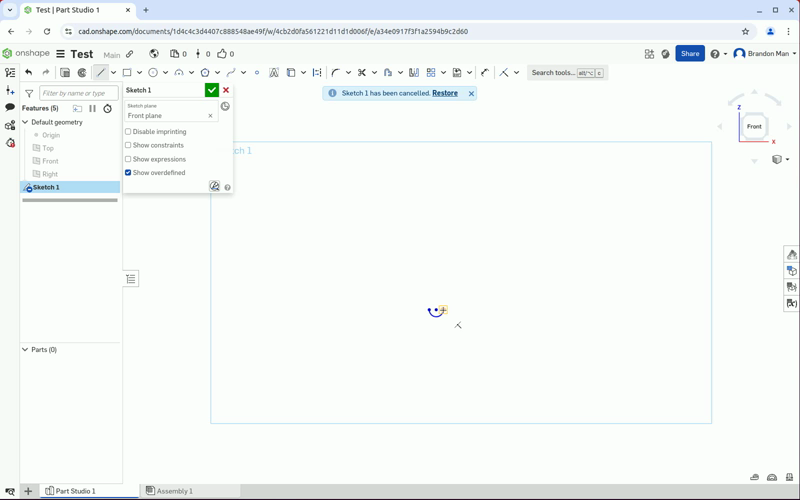
mouse_move(473, 309)
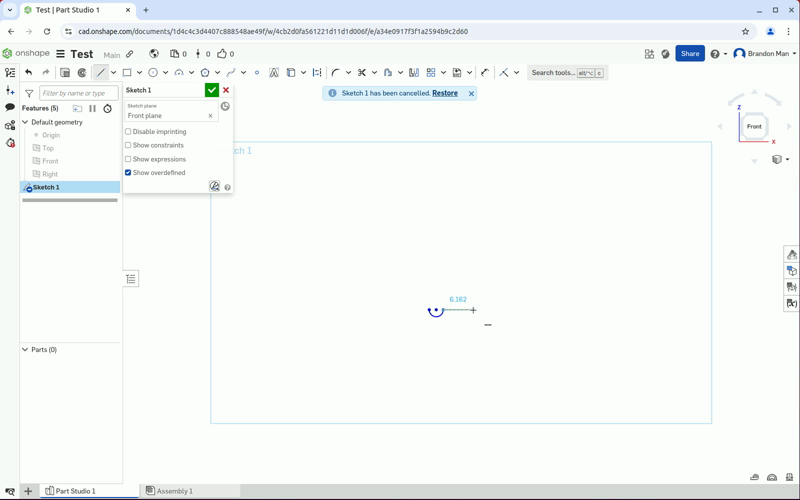
key_down(shift)
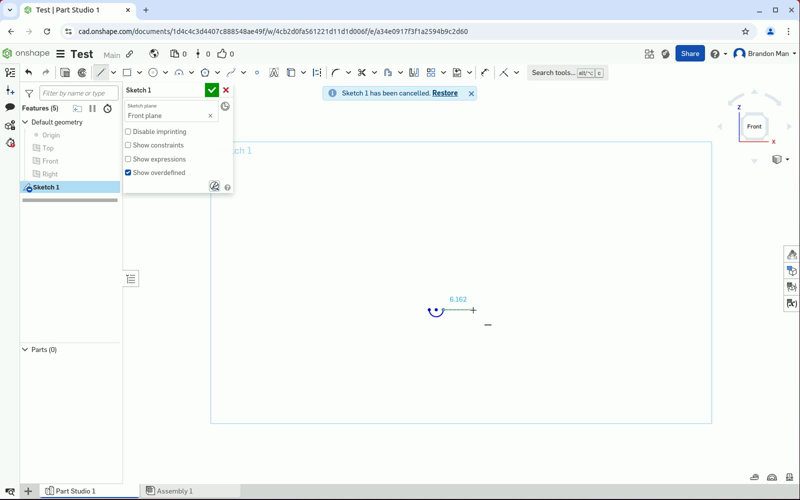
mouse_move(429, 309)
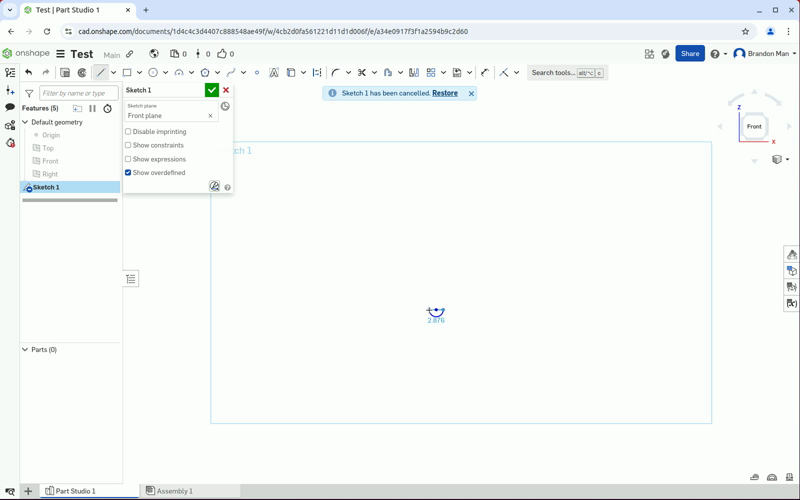
key_up(shift)
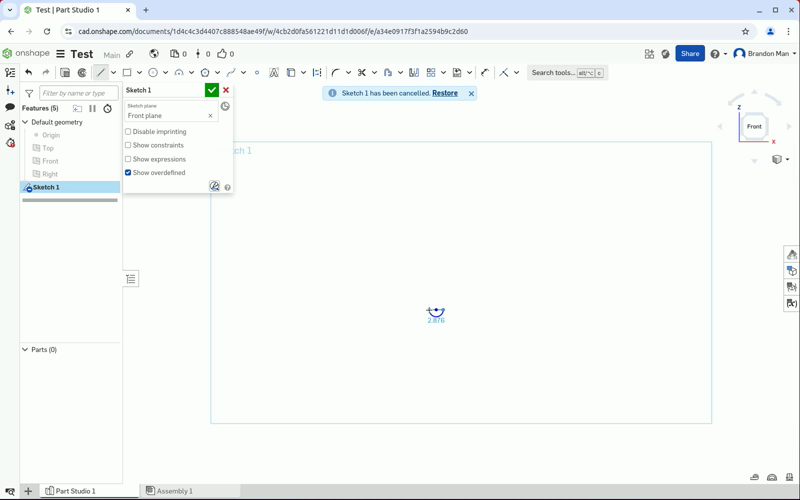
click(429, 309)
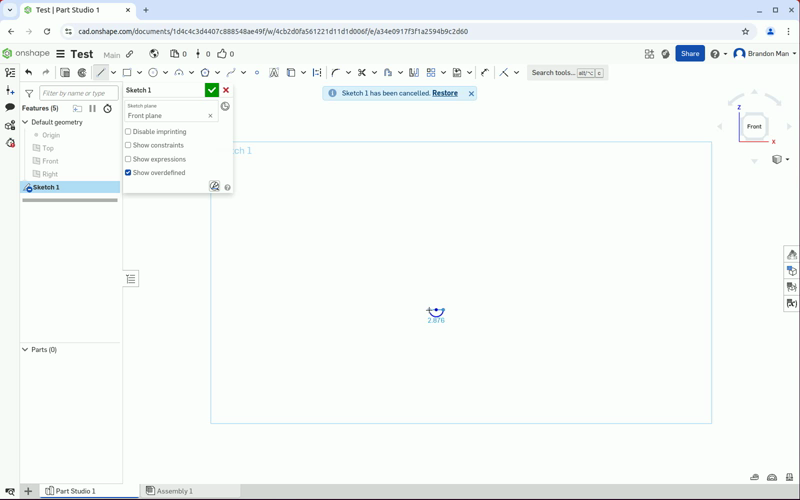
key(esc)
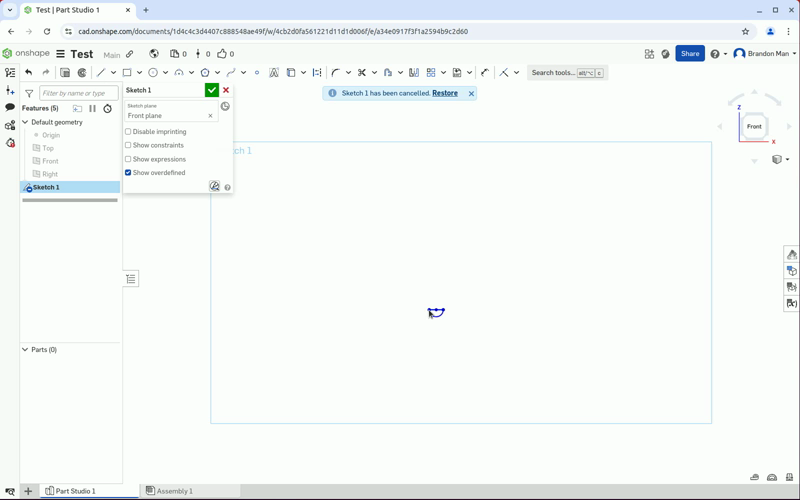
mouse_move(434, 315)
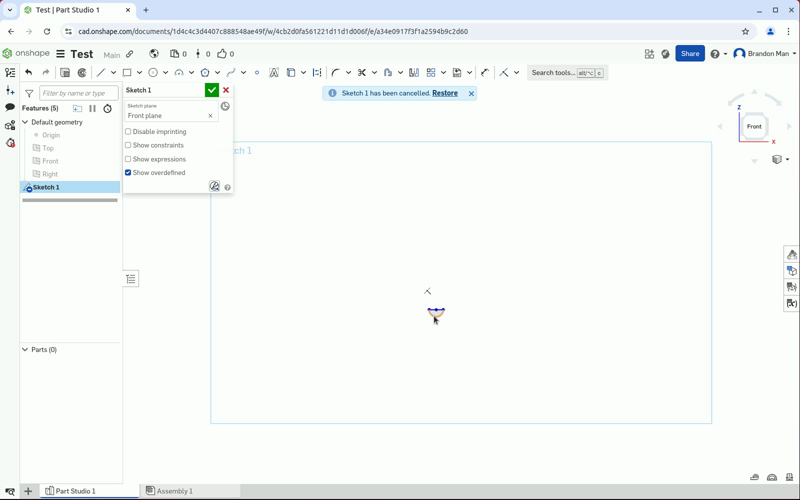
scroll(6)
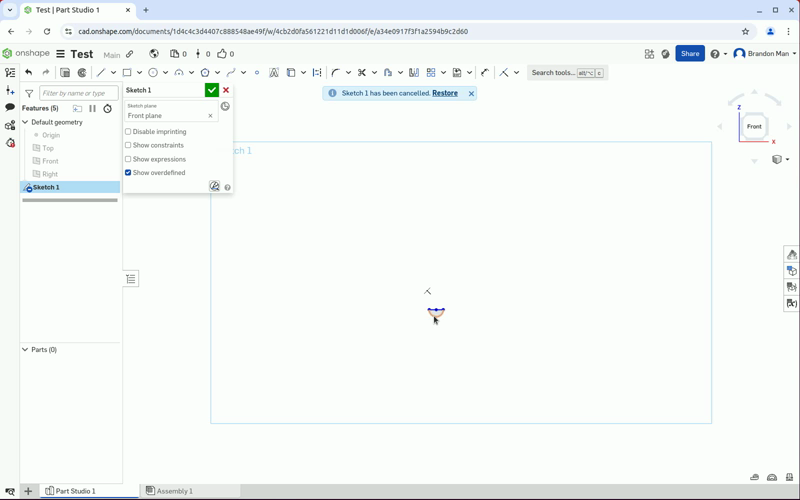
scroll(6)
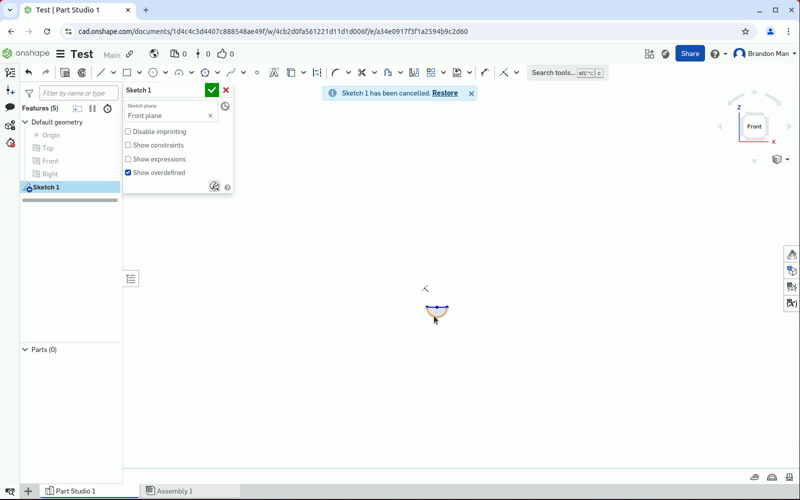
scroll(6)
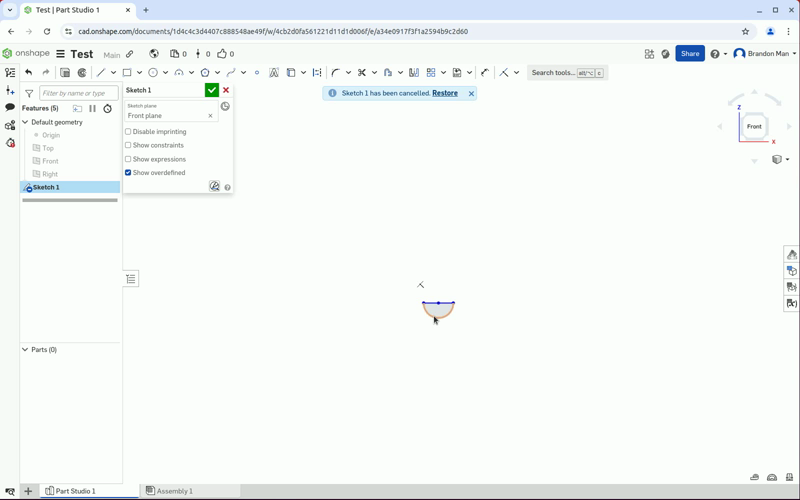
scroll(6)
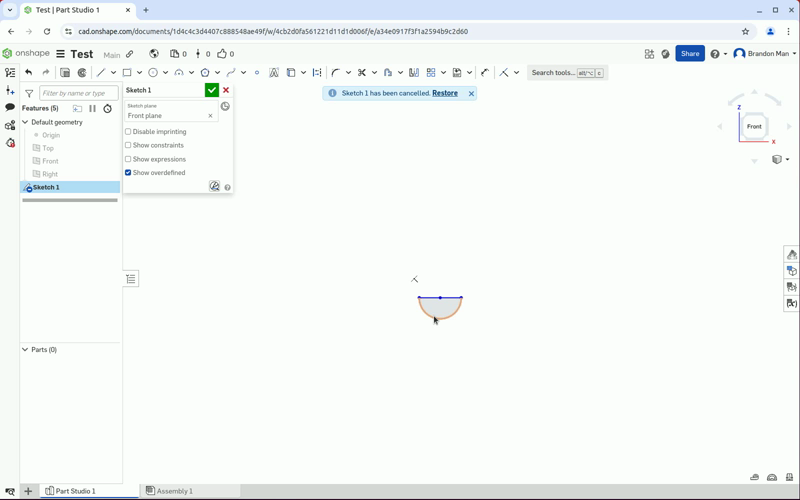
scroll(6)
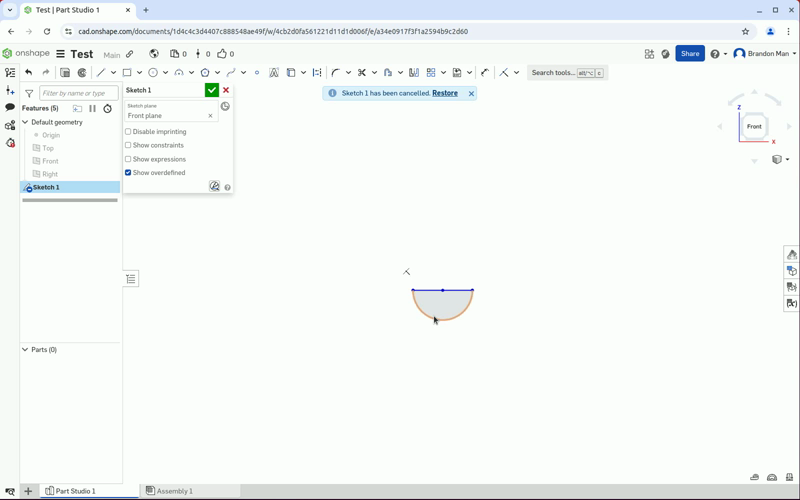
scroll(6)
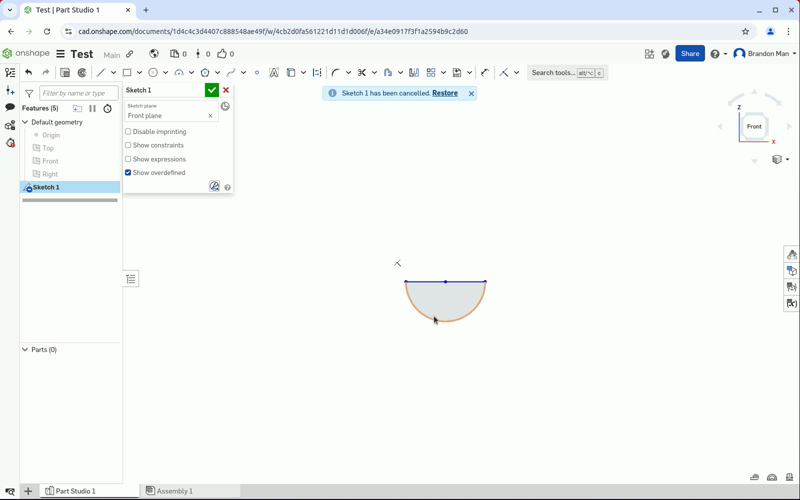
scroll(6)
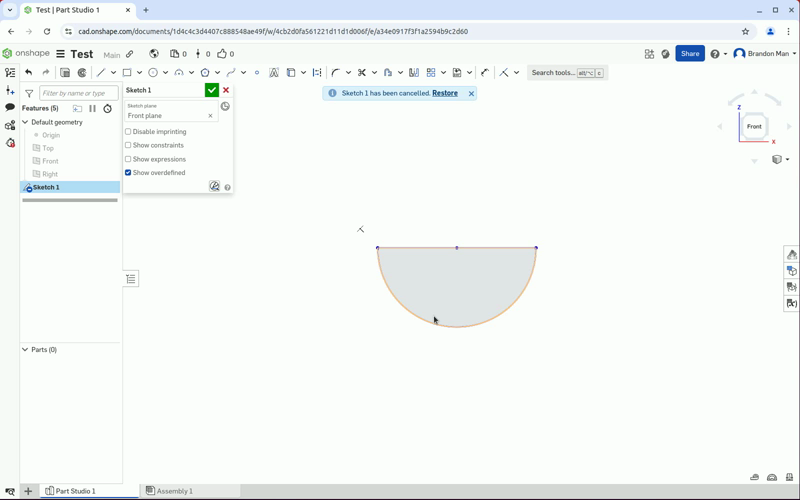
click(434, 315)
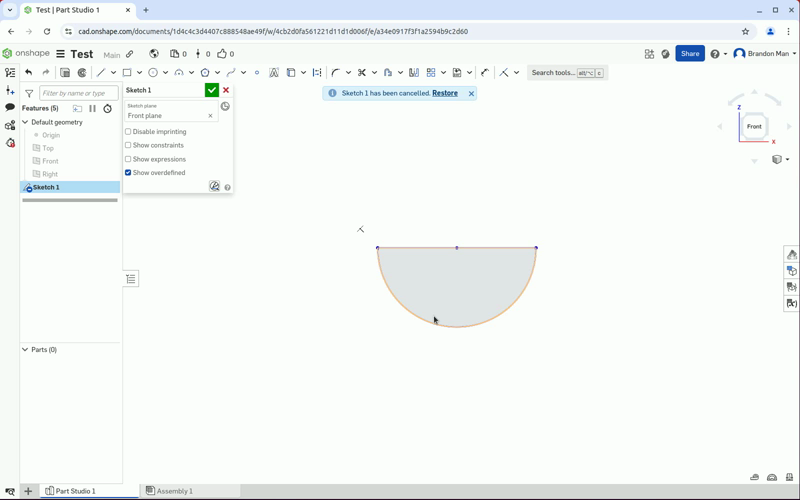
scroll(-6)
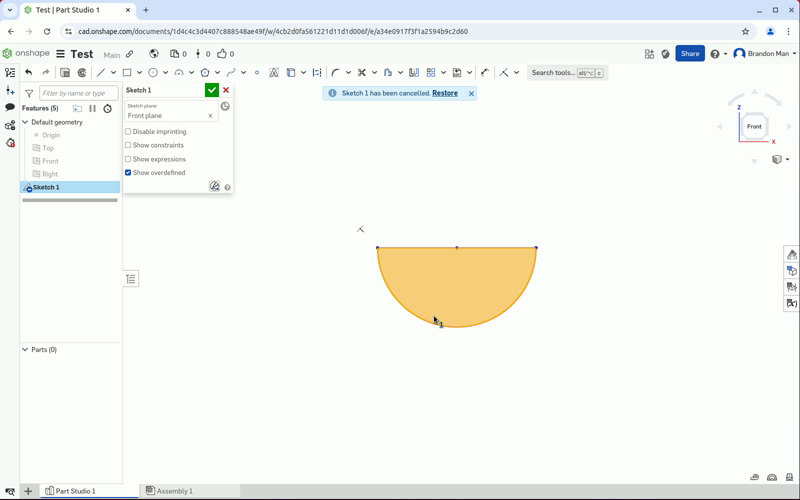
scroll(-6)
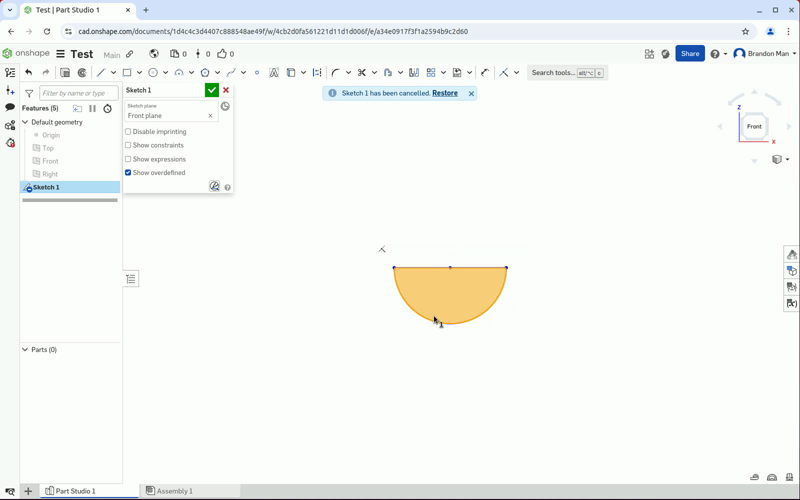
scroll(-6)
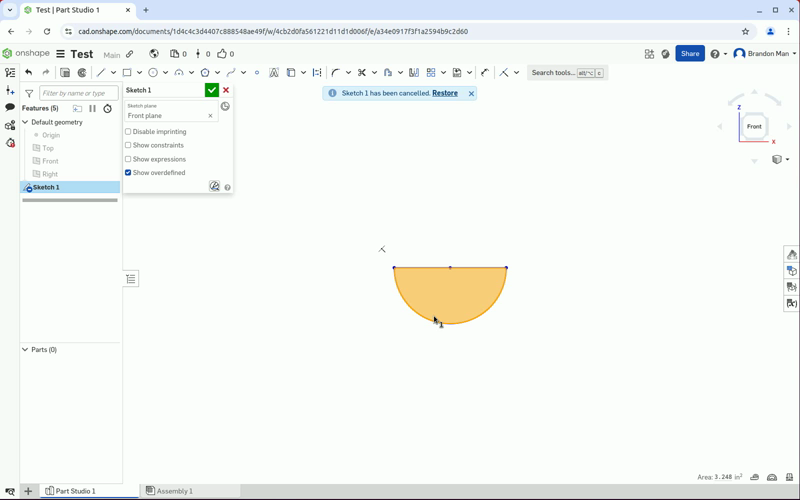
scroll(-6)
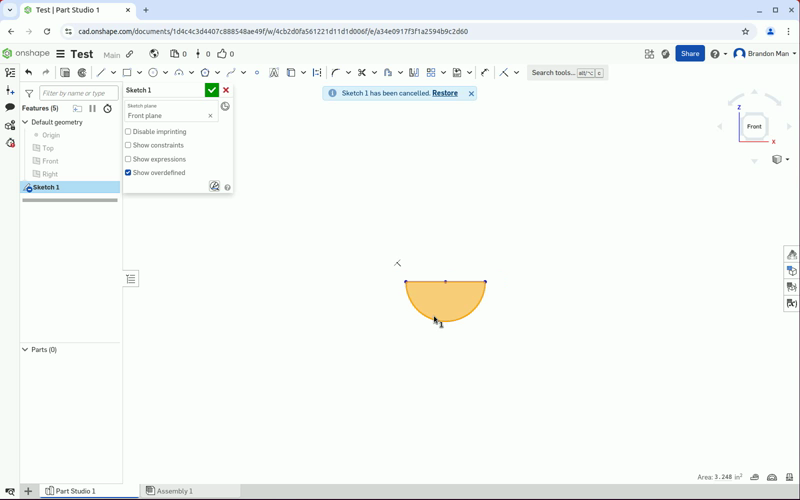
scroll(-6)
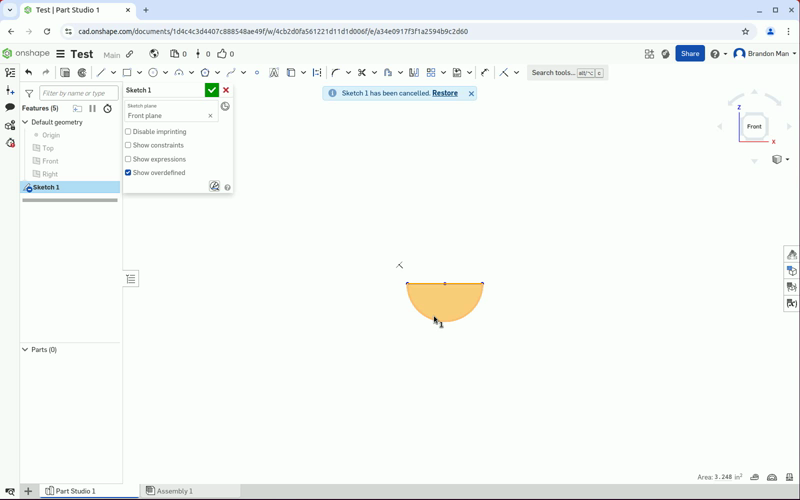
scroll(-6)
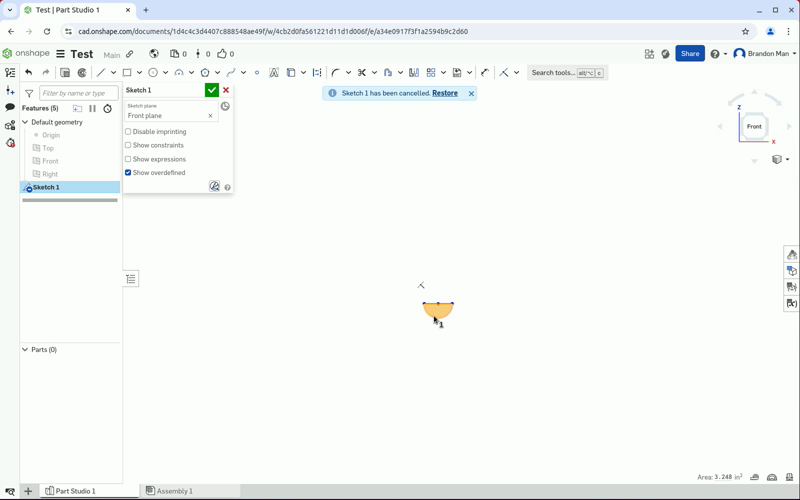
scroll(-6)
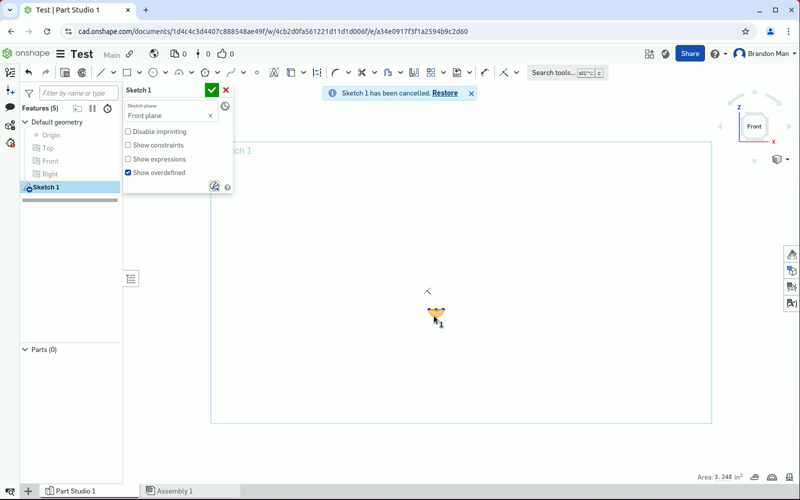
mouse_move(73, 352)
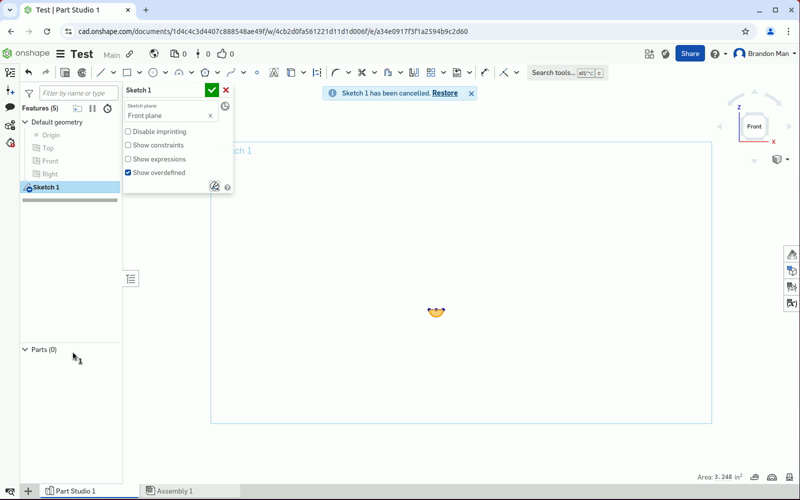
key(shift+y)
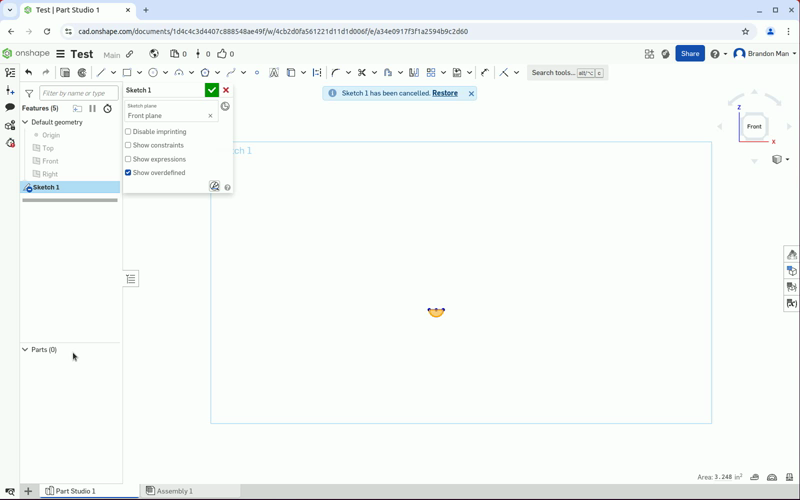
key(shift+e)
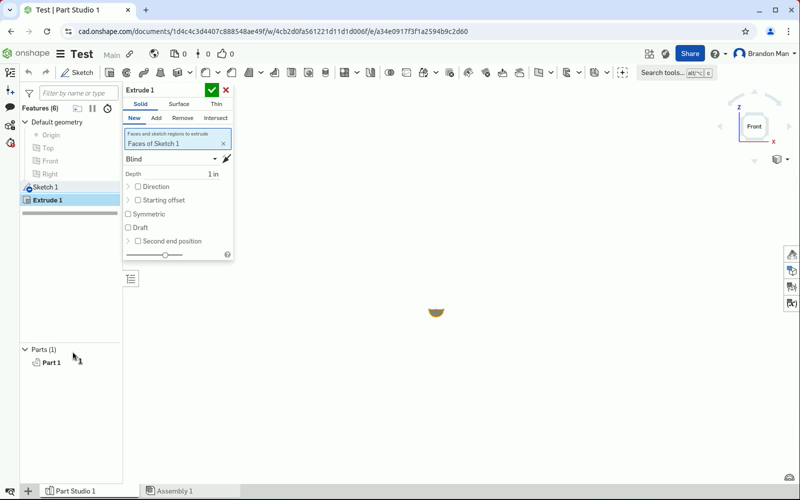
mouse_move(143, 106)
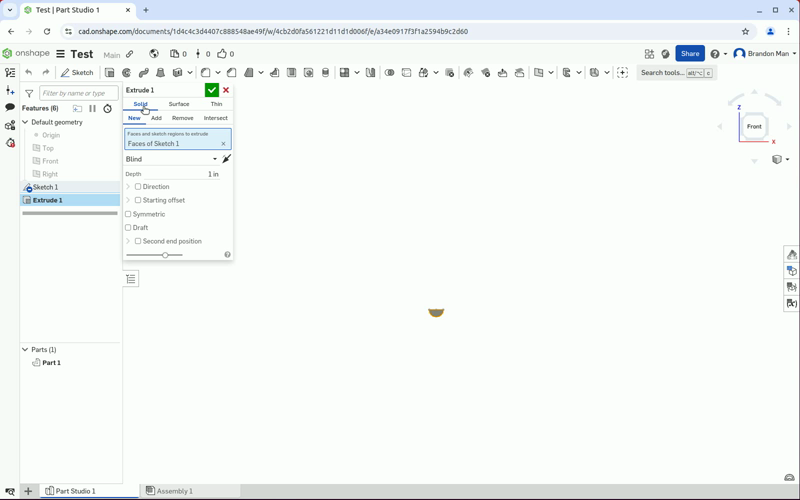
click(143, 106)
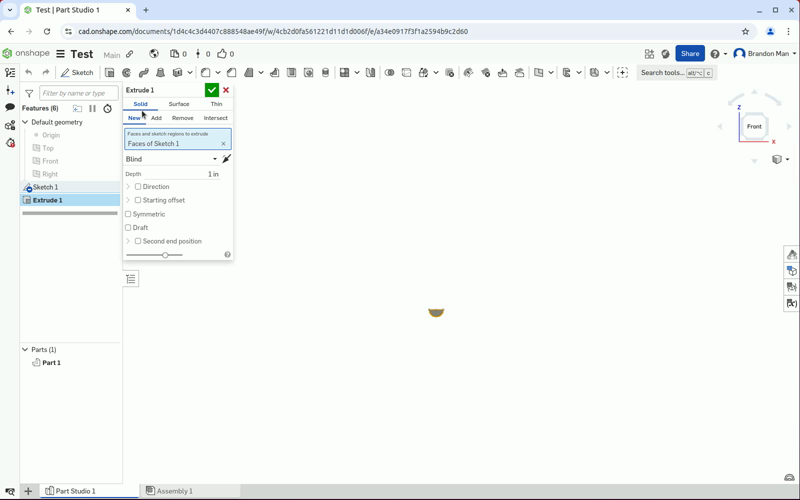
mouse_move(137, 120)
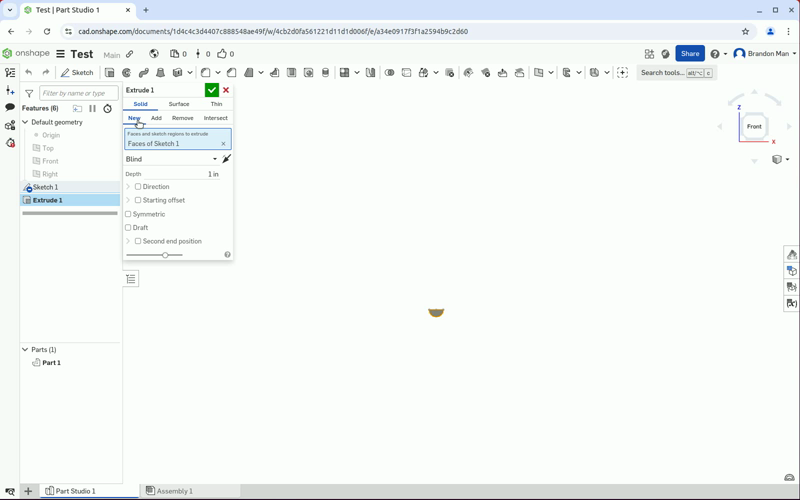
click(137, 120)
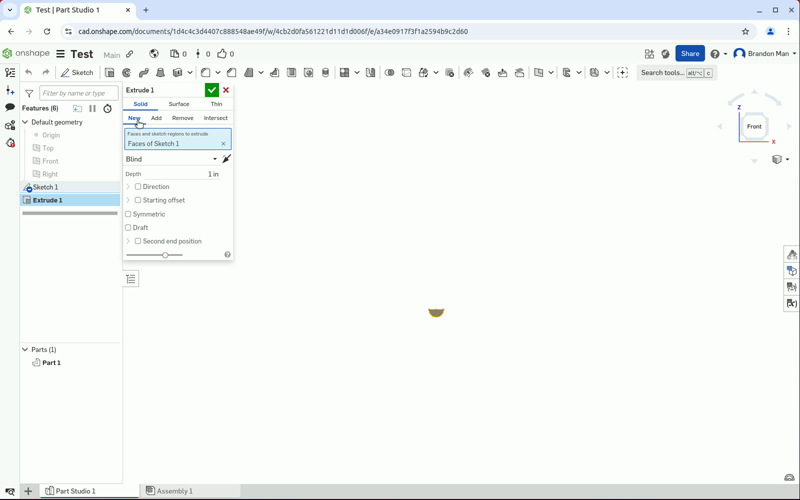
key(tab, 4)
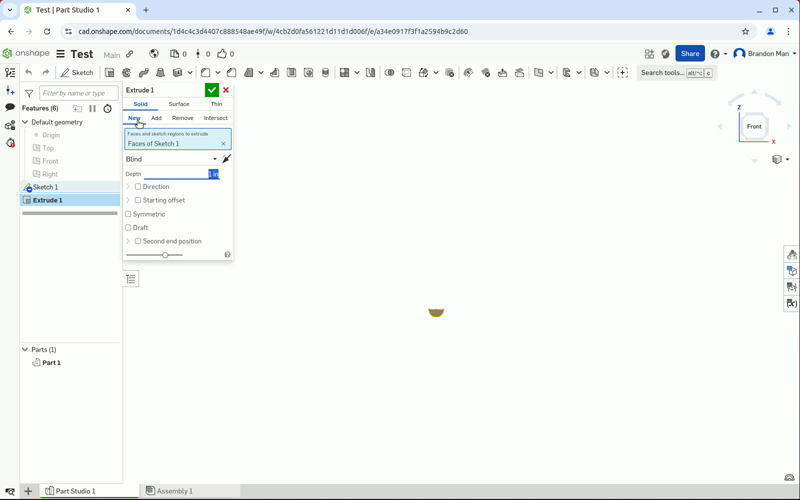
text(2.166)
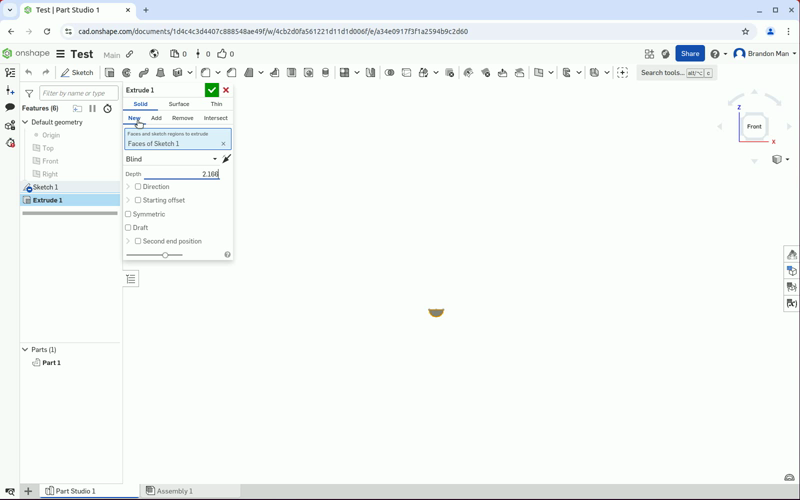
key(enter)
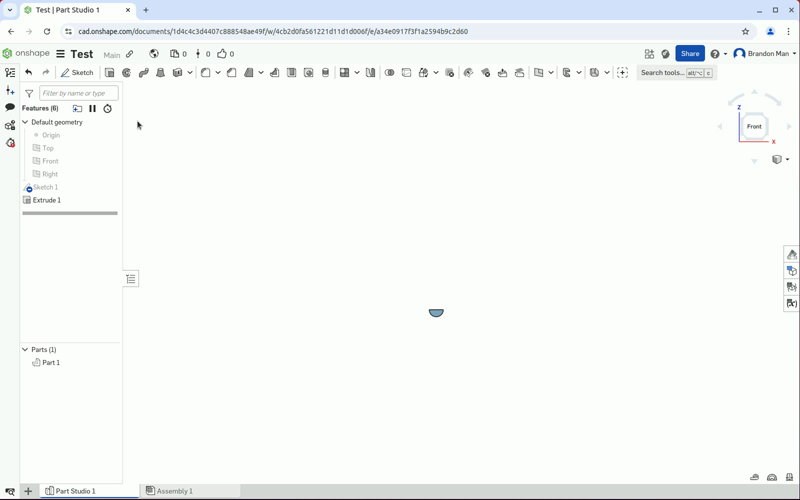
key(shift+h)
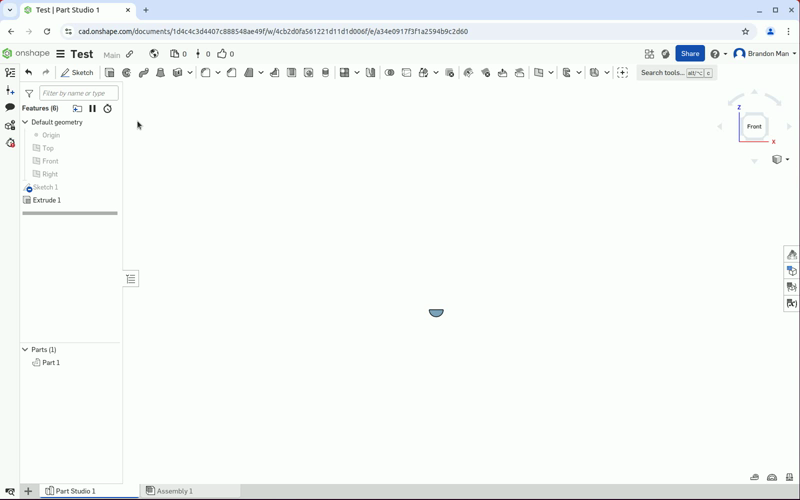
key(shift+h)
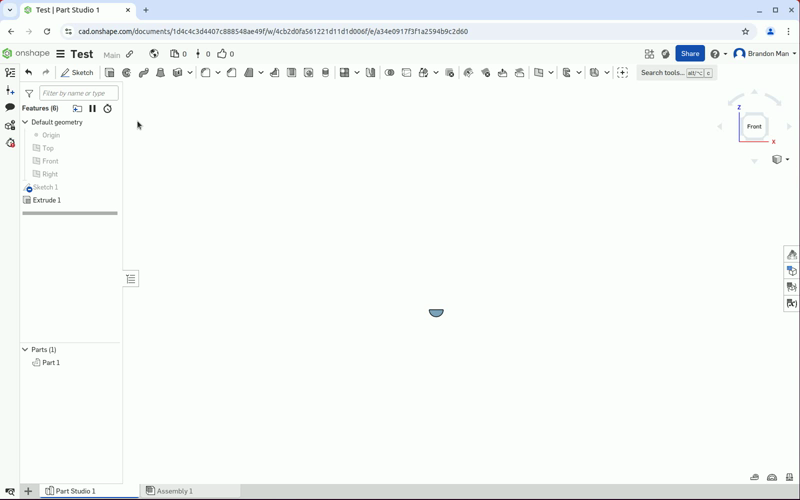
mouse_move(73, 189)
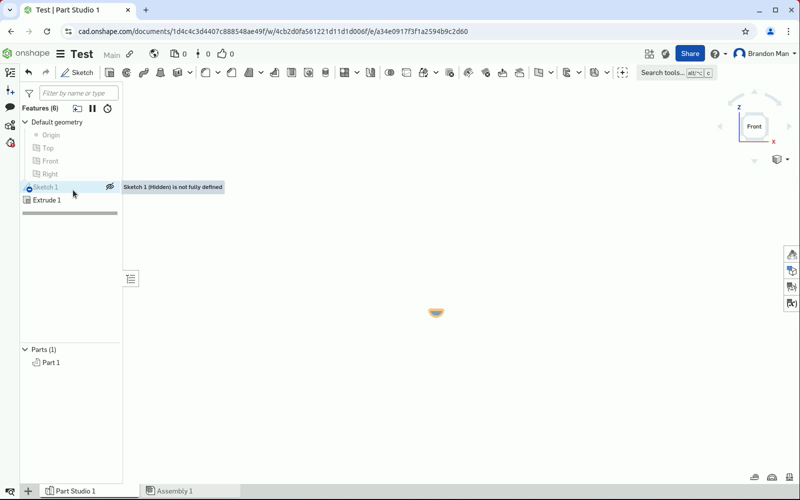
click(73, 189)
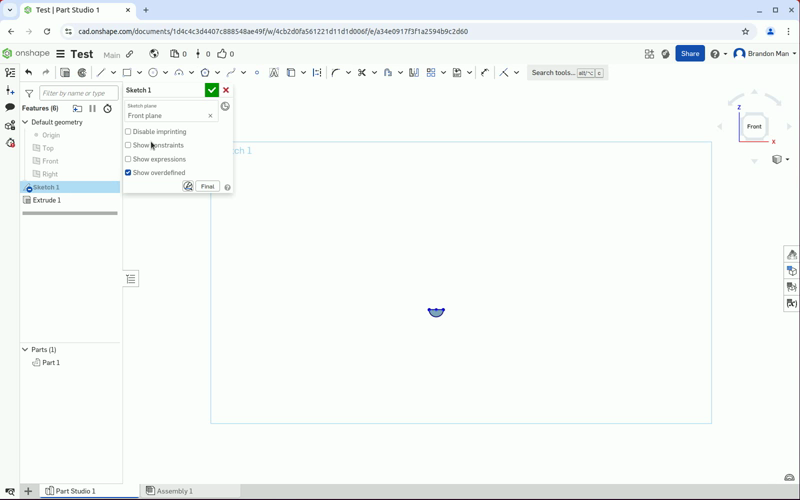
mouse_move(229, 92)
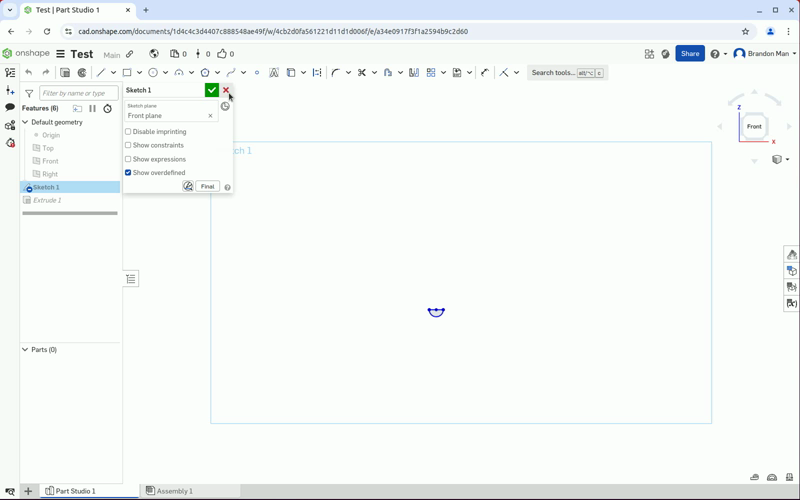
click(229, 92)
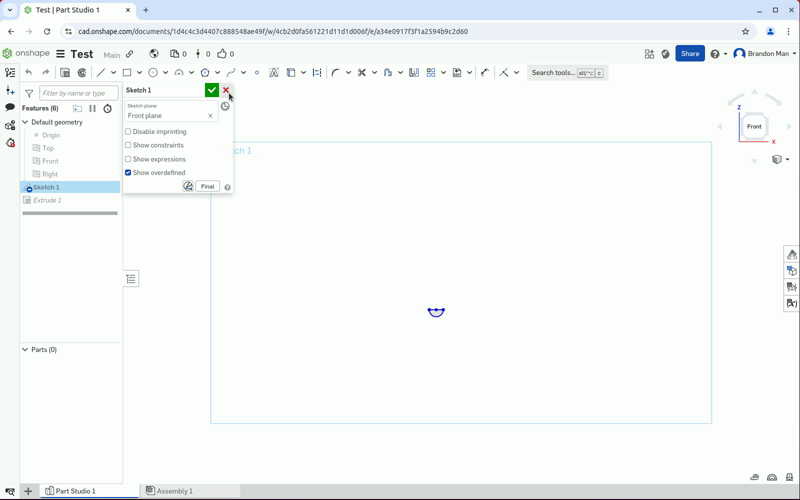
key(shift+s)
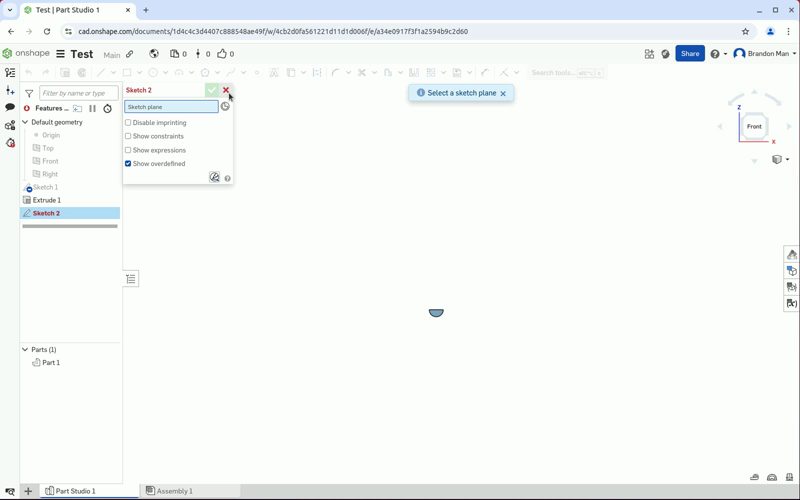
mouse_move(73, 163)
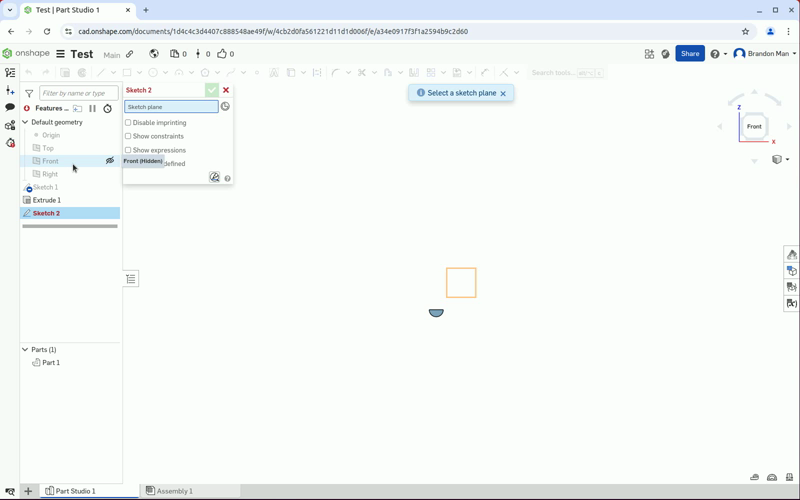
click(73, 163)
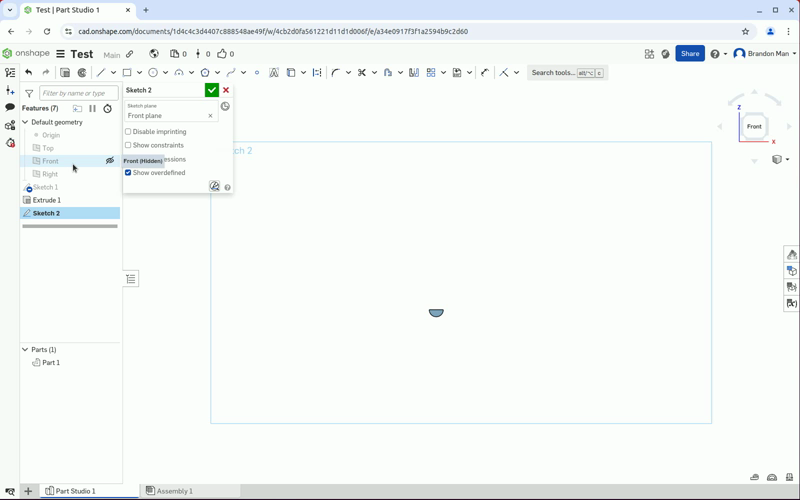
mouse_move(73, 352)
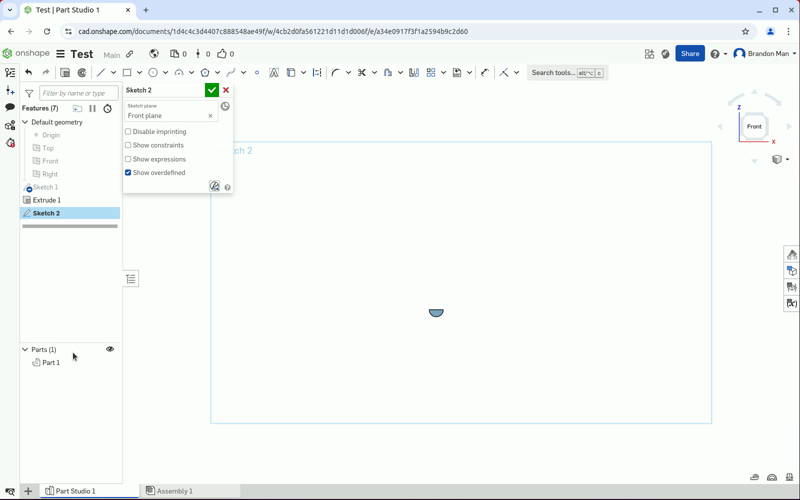
key(y)
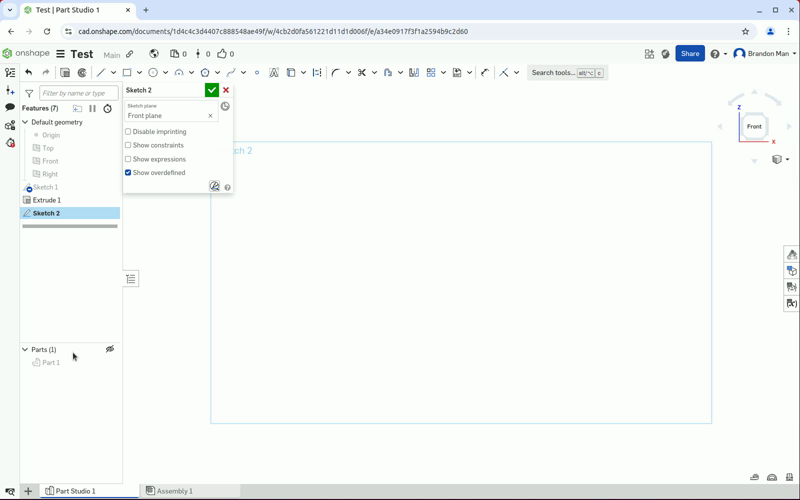
key(a)
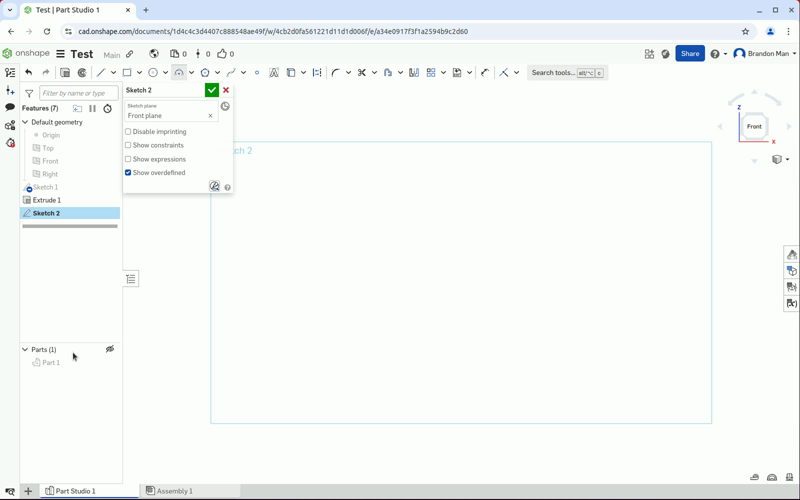
key_down(shift)
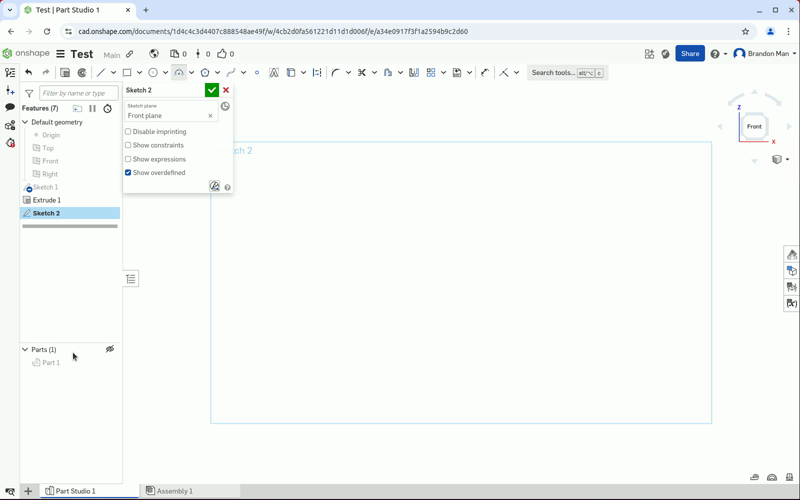
mouse_move(374, 309)
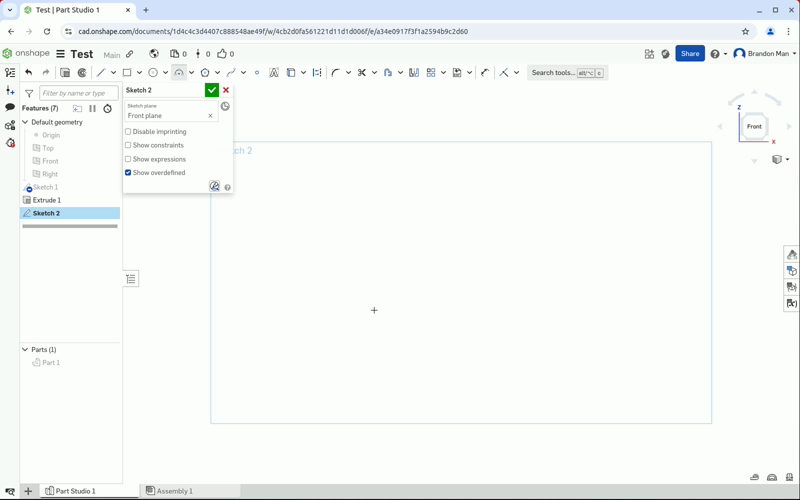
click(374, 309)
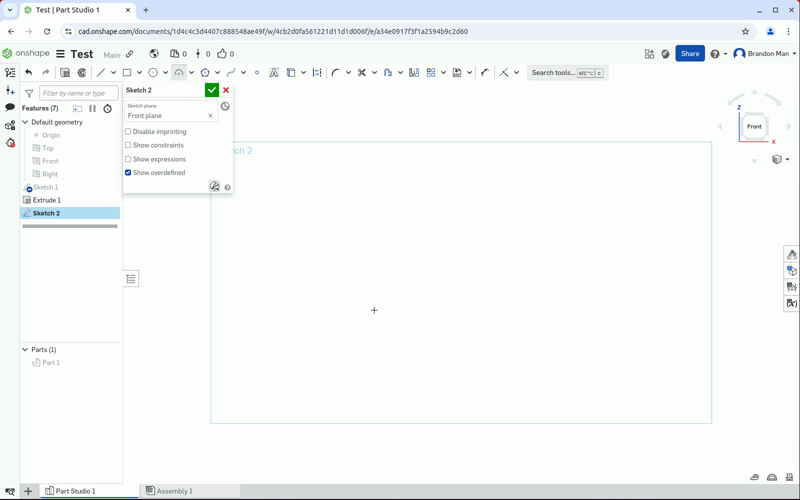
key_up(shift)
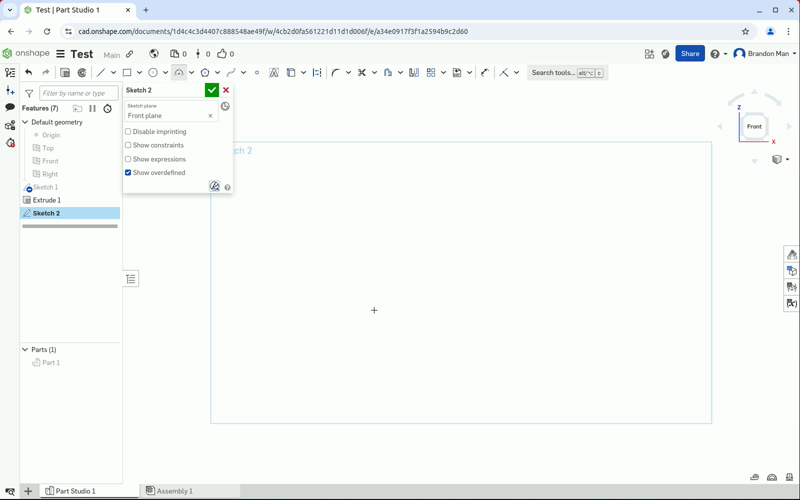
key_down(shift)
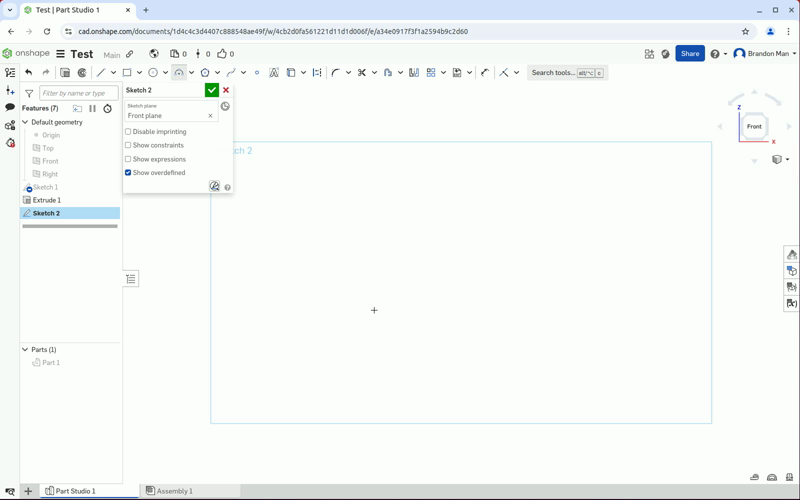
mouse_move(387, 309)
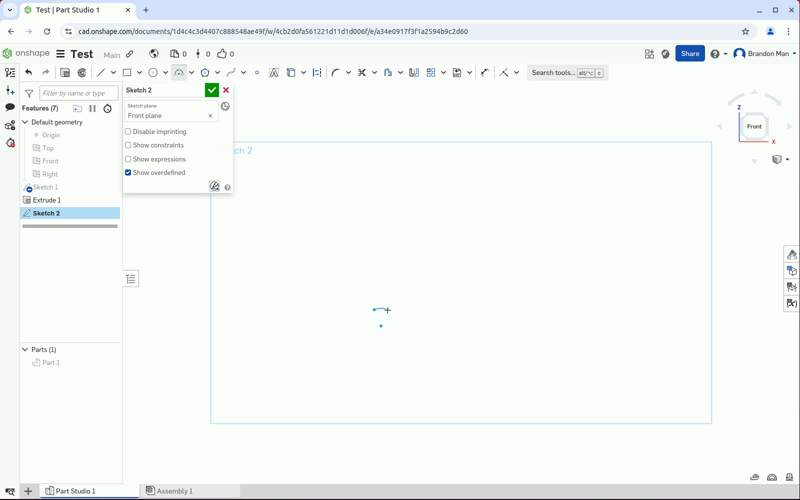
click(387, 309)
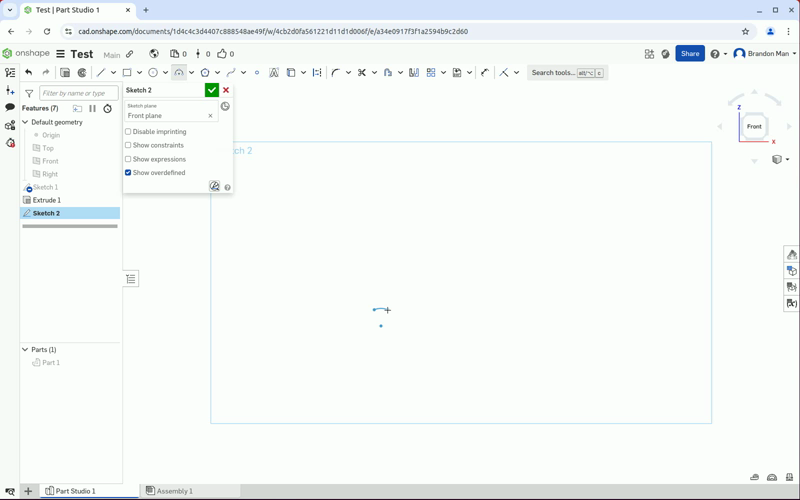
mouse_move(380, 316)
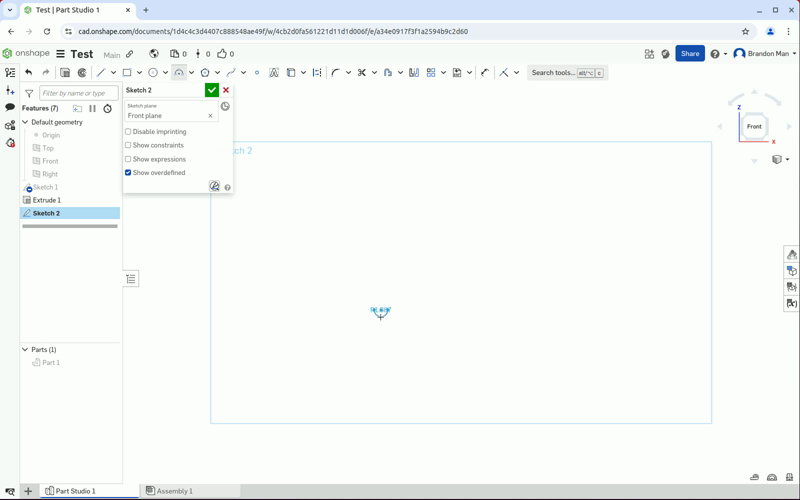
click(380, 316)
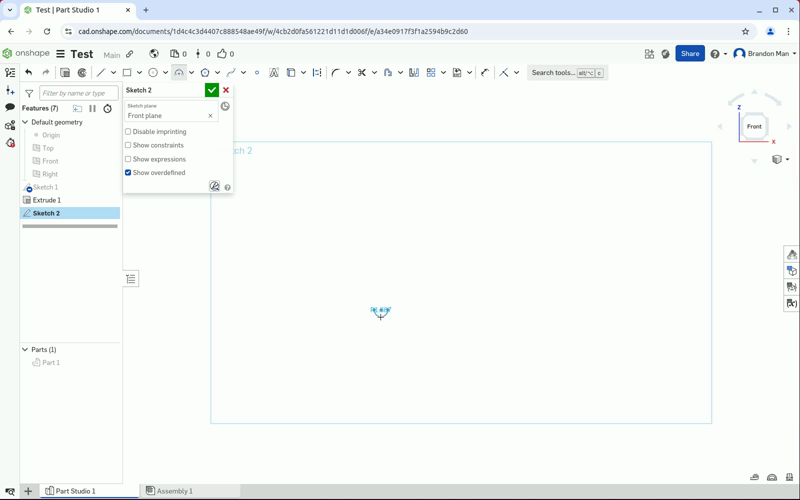
key_up(shift)
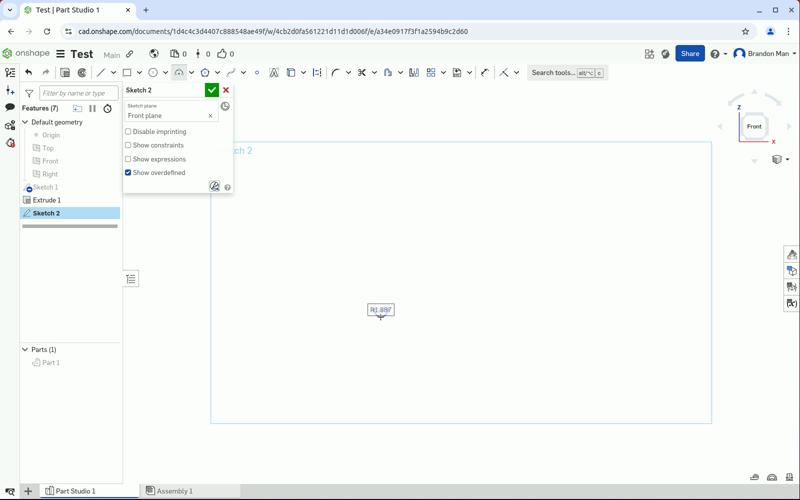
key(esc)
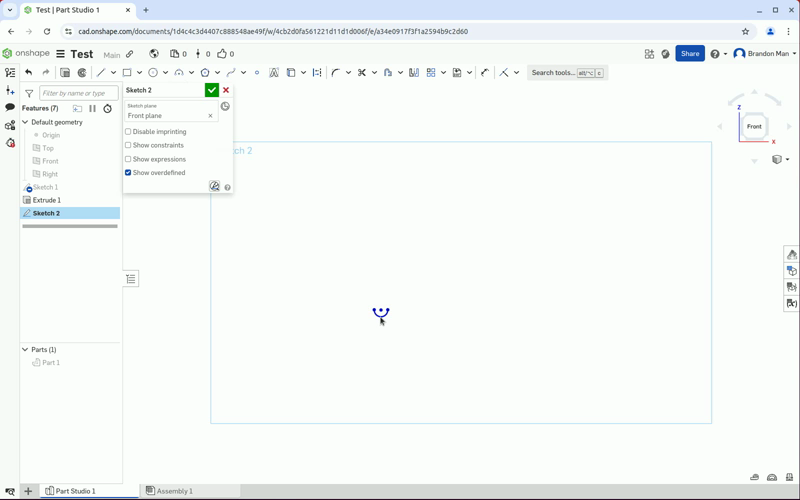
key(l)
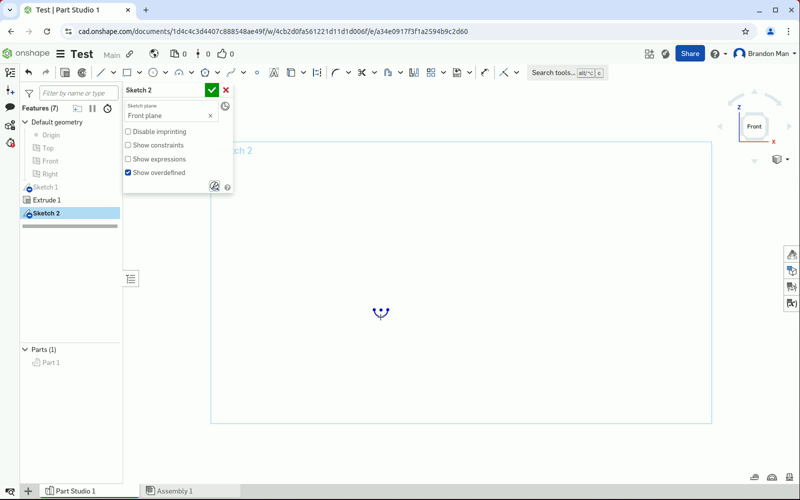
mouse_move(387, 309)
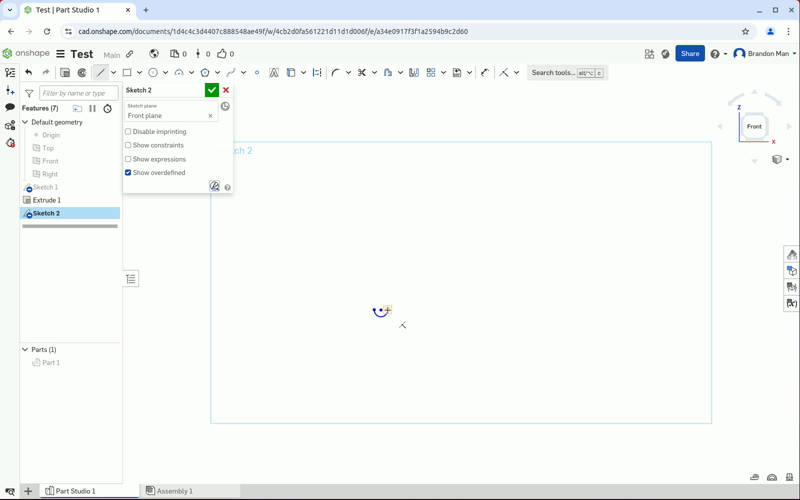
click(387, 309)
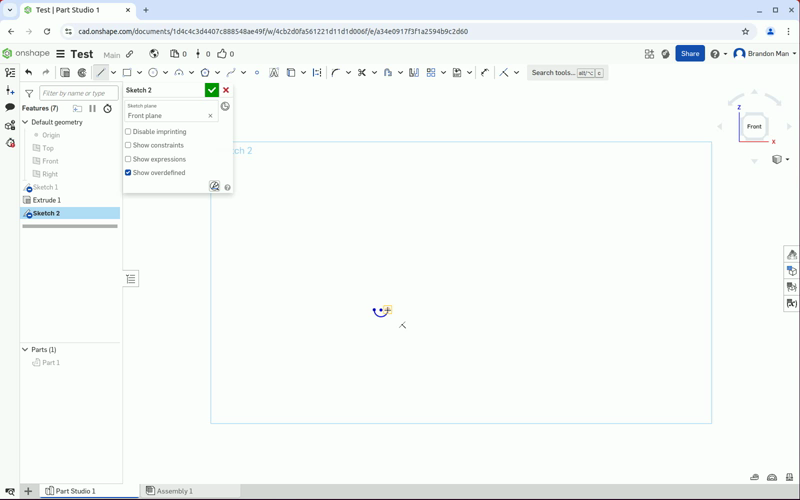
mouse_move(417, 309)
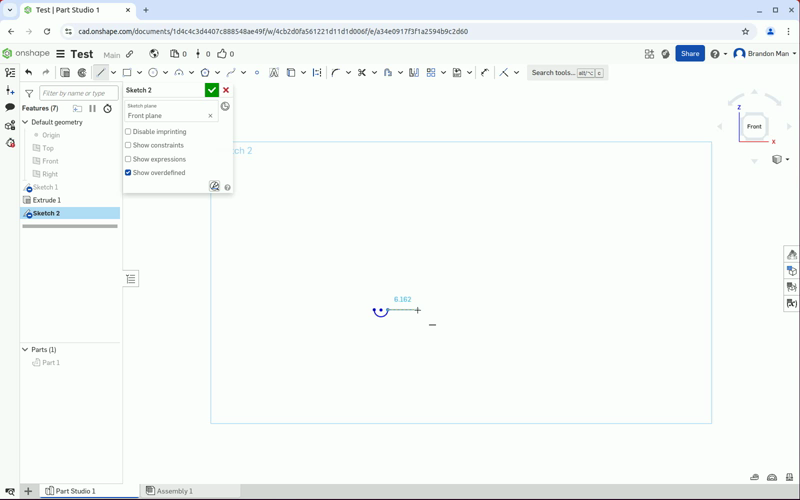
key_down(shift)
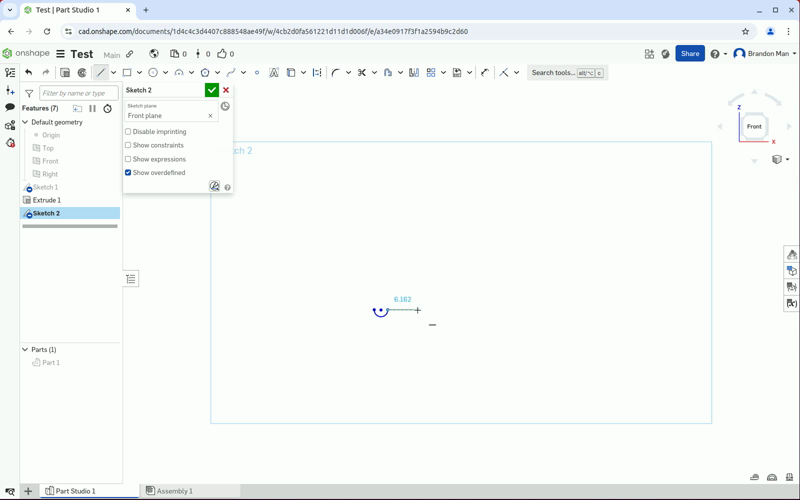
mouse_move(374, 309)
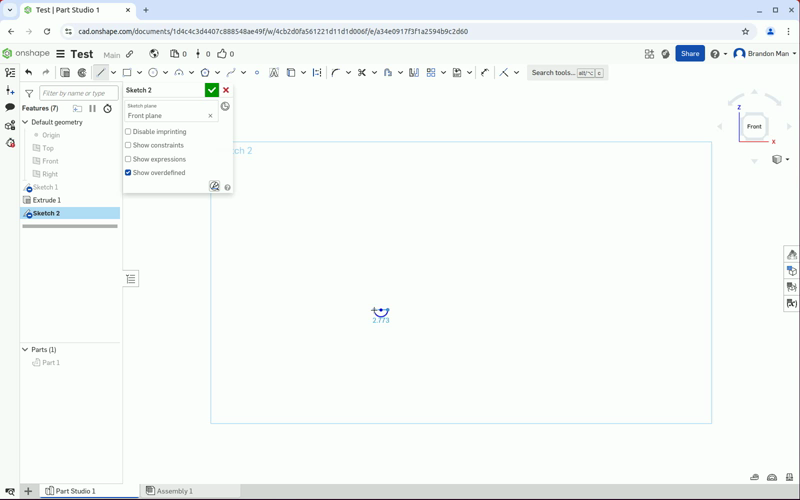
key_up(shift)
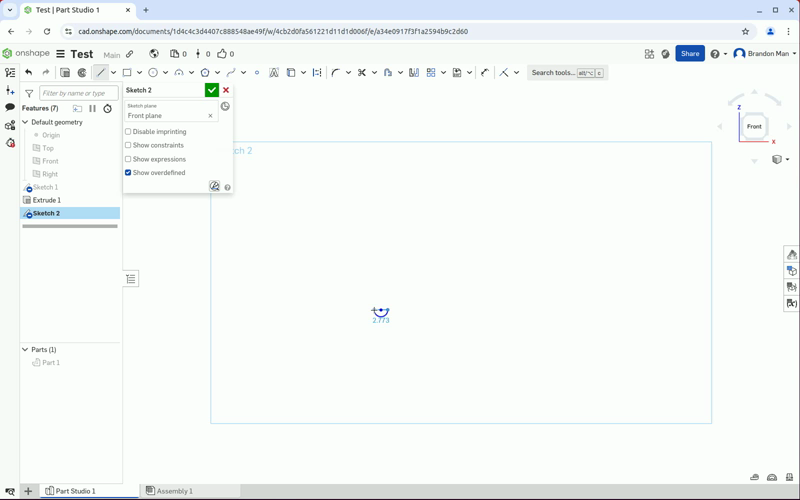
click(374, 309)
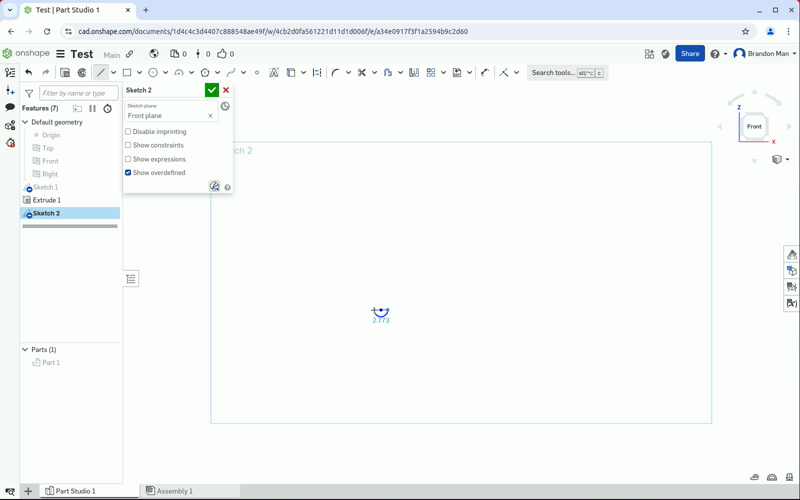
key(esc)
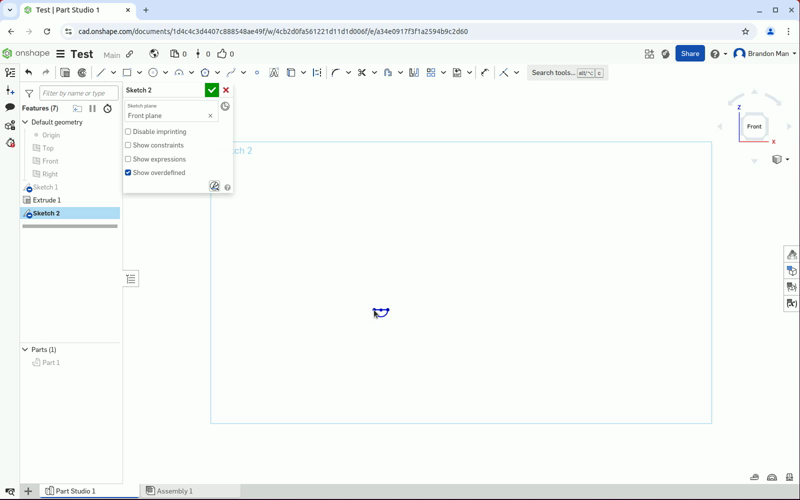
mouse_move(374, 311)
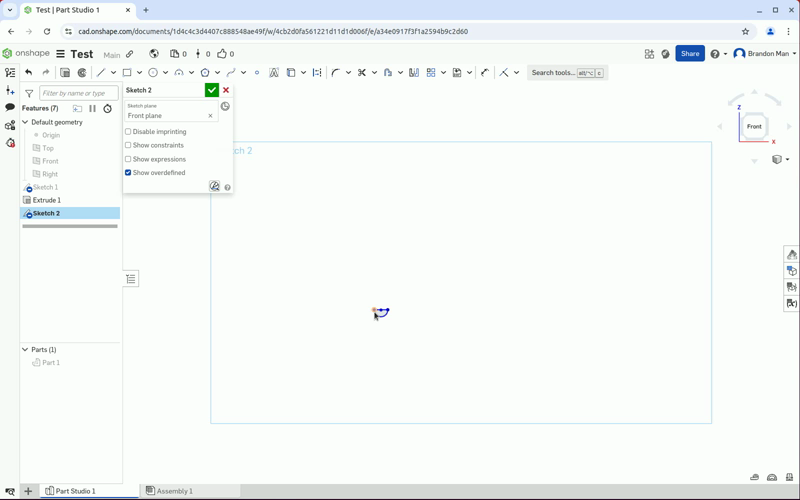
scroll(6)
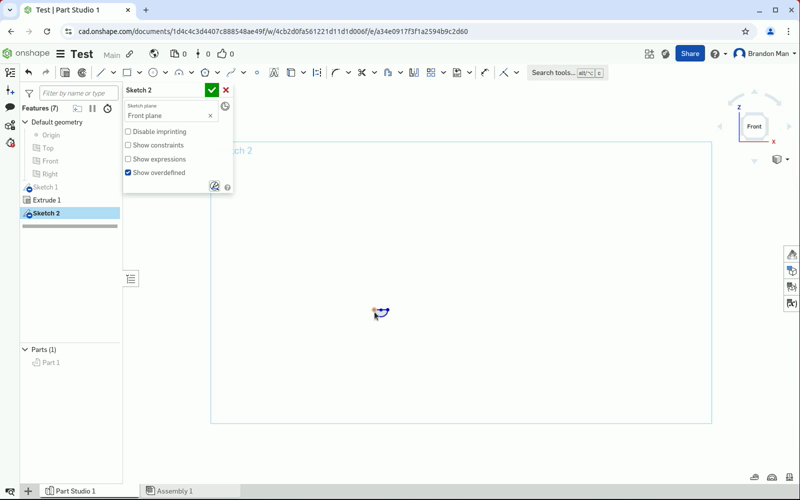
scroll(6)
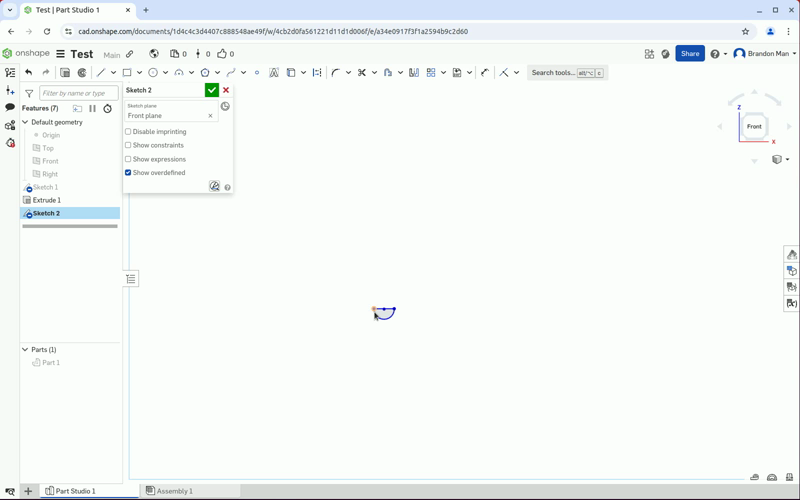
scroll(6)
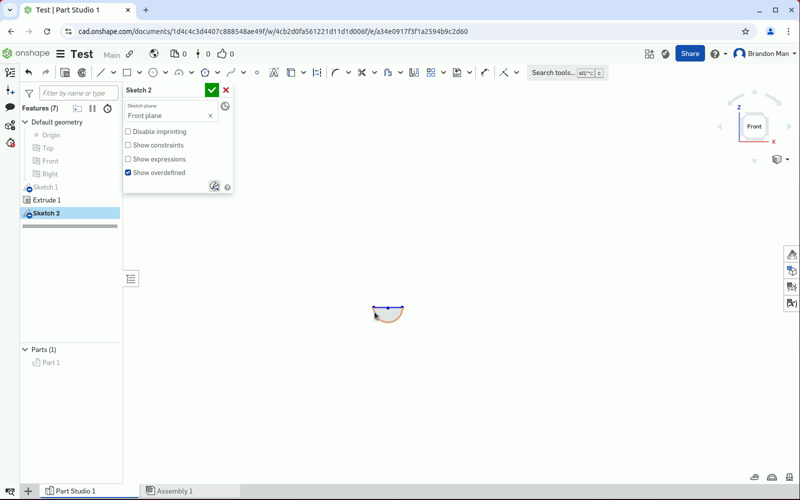
scroll(6)
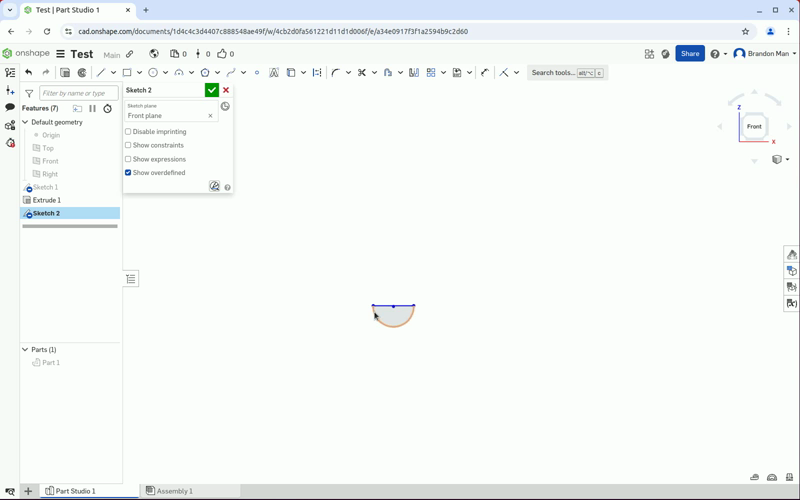
scroll(6)
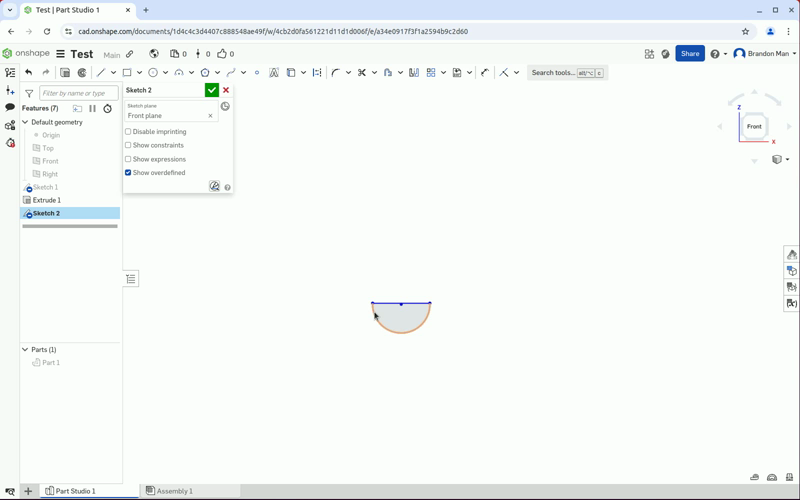
scroll(6)
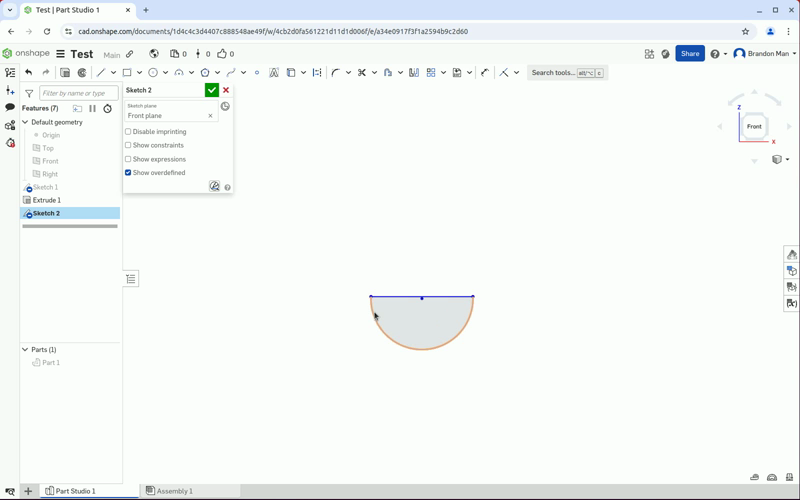
scroll(6)
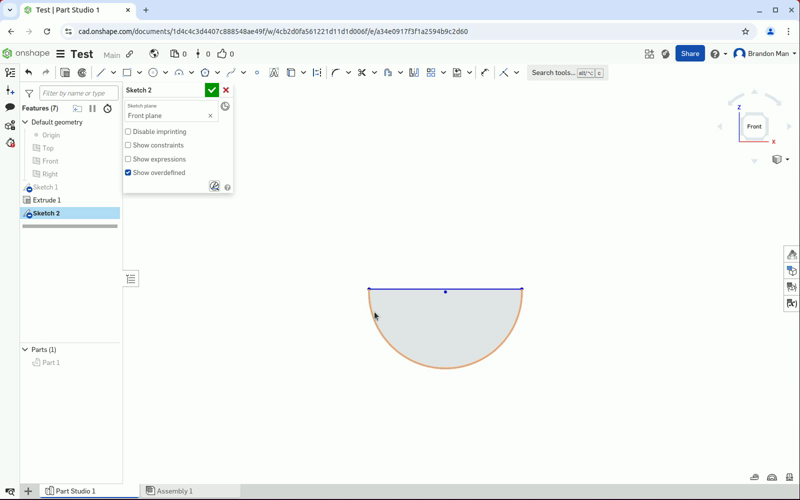
click(374, 311)
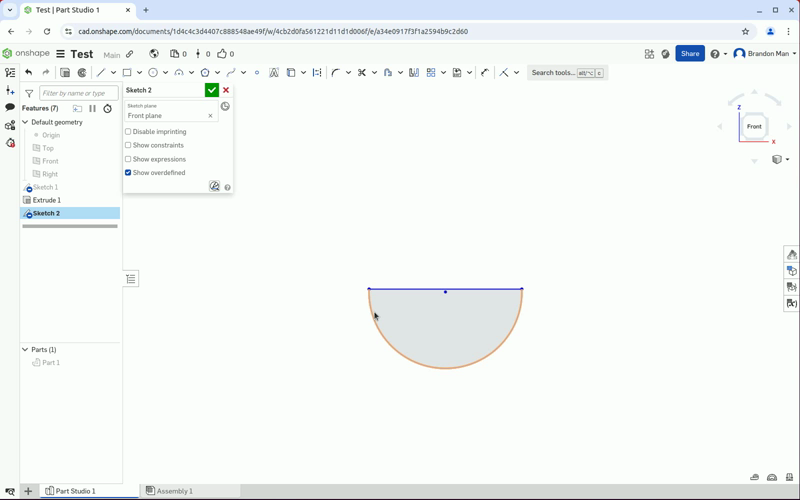
scroll(-6)
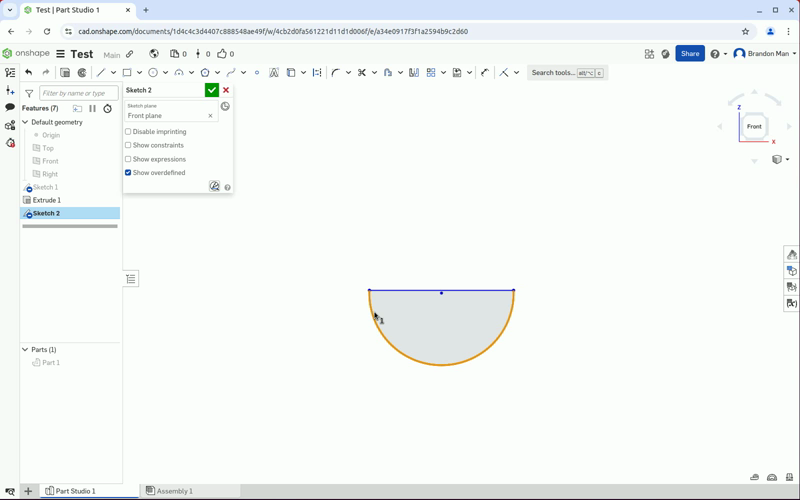
scroll(-6)
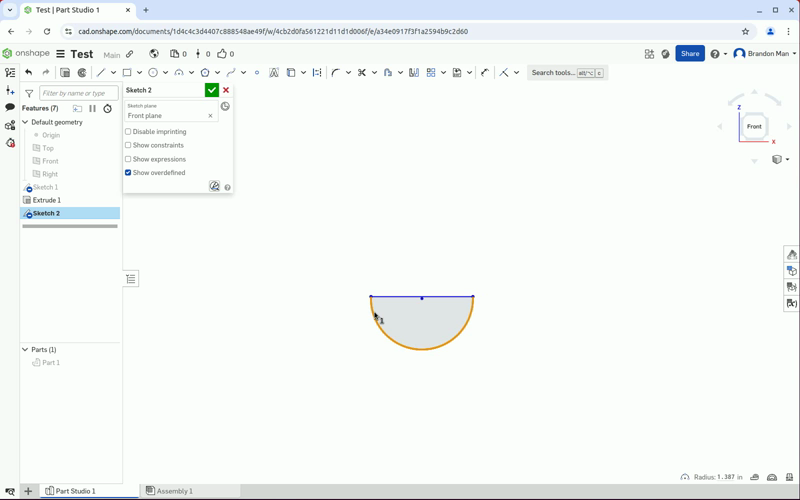
scroll(-6)
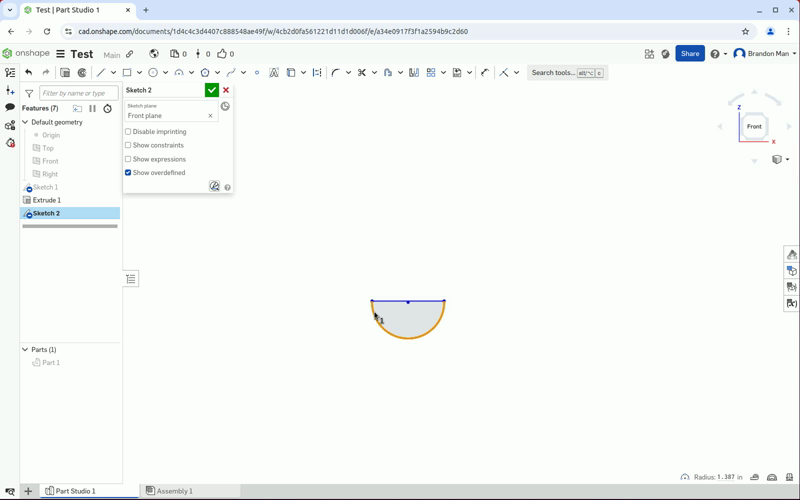
scroll(-6)
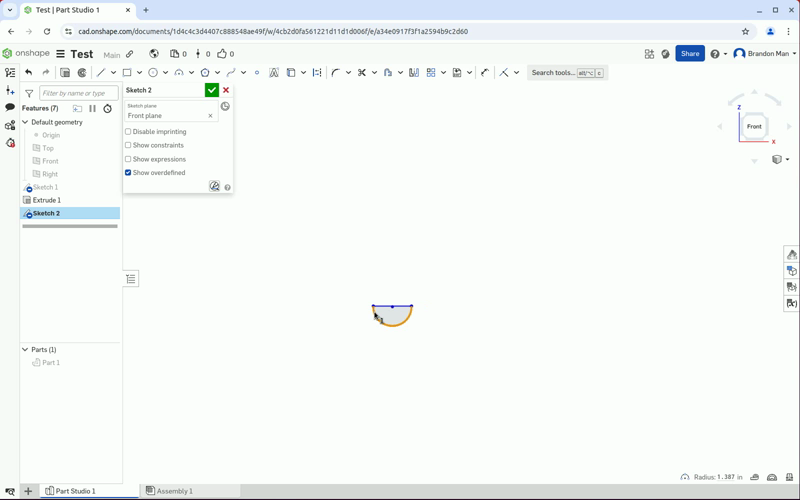
scroll(-6)
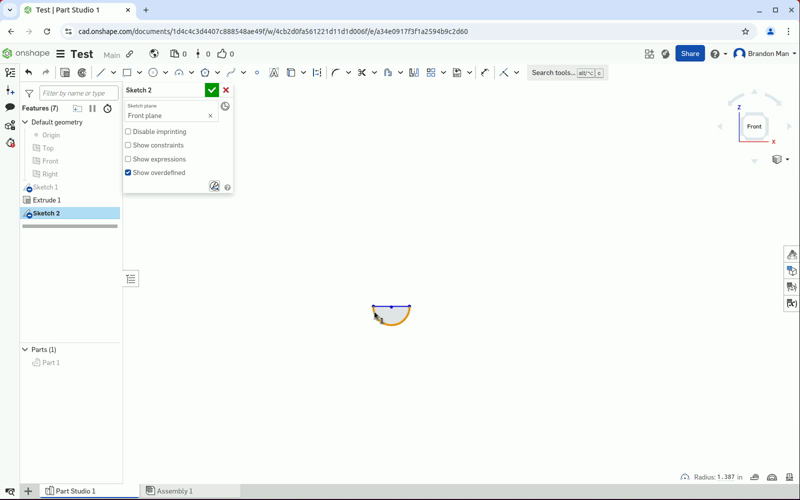
scroll(-6)
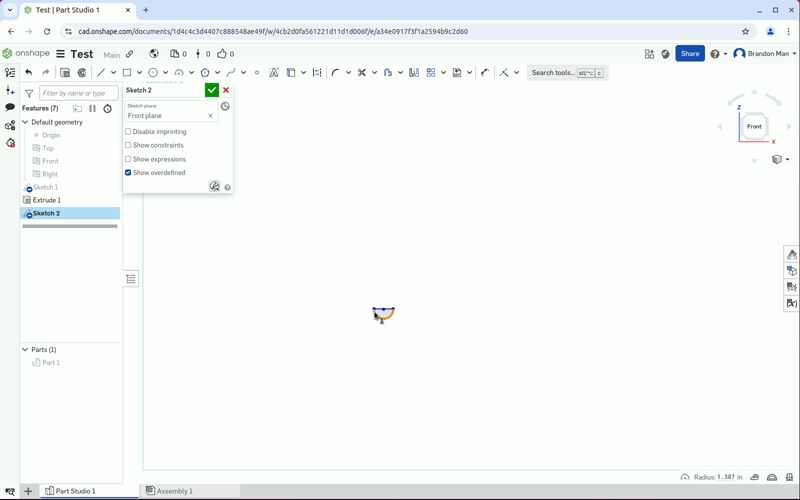
scroll(-6)
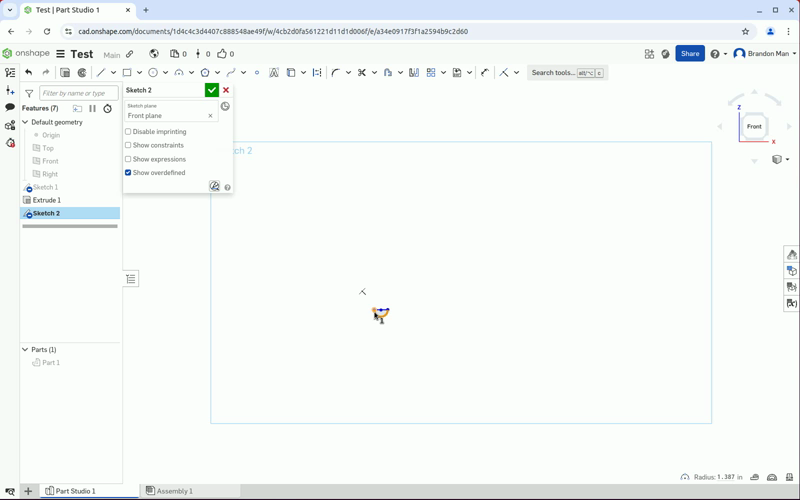
mouse_move(73, 352)
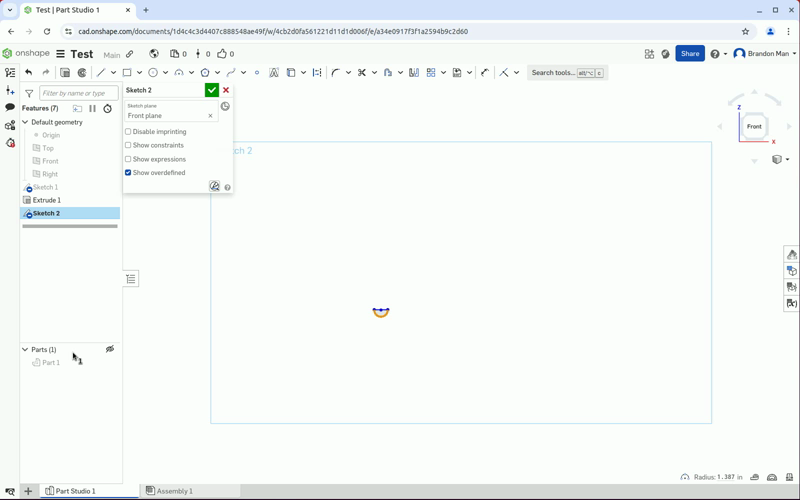
key(shift+y)
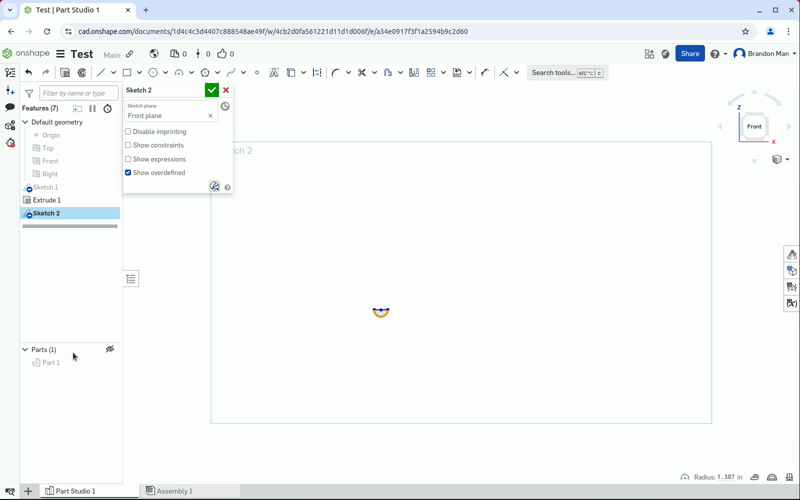
key(shift+e)
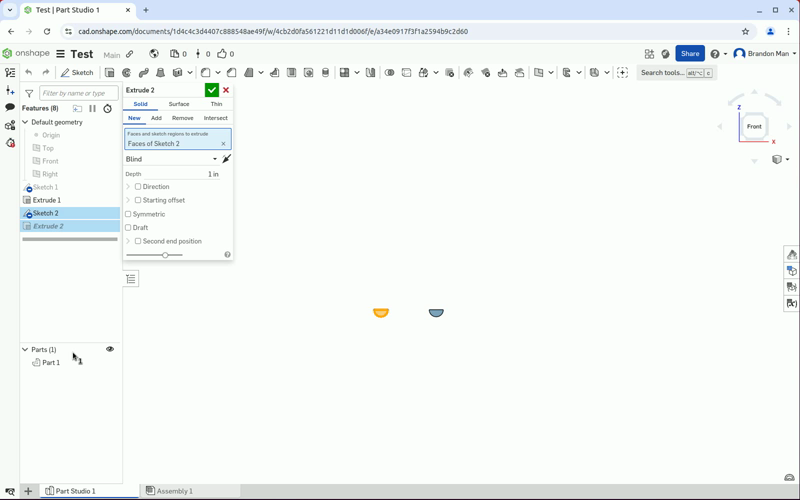
mouse_move(143, 106)
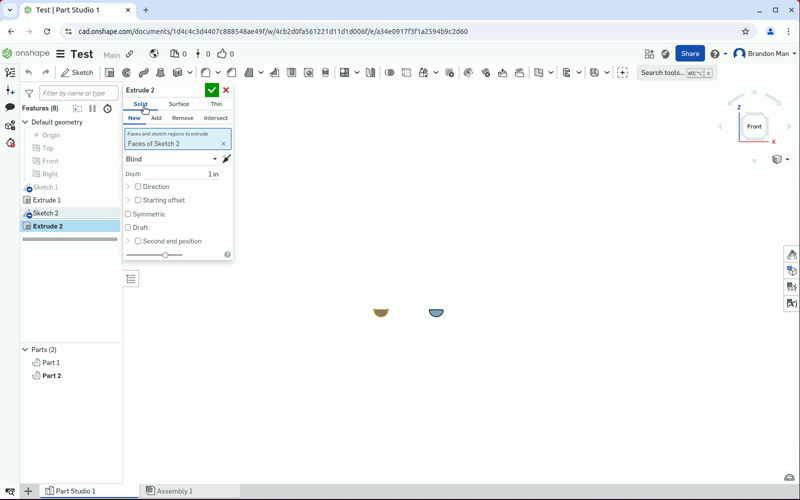
click(143, 106)
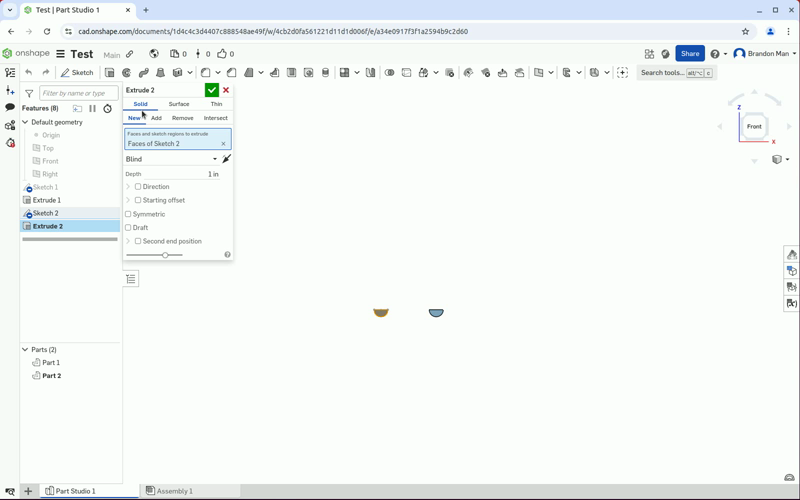
mouse_move(137, 120)
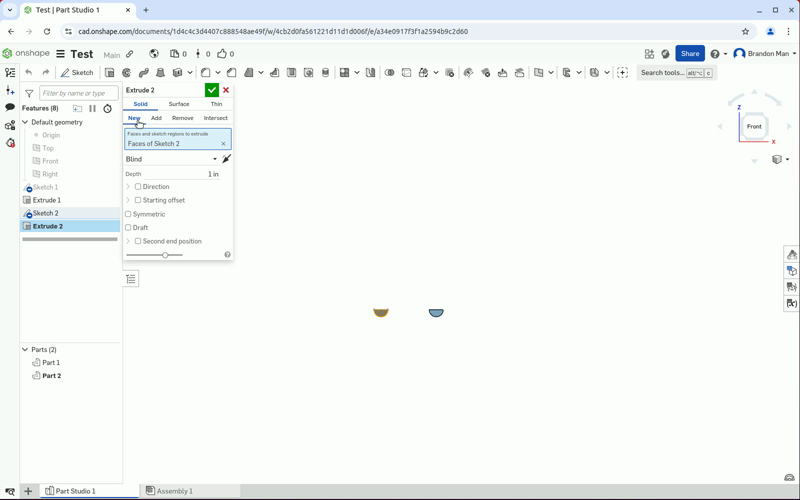
click(137, 120)
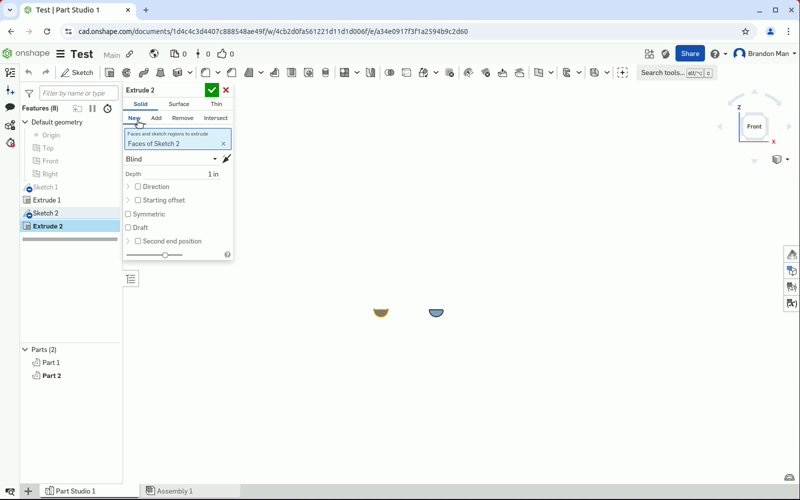
key(tab, 4)
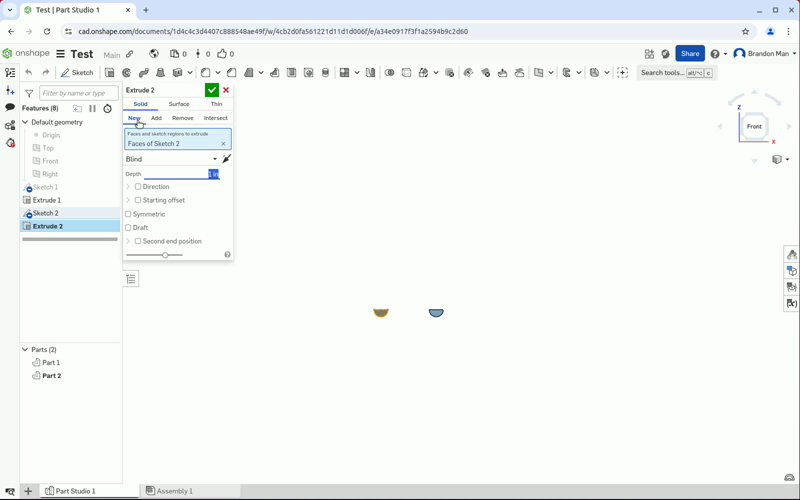
text(2.166)
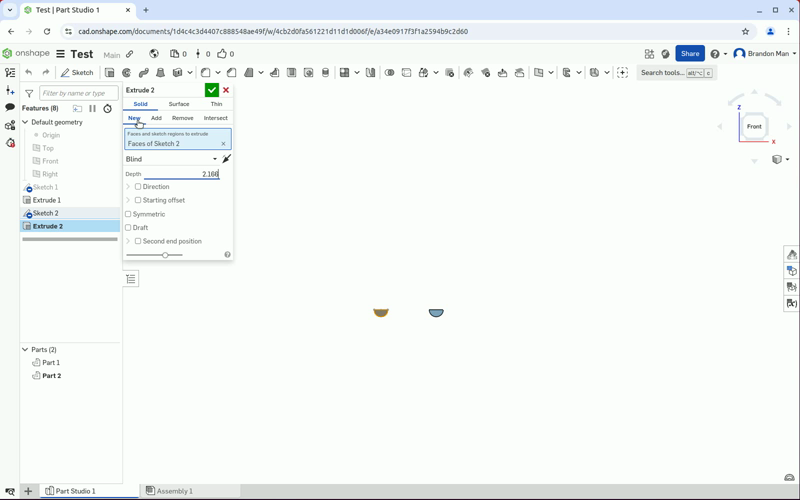
key(enter)
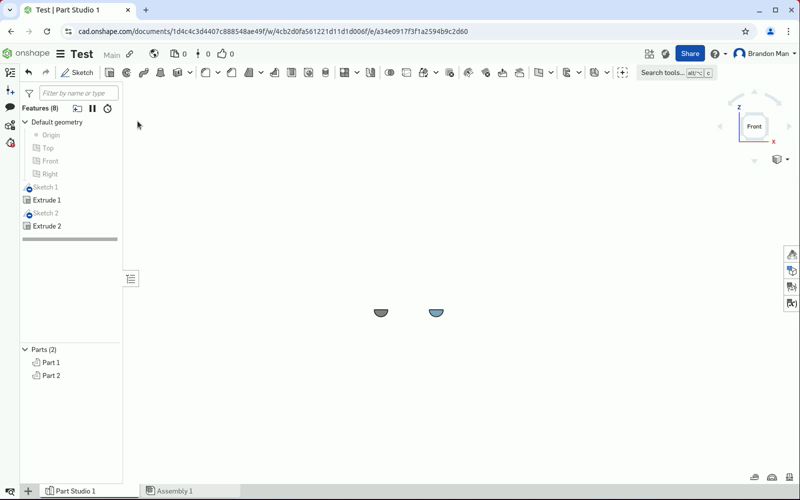
key(shift+h)
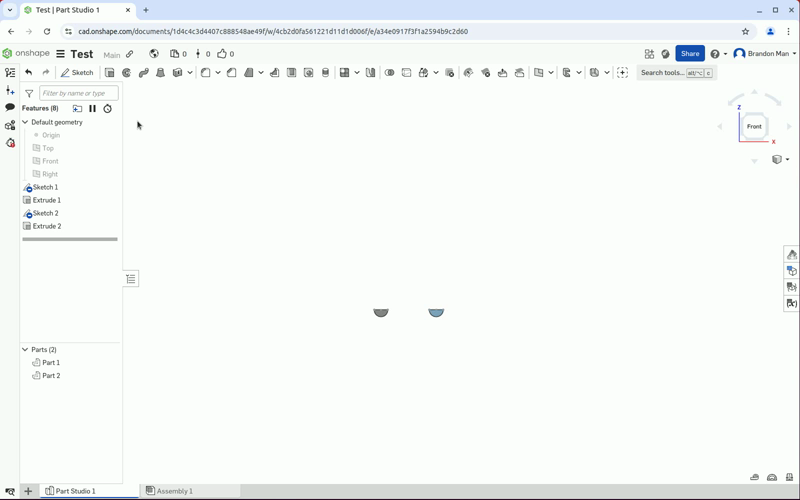
key(shift+h)
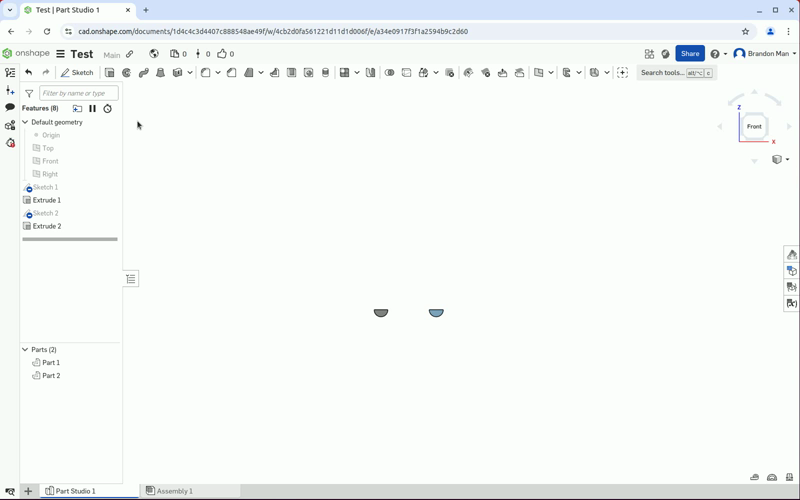
mouse_move(73, 189)
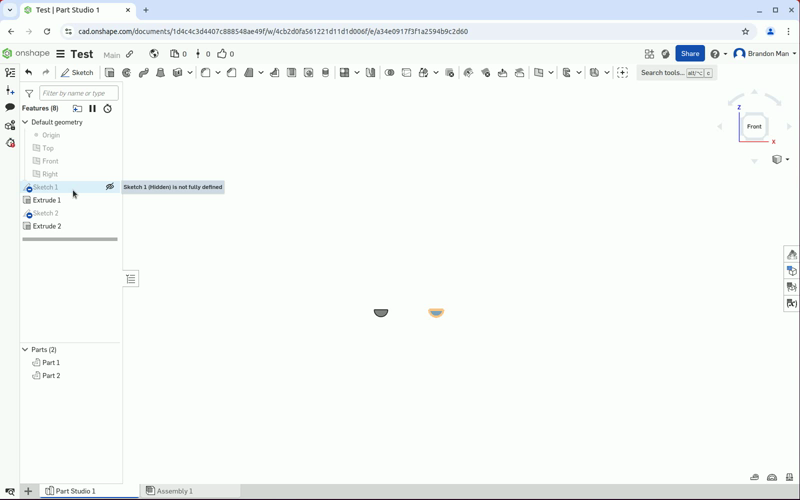
click(73, 189)
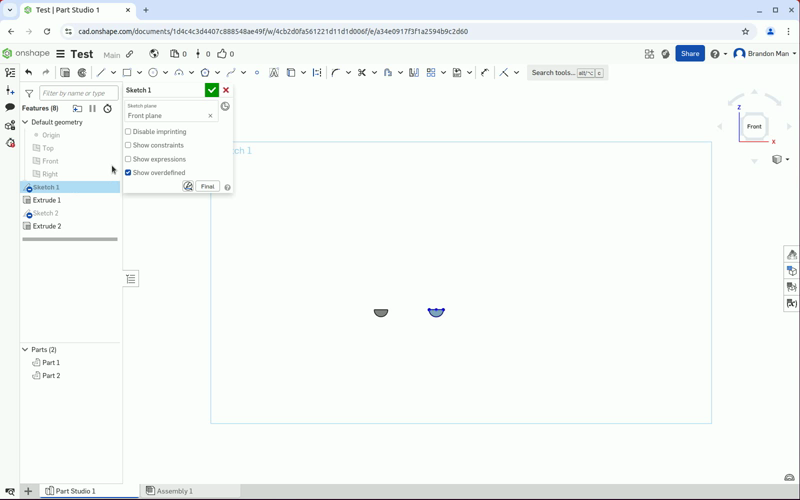
mouse_move(229, 92)
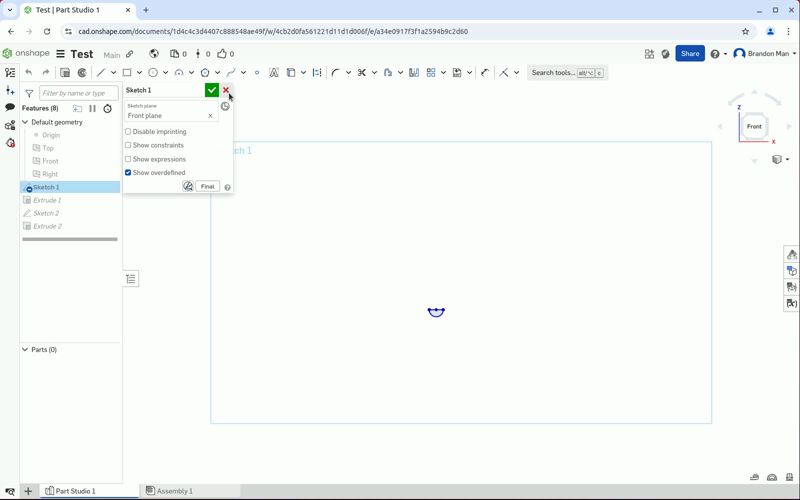
click(229, 92)
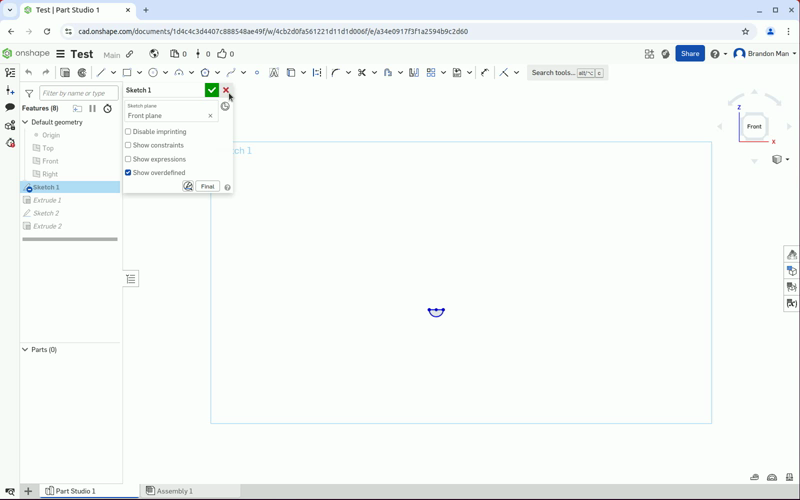
key(shift+s)
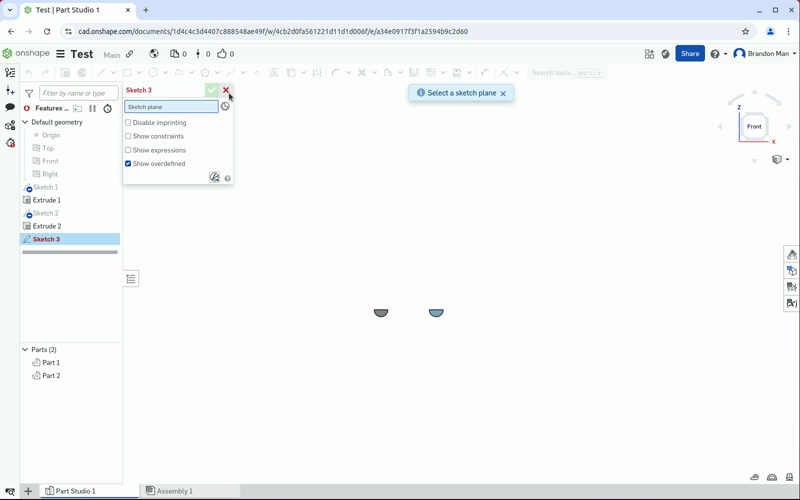
mouse_move(73, 163)
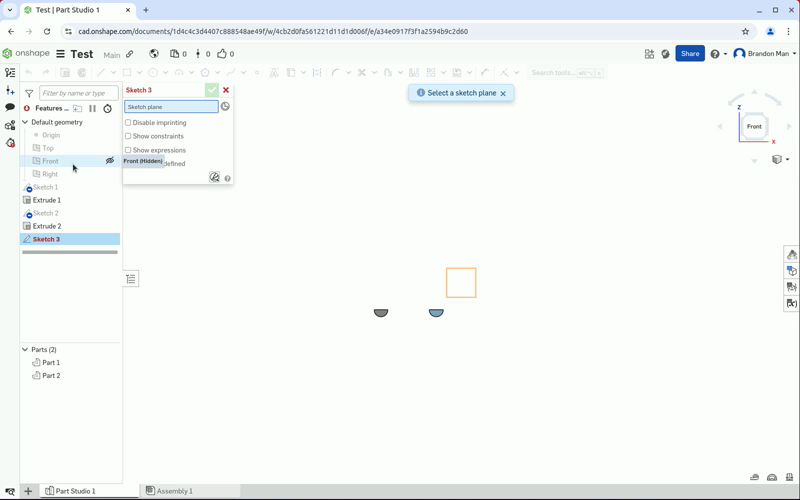
click(73, 163)
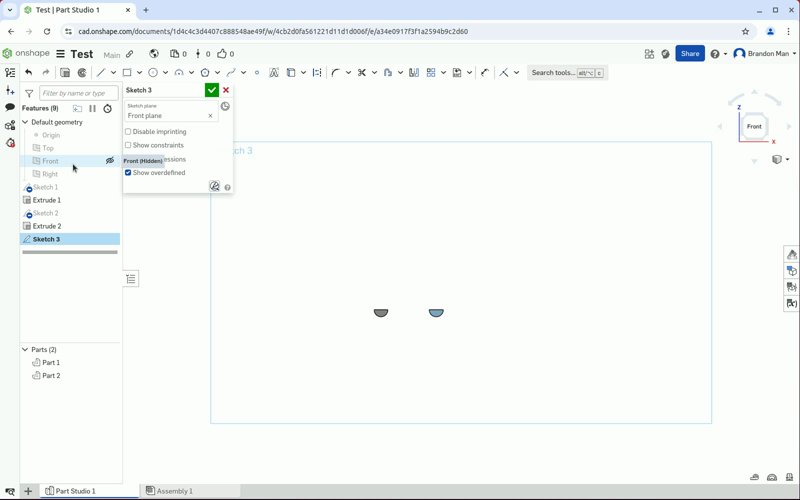
mouse_move(73, 352)
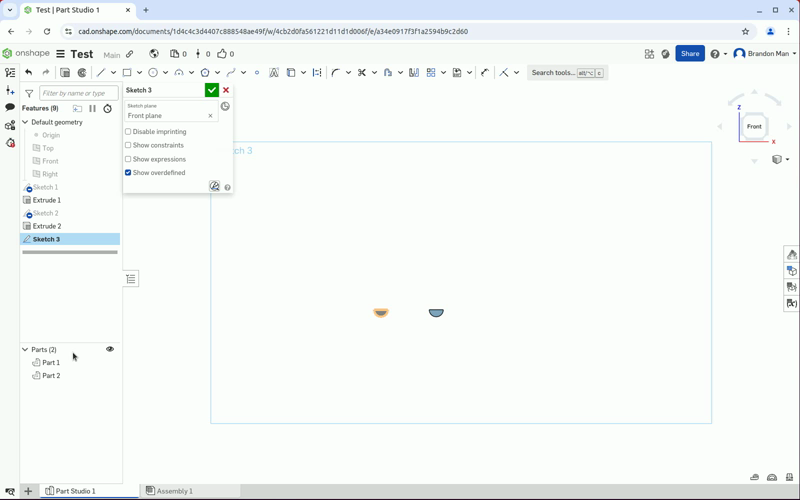
key(y)
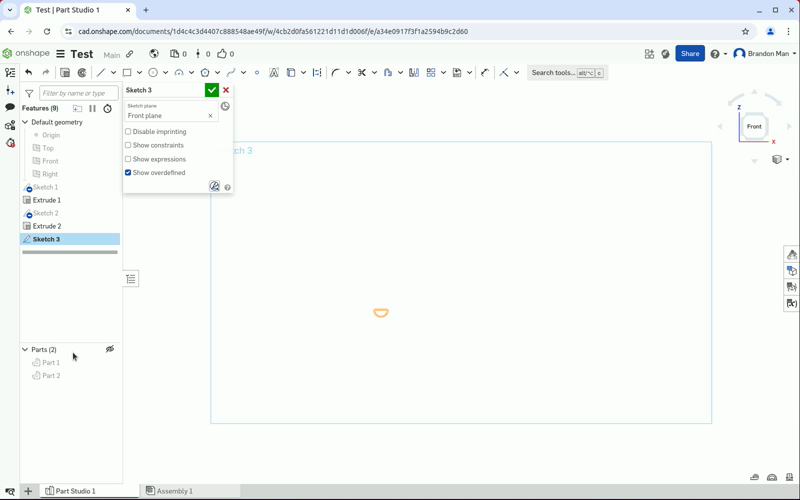
key(l)
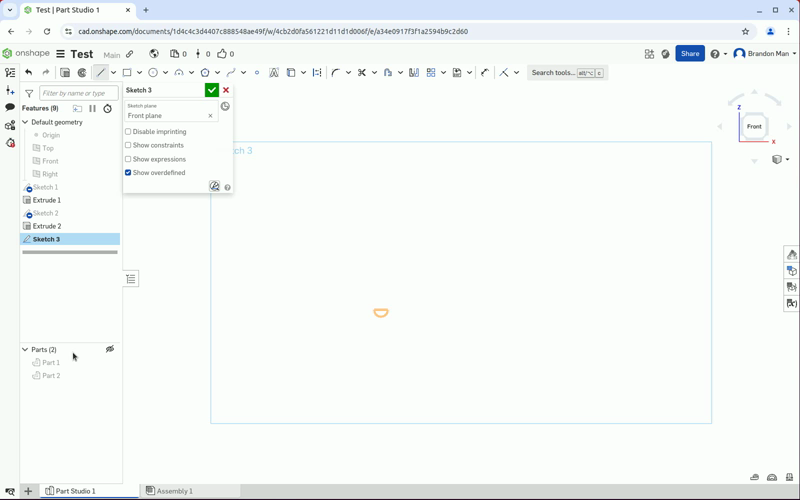
key_down(shift)
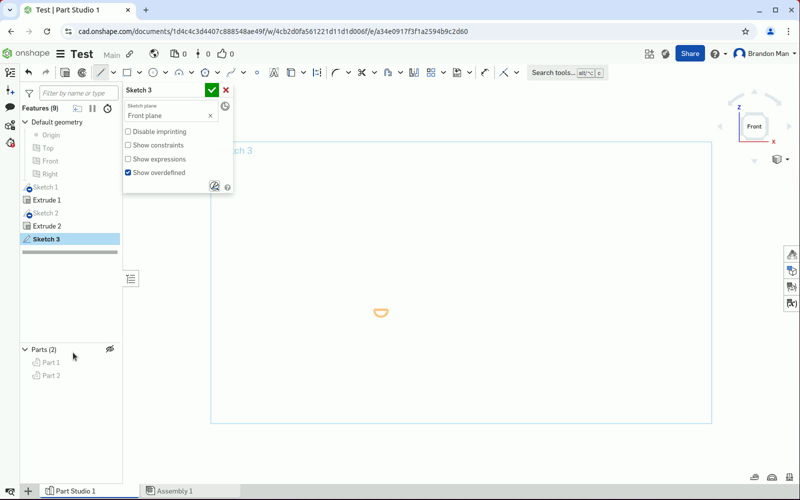
mouse_move(348, 309)
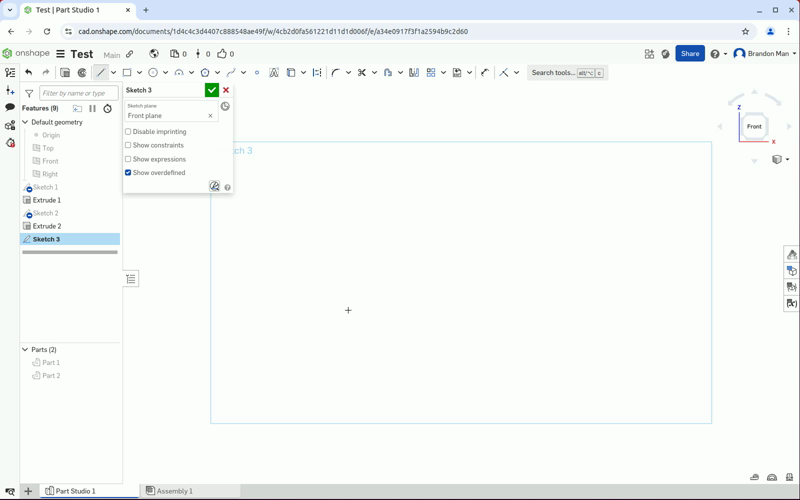
click(348, 309)
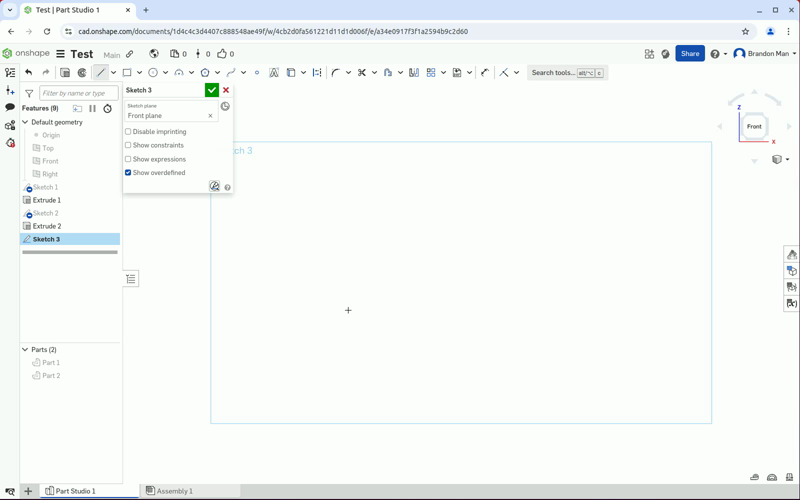
key_up(shift)
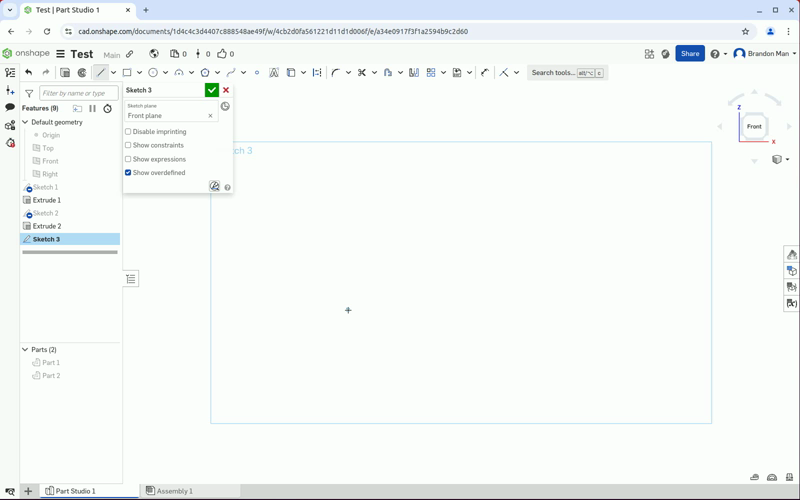
key_down(shift)
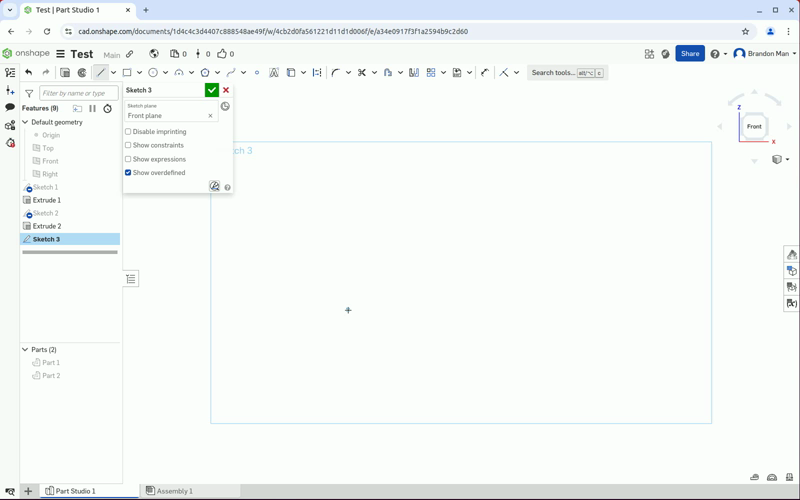
mouse_move(378, 309)
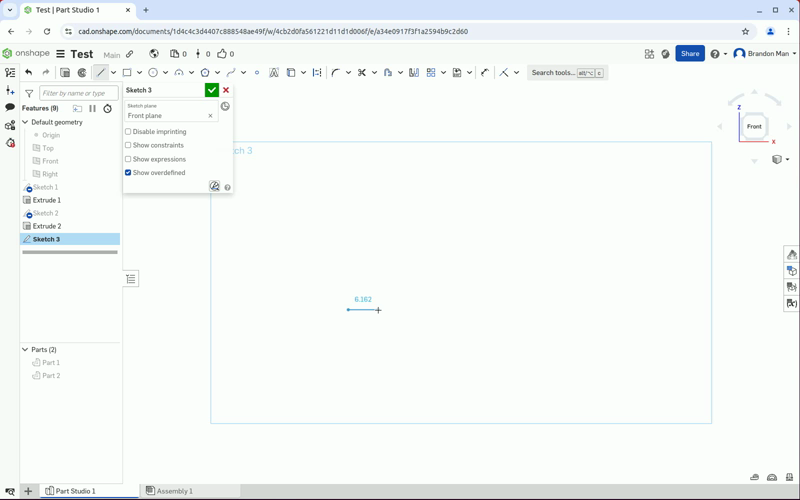
mouse_move(368, 309)
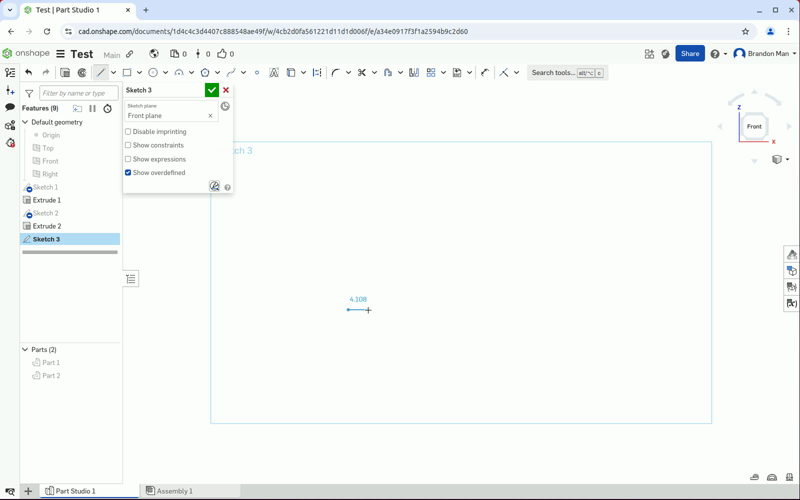
click(368, 309)
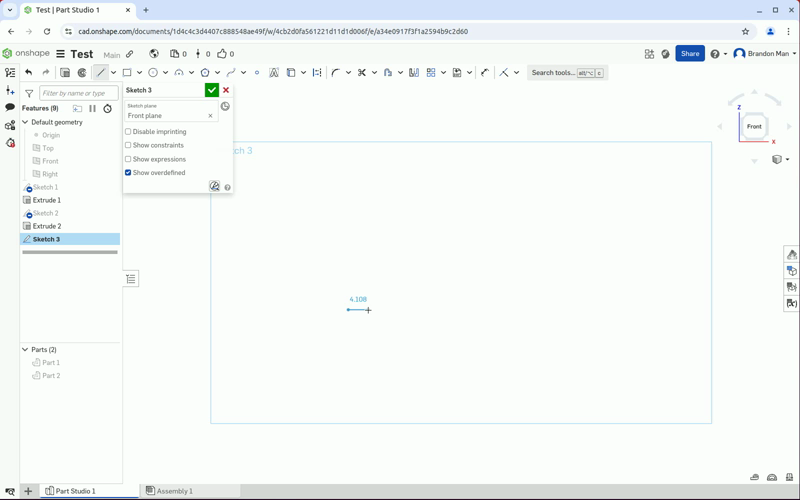
key_up(shift)
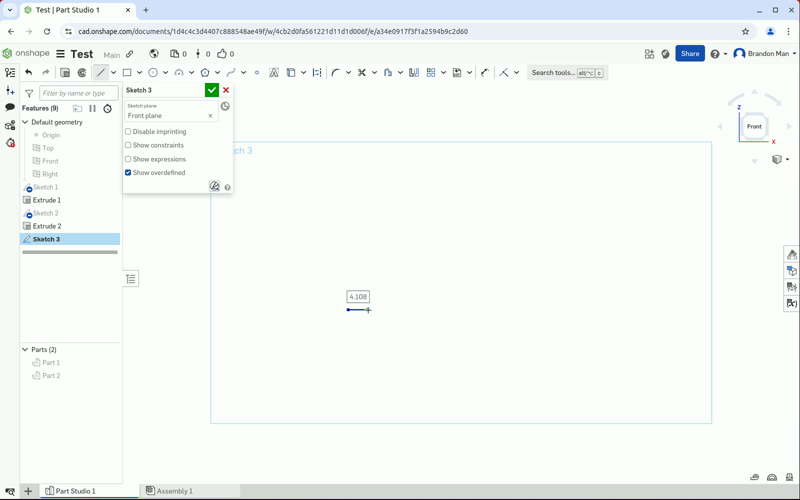
key_down(shift)
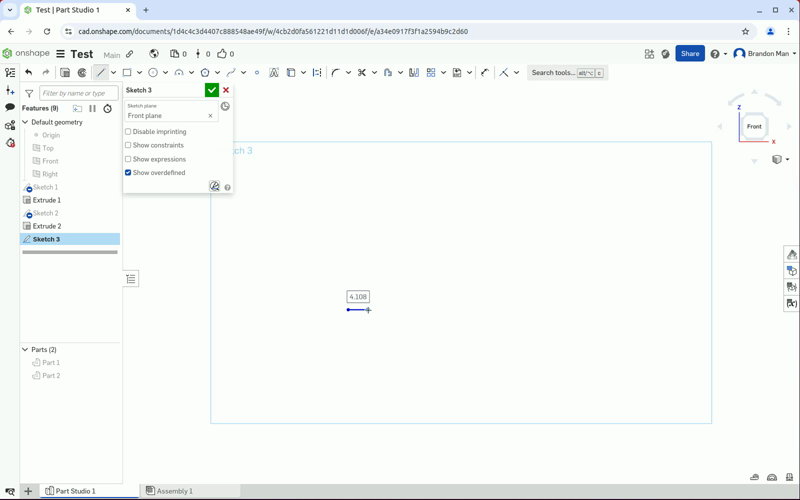
mouse_move(398, 309)
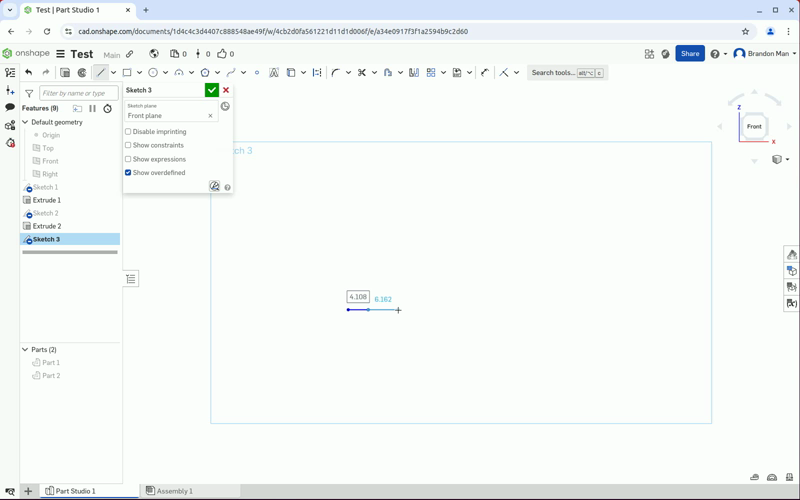
mouse_move(368, 291)
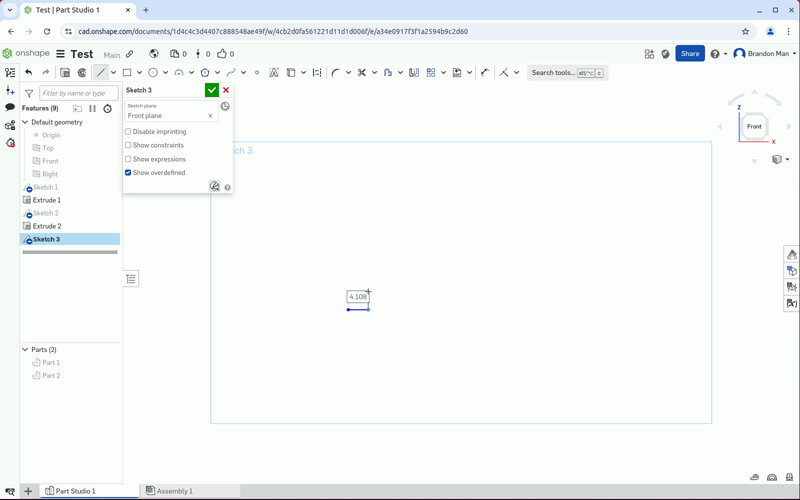
click(368, 291)
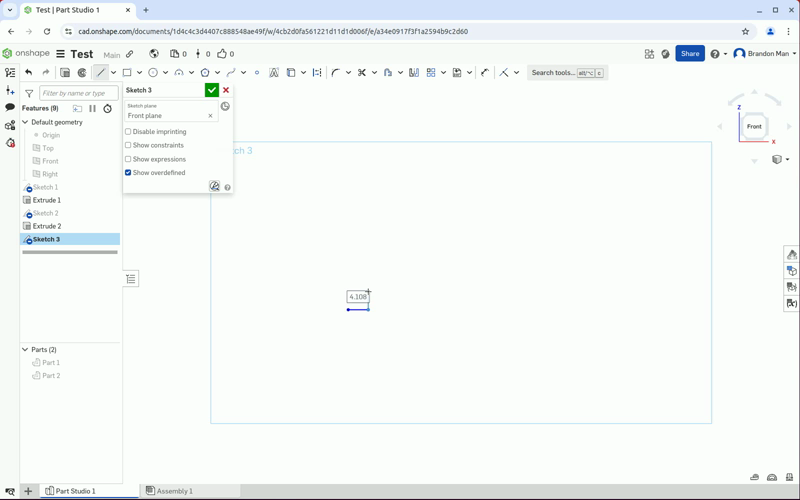
key_up(shift)
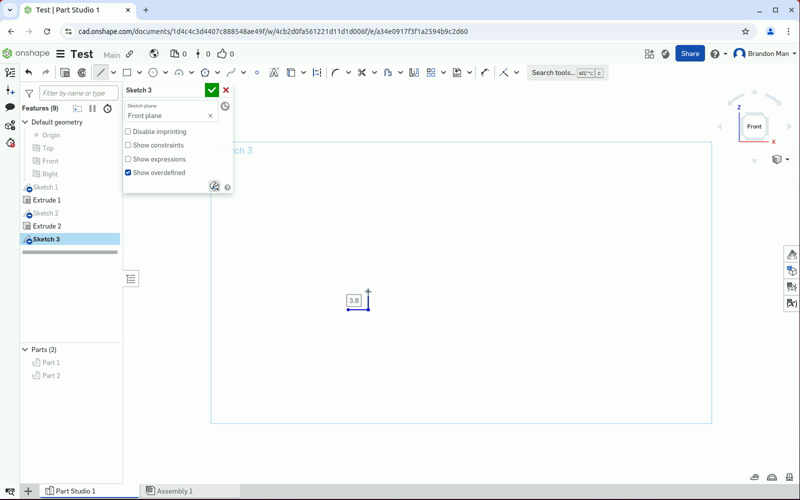
key_down(shift)
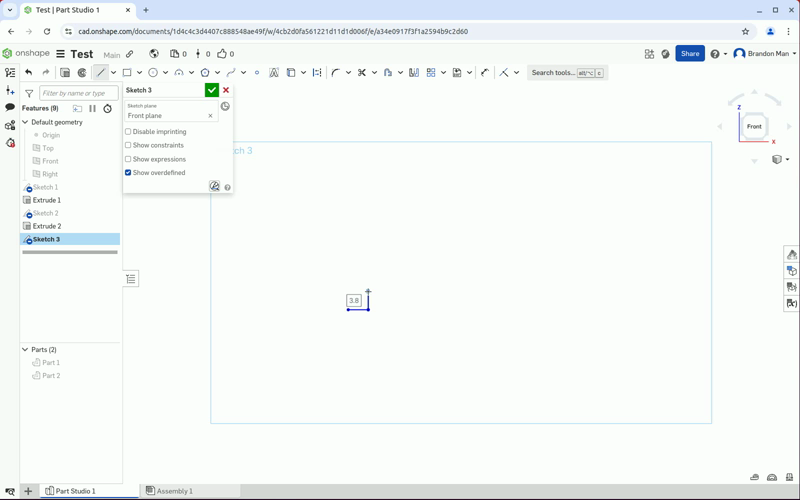
mouse_move(398, 291)
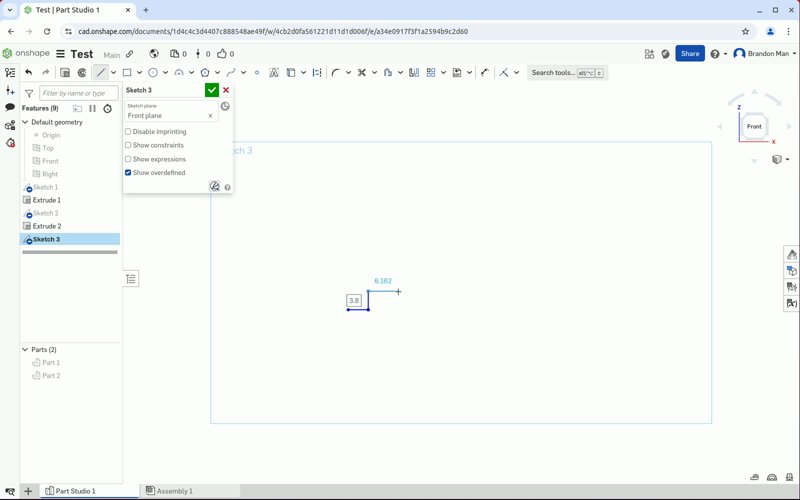
mouse_move(348, 291)
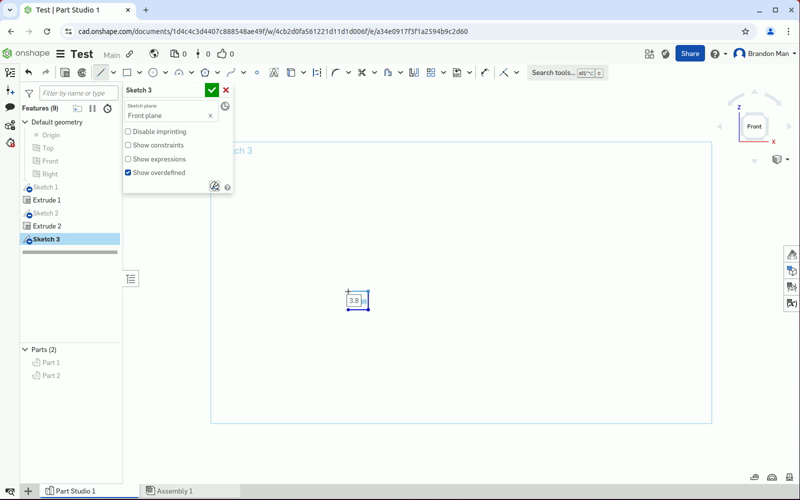
click(348, 291)
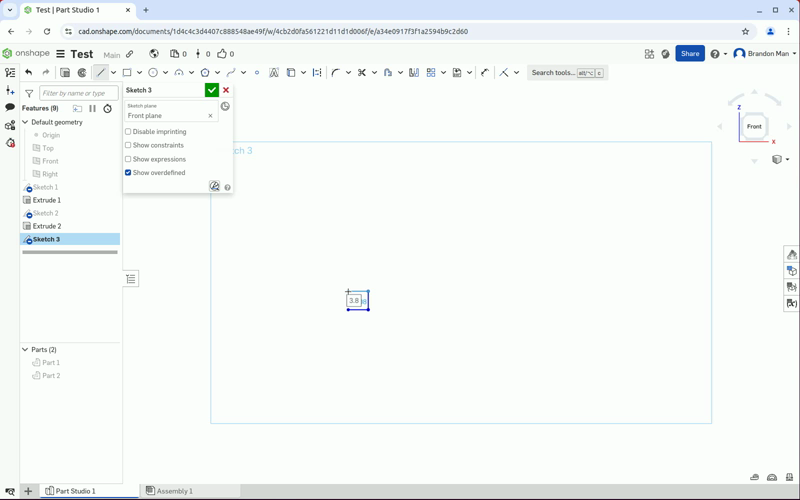
key_up(shift)
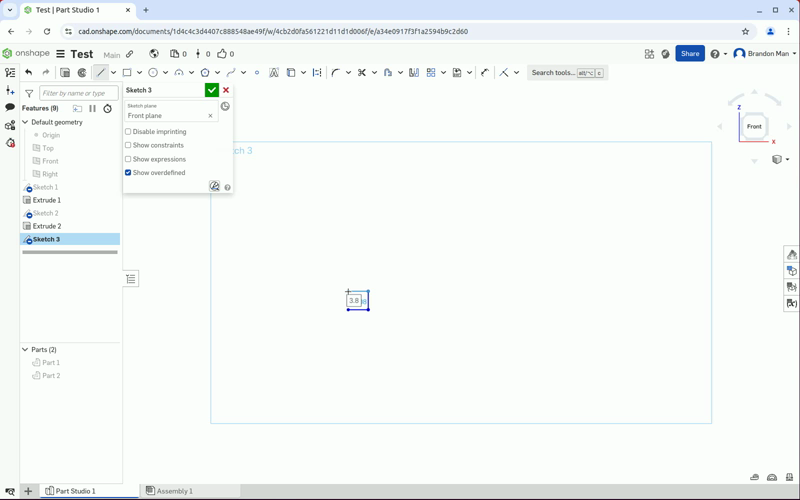
mouse_move(378, 291)
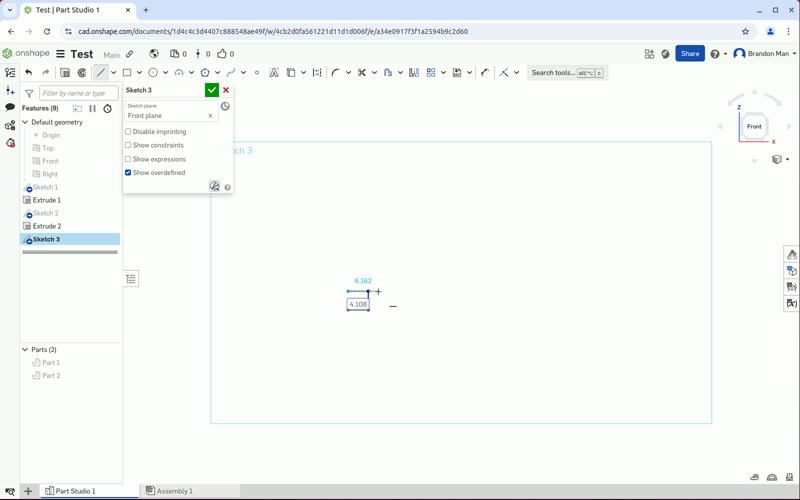
key_down(shift)
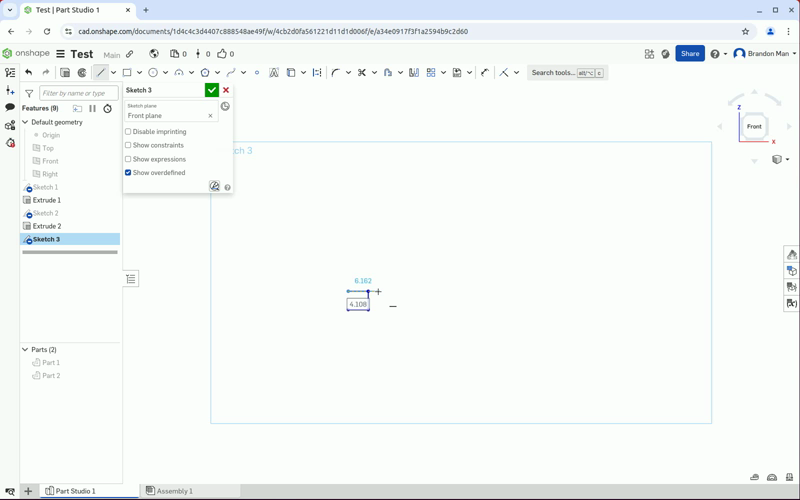
mouse_move(348, 309)
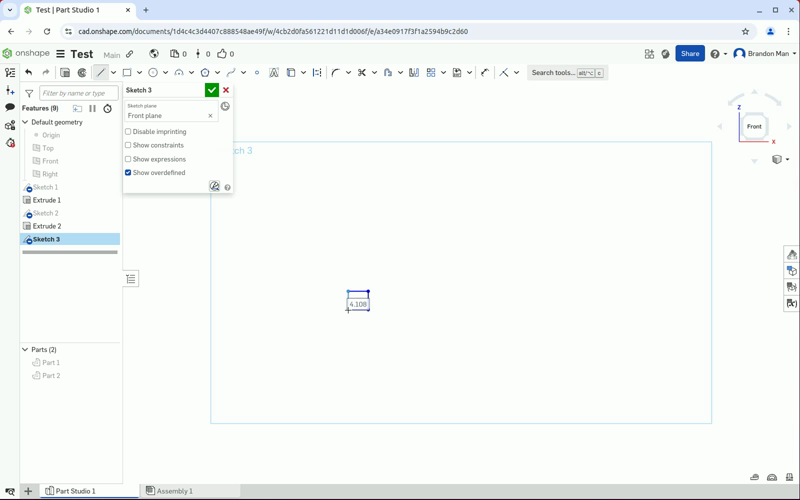
key_up(shift)
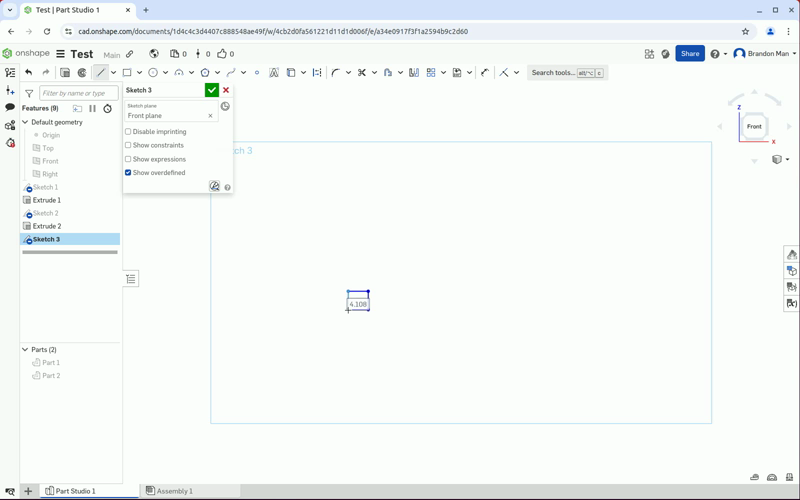
click(348, 309)
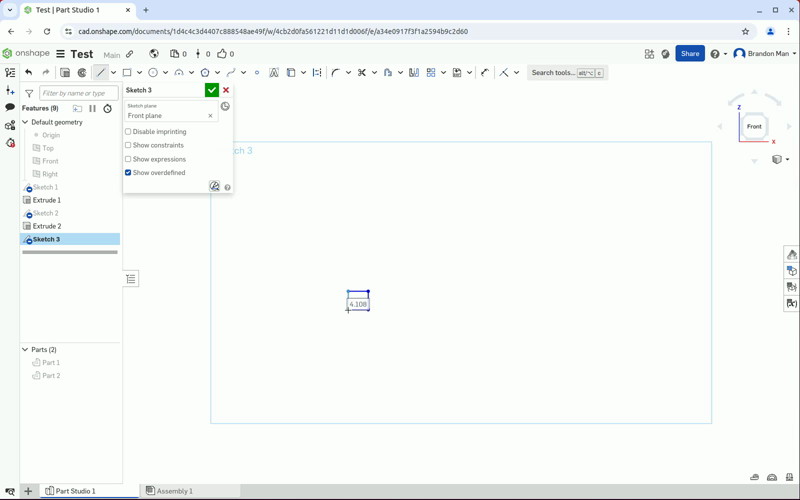
key(esc)
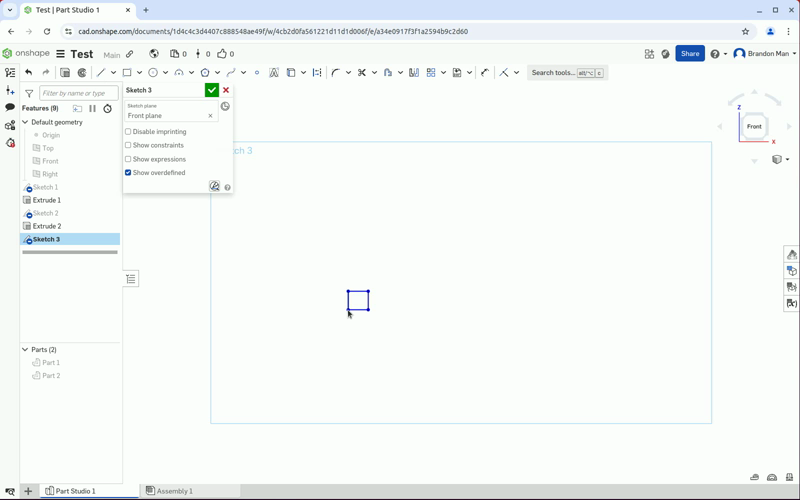
mouse_move(362, 307)
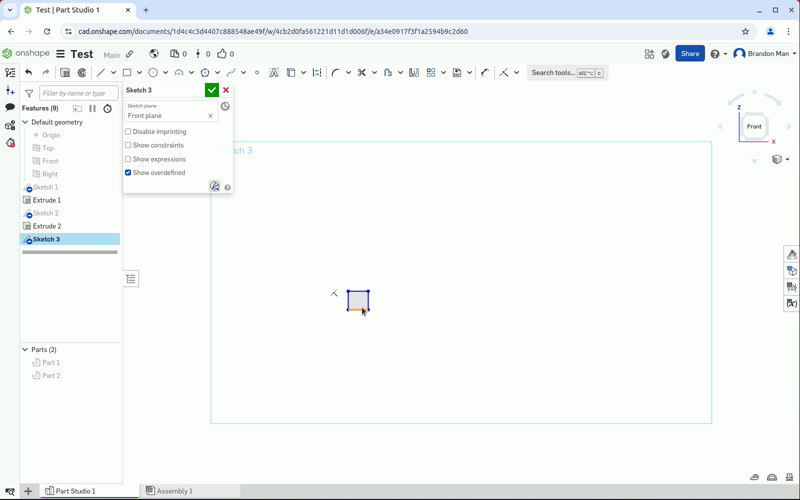
scroll(6)
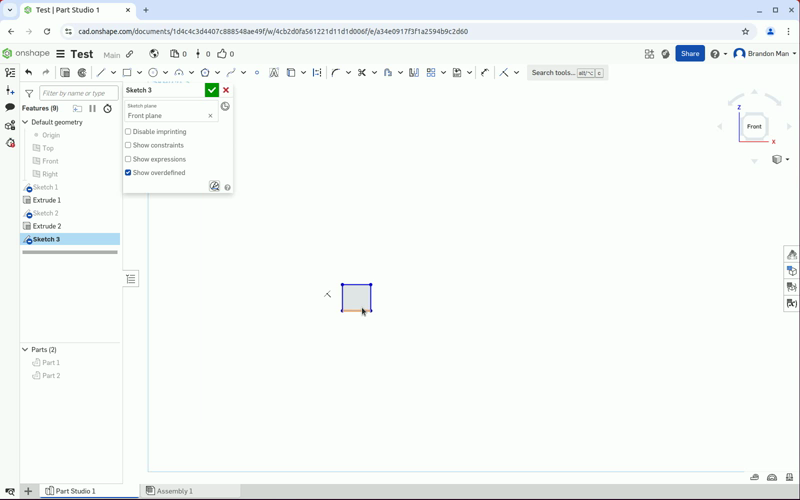
scroll(6)
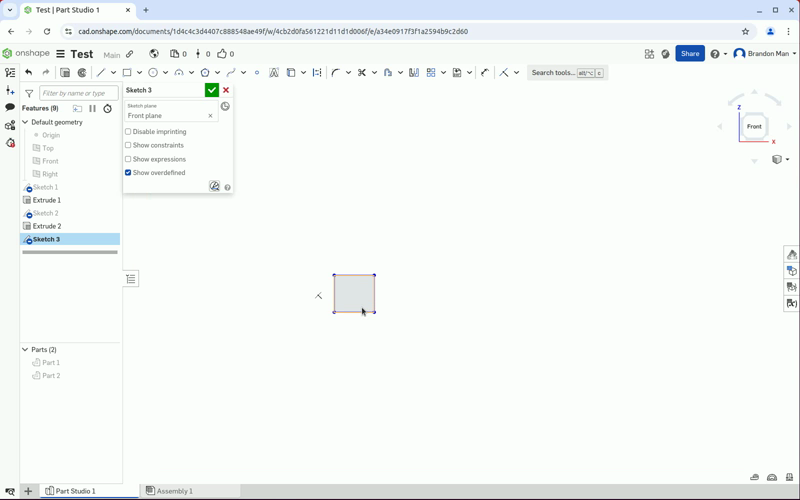
scroll(6)
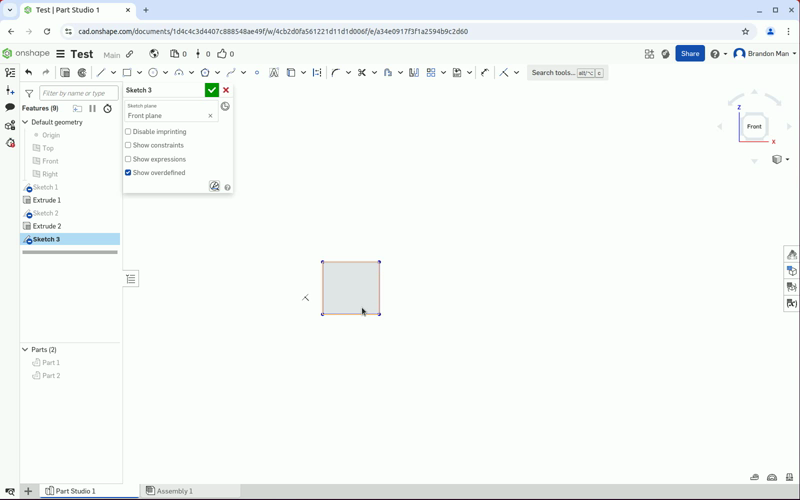
scroll(6)
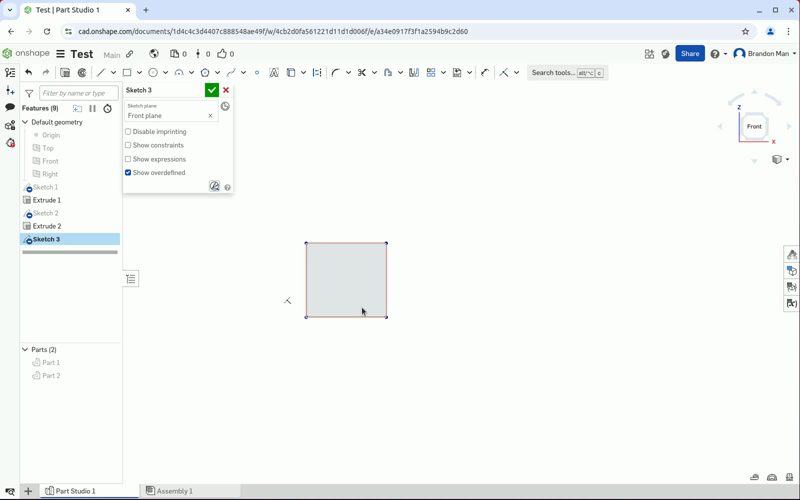
scroll(6)
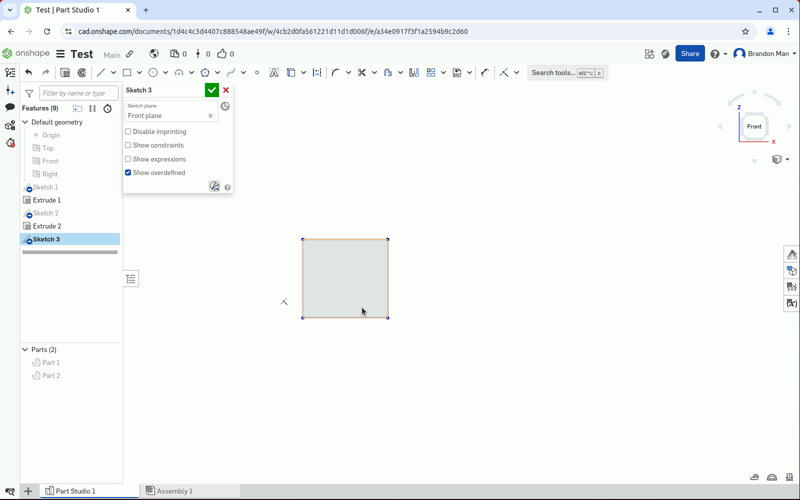
scroll(6)
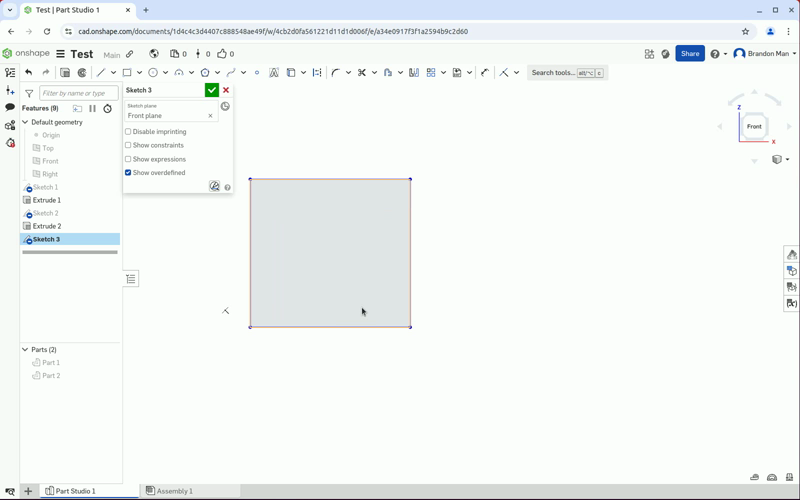
scroll(6)
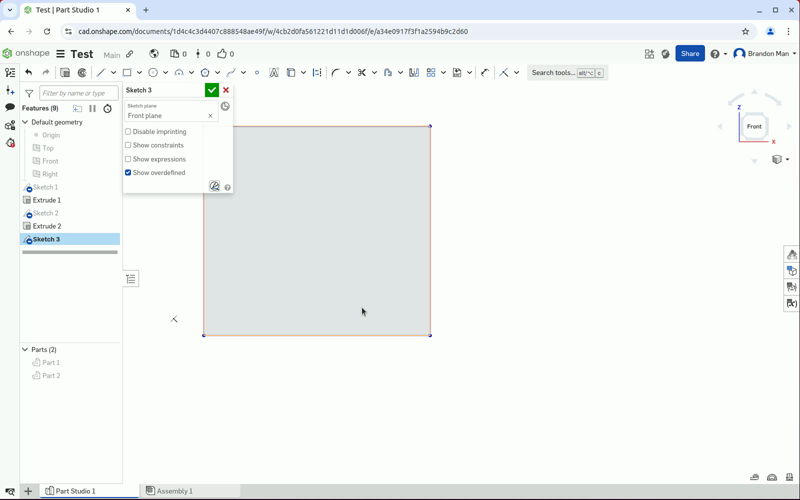
click(362, 307)
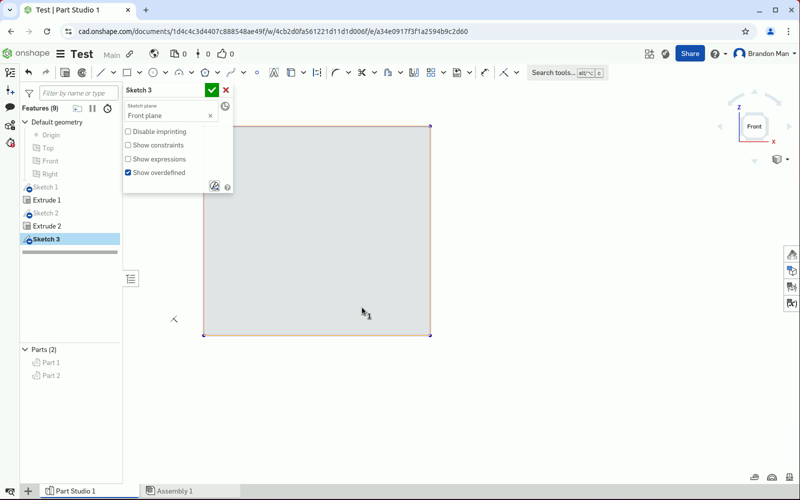
scroll(-6)
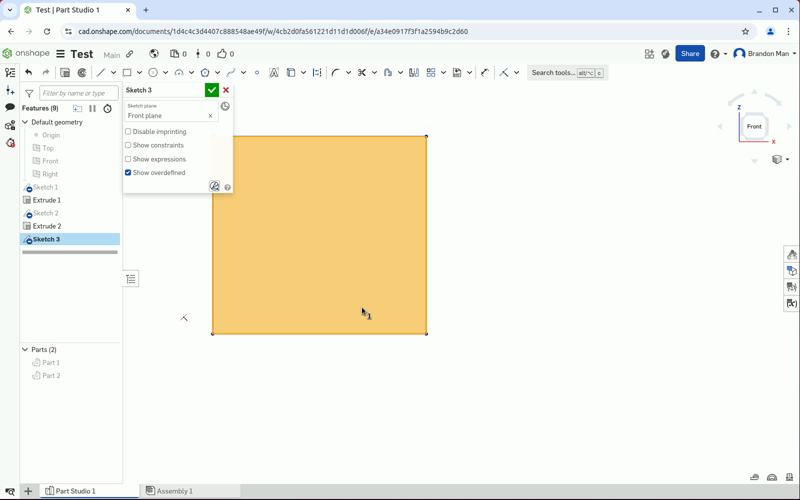
scroll(-6)
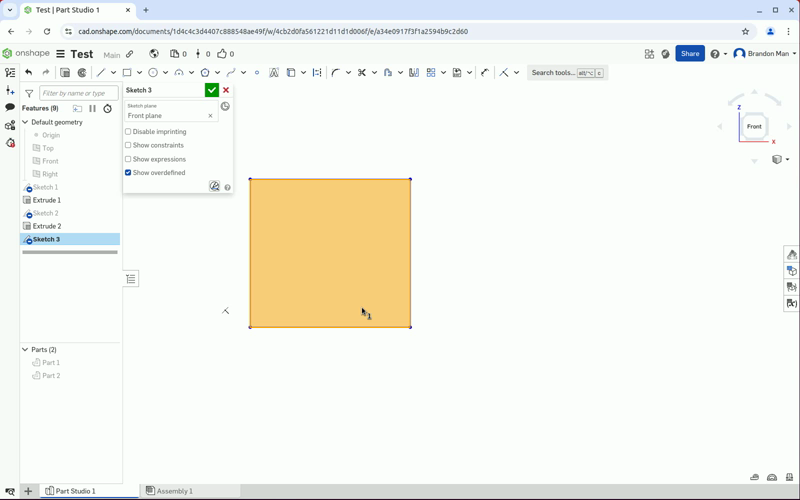
scroll(-6)
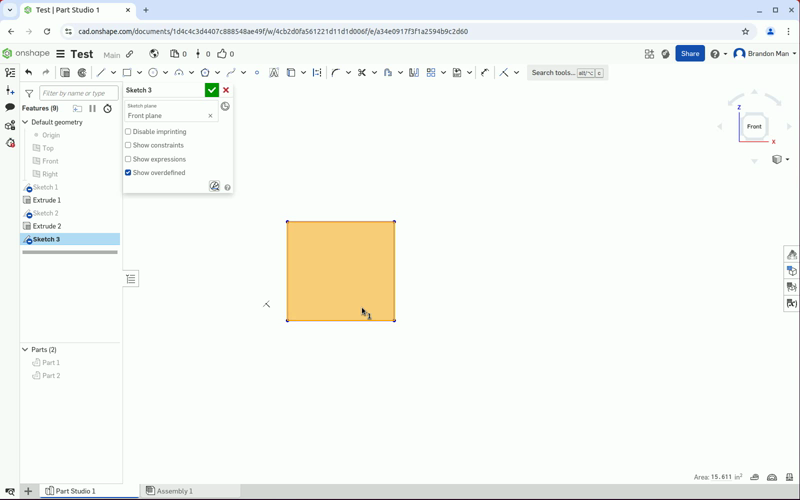
scroll(-6)
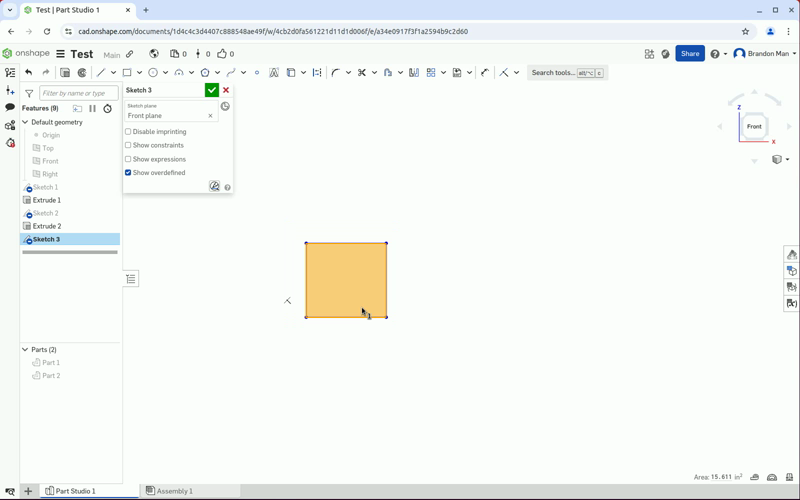
scroll(-6)
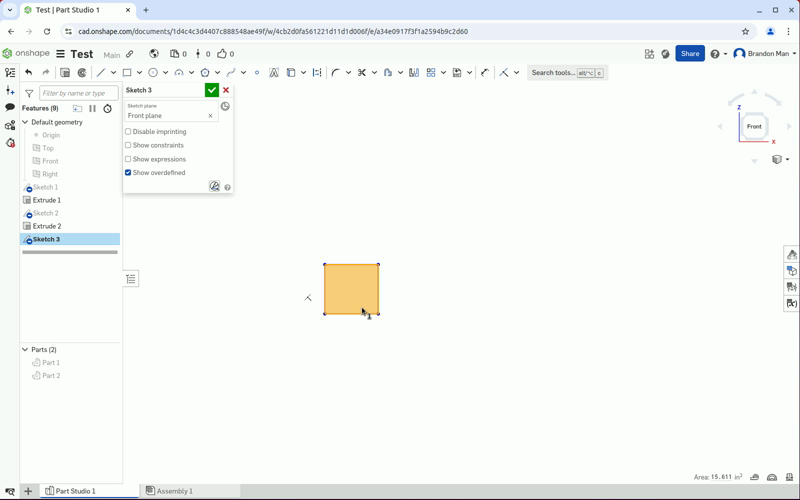
scroll(-6)
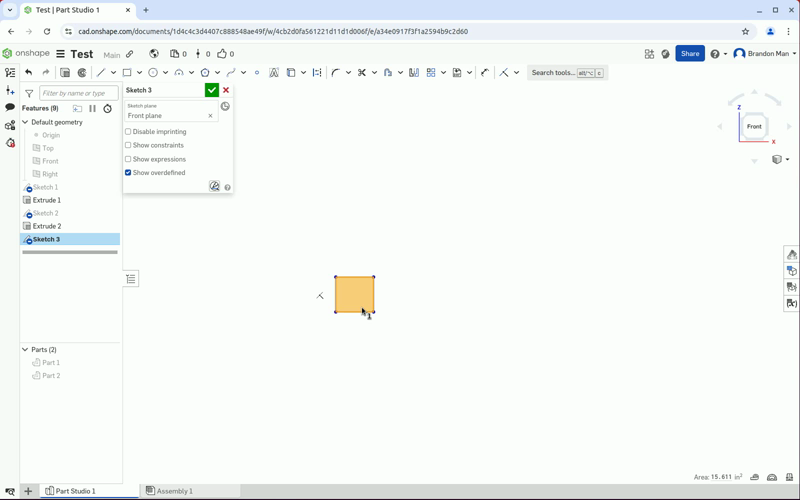
scroll(-6)
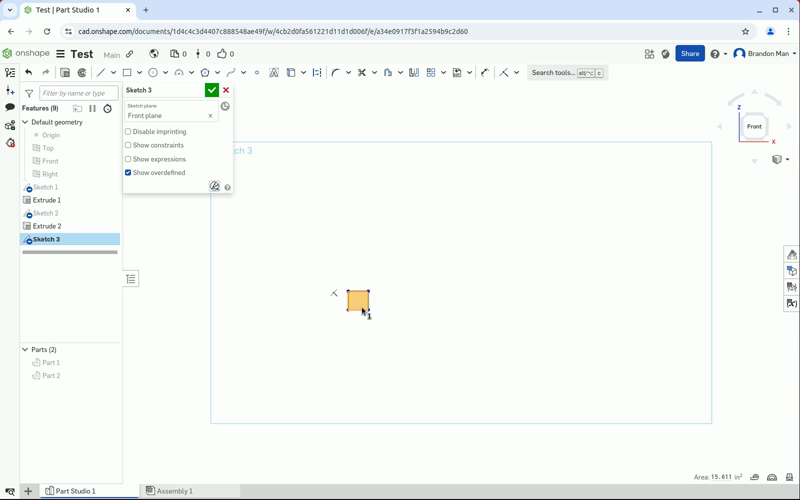
mouse_move(73, 352)
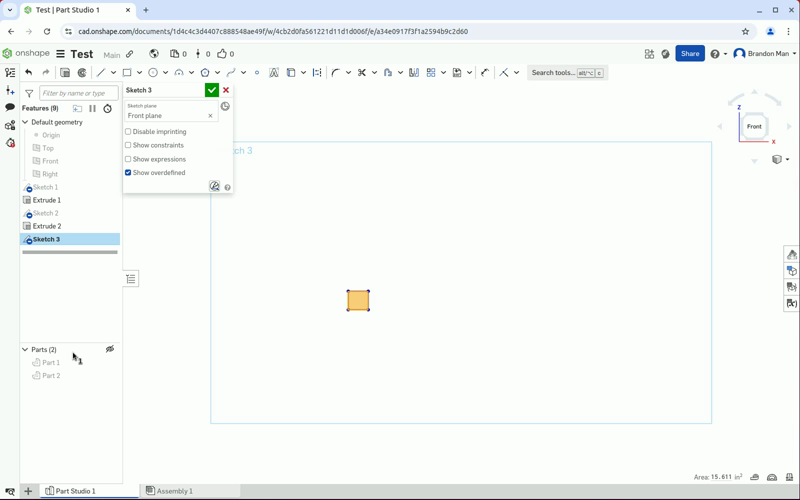
key(shift+y)
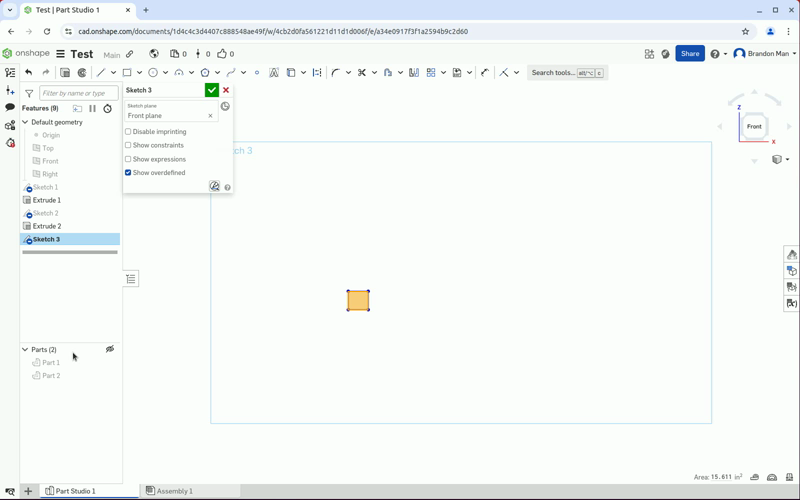
key(shift+e)
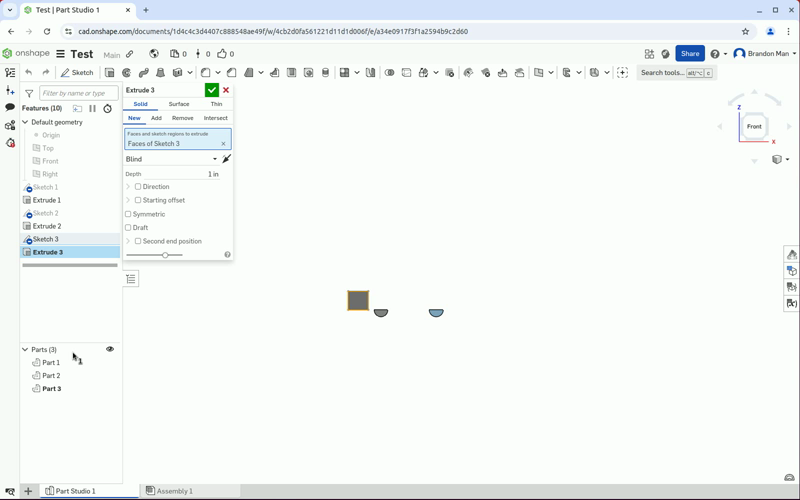
mouse_move(143, 106)
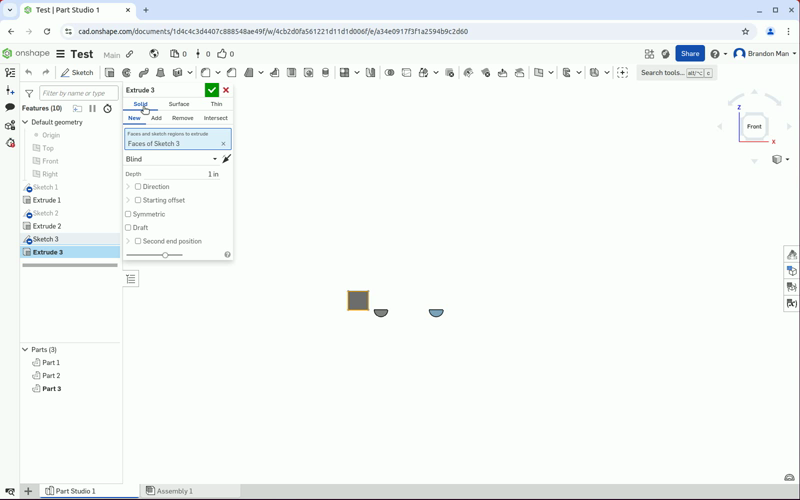
click(143, 106)
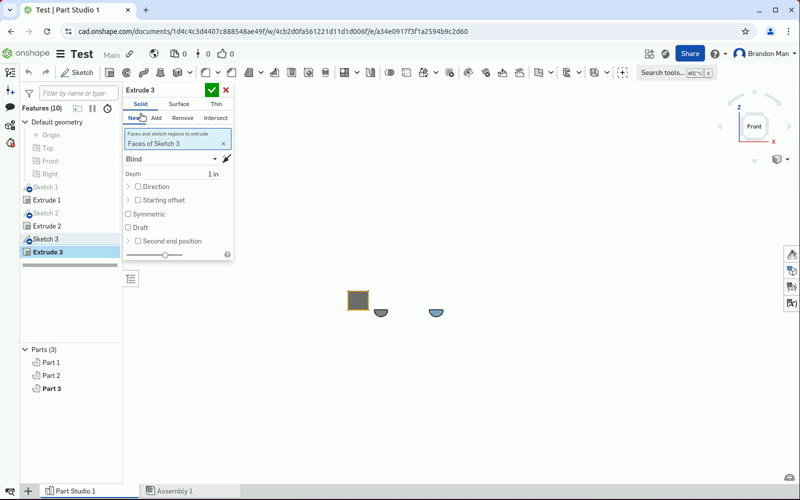
mouse_move(137, 120)
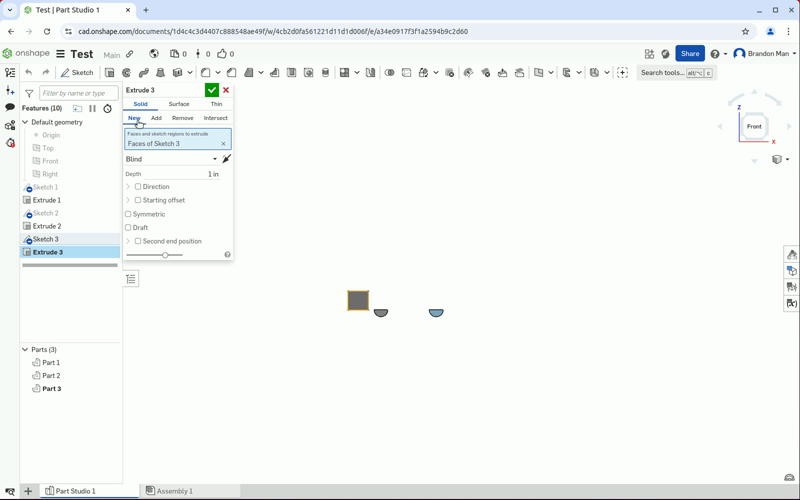
click(137, 120)
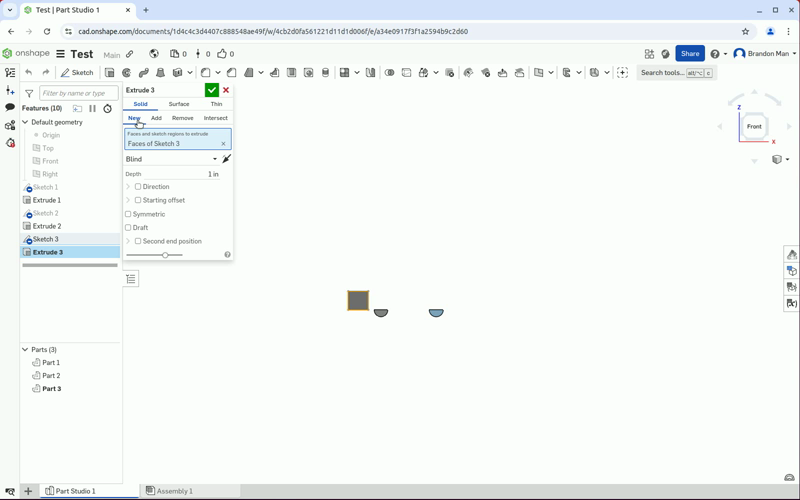
key(tab, 4)
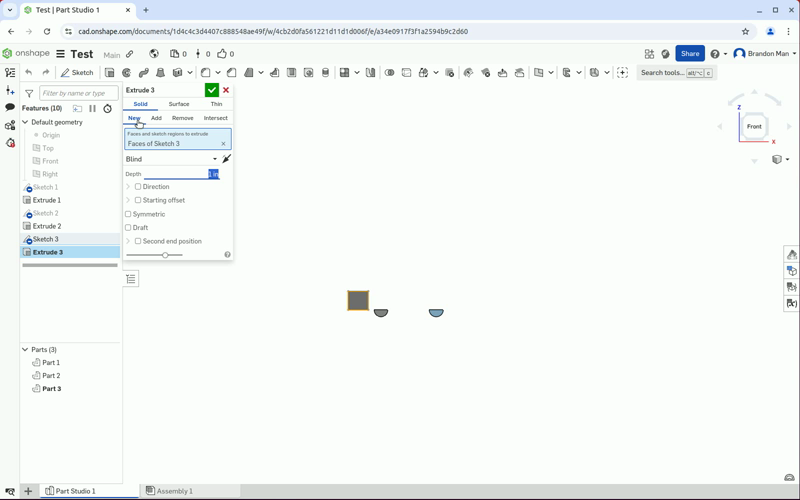
text(2.166)
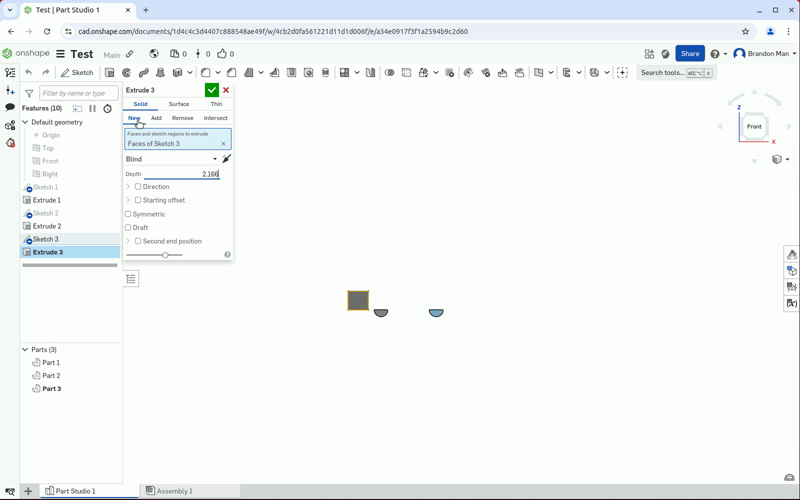
key(enter)
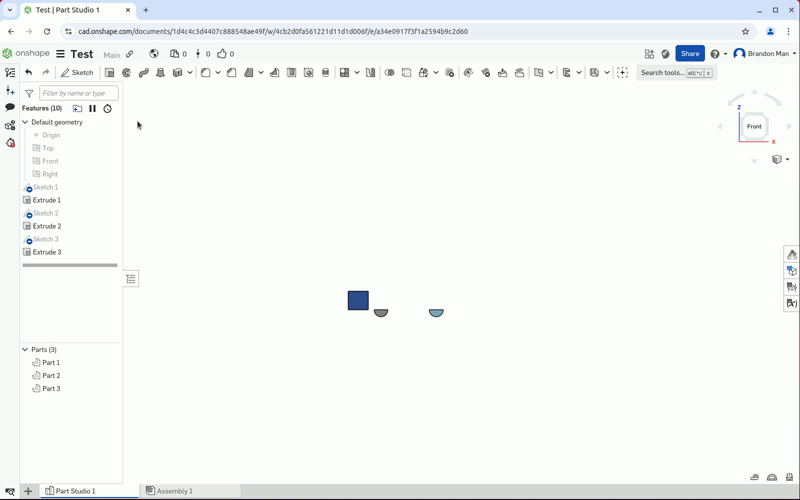
key(shift+h)
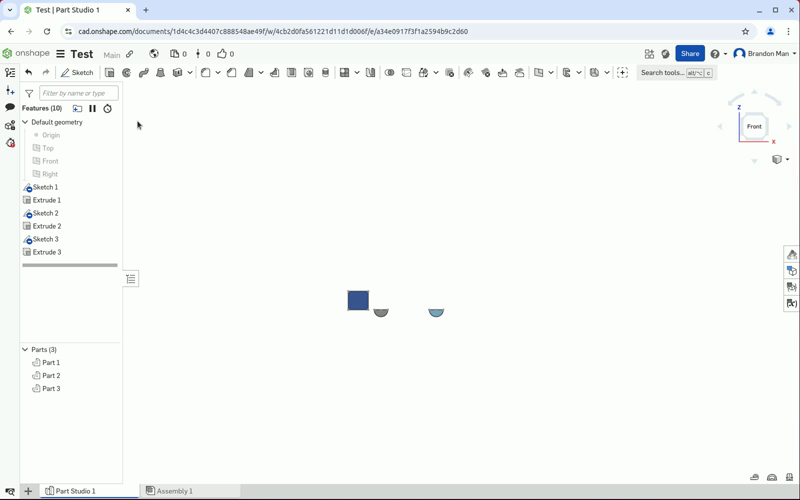
key(shift+h)
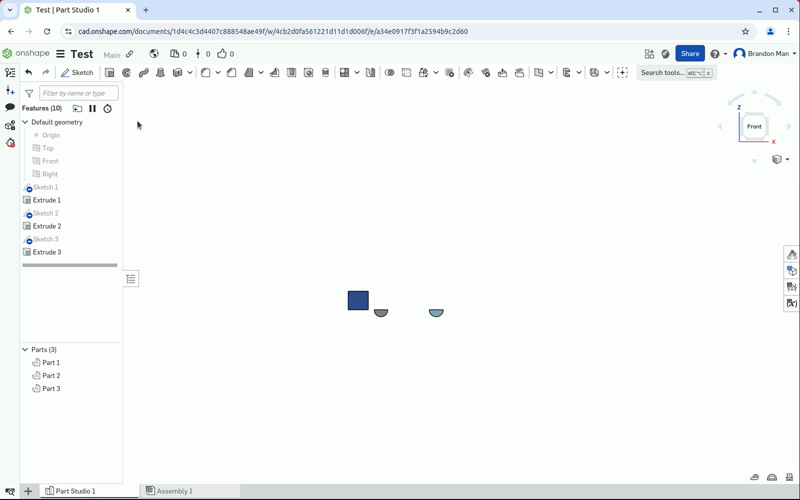
mouse_move(73, 189)
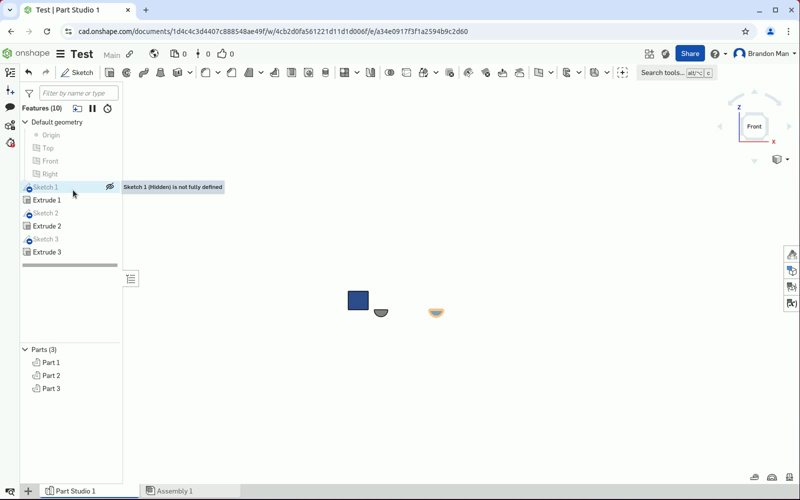
click(73, 189)
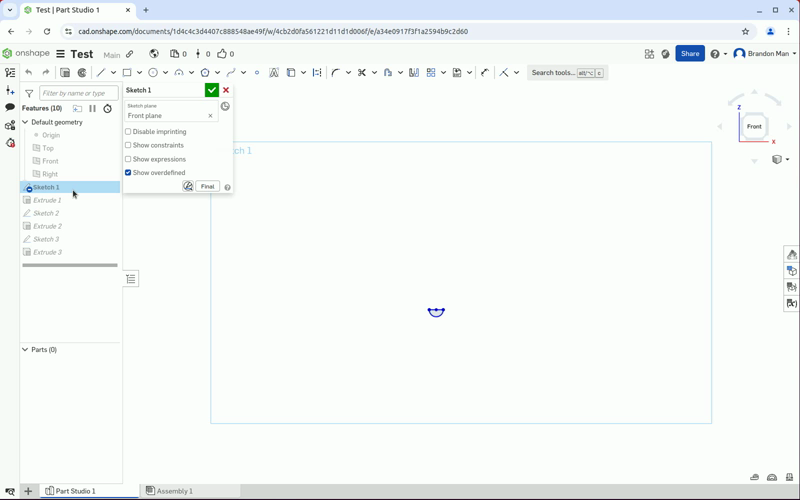
mouse_move(229, 92)
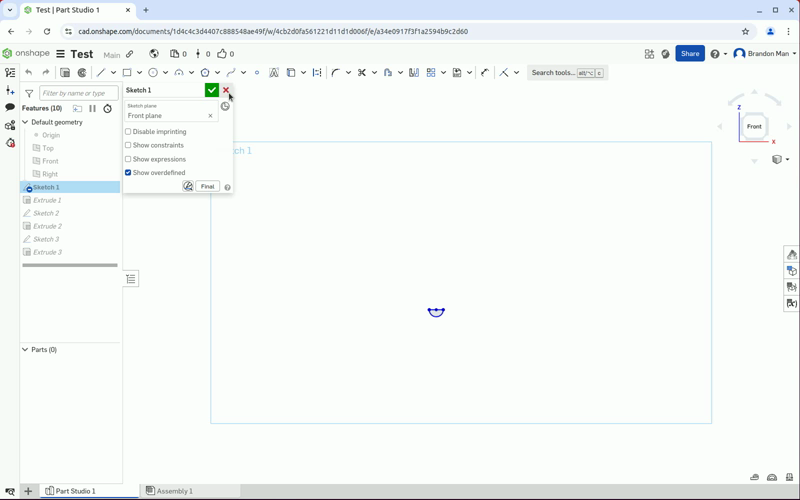
click(229, 92)
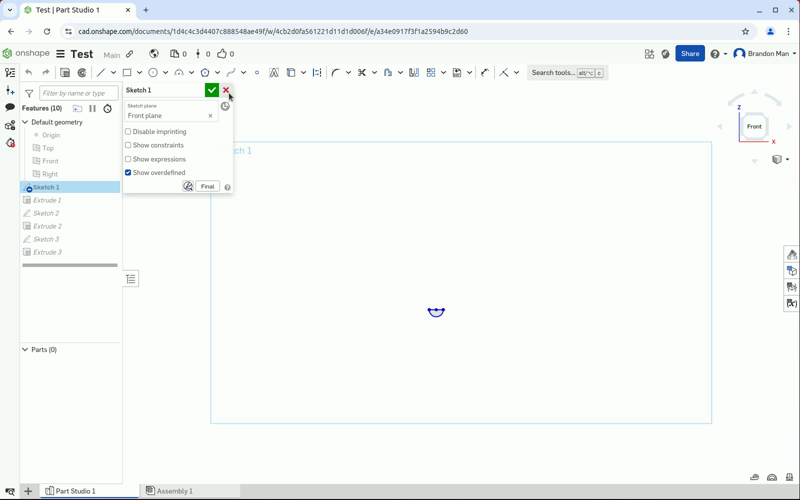
key(shift+s)
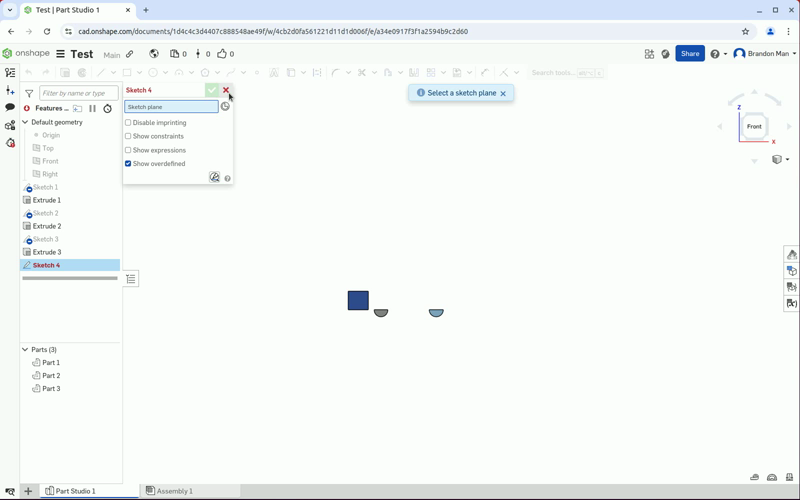
mouse_move(73, 163)
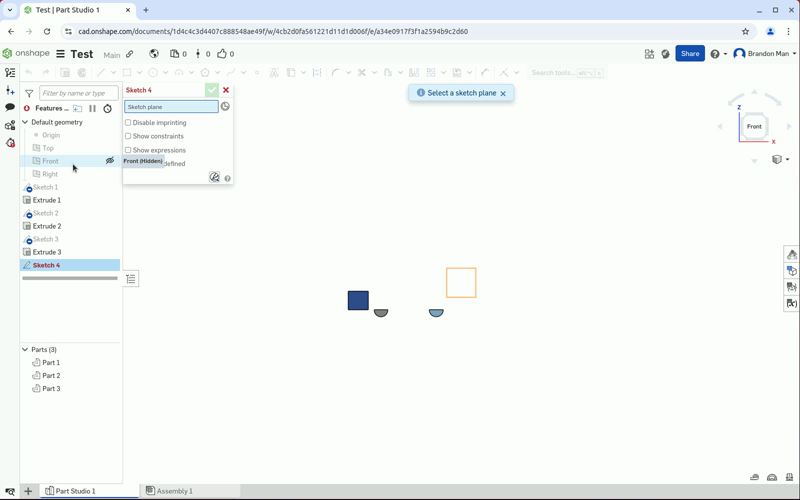
click(73, 163)
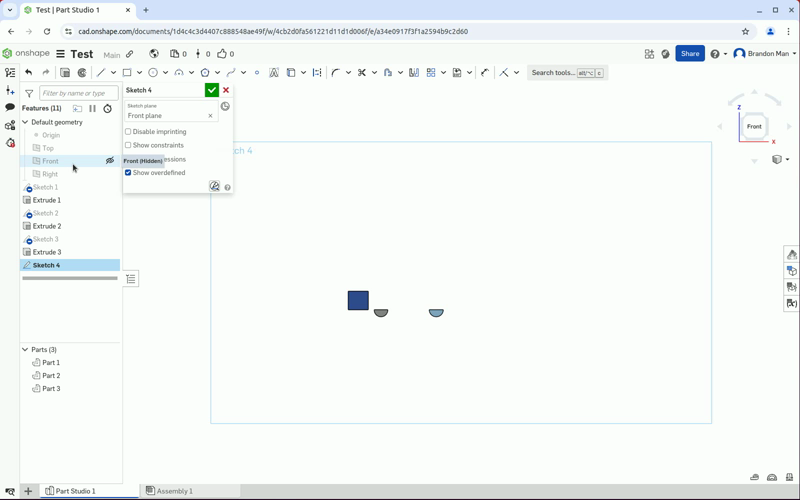
mouse_move(73, 352)
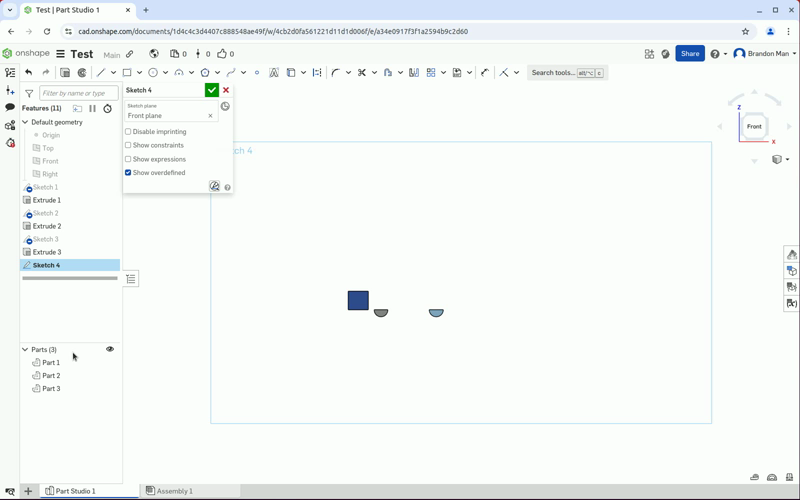
key(y)
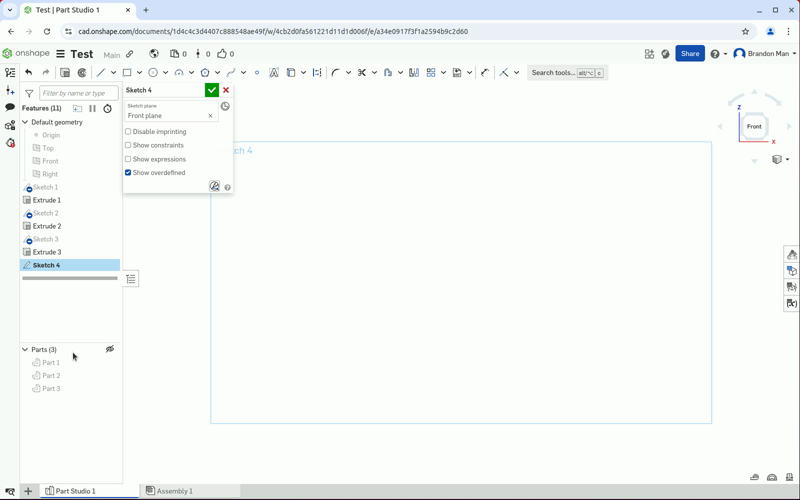
key(l)
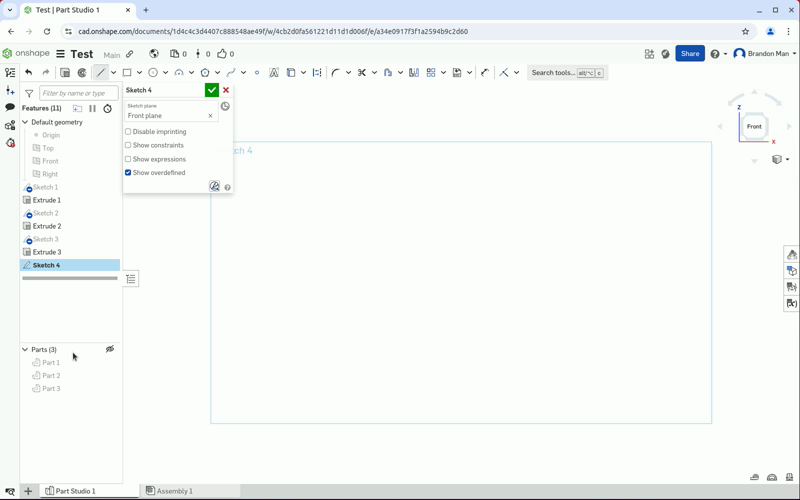
key_down(shift)
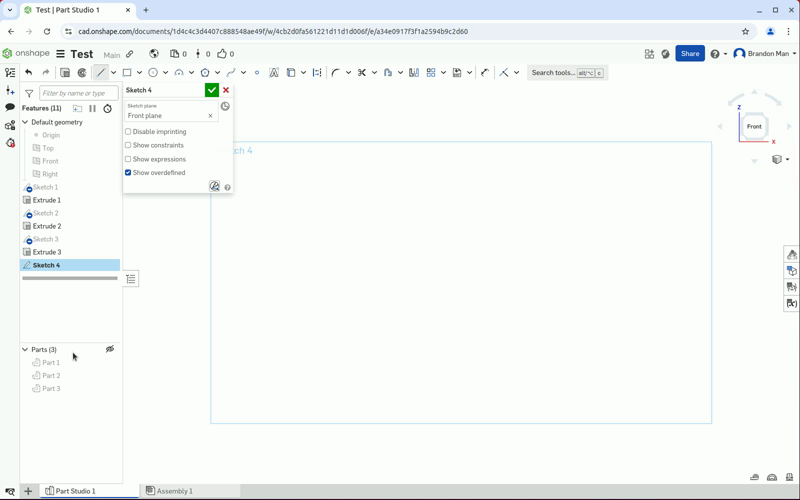
mouse_move(429, 309)
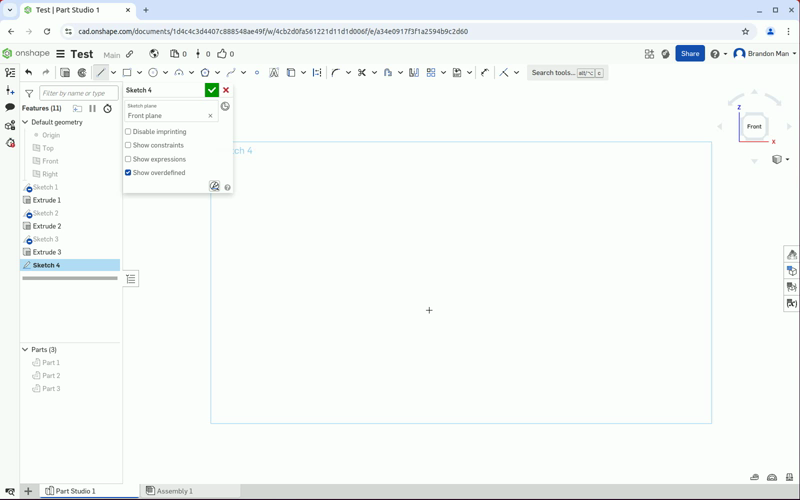
click(429, 309)
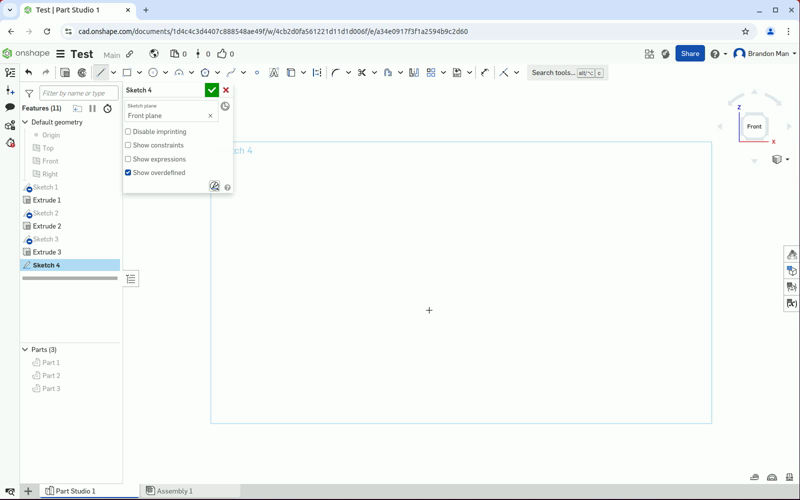
key_up(shift)
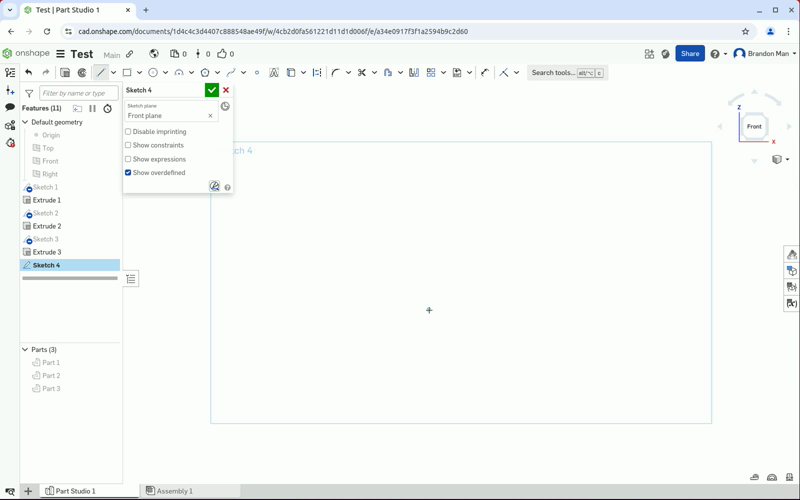
key_down(shift)
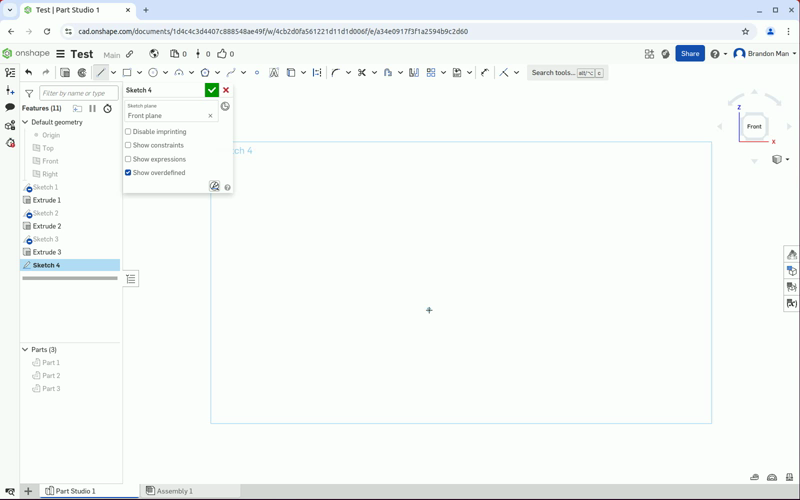
mouse_move(459, 309)
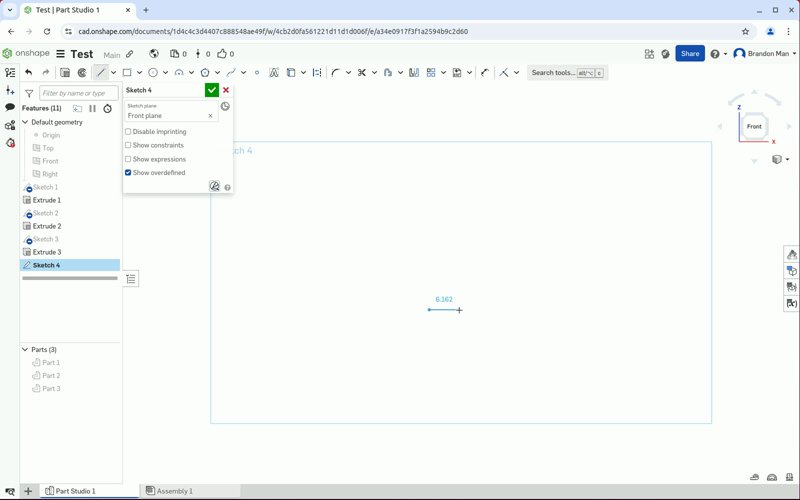
mouse_move(443, 309)
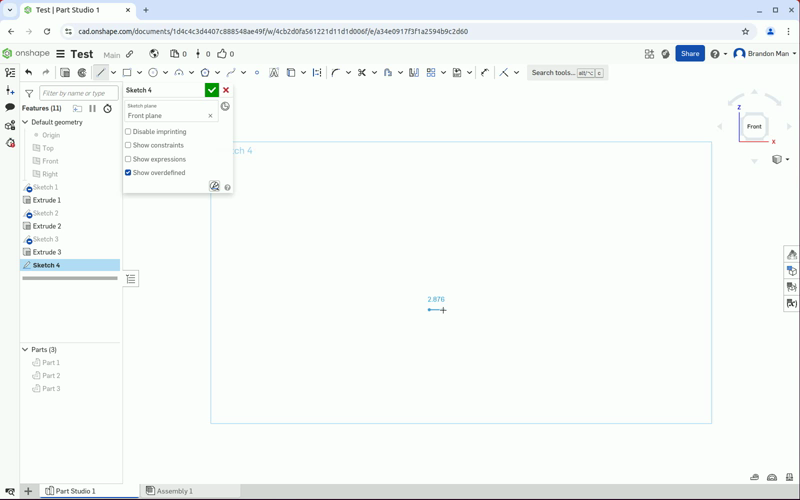
click(443, 309)
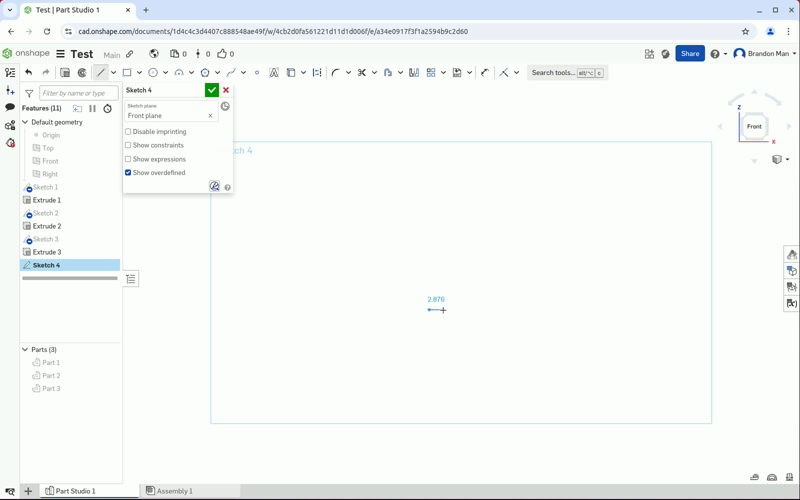
key_up(shift)
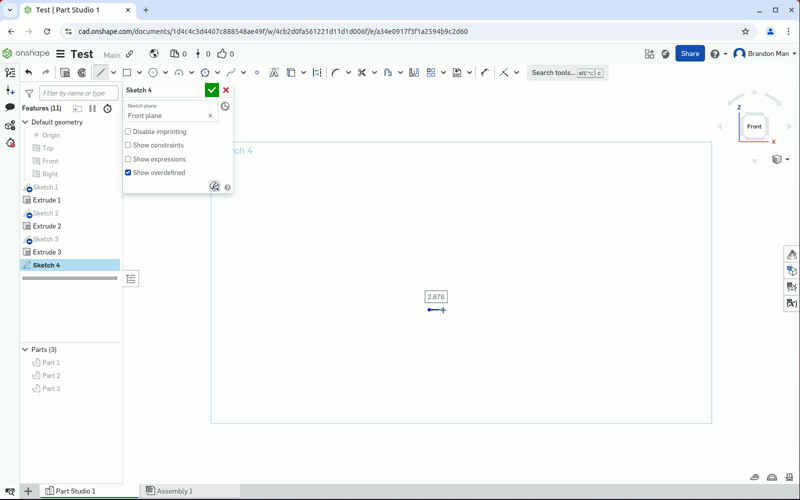
key(esc)
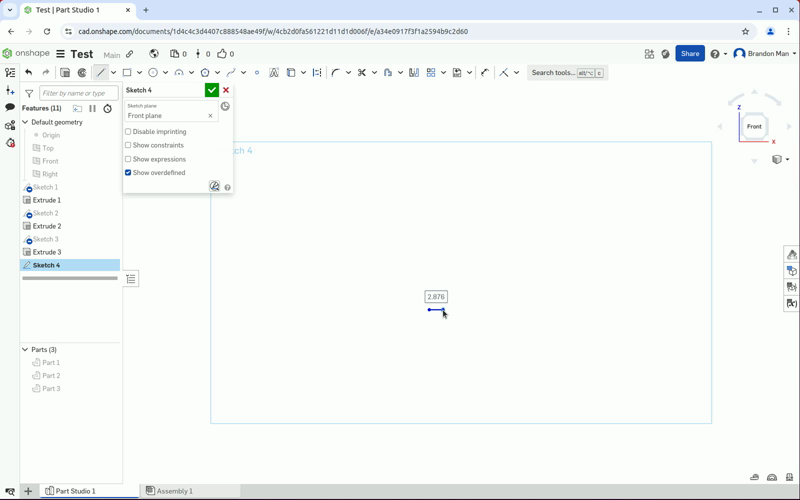
key(a)
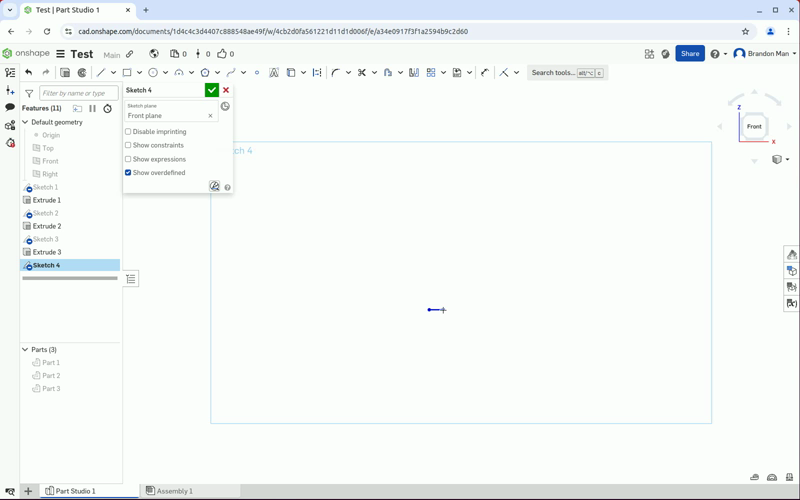
mouse_move(443, 309)
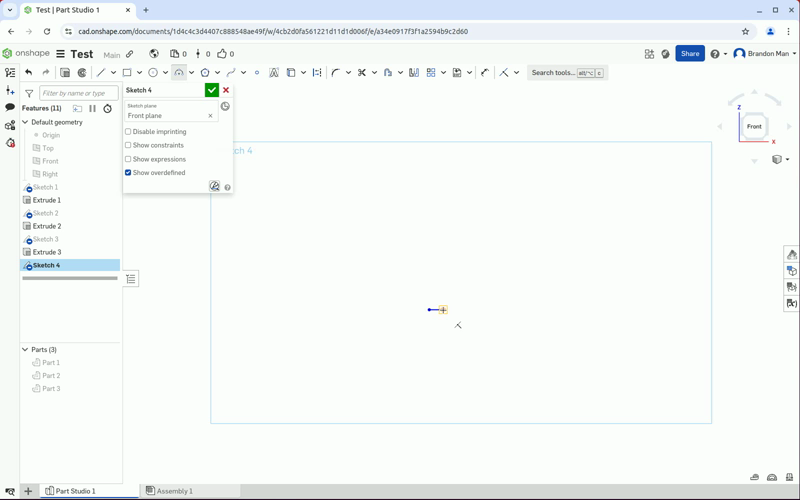
click(443, 309)
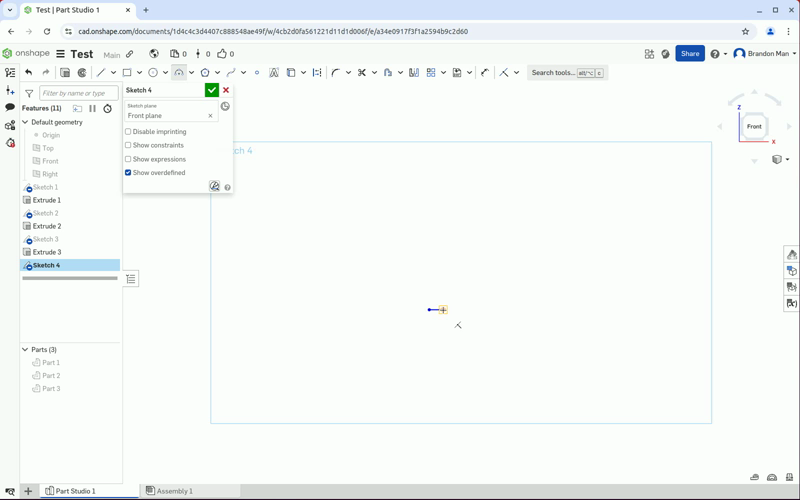
mouse_move(429, 309)
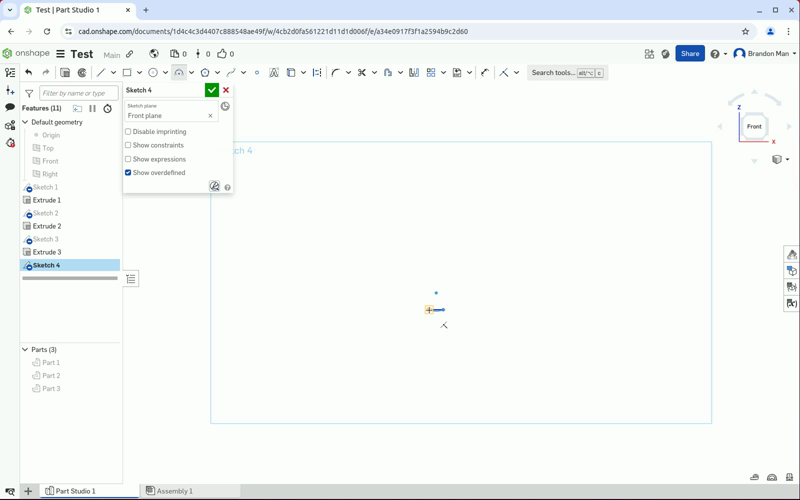
click(429, 309)
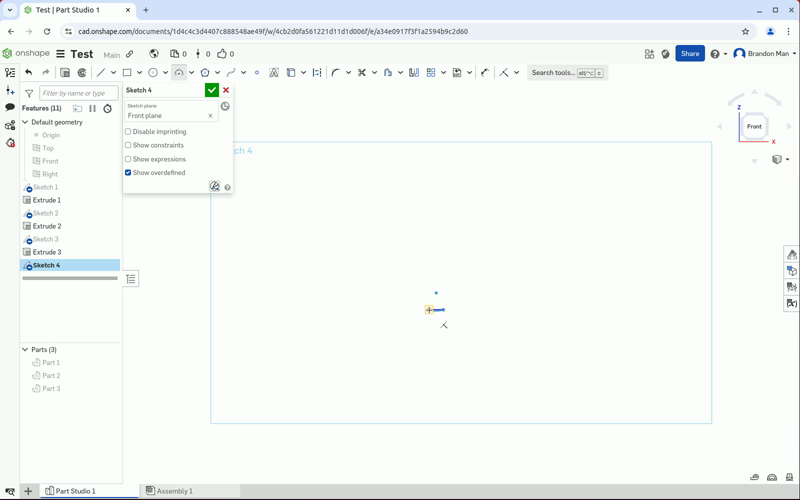
key_down(shift)
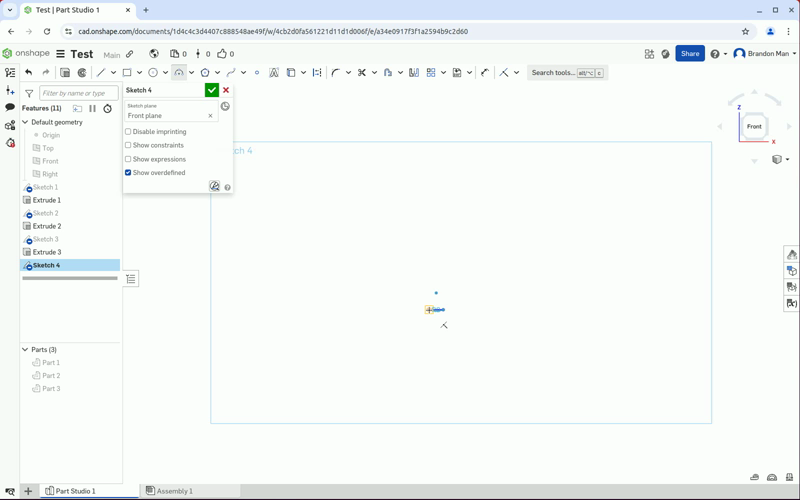
mouse_move(436, 303)
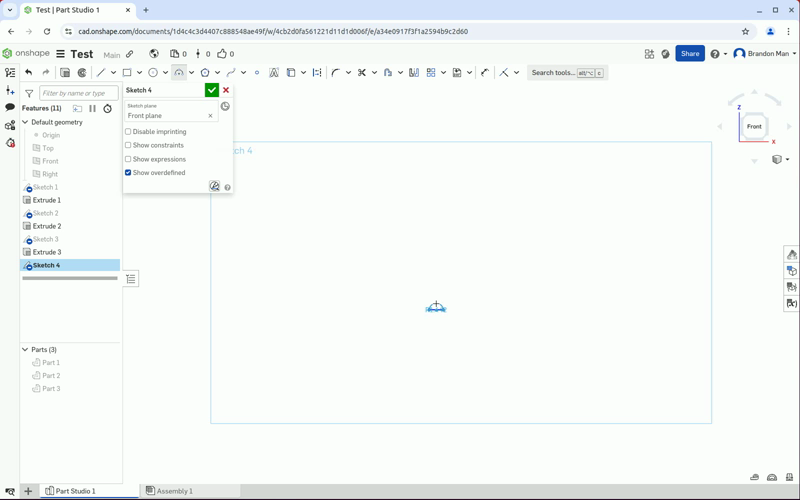
click(436, 303)
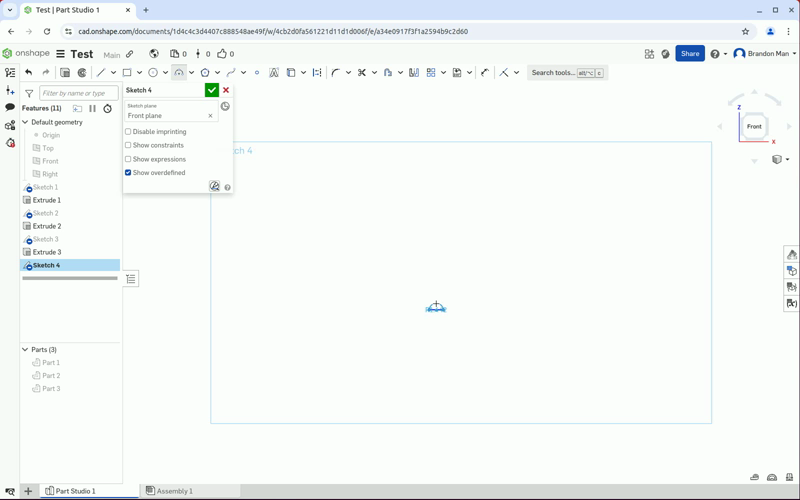
key_up(shift)
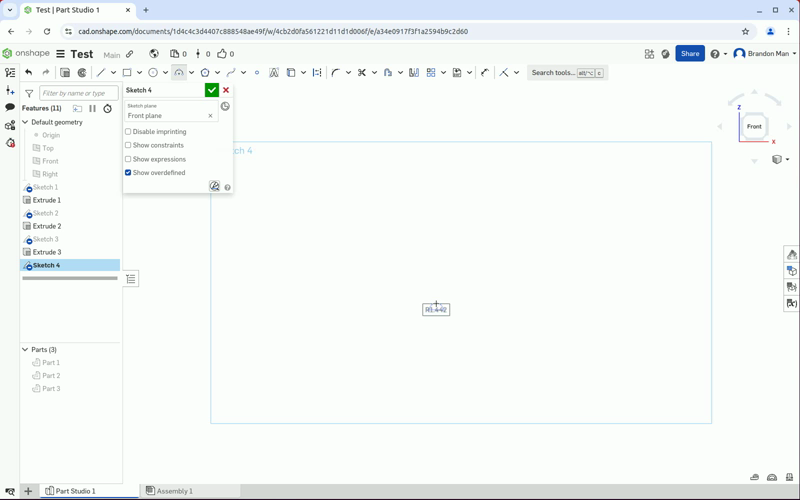
key(esc)
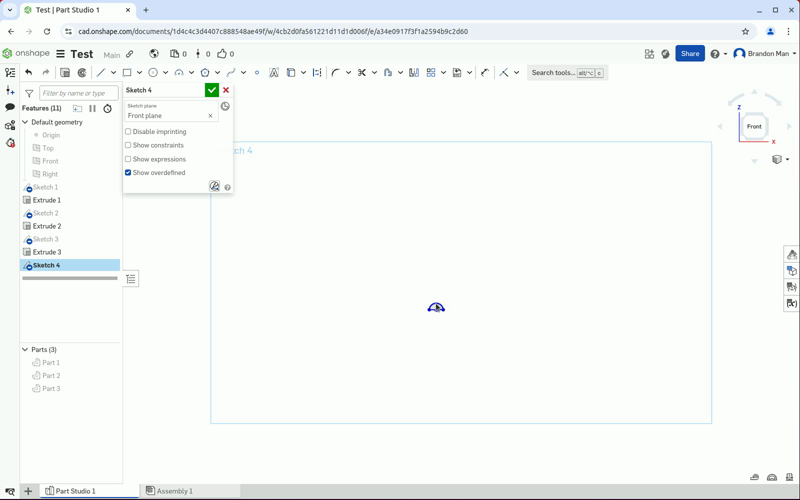
mouse_move(437, 308)
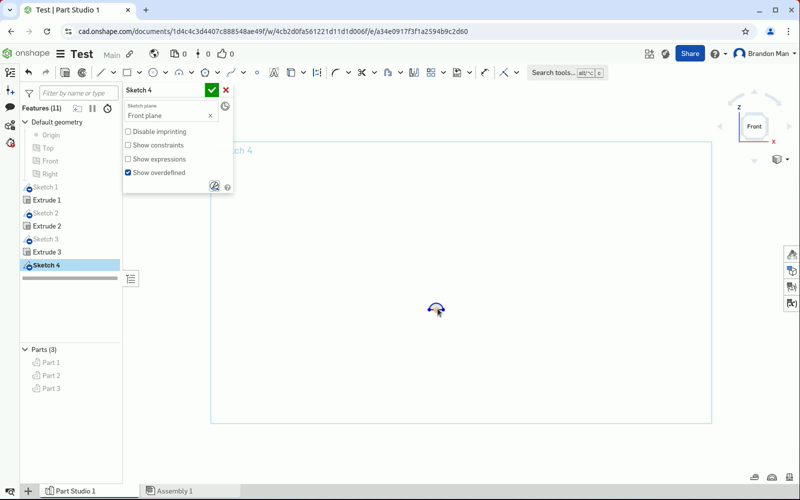
scroll(6)
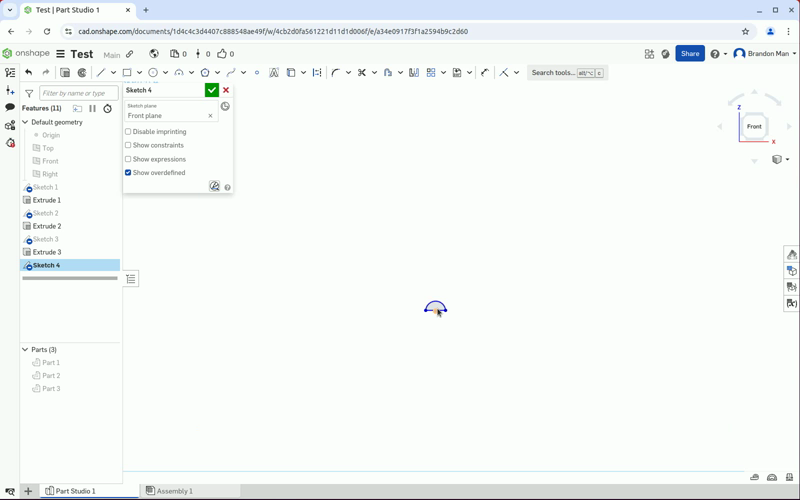
scroll(6)
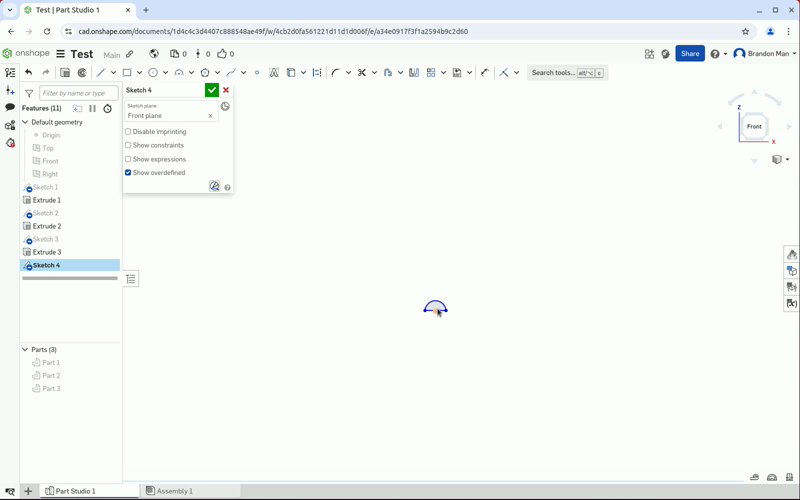
scroll(6)
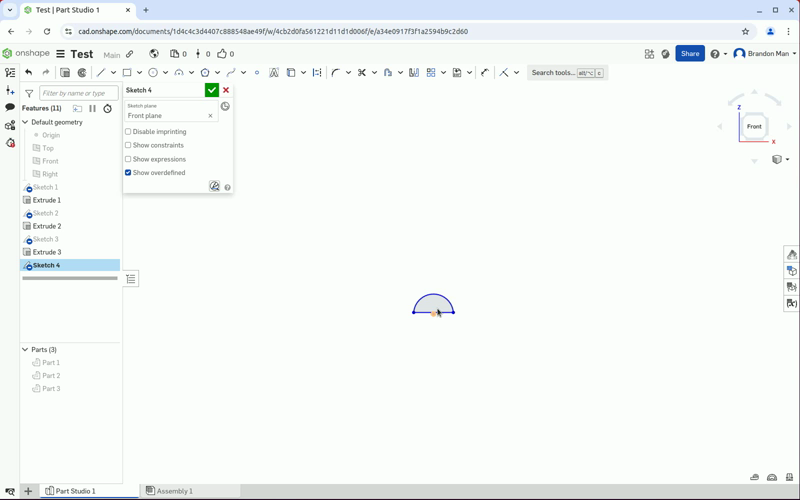
scroll(6)
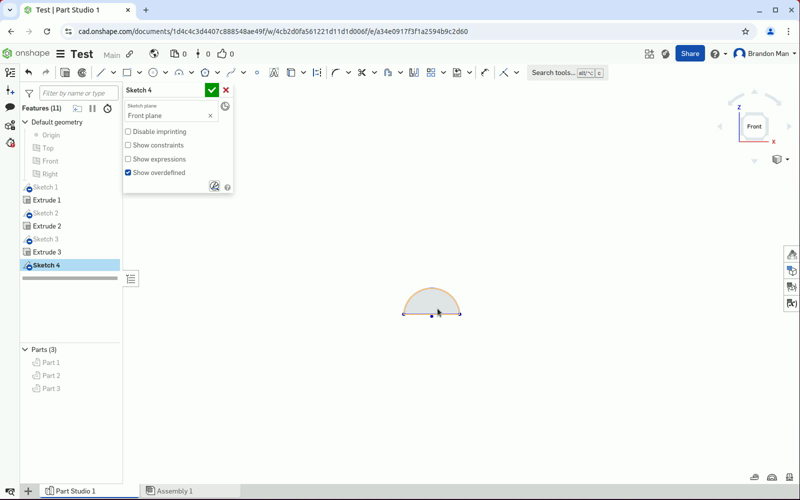
scroll(6)
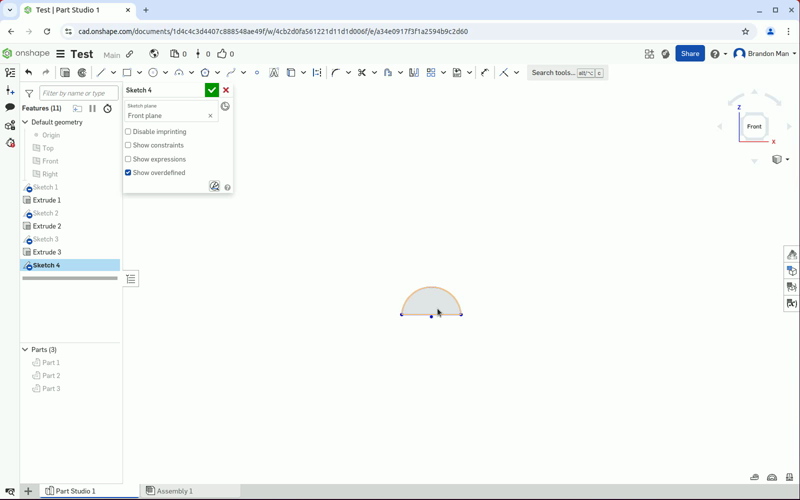
scroll(6)
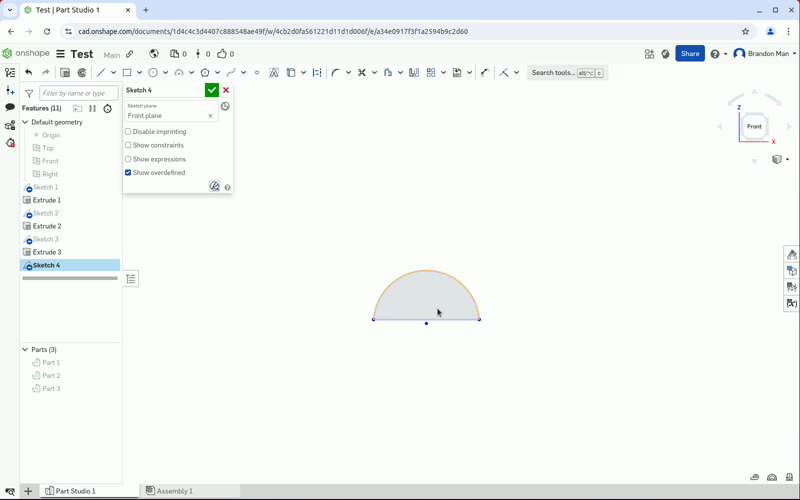
scroll(6)
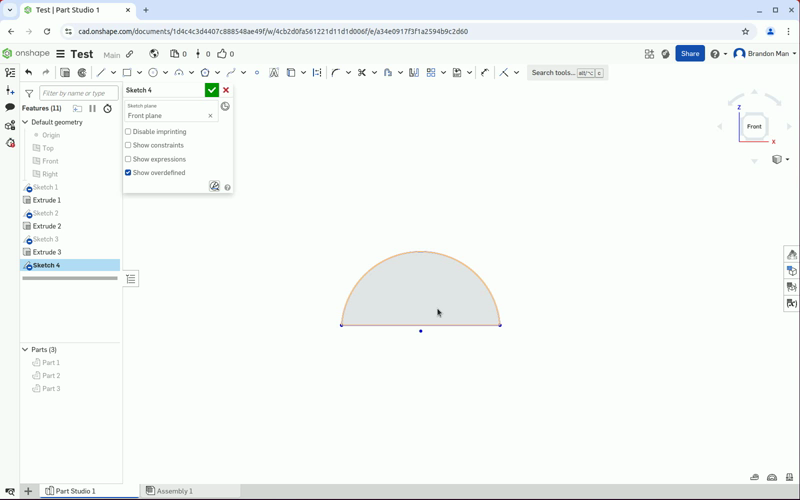
click(437, 308)
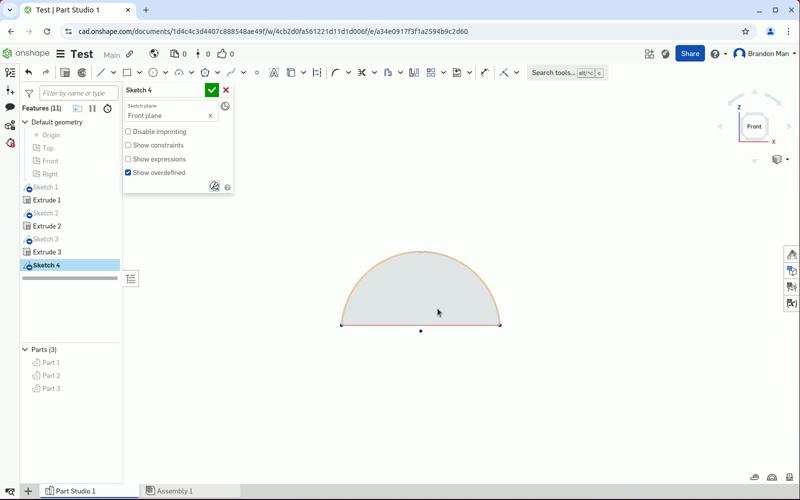
scroll(-6)
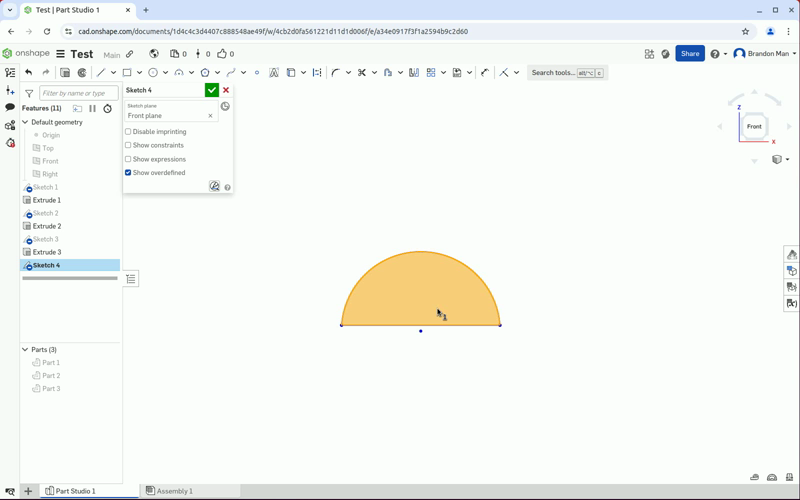
scroll(-6)
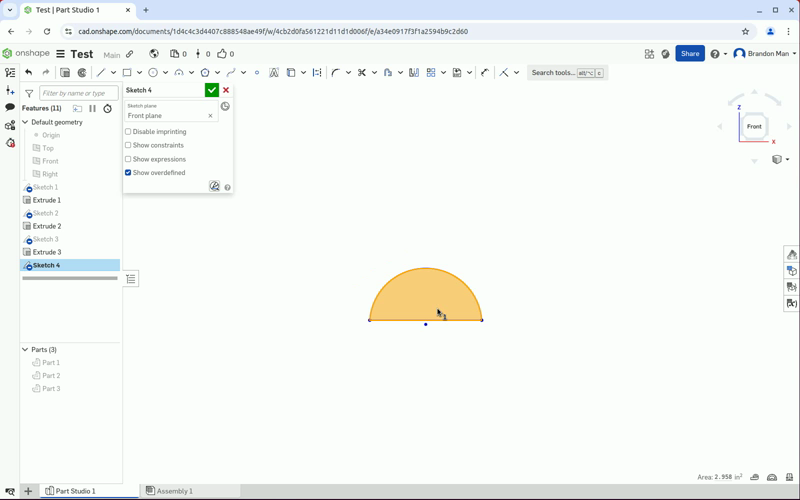
scroll(-6)
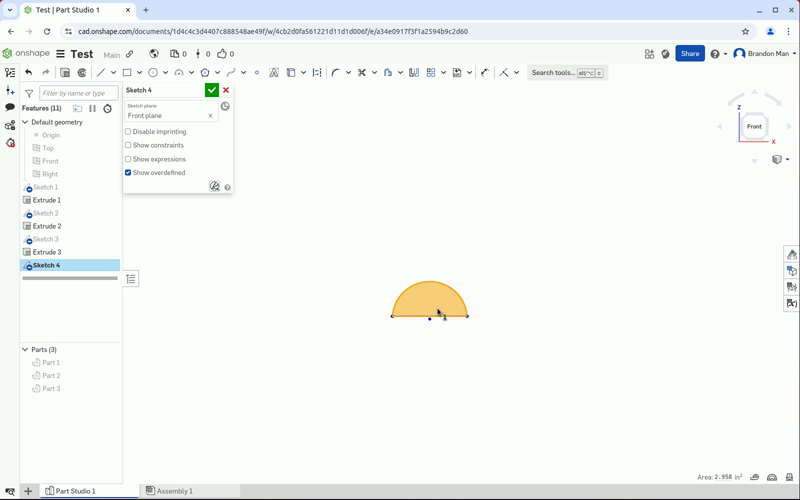
scroll(-6)
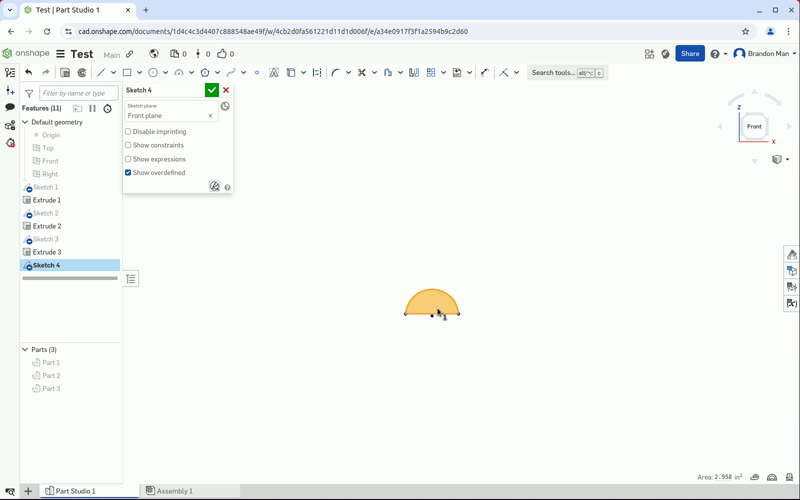
scroll(-6)
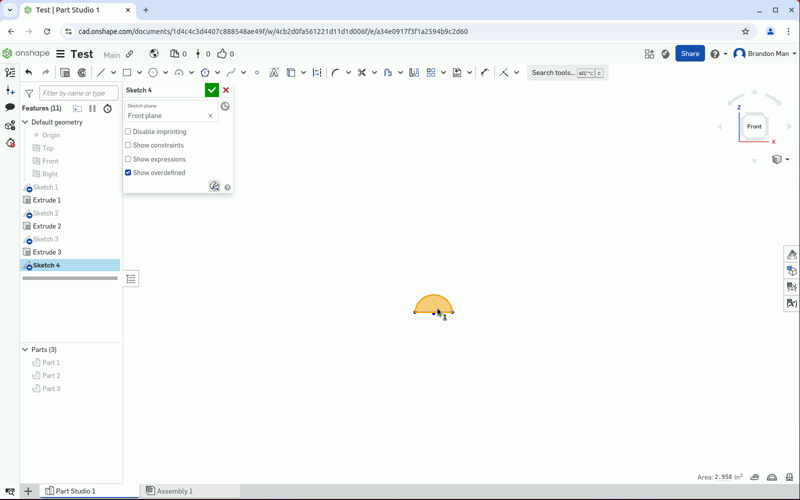
scroll(-6)
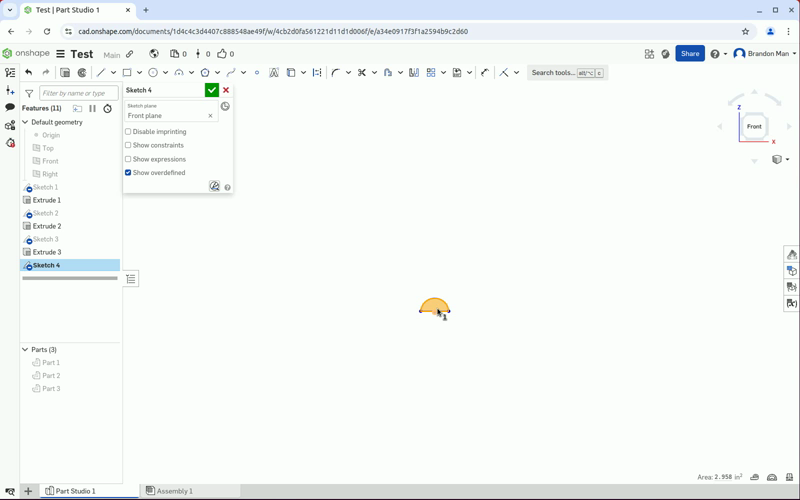
scroll(-6)
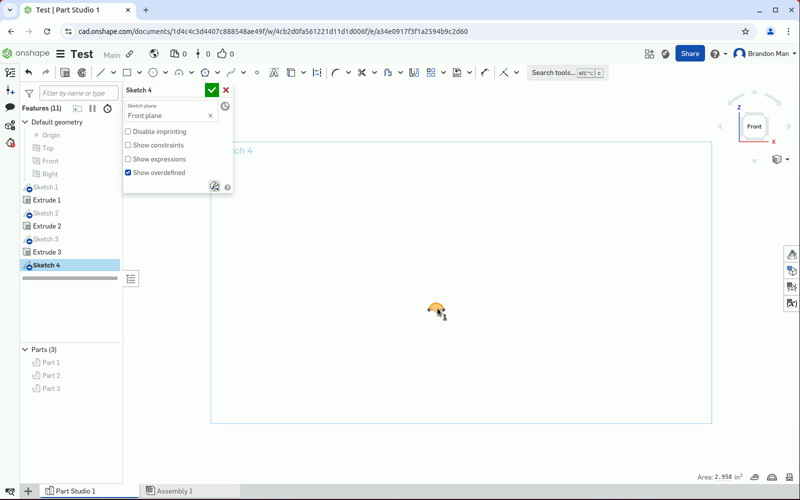
mouse_move(73, 352)
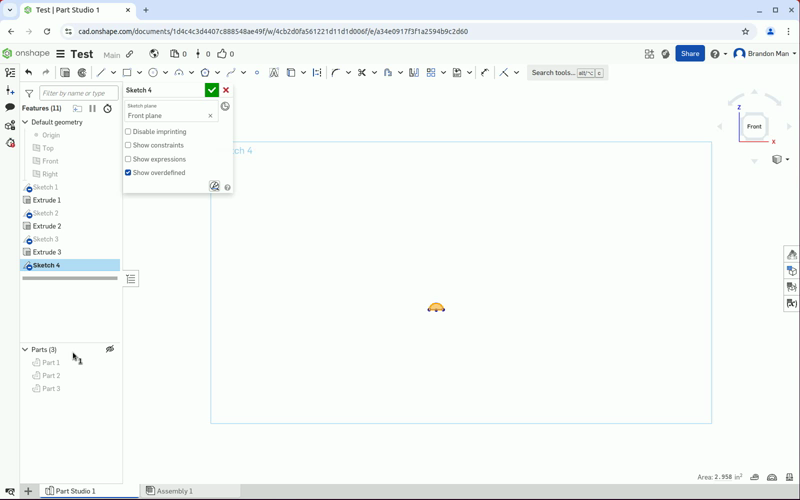
key(shift+y)
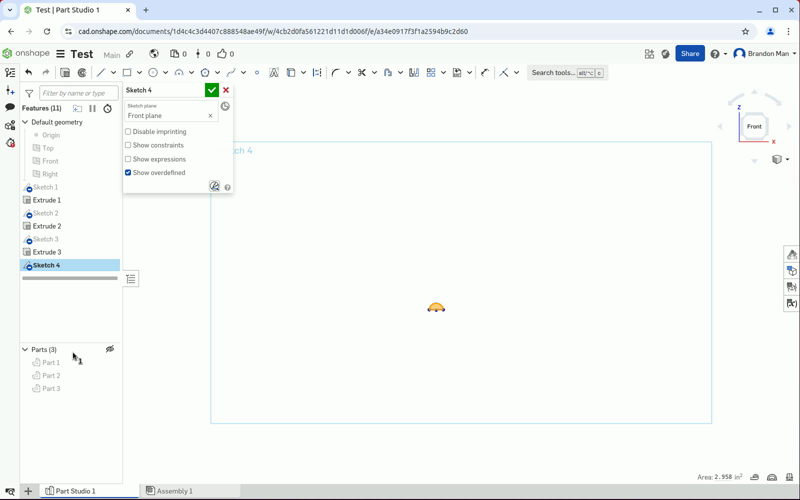
key(shift+e)
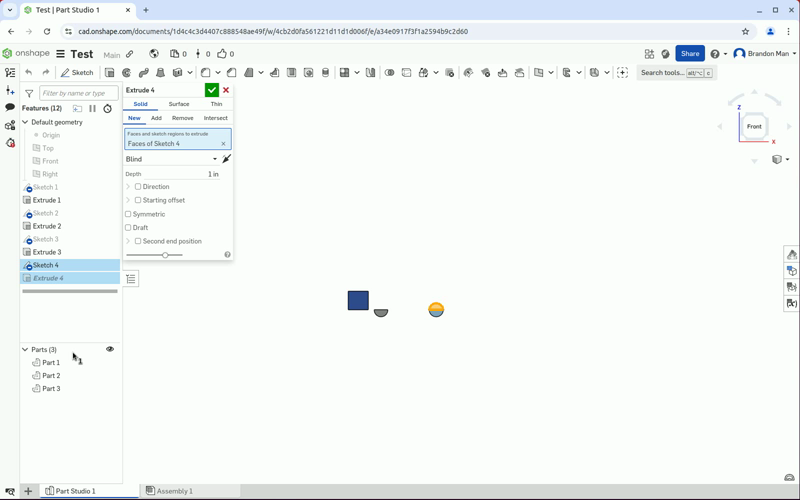
mouse_move(143, 106)
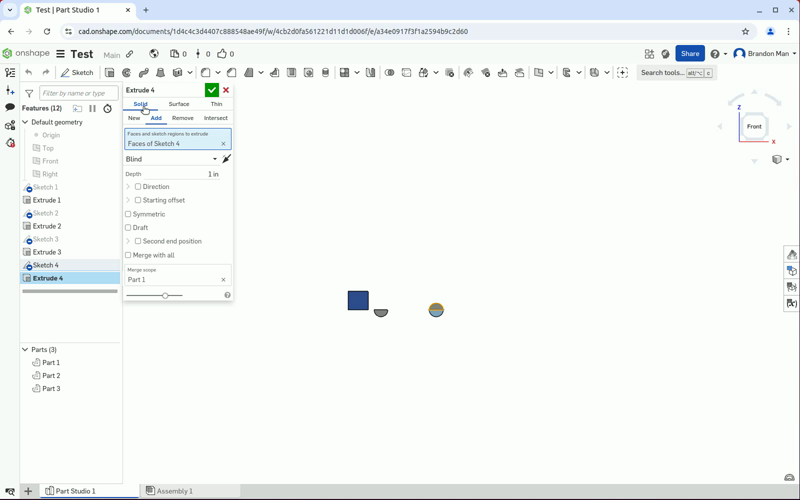
click(143, 106)
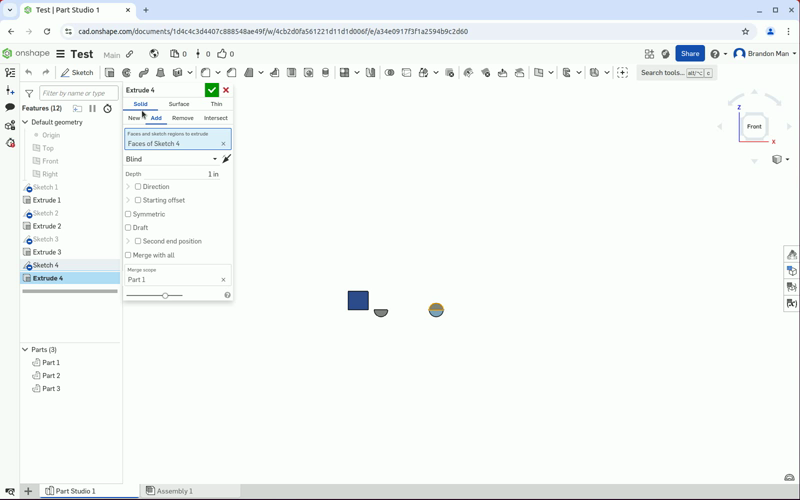
mouse_move(137, 120)
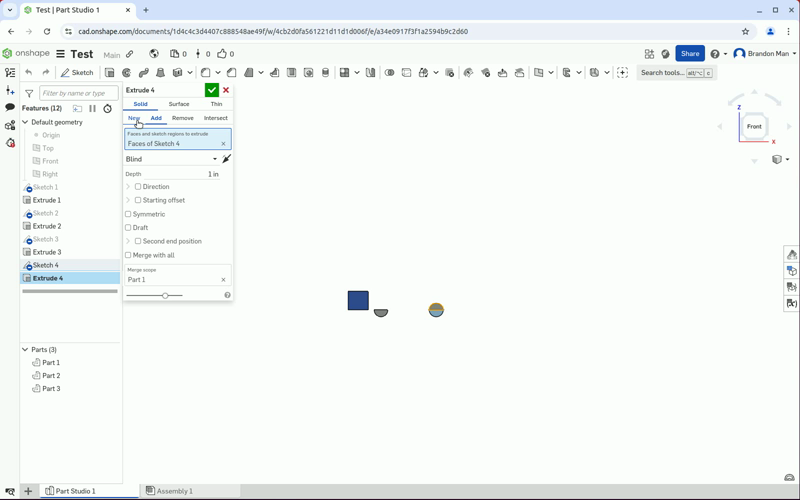
click(137, 120)
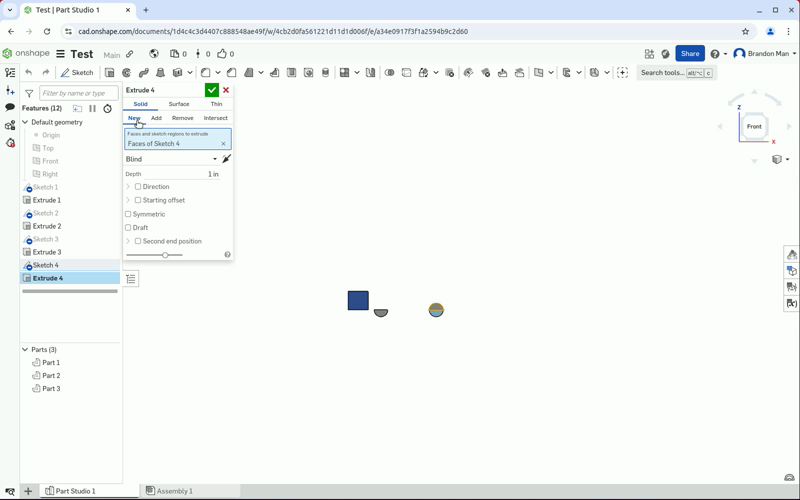
key(tab, 4)
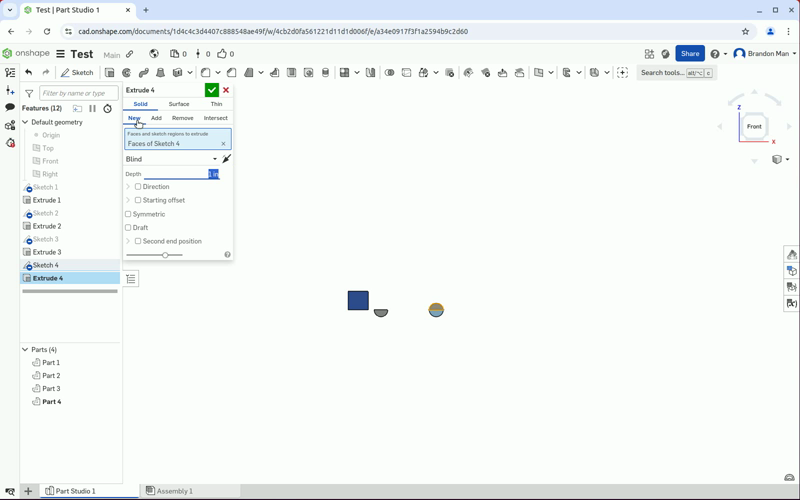
text(2.166)
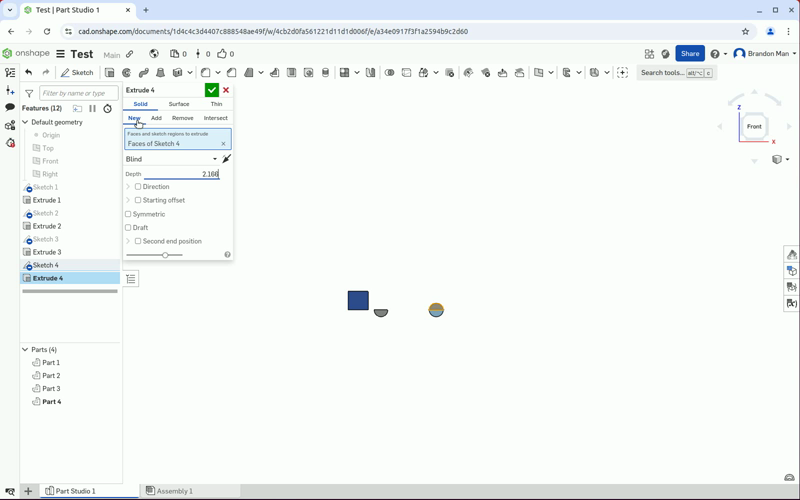
key(enter)
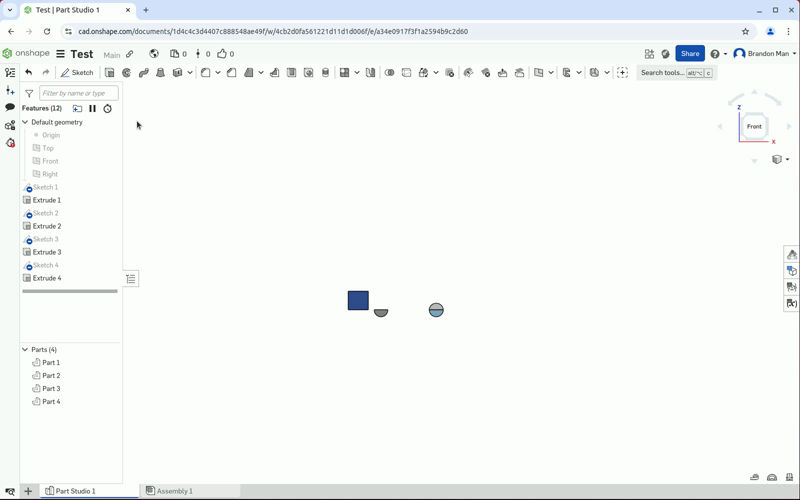
key(shift+h)
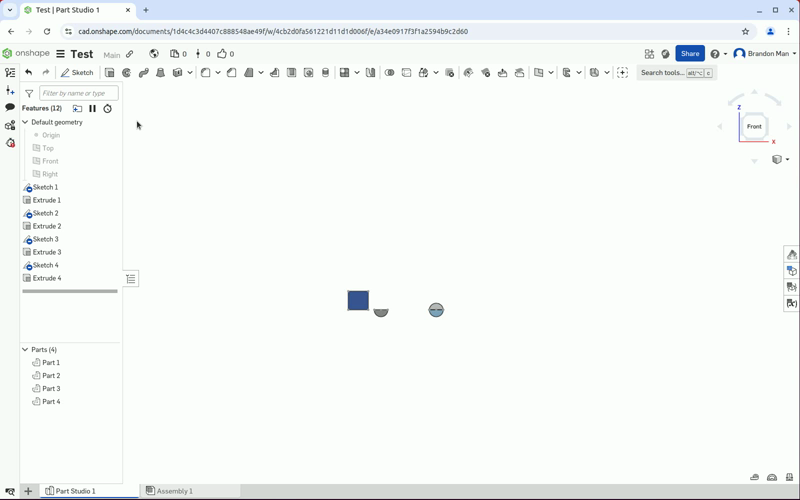
key(shift+h)
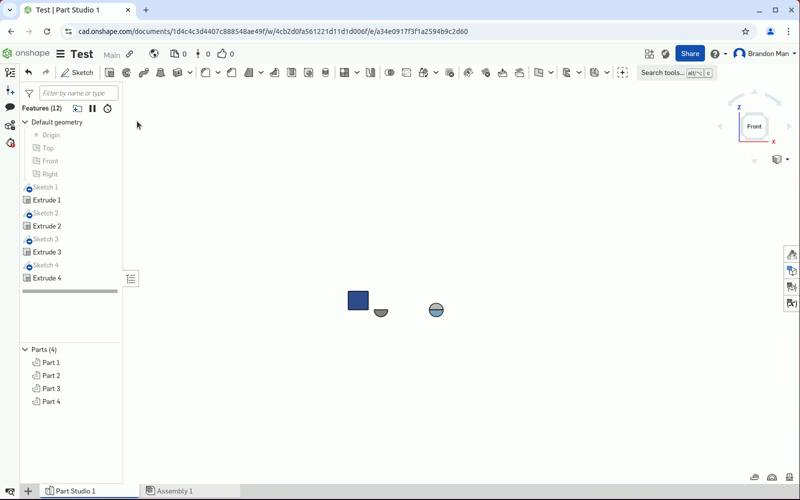
mouse_move(73, 189)
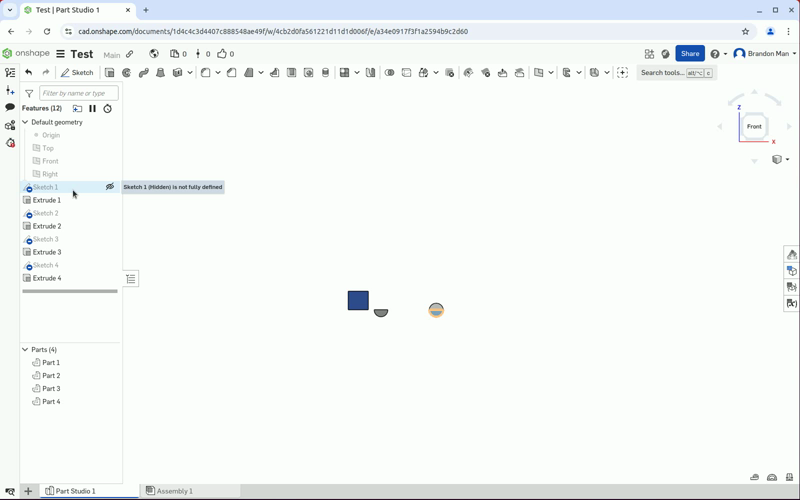
click(73, 189)
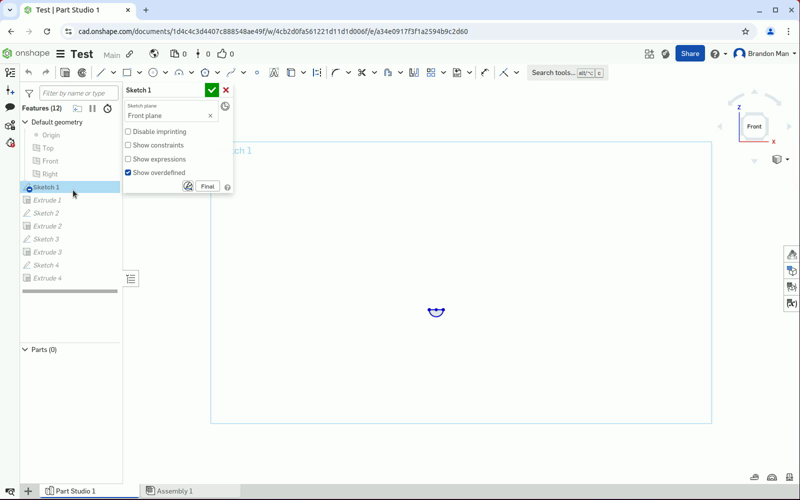
mouse_move(229, 92)
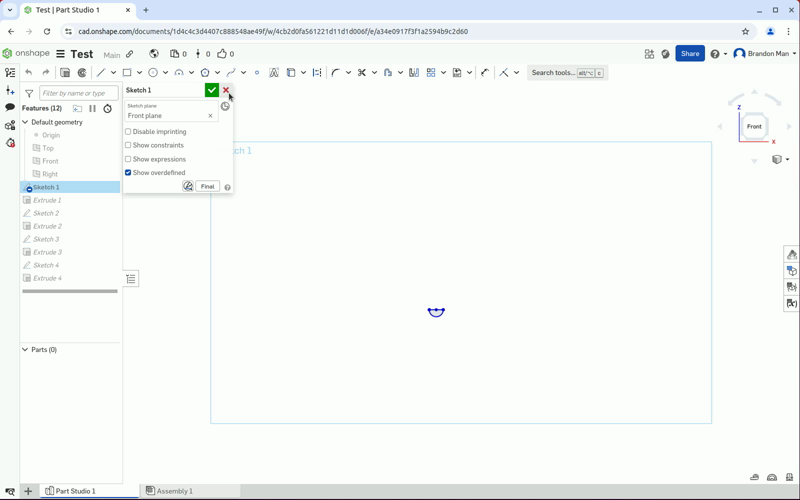
click(229, 92)
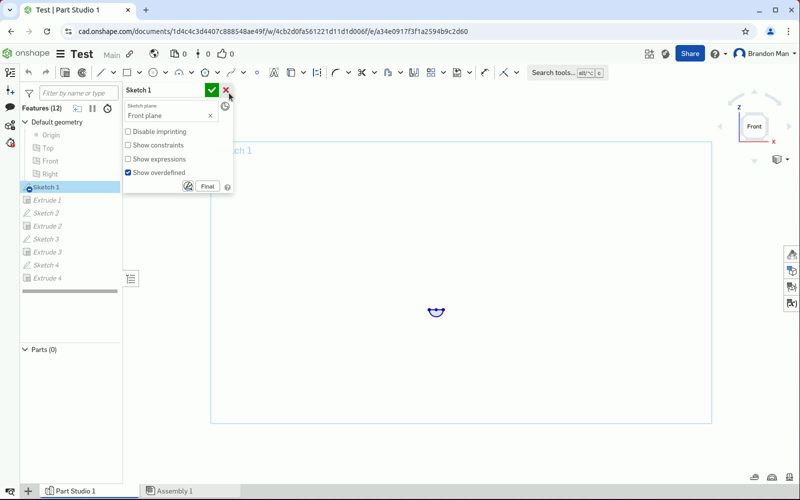
key(shift+s)
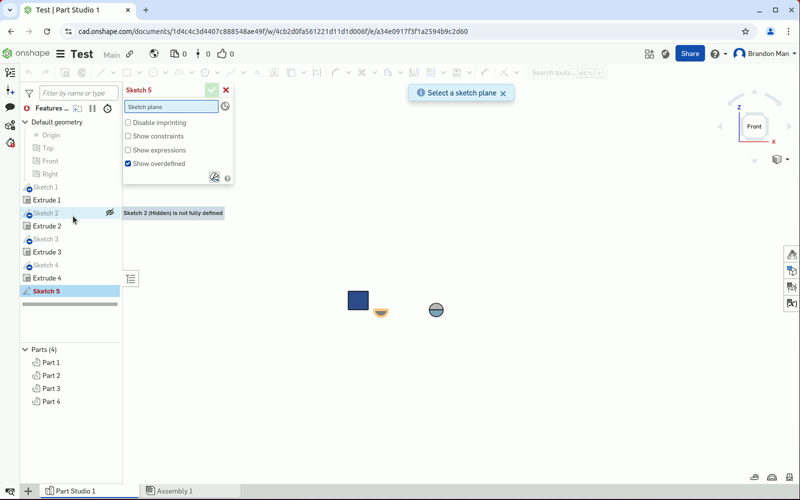
scroll(3)
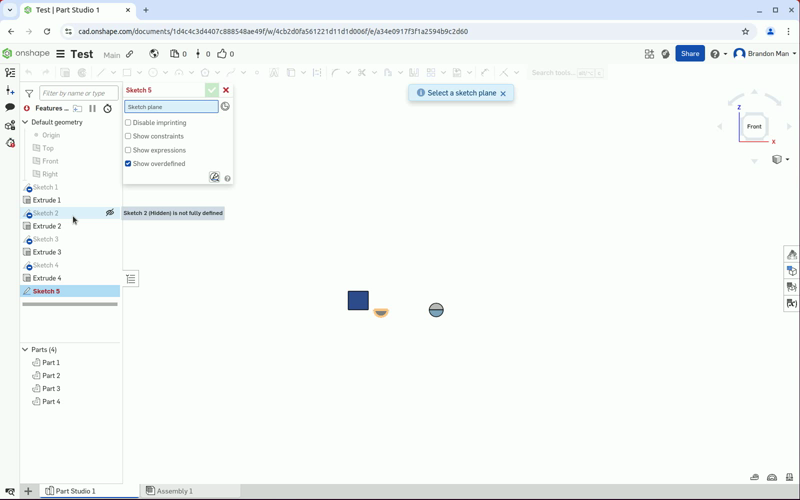
mouse_move(73, 163)
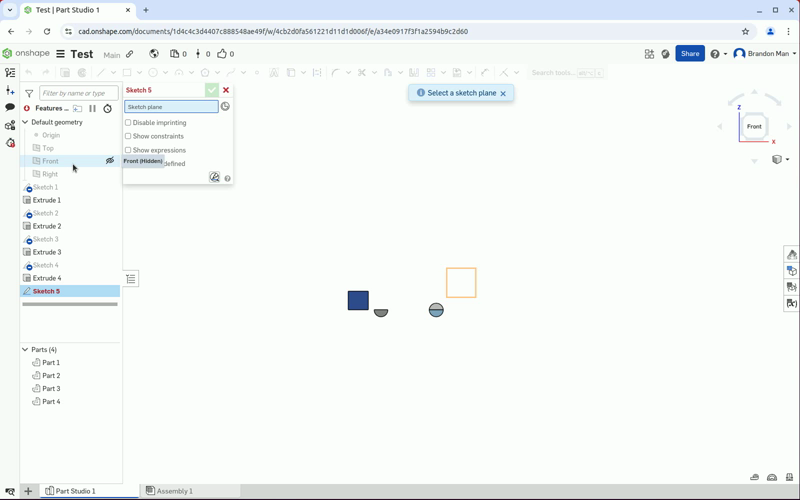
click(73, 163)
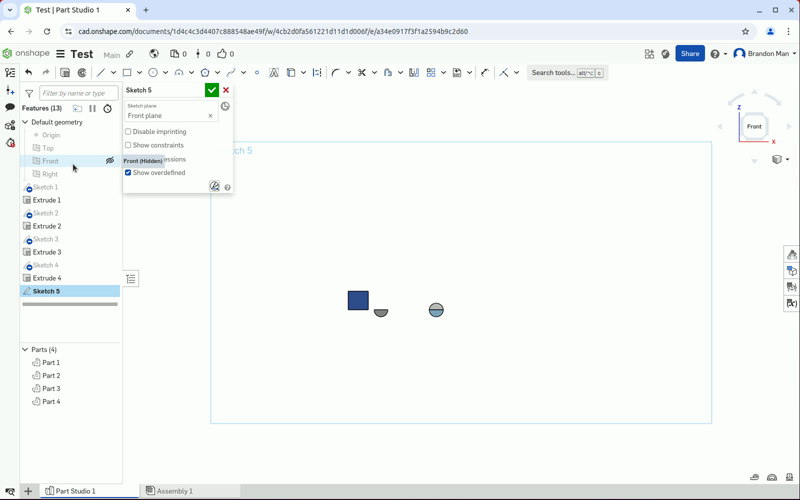
mouse_move(73, 352)
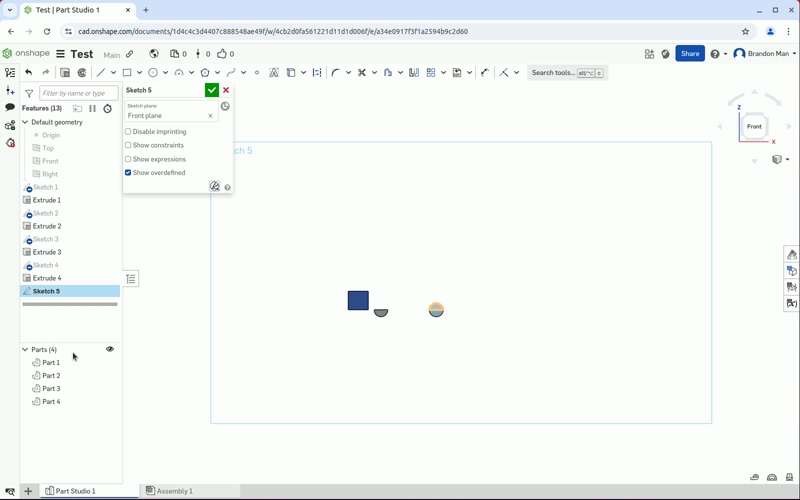
key(y)
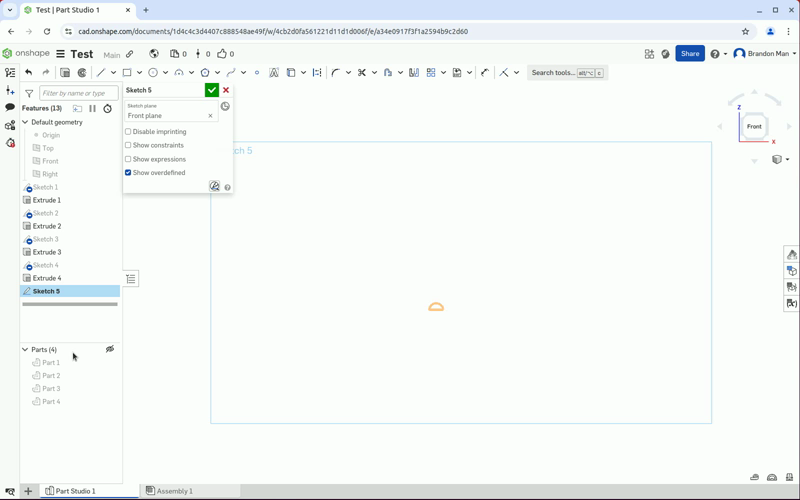
key(l)
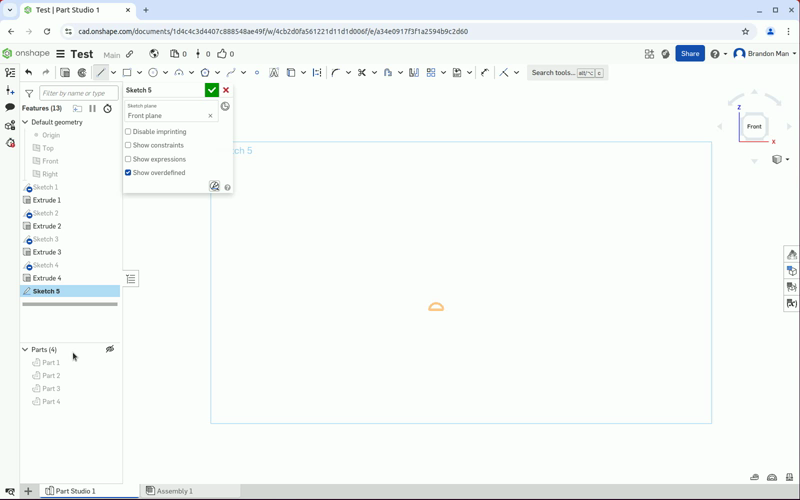
key_down(shift)
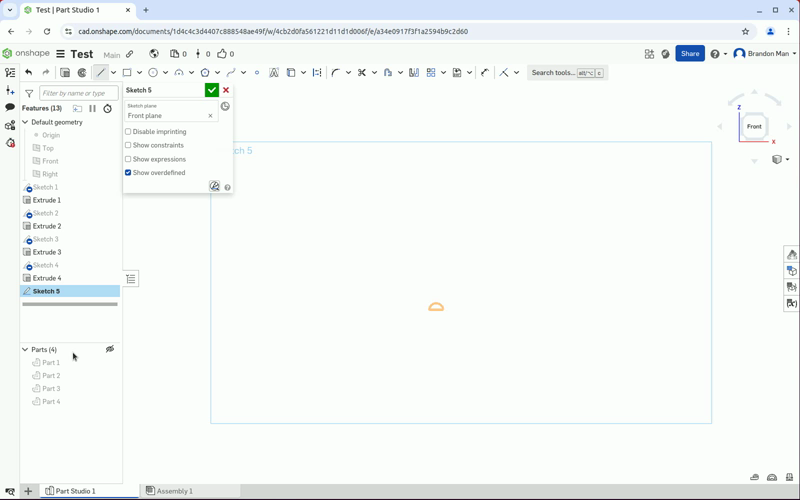
mouse_move(374, 309)
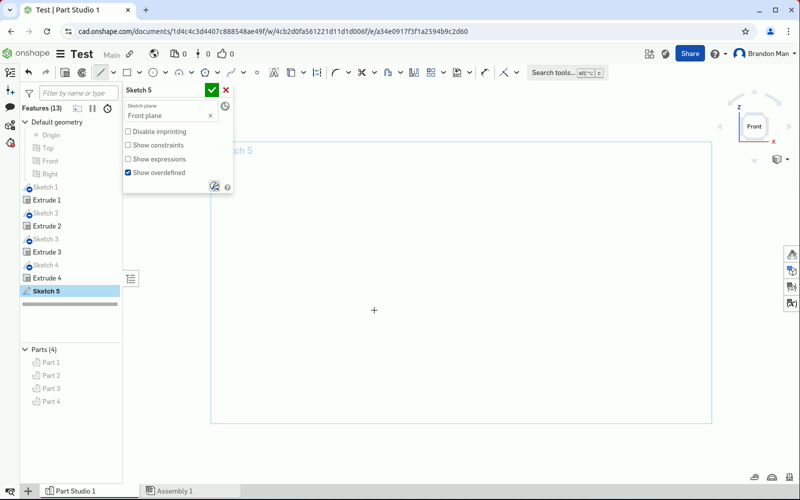
click(374, 309)
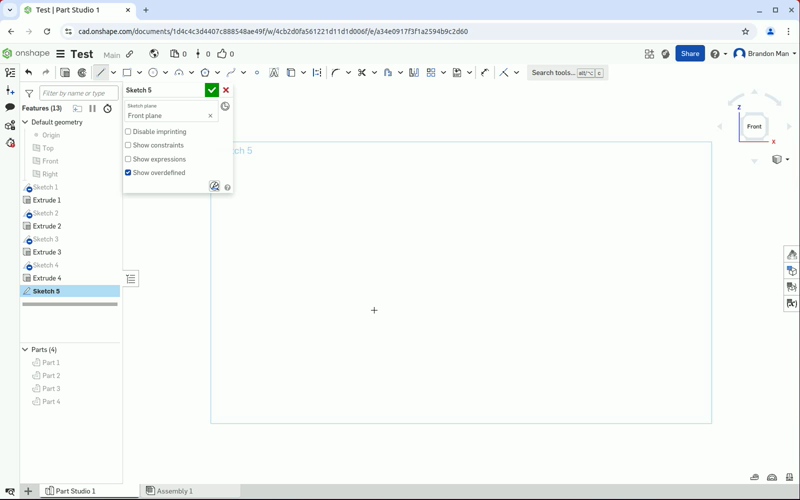
key_up(shift)
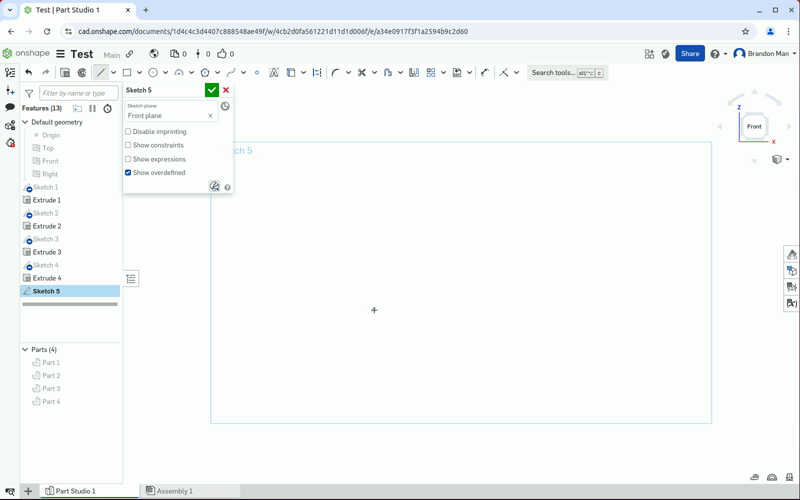
key_down(shift)
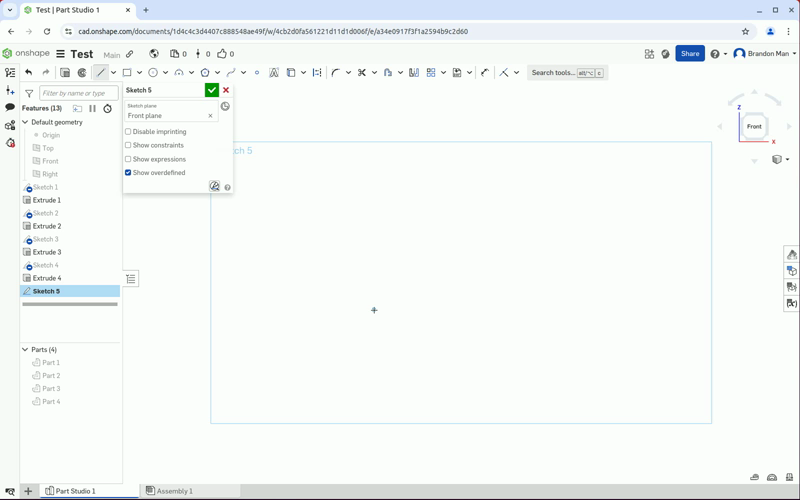
mouse_move(404, 309)
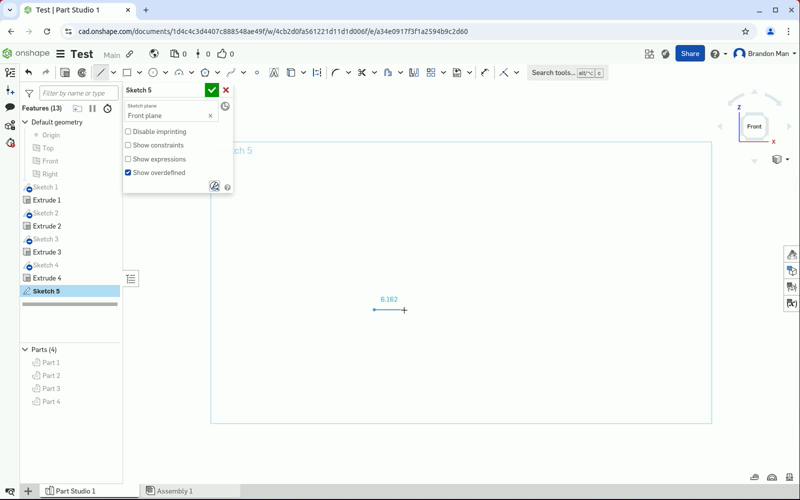
mouse_move(387, 309)
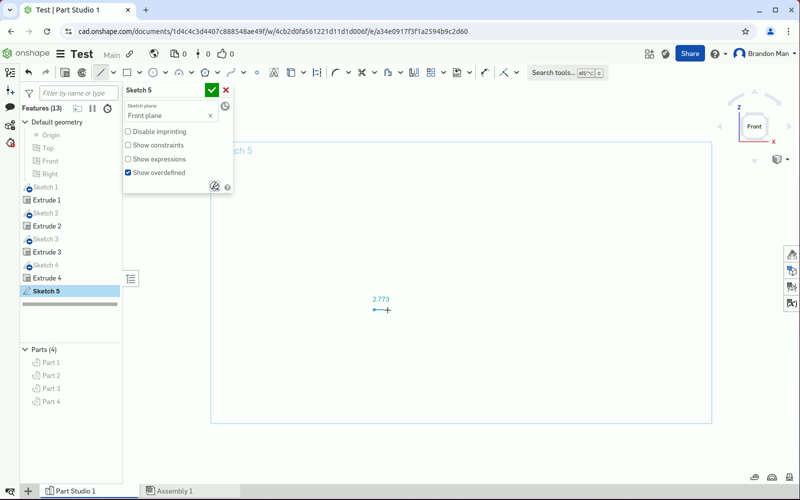
click(387, 309)
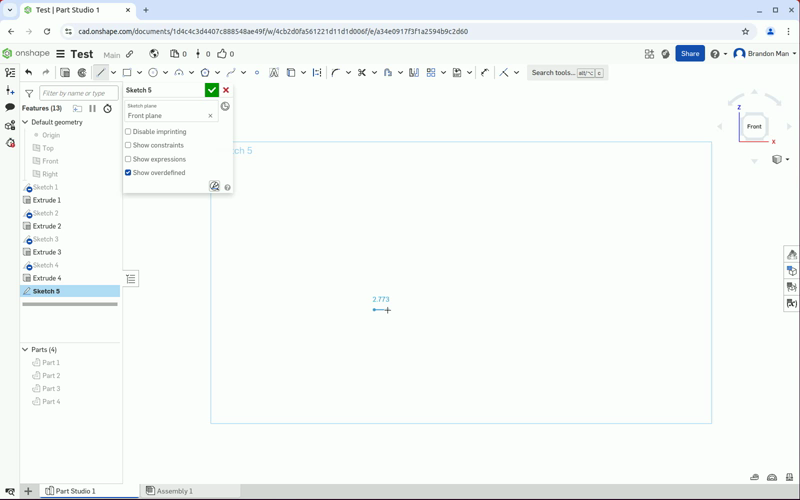
key_up(shift)
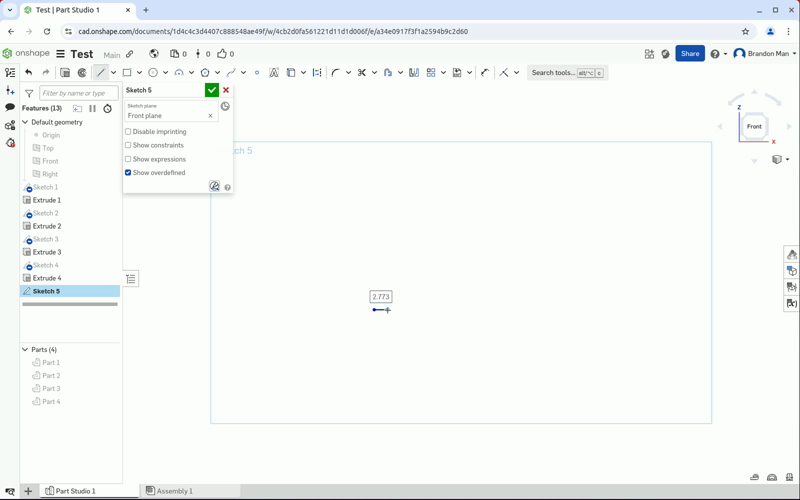
key(esc)
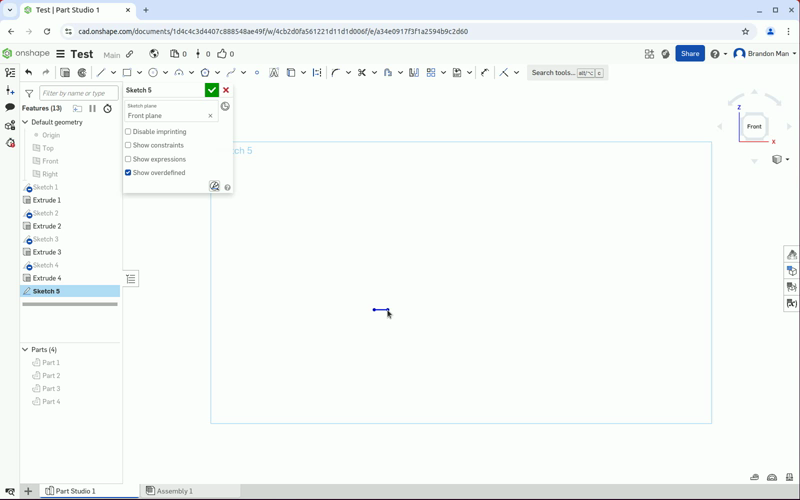
key(a)
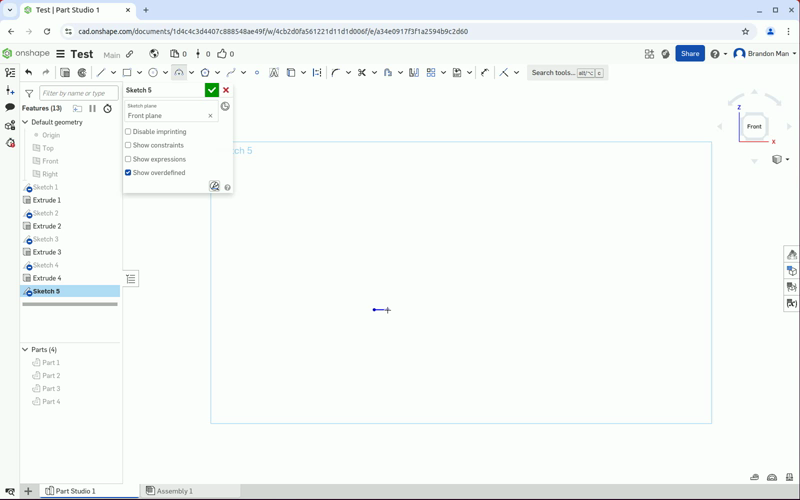
mouse_move(387, 309)
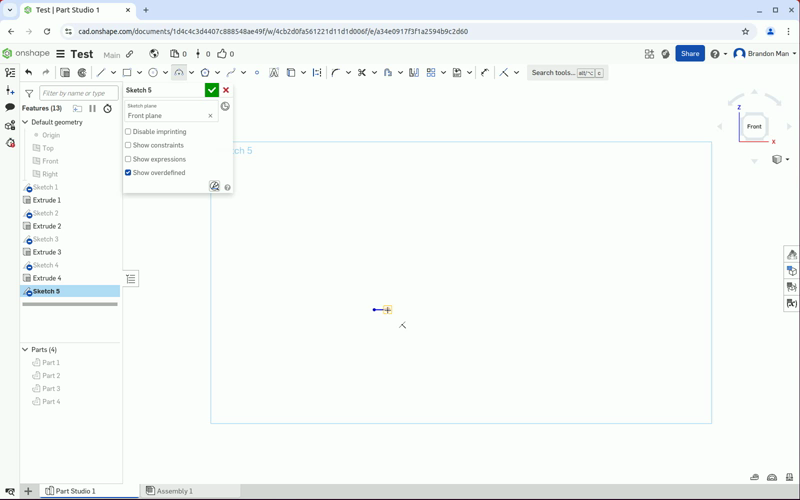
click(387, 309)
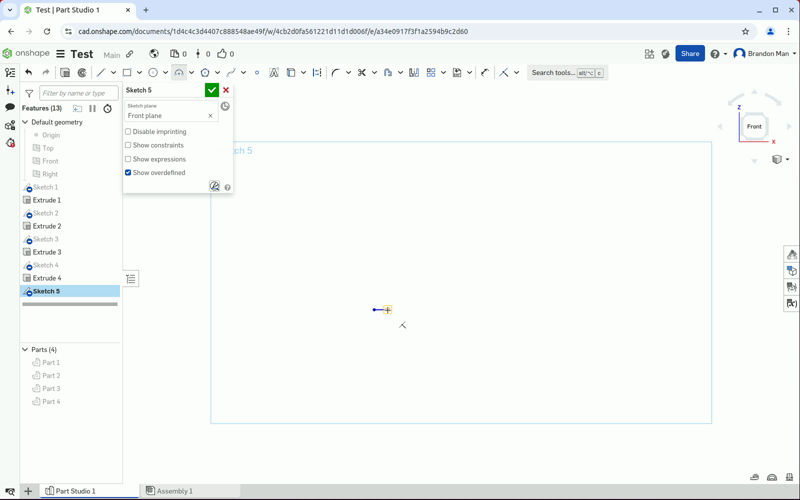
mouse_move(374, 309)
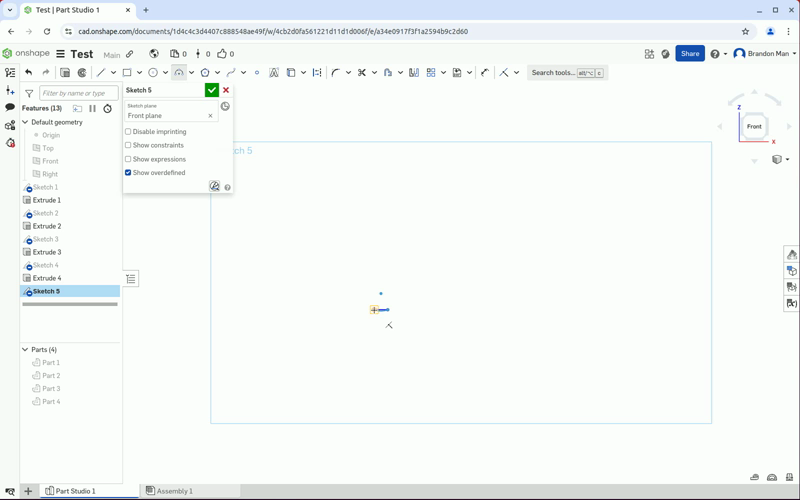
click(374, 309)
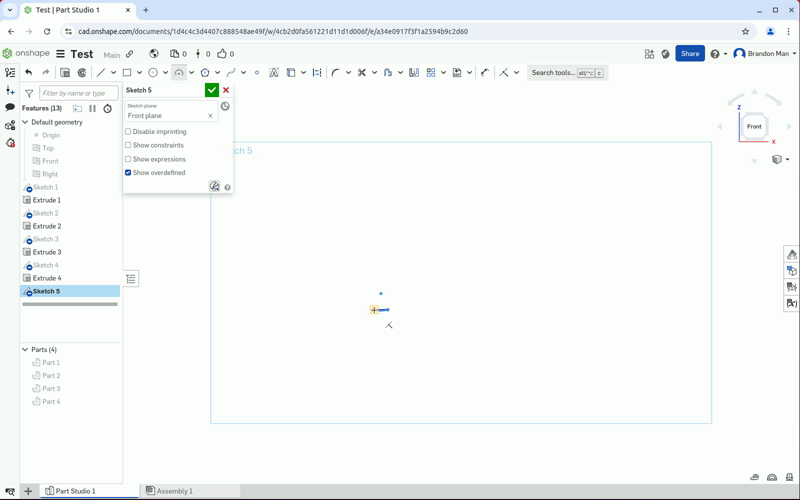
key_down(shift)
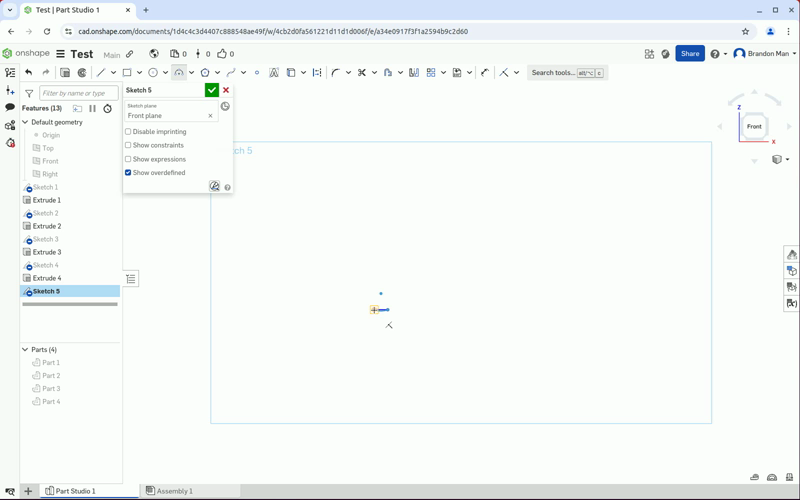
mouse_move(380, 303)
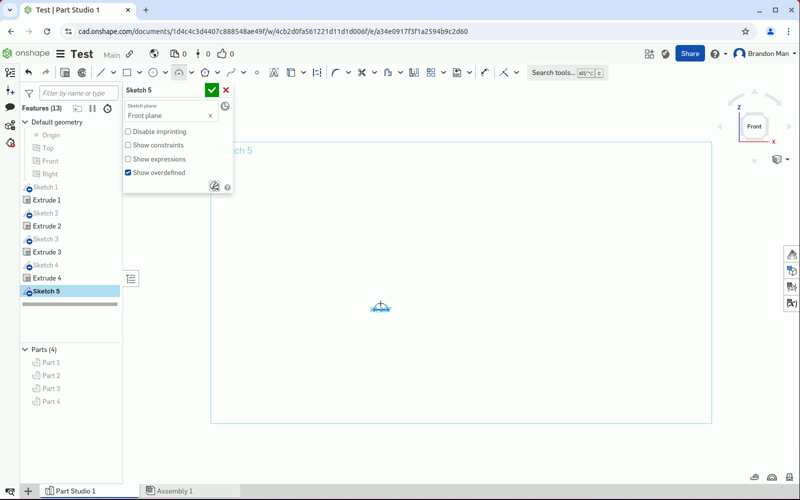
click(380, 303)
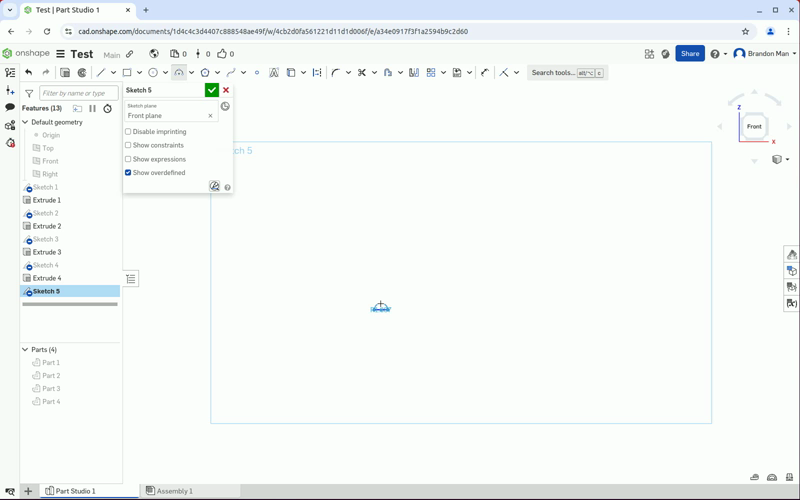
key_up(shift)
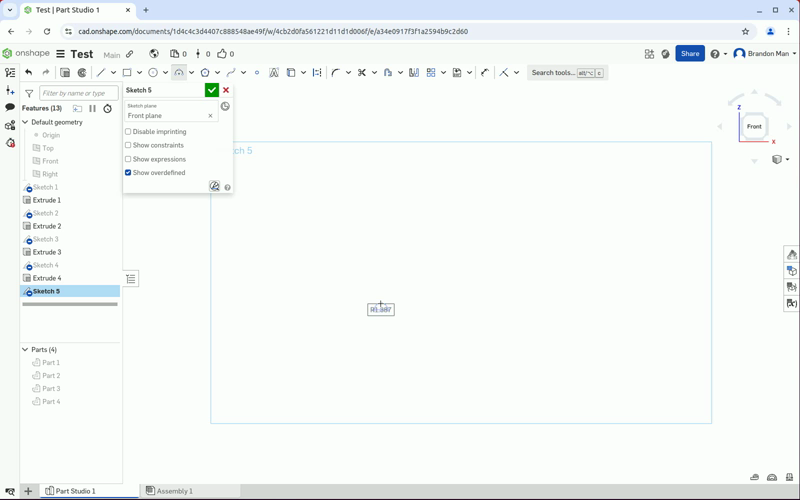
key(esc)
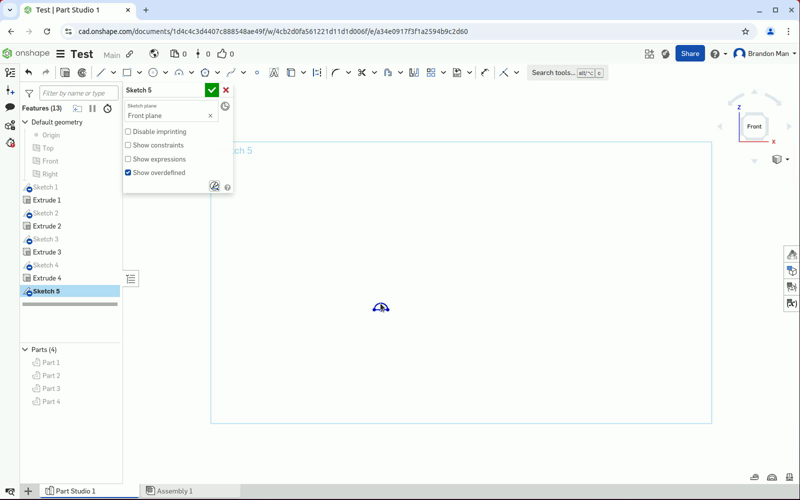
mouse_move(381, 303)
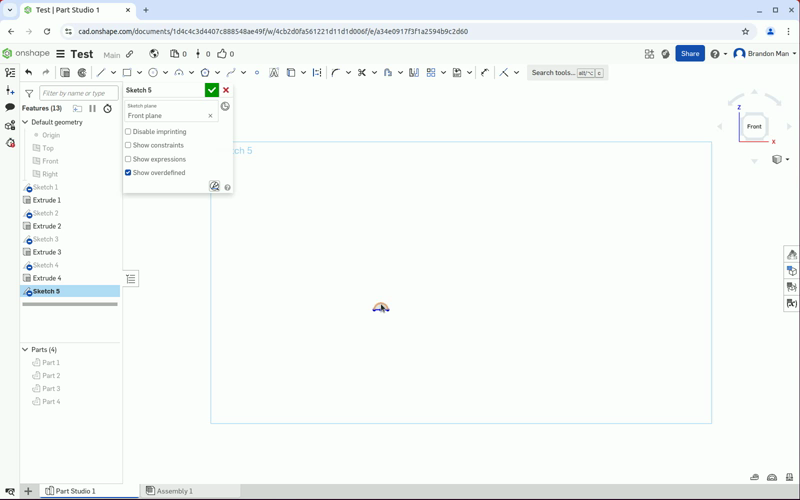
scroll(6)
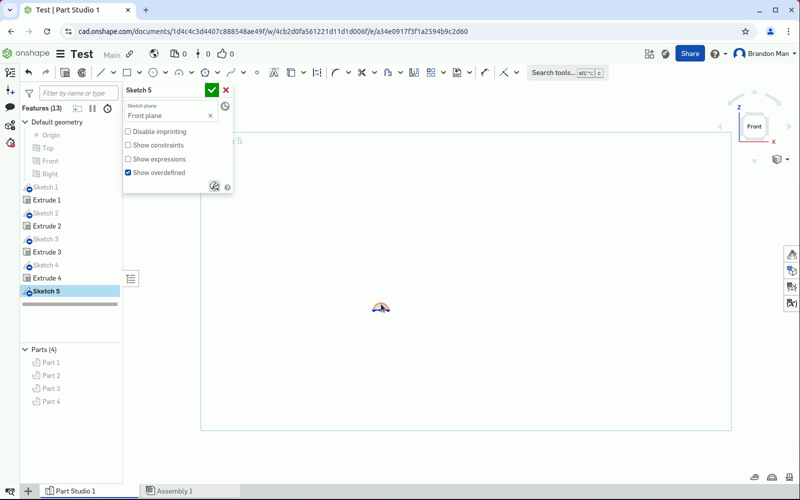
scroll(6)
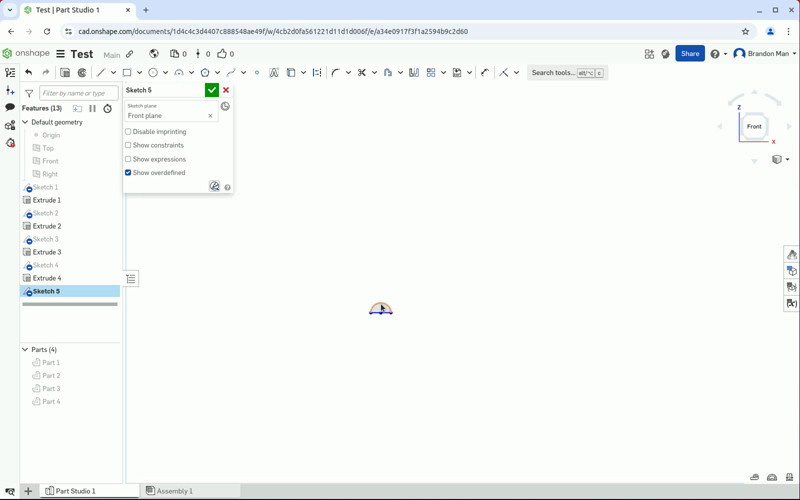
scroll(6)
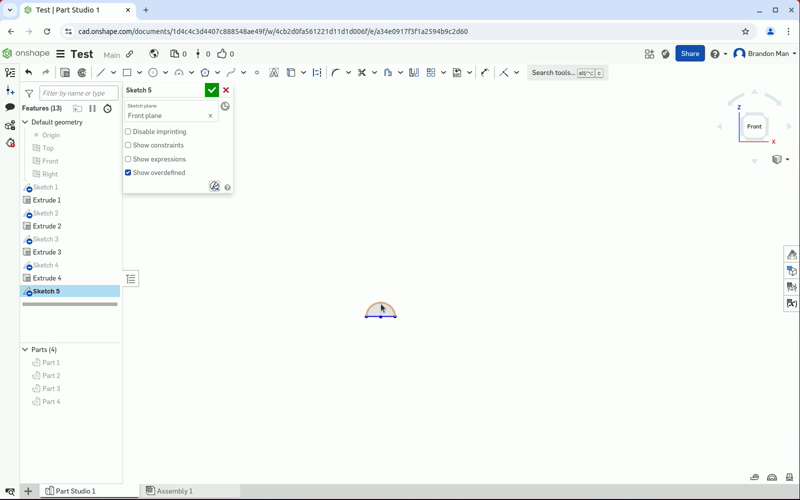
scroll(6)
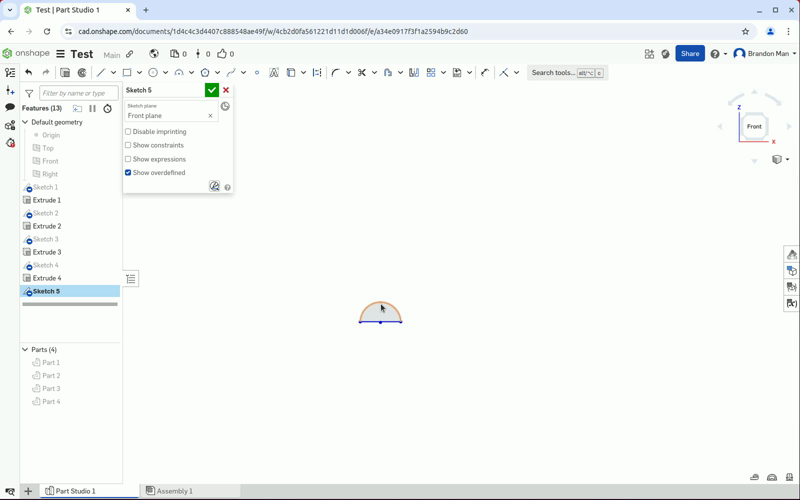
scroll(6)
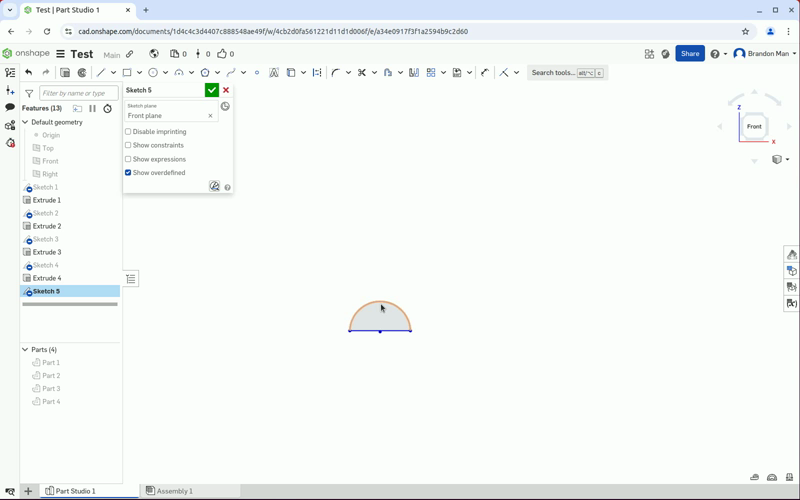
scroll(6)
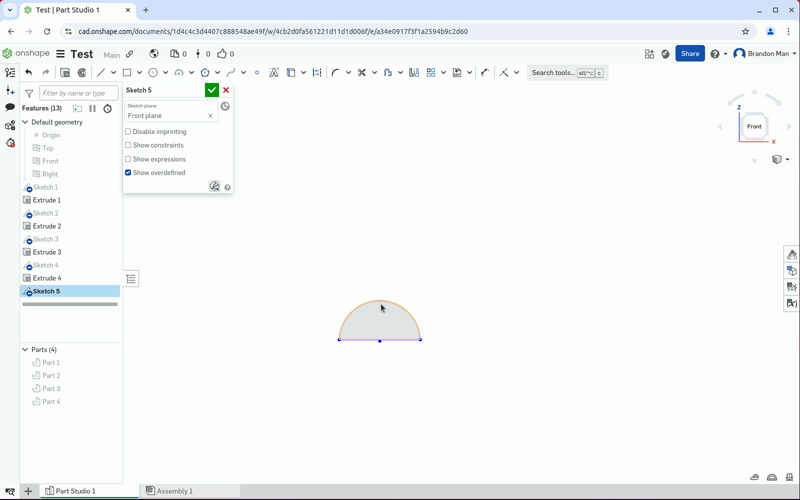
scroll(6)
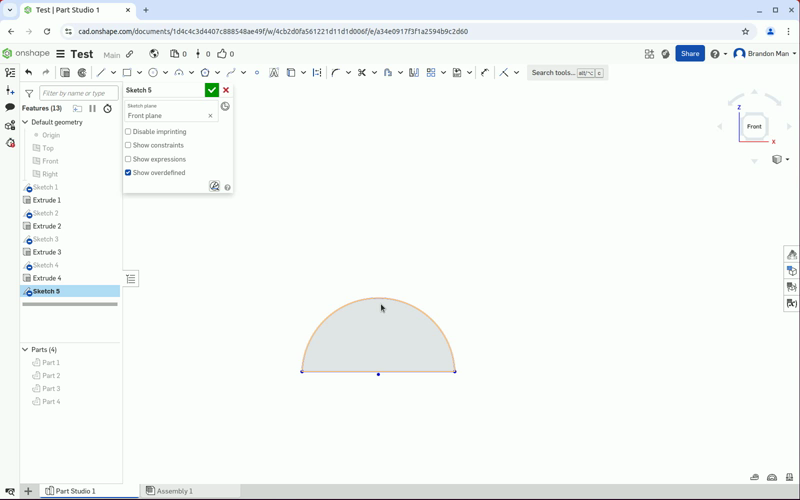
click(381, 303)
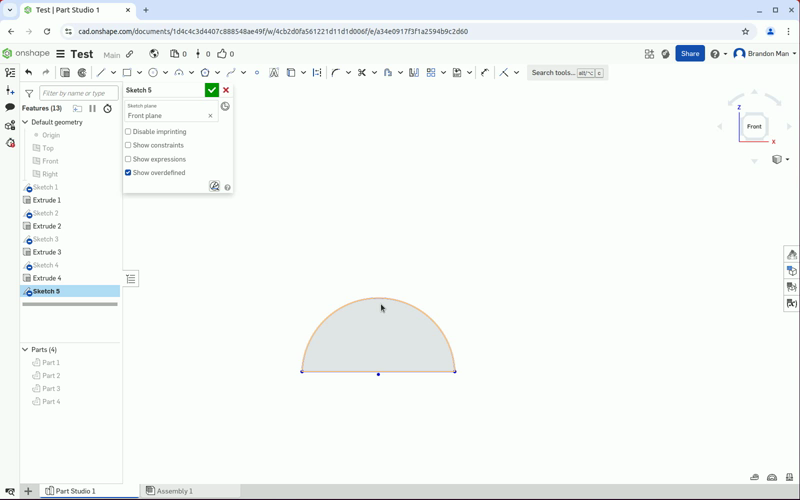
scroll(-6)
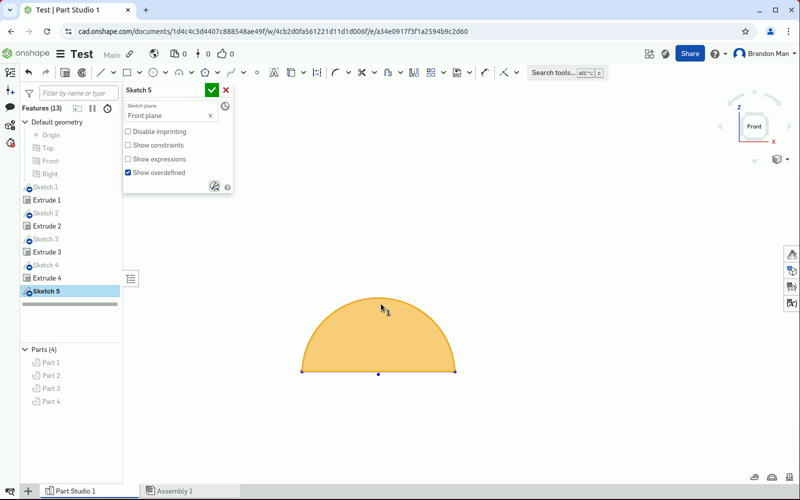
scroll(-6)
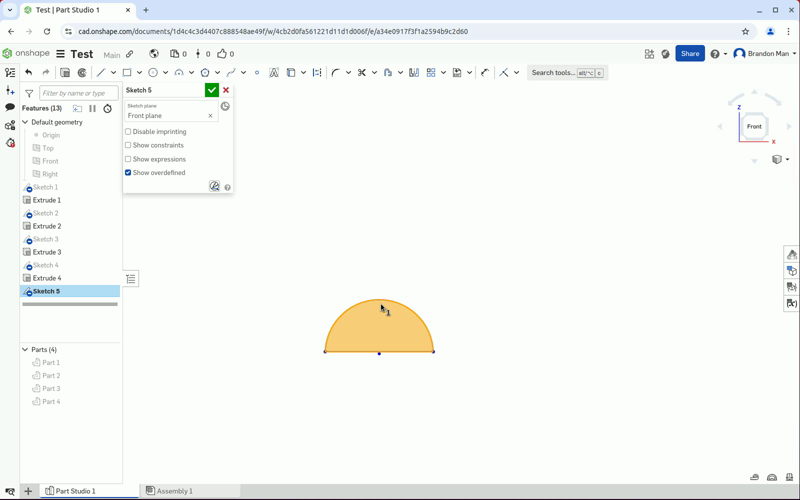
scroll(-6)
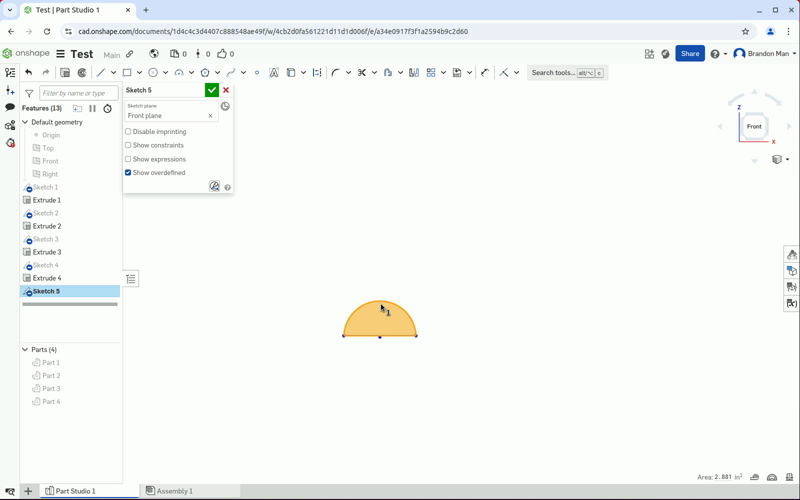
scroll(-6)
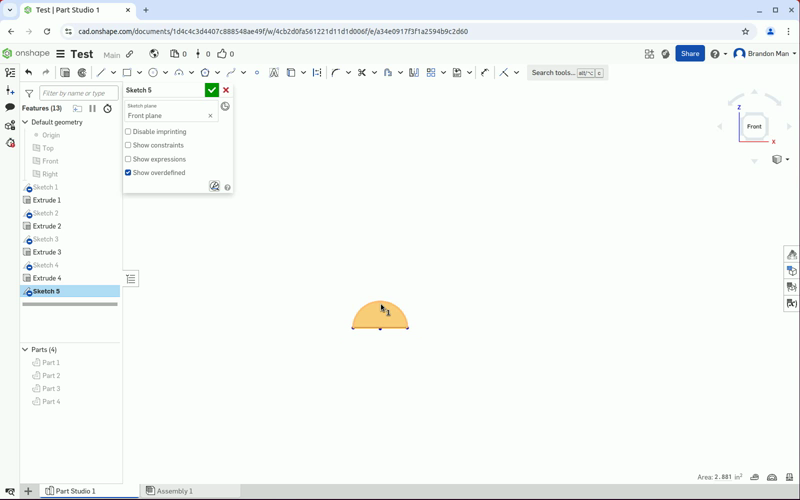
scroll(-6)
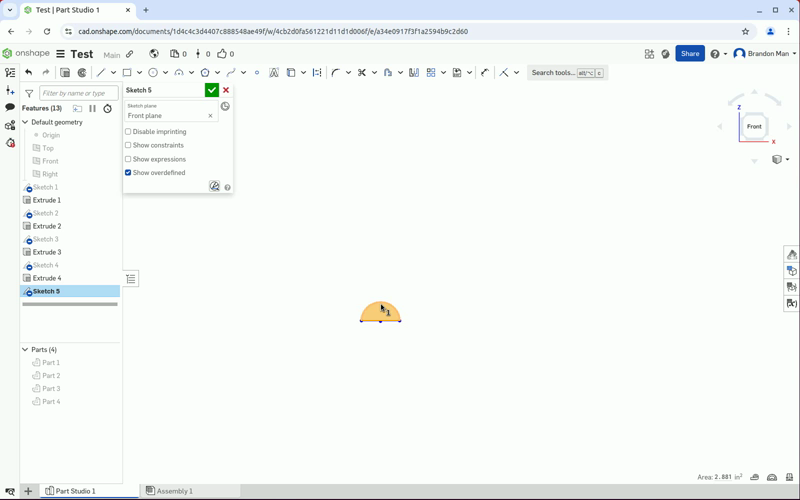
scroll(-6)
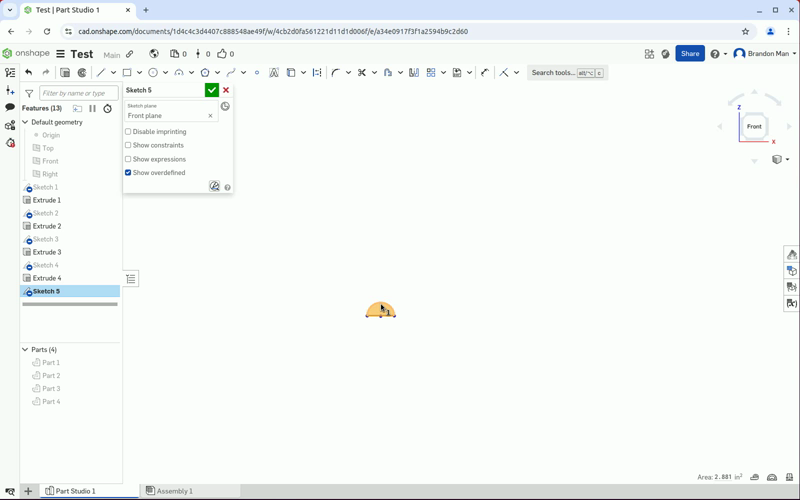
scroll(-6)
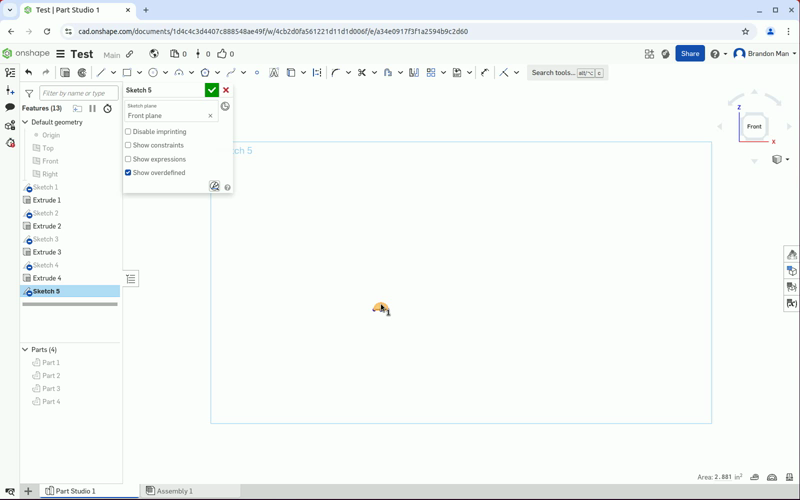
mouse_move(73, 352)
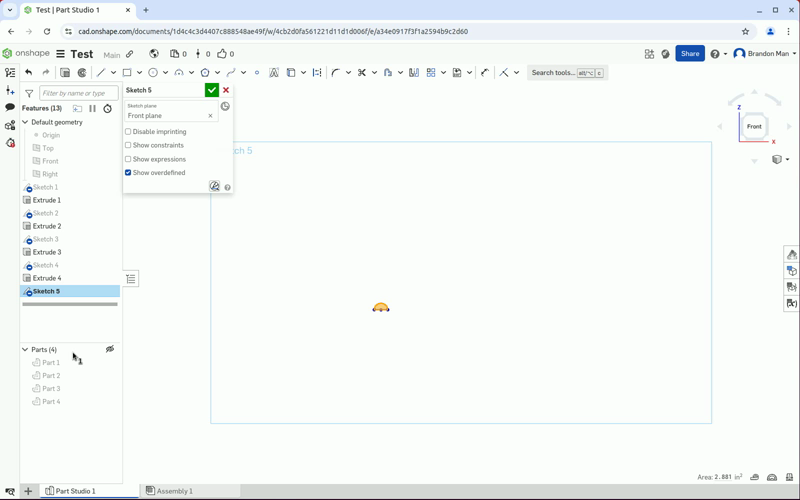
key(shift+y)
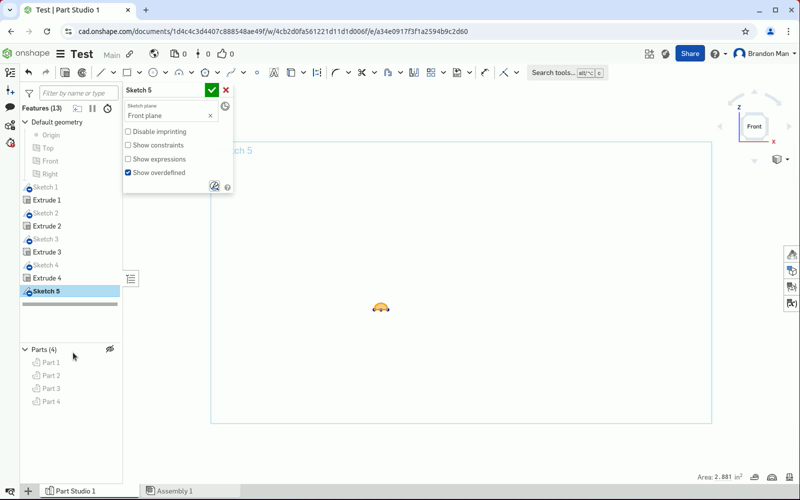
key(shift+e)
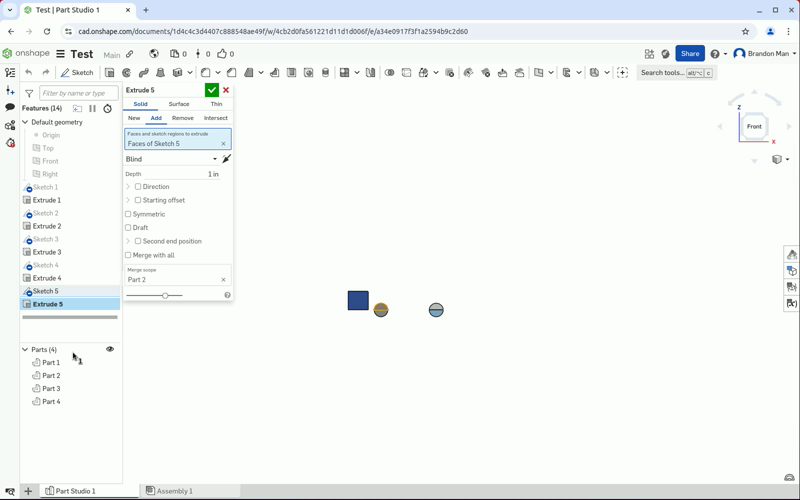
mouse_move(143, 106)
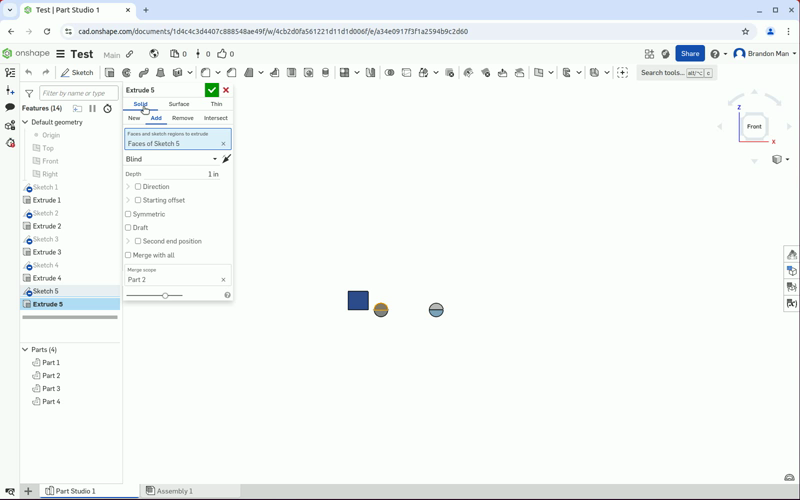
click(143, 106)
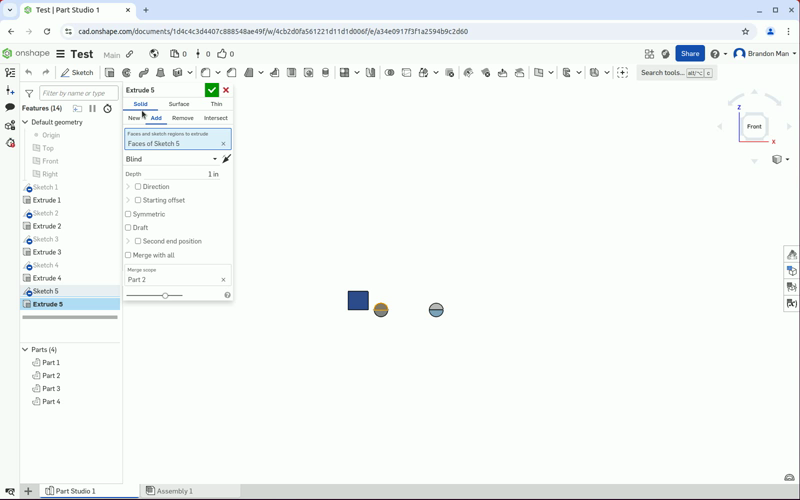
mouse_move(137, 120)
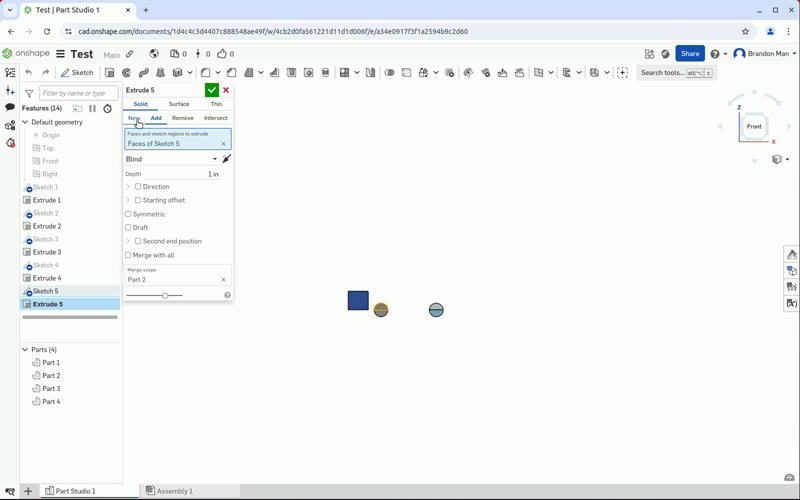
click(137, 120)
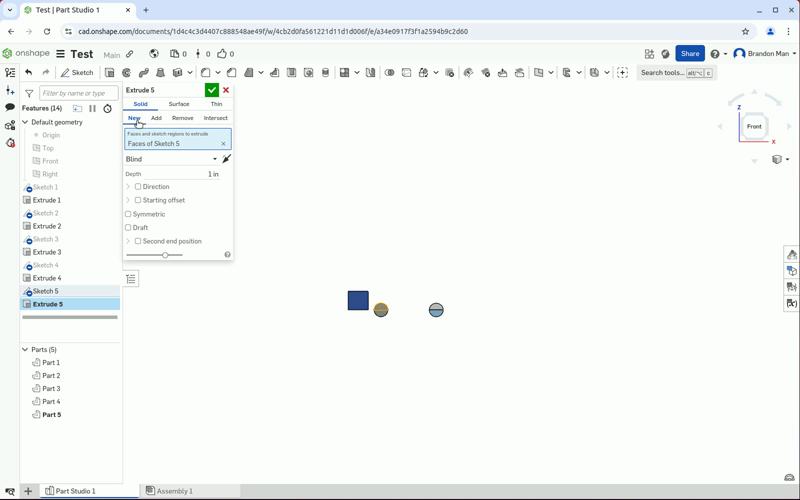
key(tab, 4)
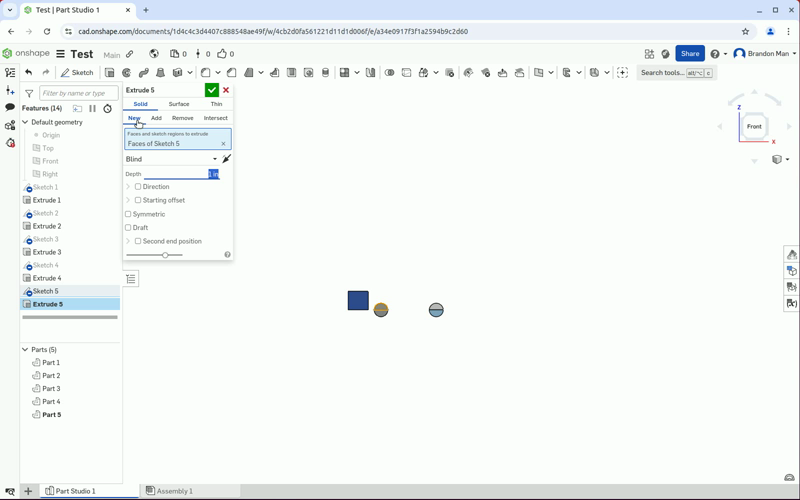
text(2.166)
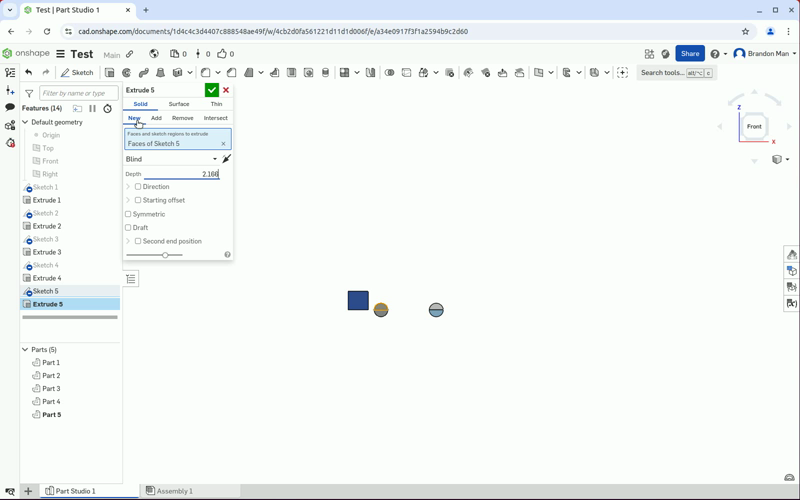
key(enter)
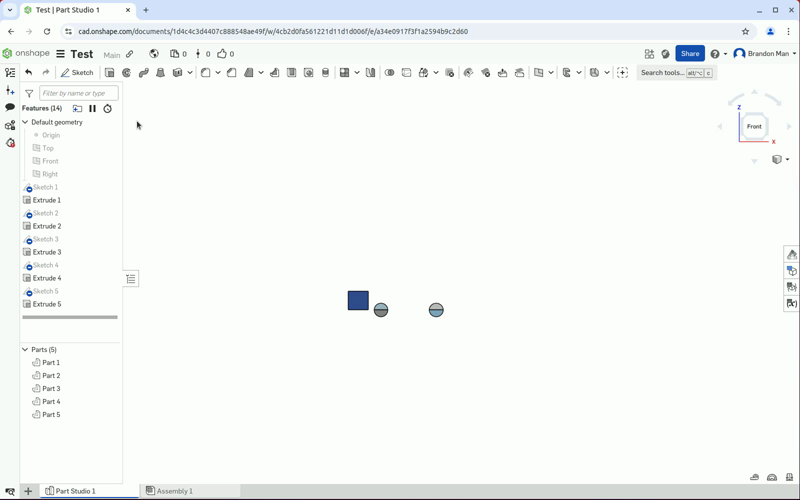
key(shift+h)
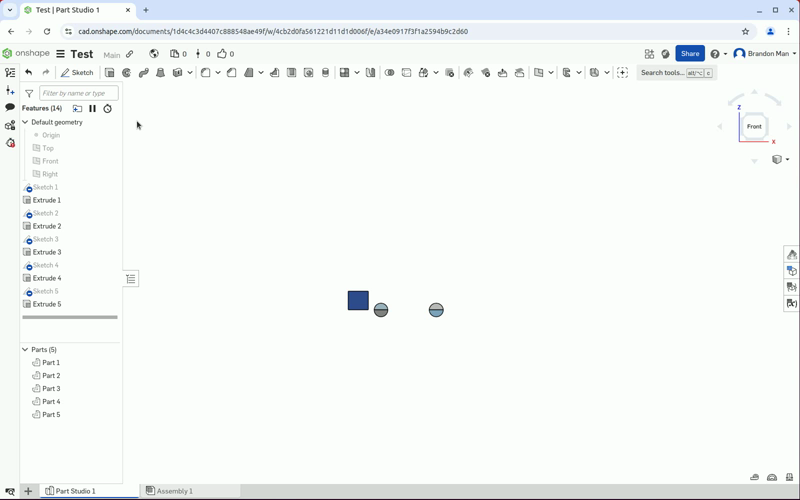
key(shift+h)
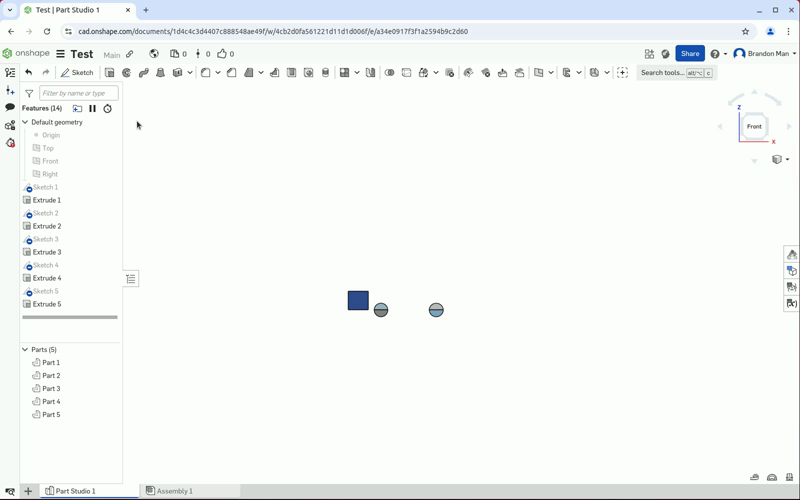
mouse_move(73, 189)
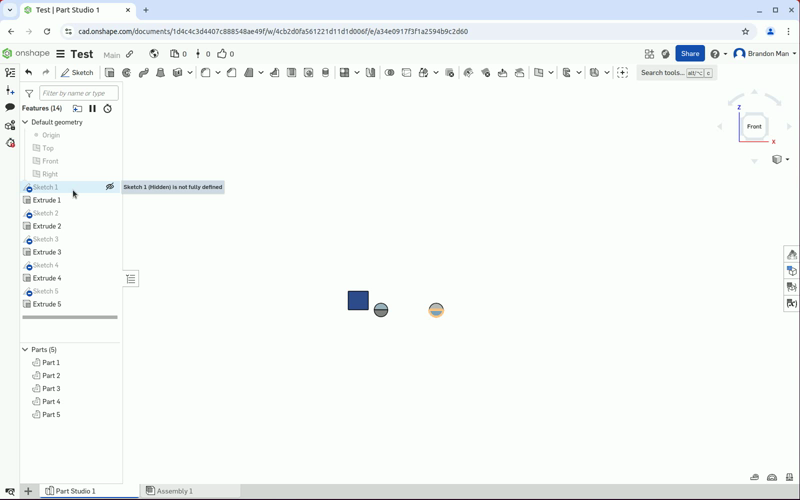
click(73, 189)
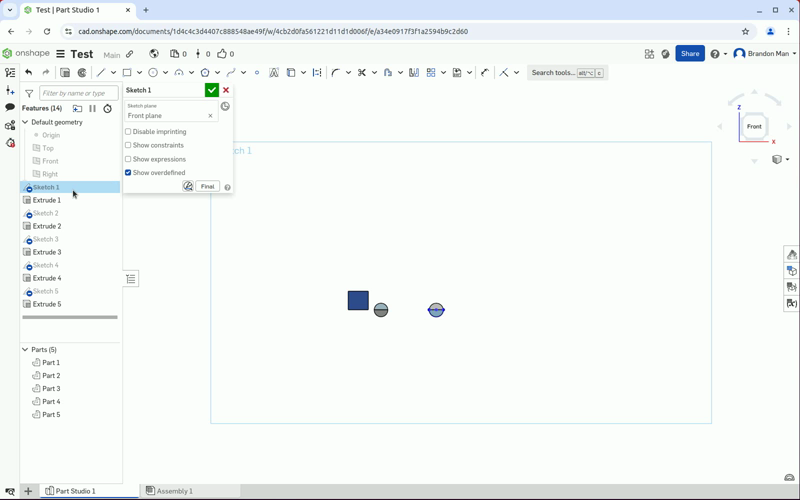
mouse_move(229, 92)
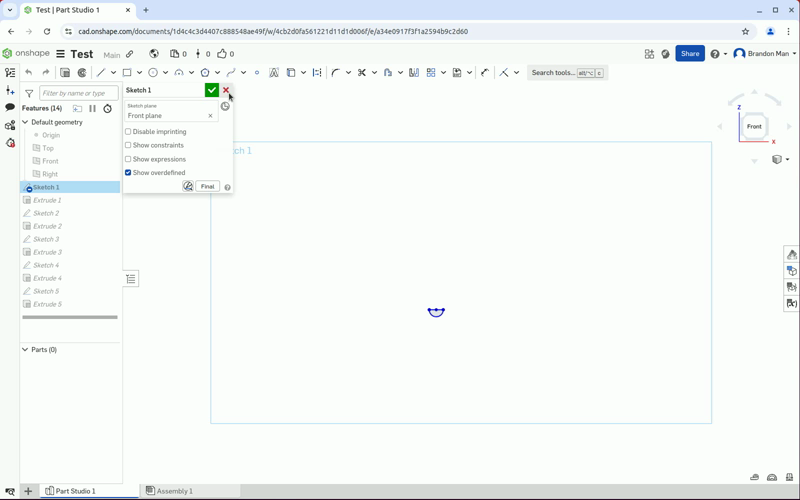
click(229, 92)
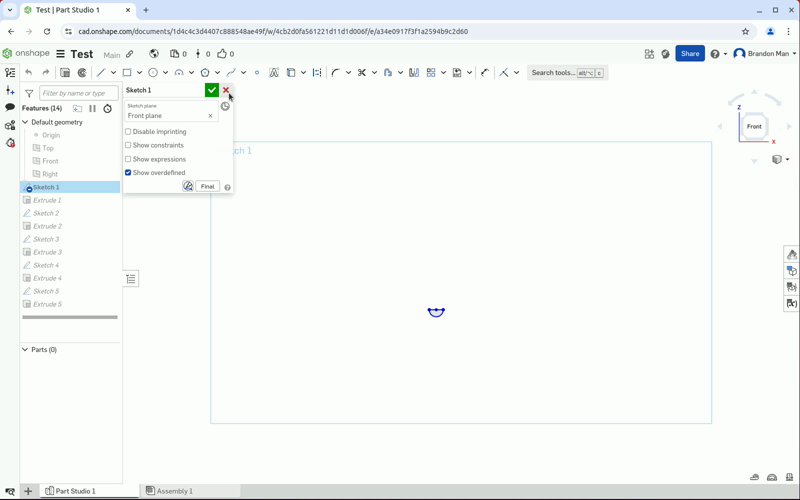
key(shift+s)
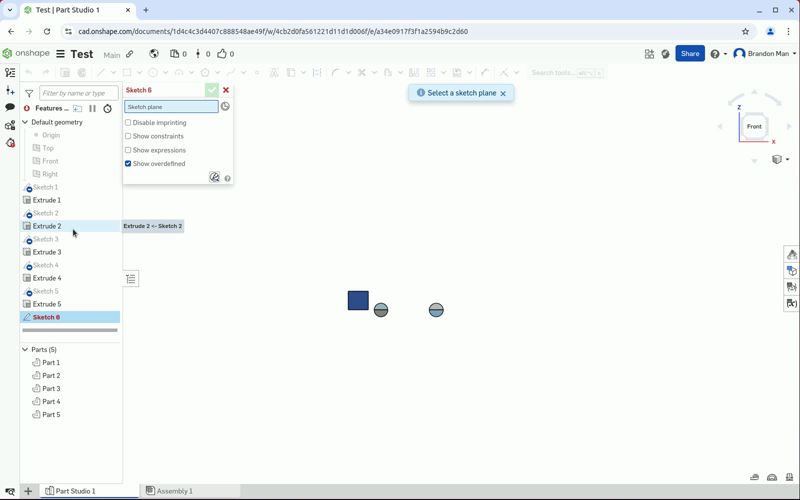
scroll(3)
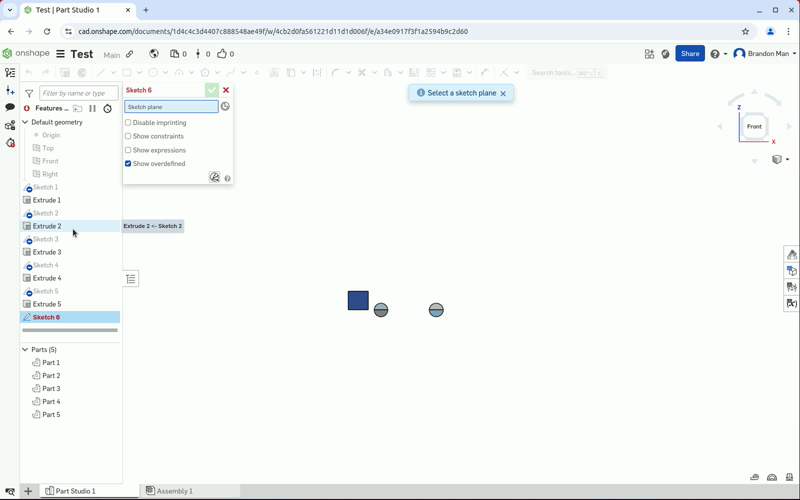
mouse_move(73, 163)
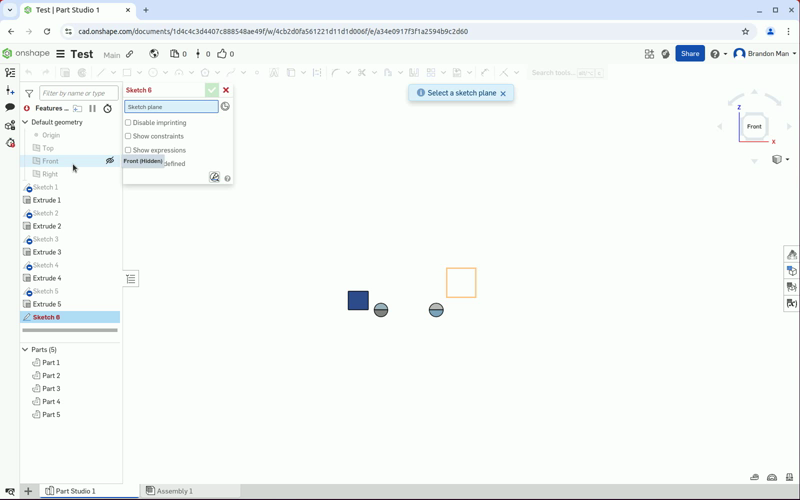
click(73, 163)
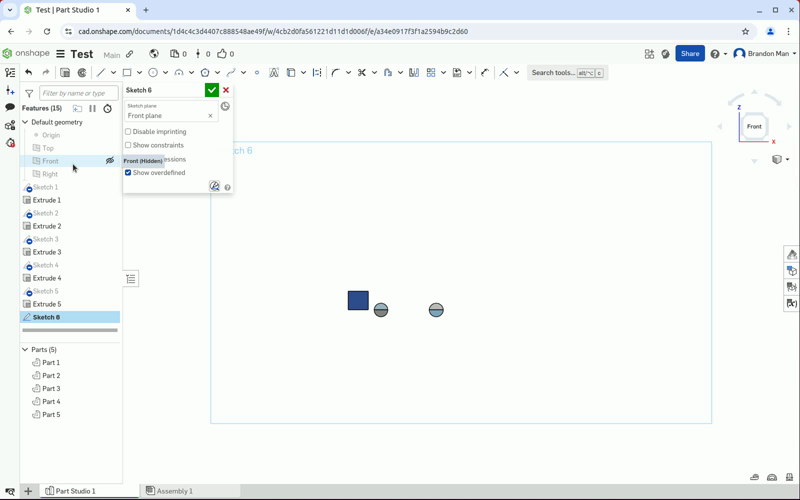
mouse_move(73, 352)
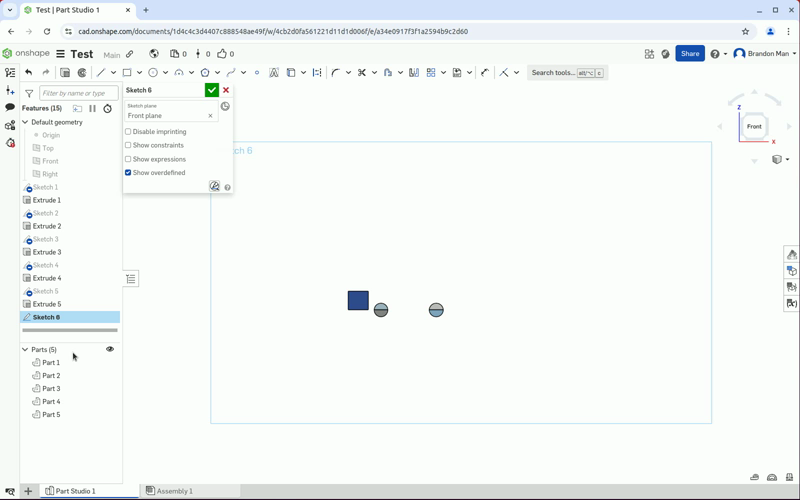
key(y)
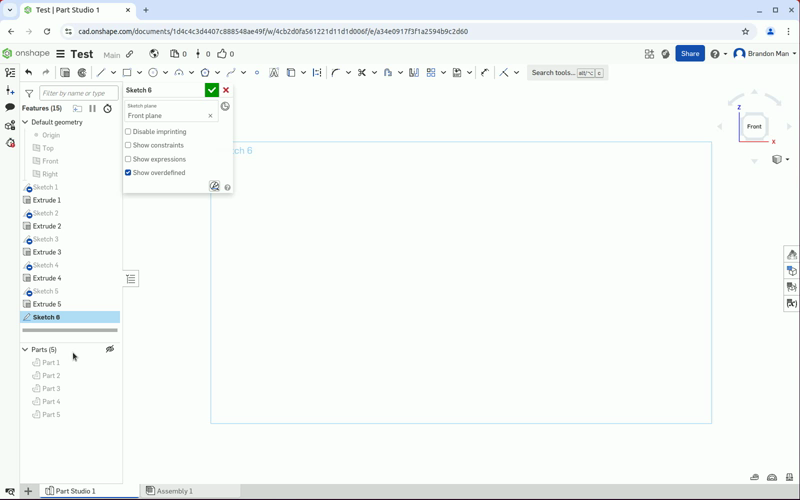
key(l)
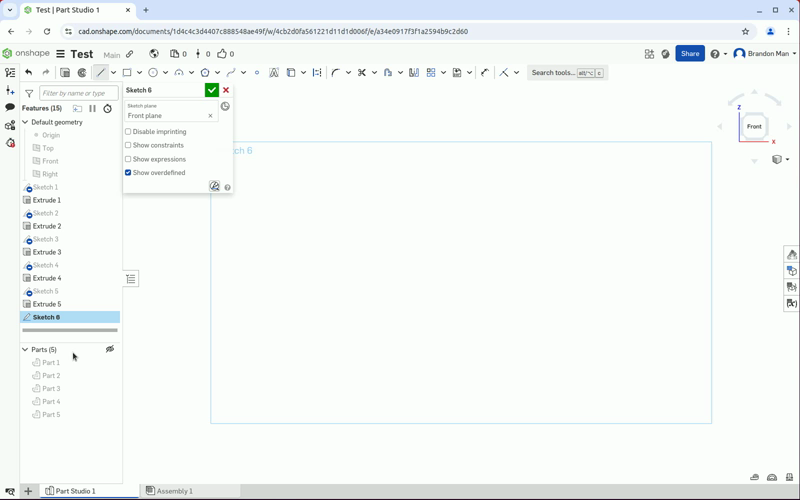
key_down(shift)
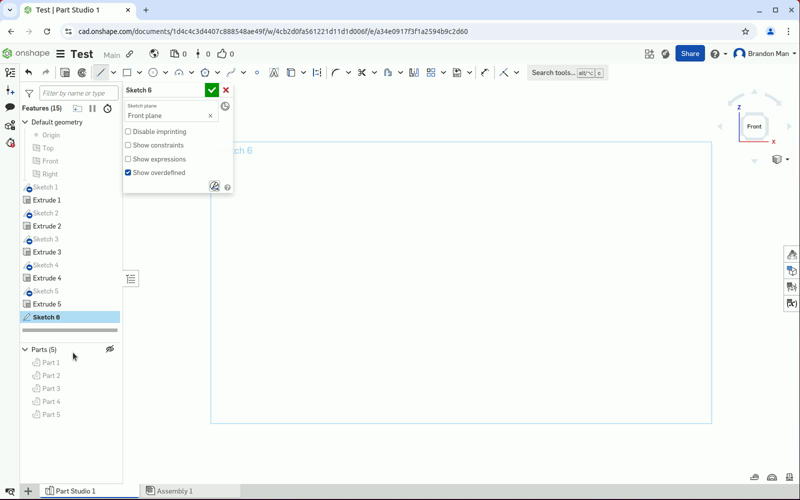
mouse_move(366, 309)
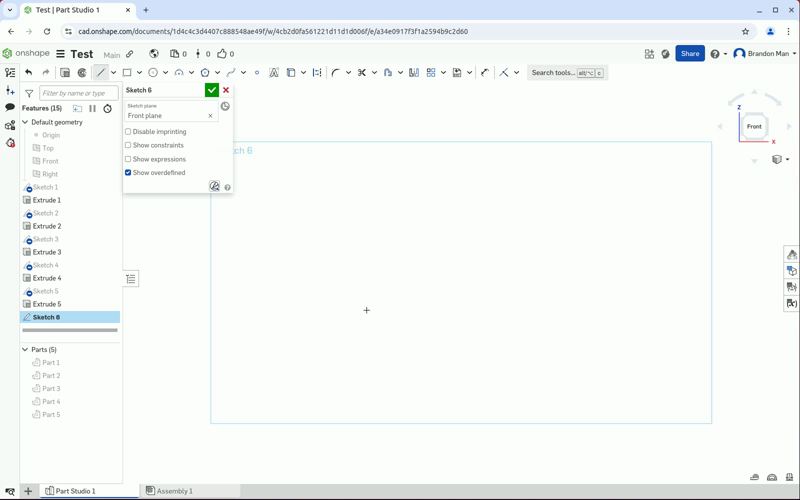
click(366, 309)
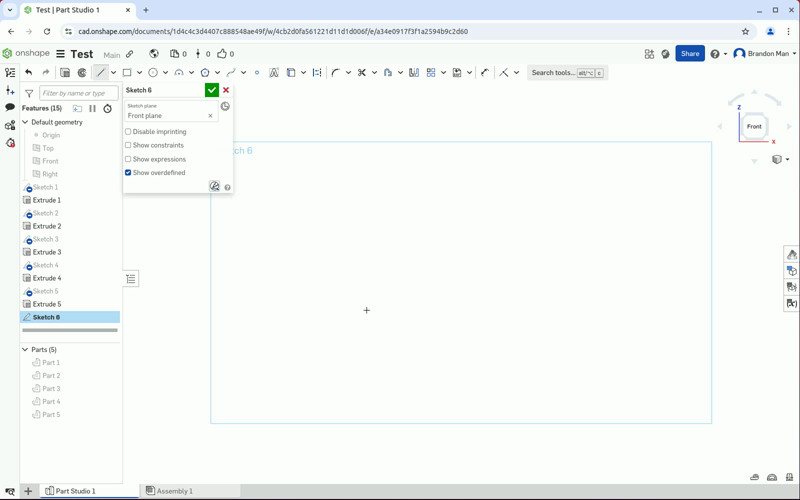
key_up(shift)
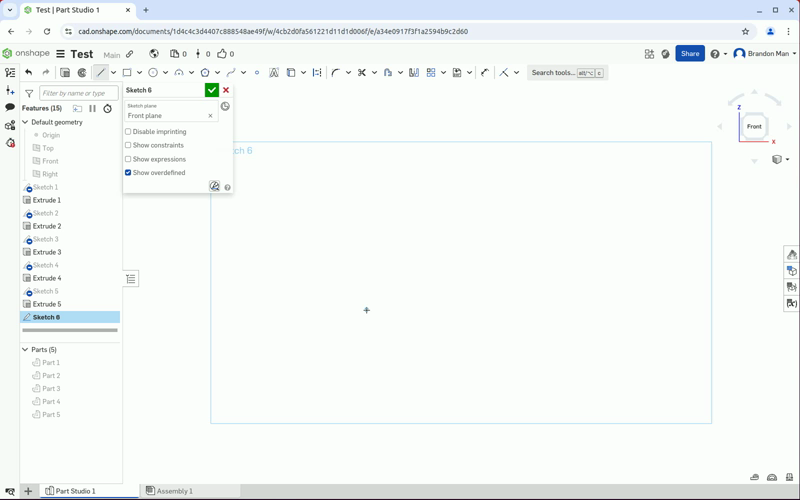
key_down(shift)
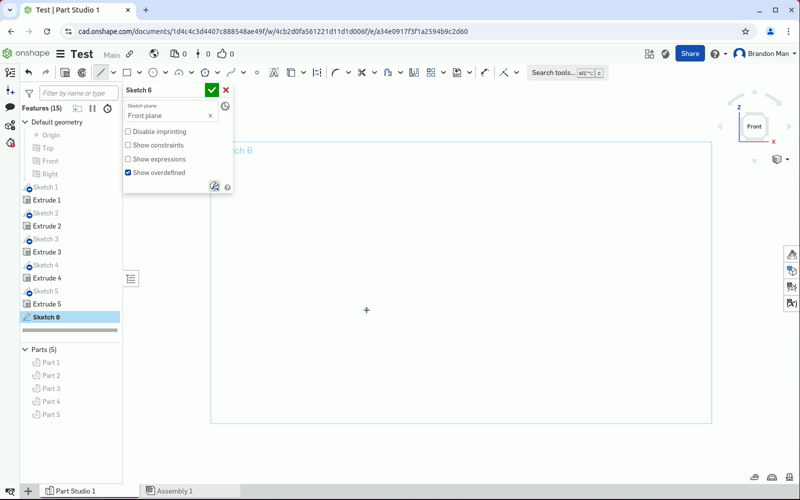
mouse_move(396, 309)
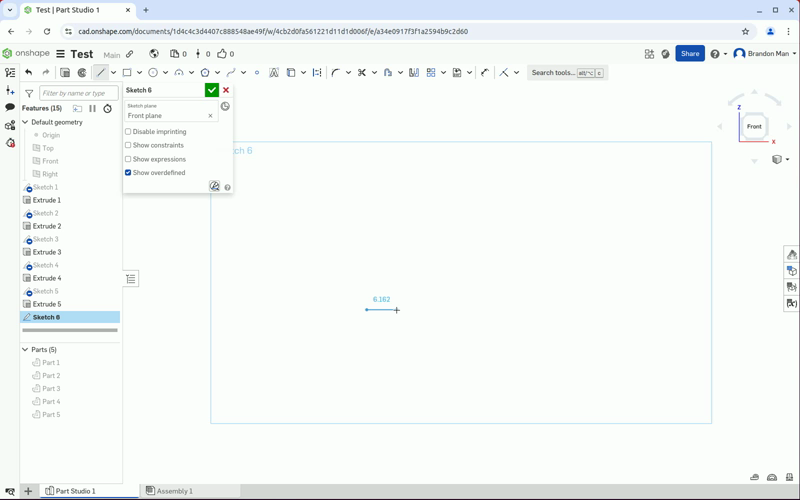
mouse_move(372, 309)
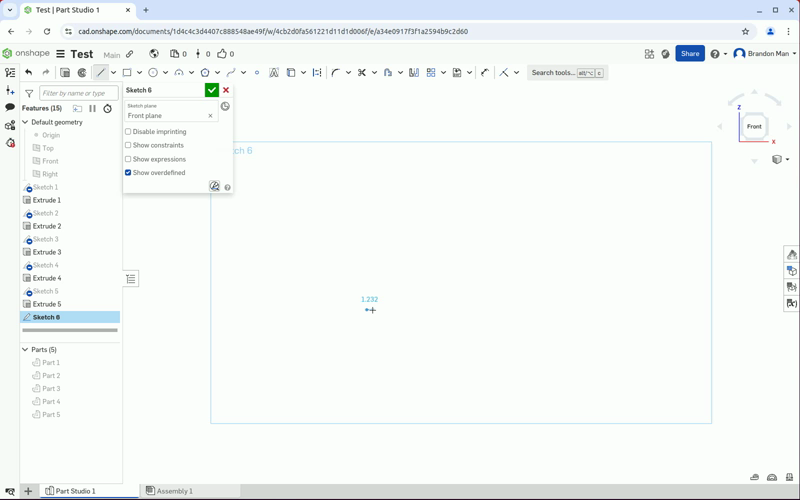
scroll(6)
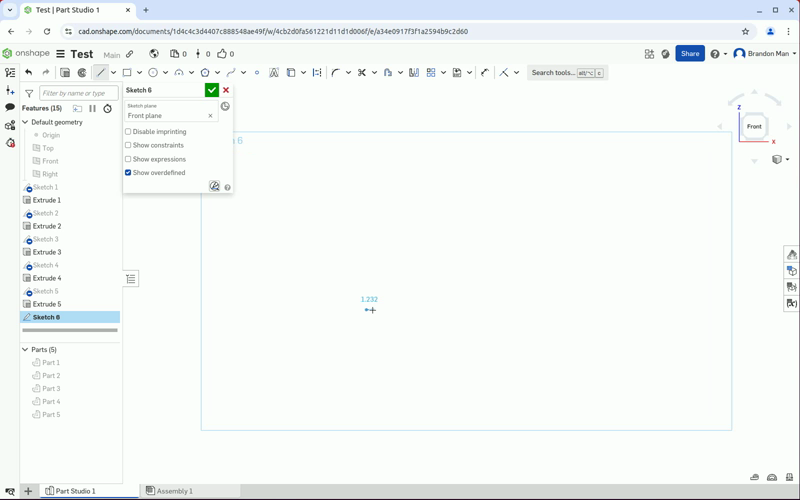
scroll(6)
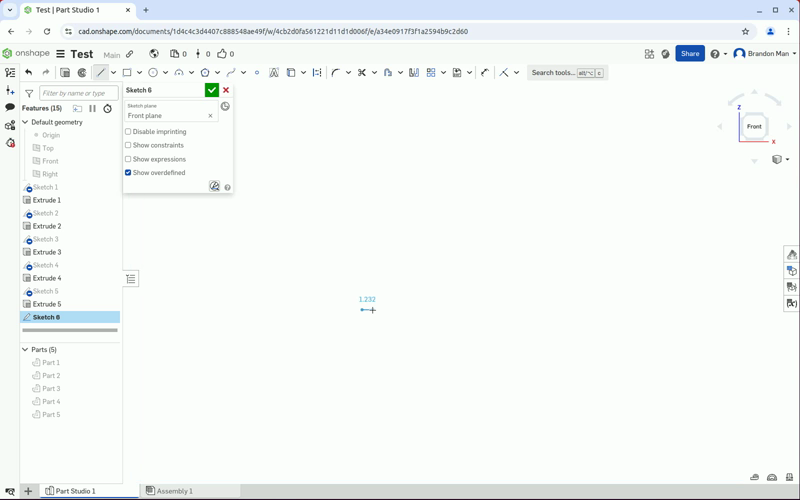
scroll(6)
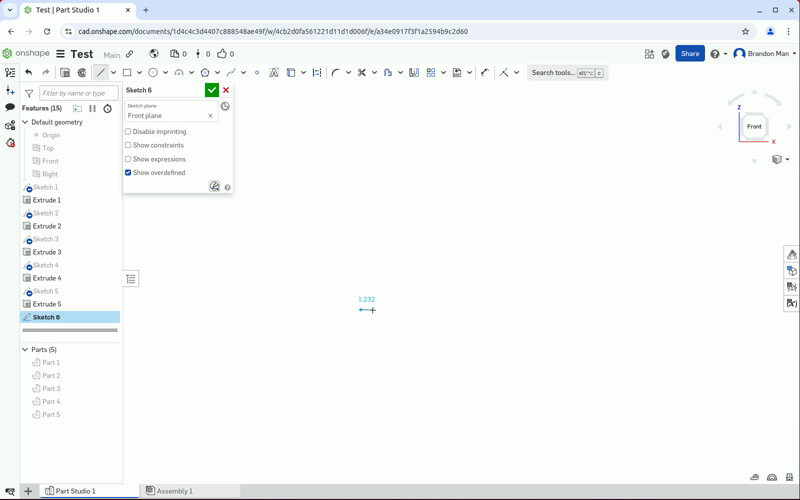
scroll(6)
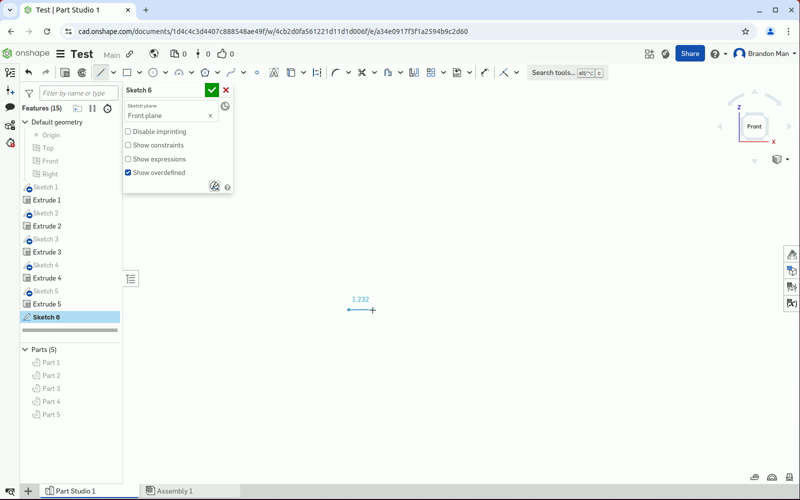
scroll(6)
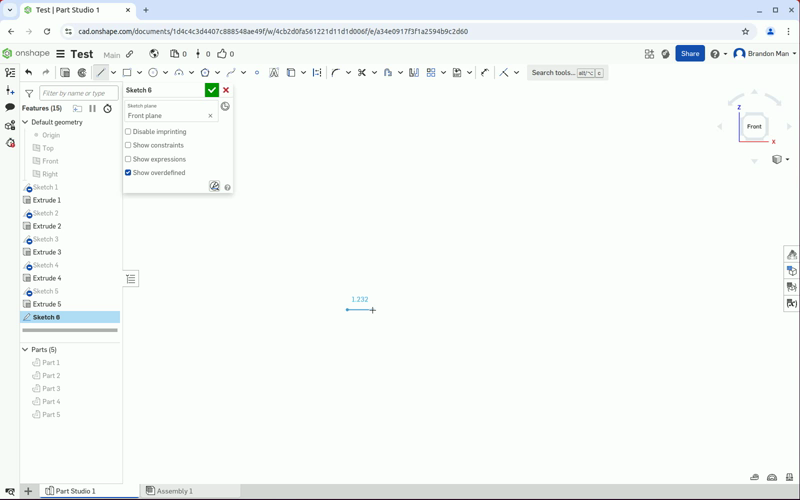
scroll(6)
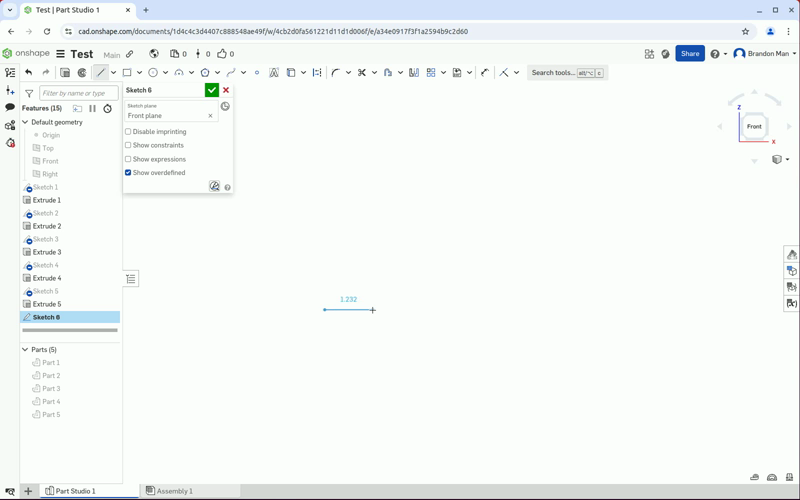
scroll(6)
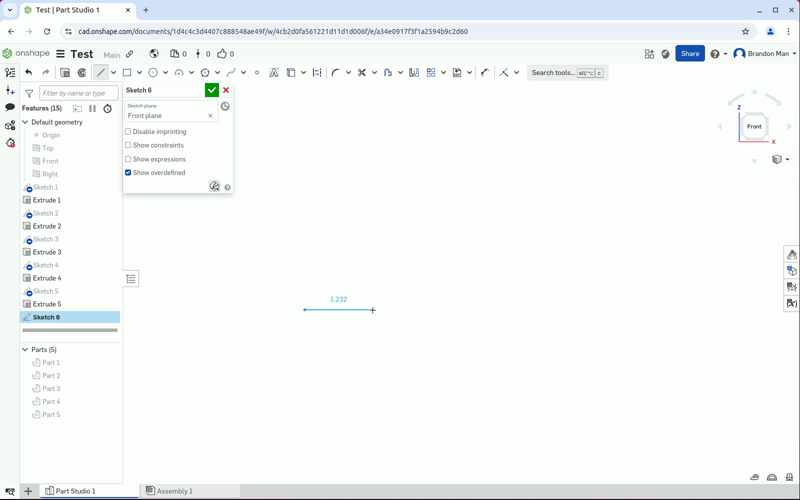
click(372, 309)
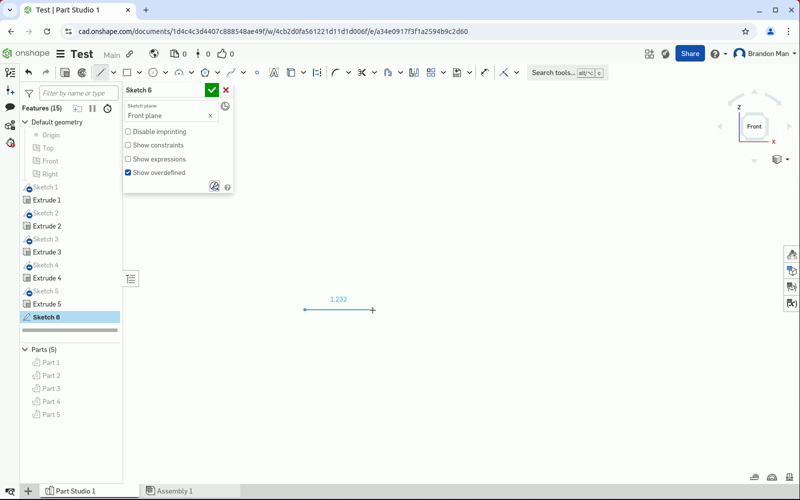
scroll(-6)
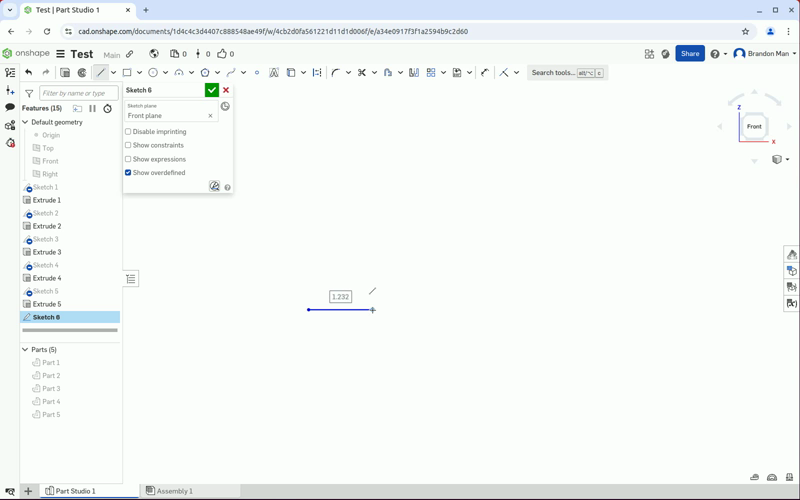
scroll(-6)
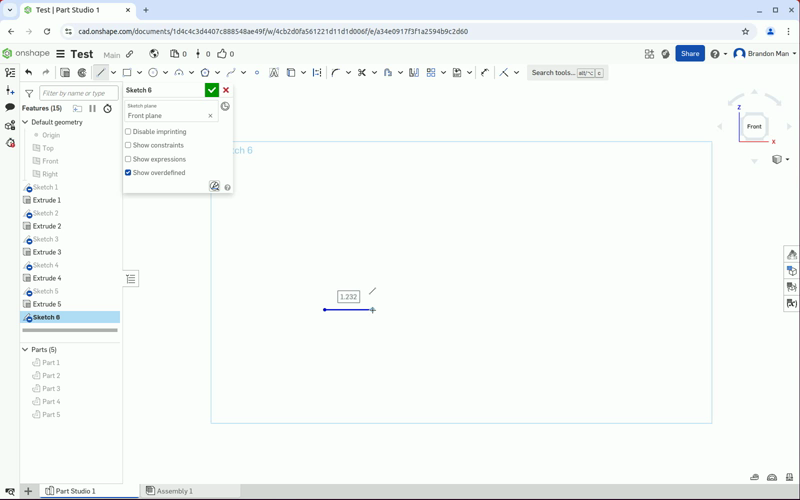
scroll(-6)
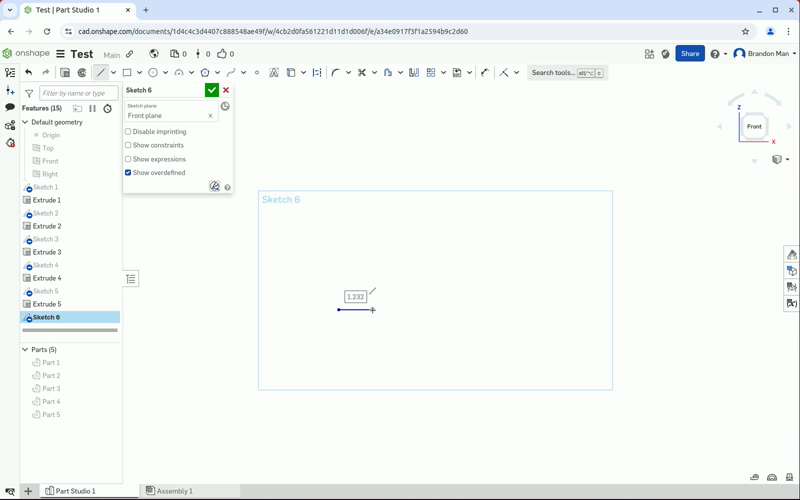
scroll(-6)
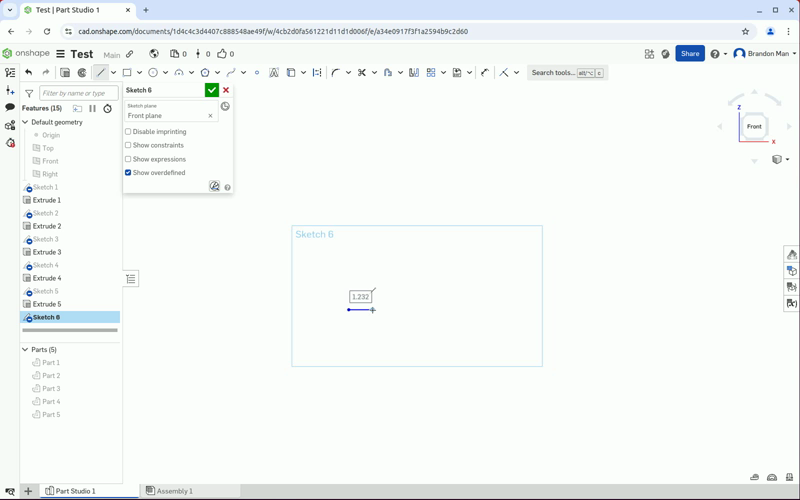
scroll(-6)
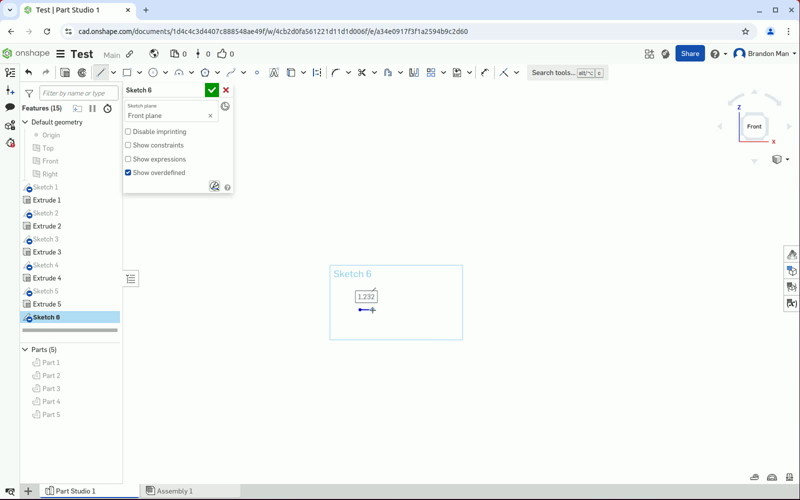
scroll(-6)
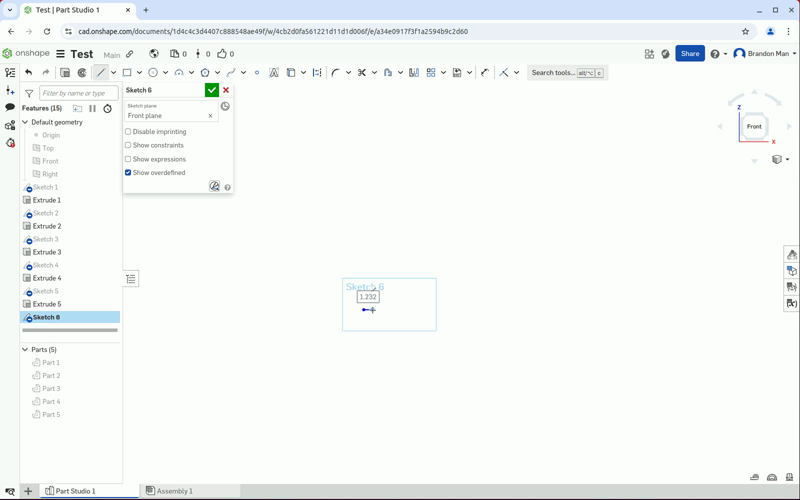
scroll(-6)
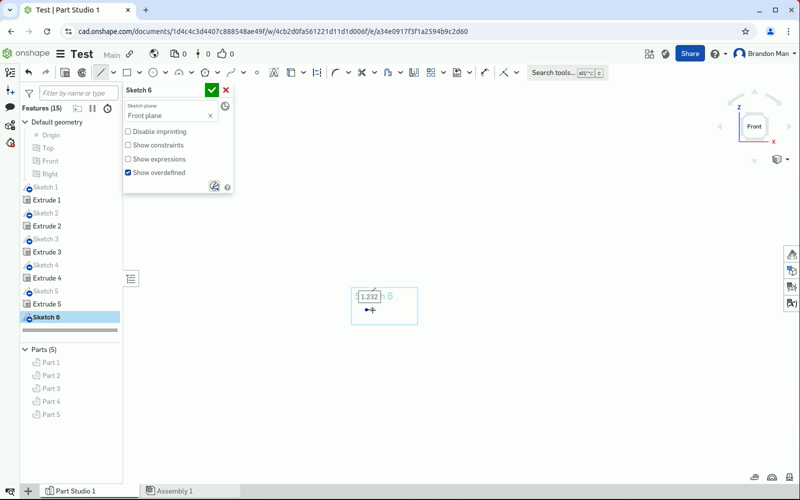
key_up(shift)
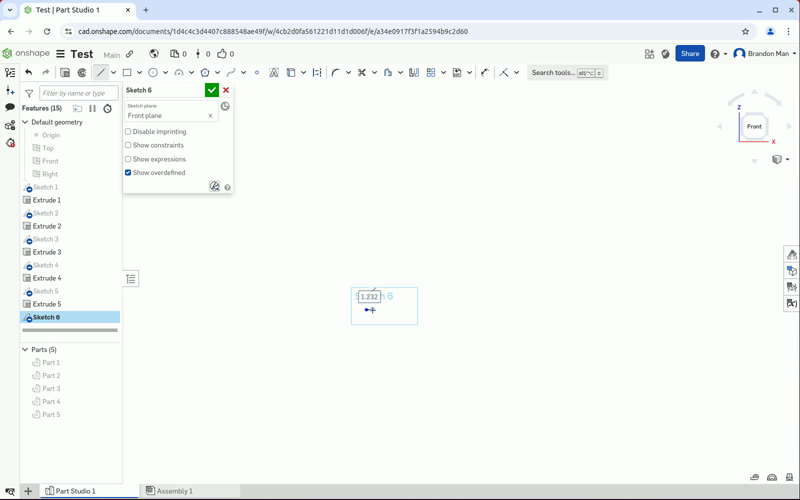
key(esc)
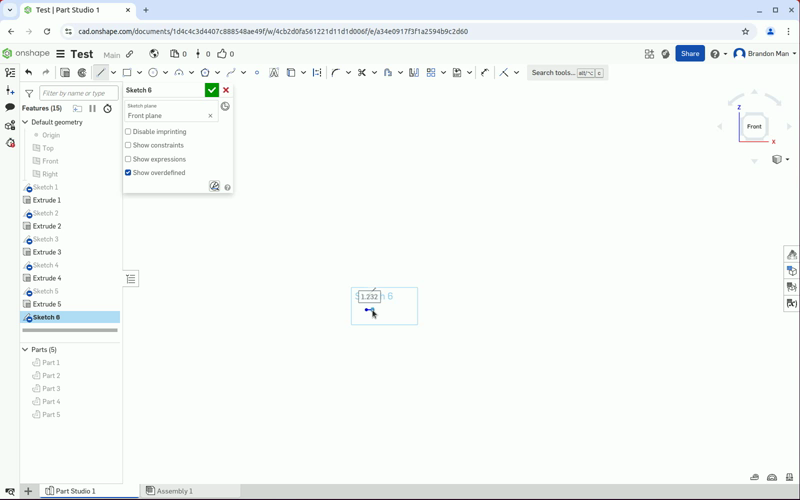
key(a)
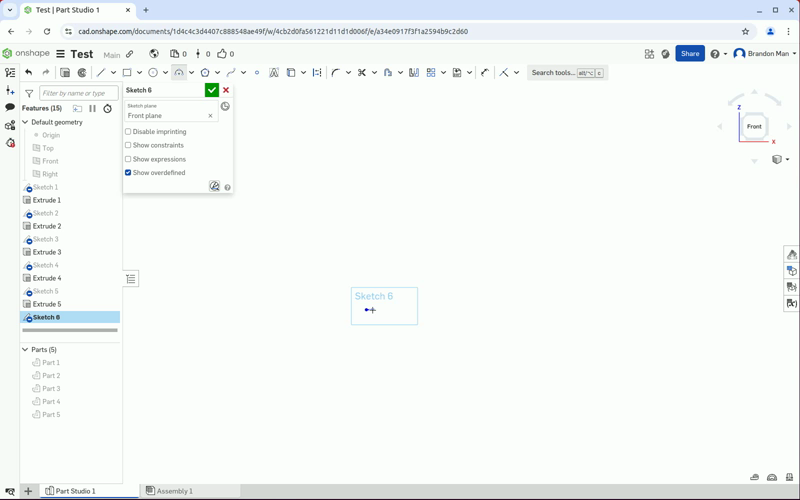
mouse_move(372, 309)
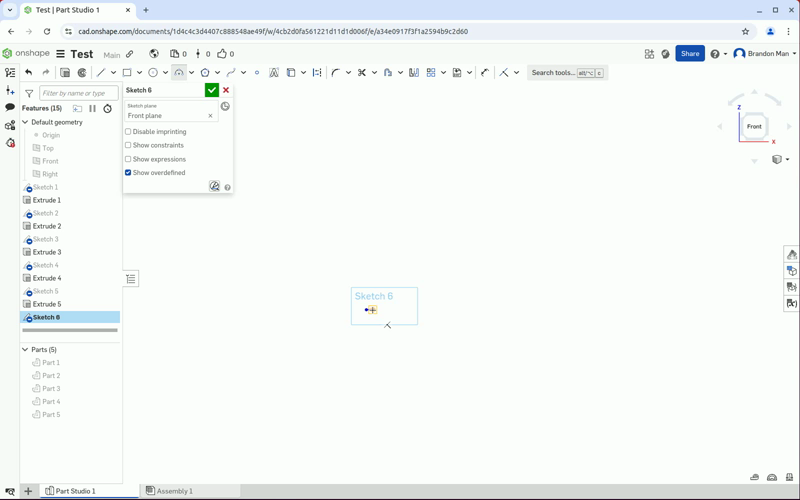
click(372, 309)
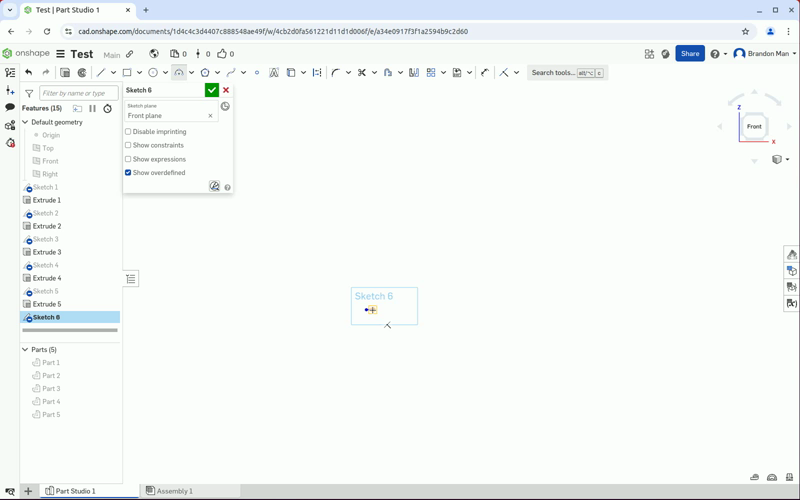
key_down(shift)
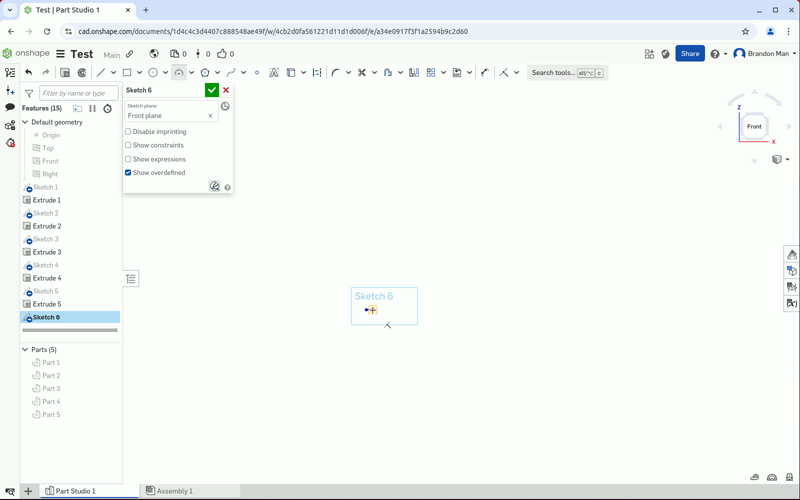
mouse_move(385, 309)
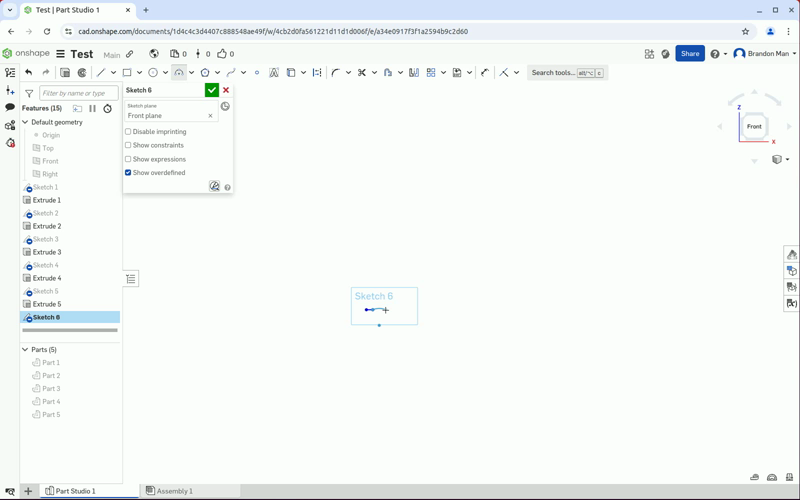
click(385, 309)
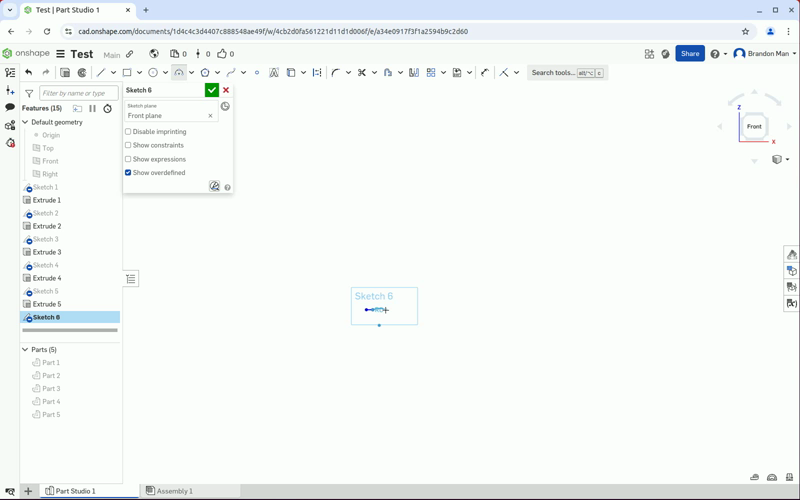
mouse_move(379, 303)
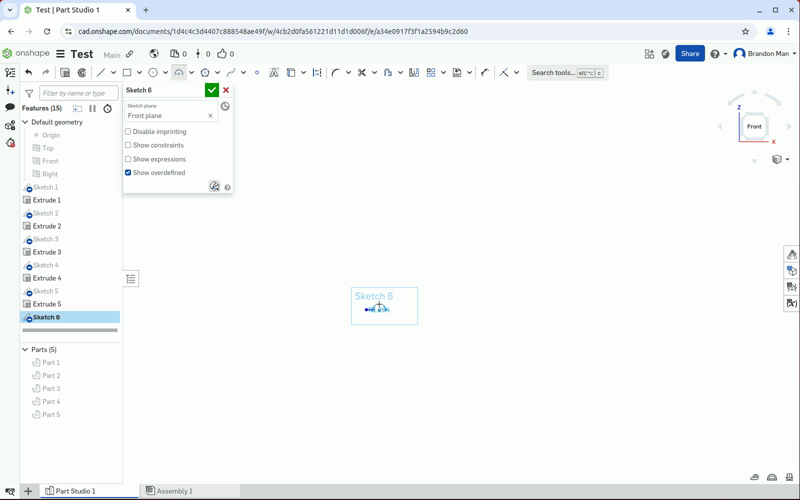
click(379, 303)
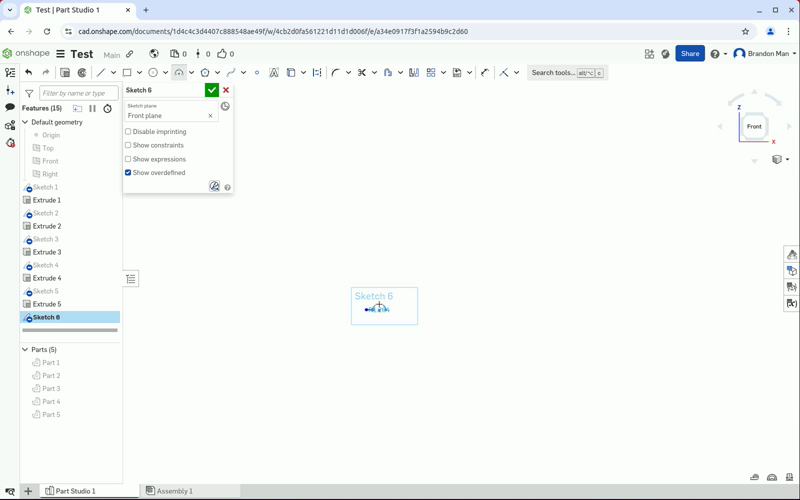
key_up(shift)
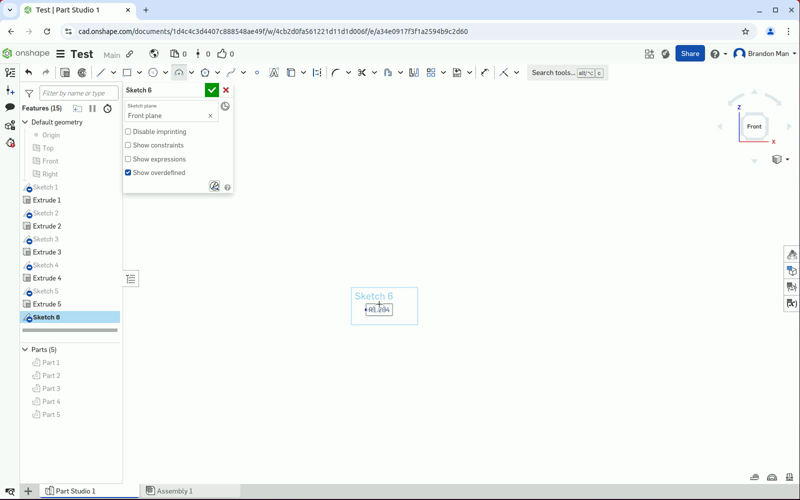
key(esc)
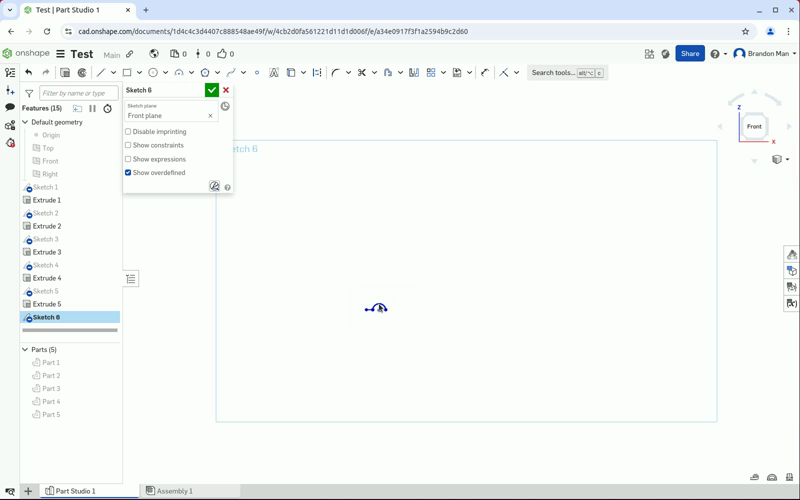
key(l)
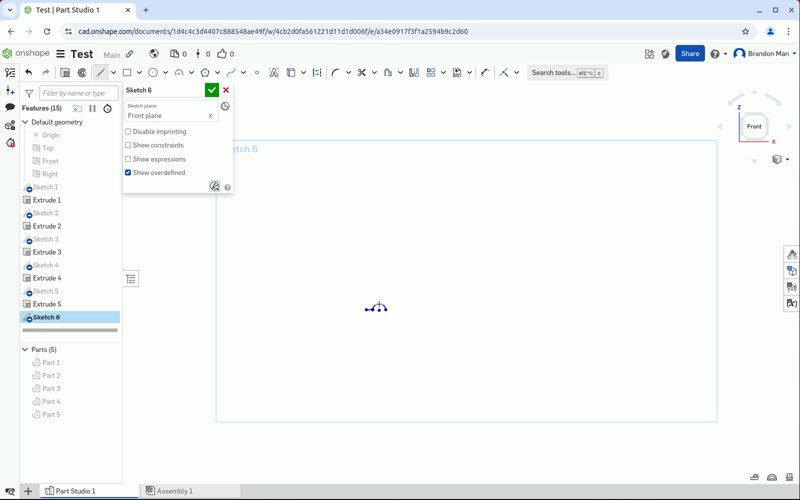
mouse_move(385, 309)
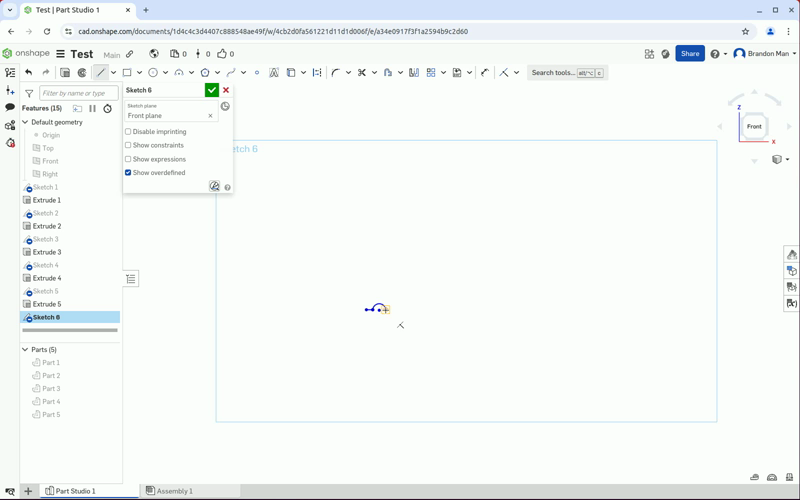
click(385, 309)
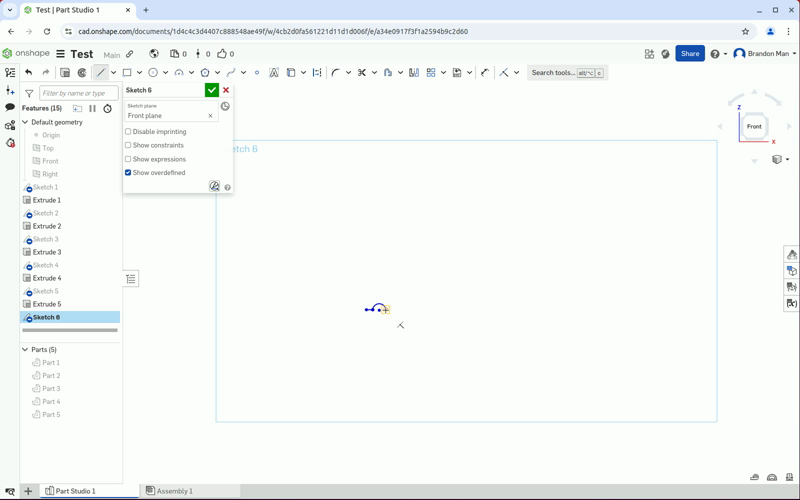
key_down(shift)
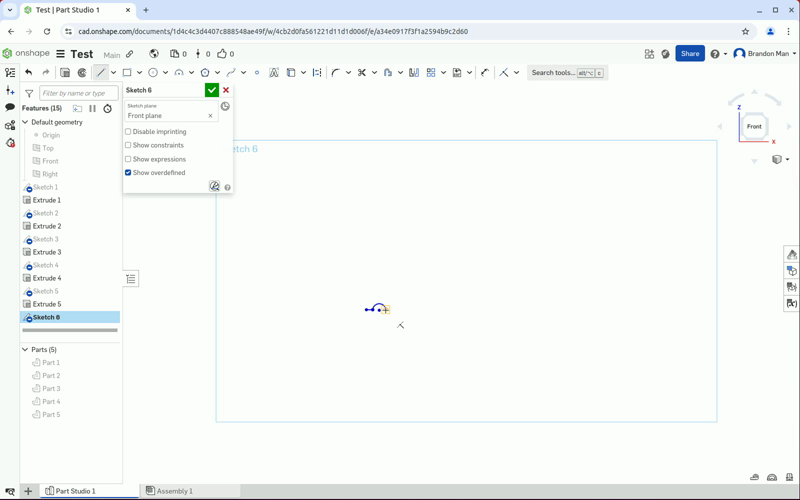
mouse_move(415, 309)
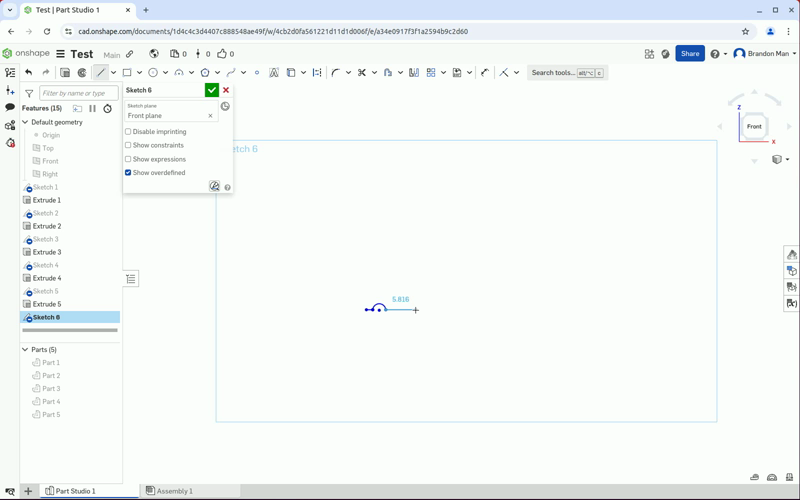
mouse_move(429, 309)
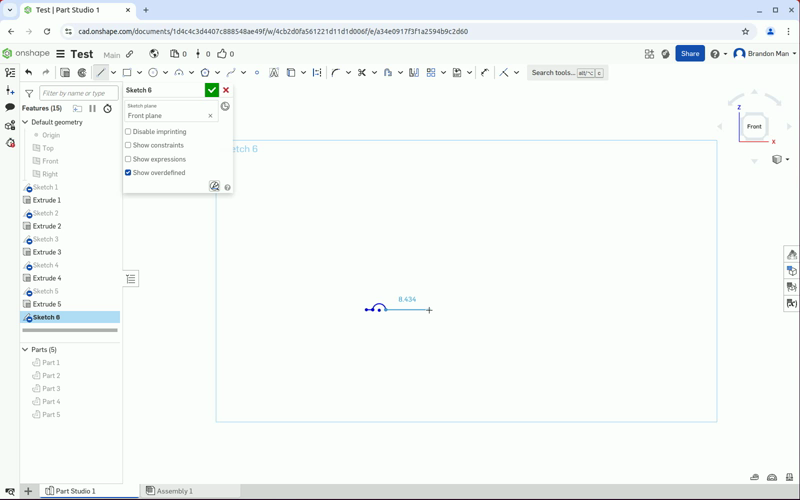
click(429, 309)
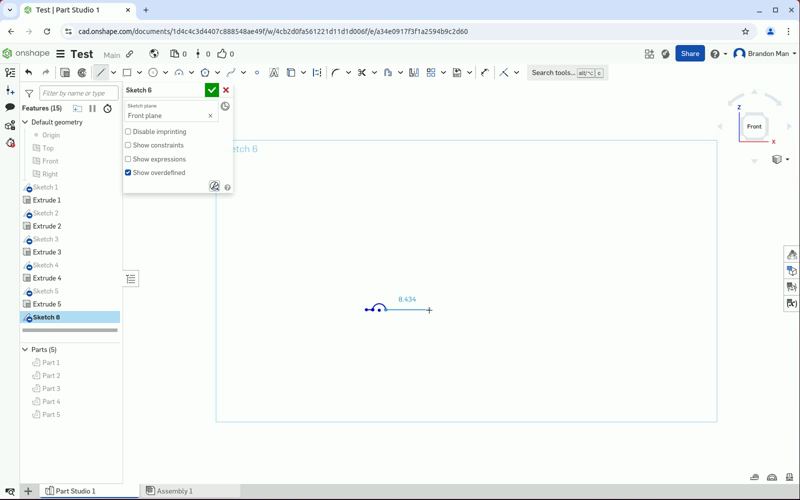
key_up(shift)
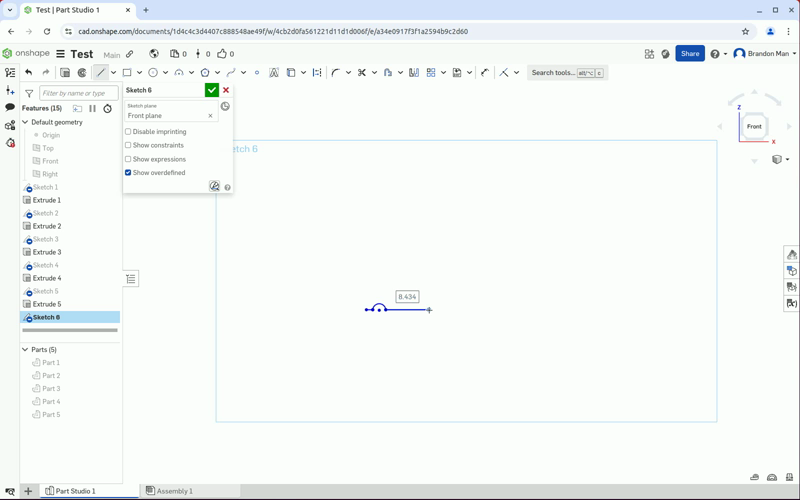
key(esc)
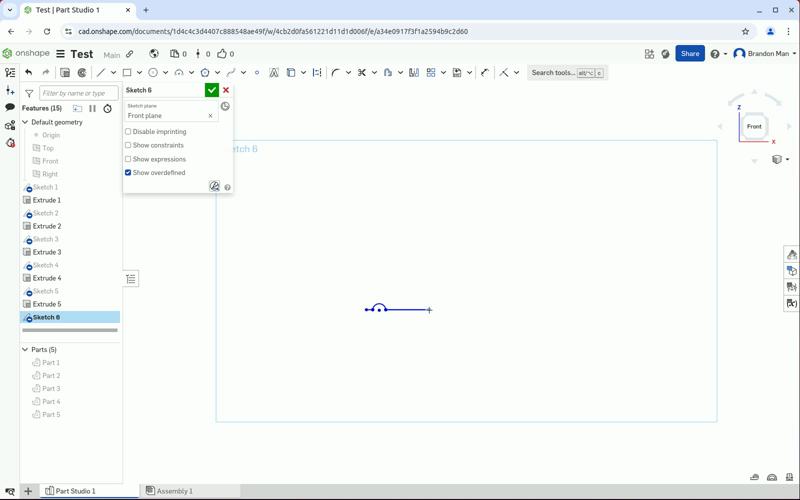
key(a)
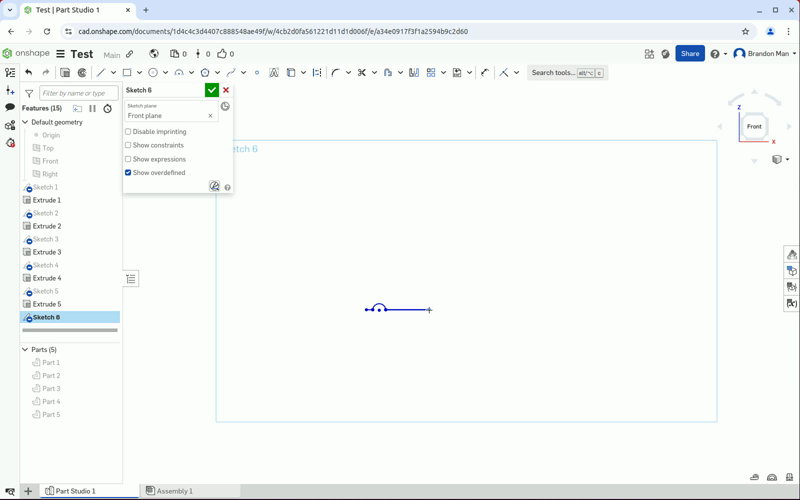
mouse_move(429, 309)
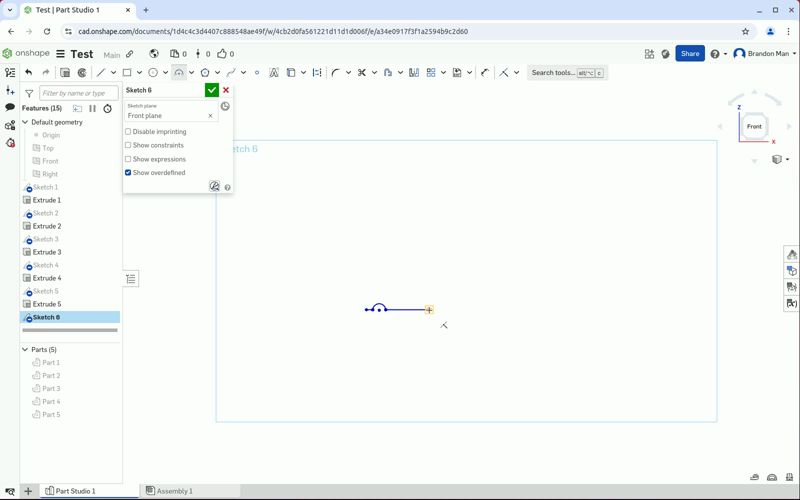
click(429, 309)
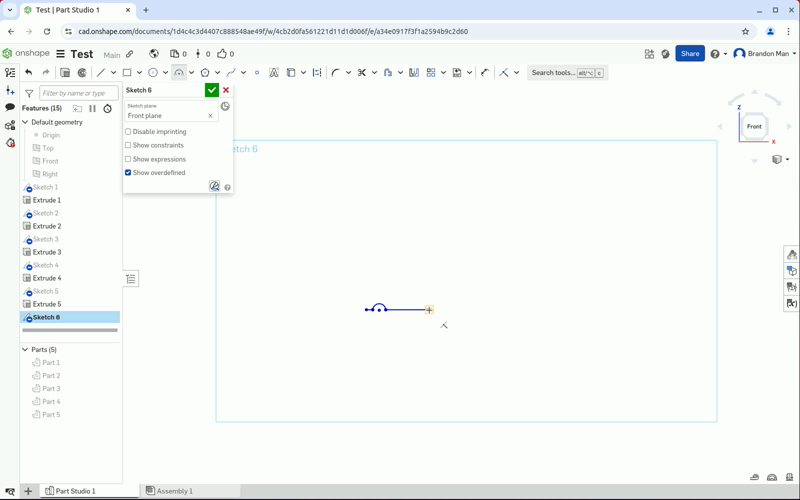
key_down(shift)
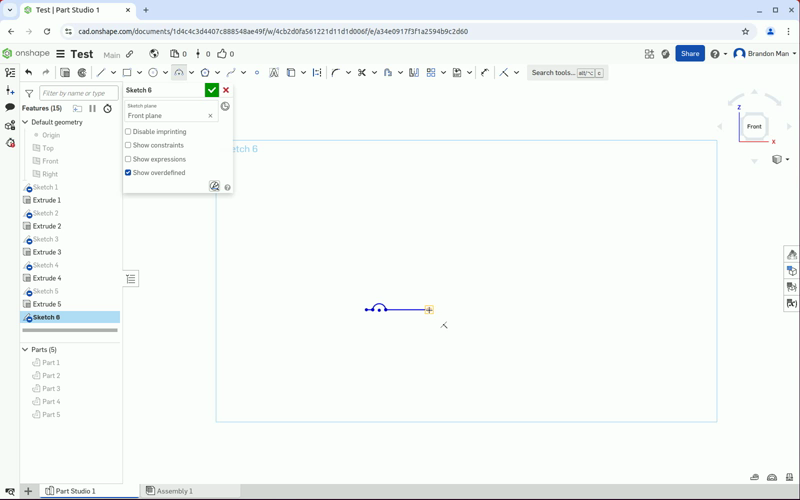
mouse_move(442, 309)
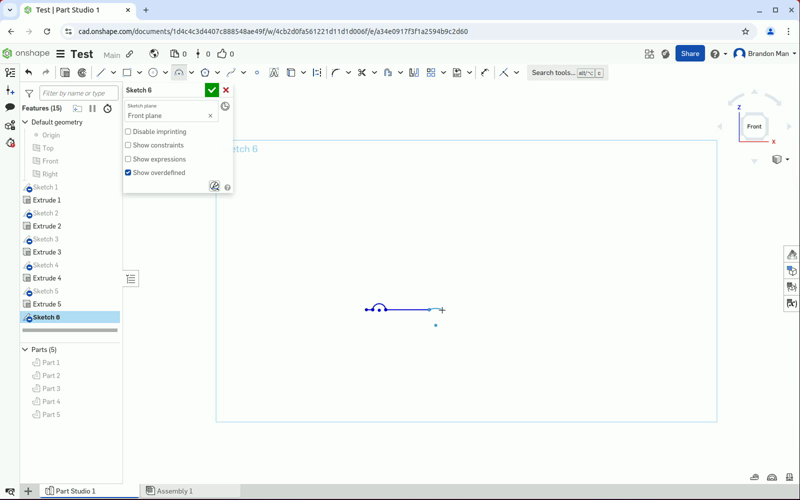
click(442, 309)
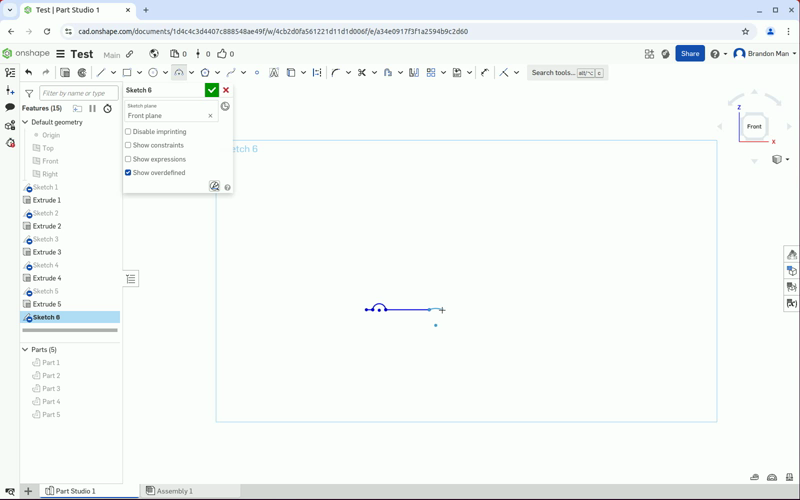
mouse_move(435, 303)
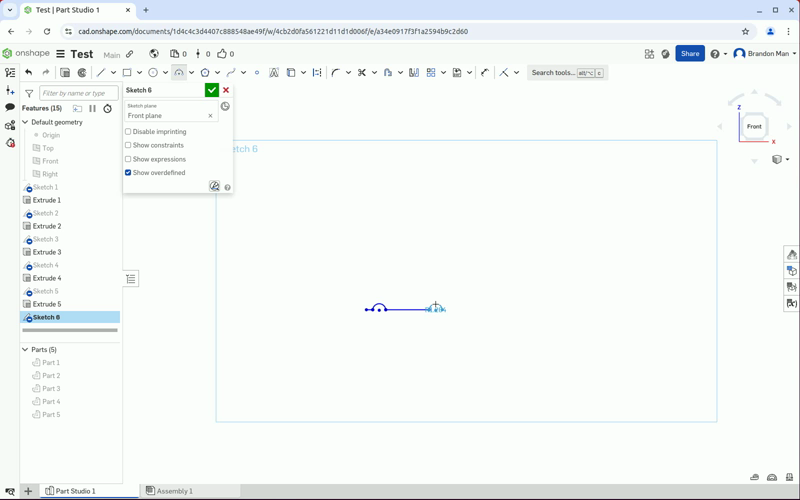
click(435, 303)
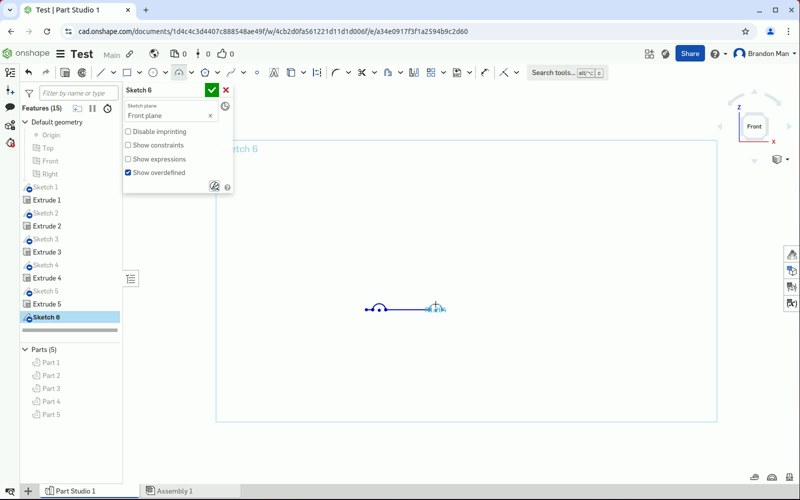
key_up(shift)
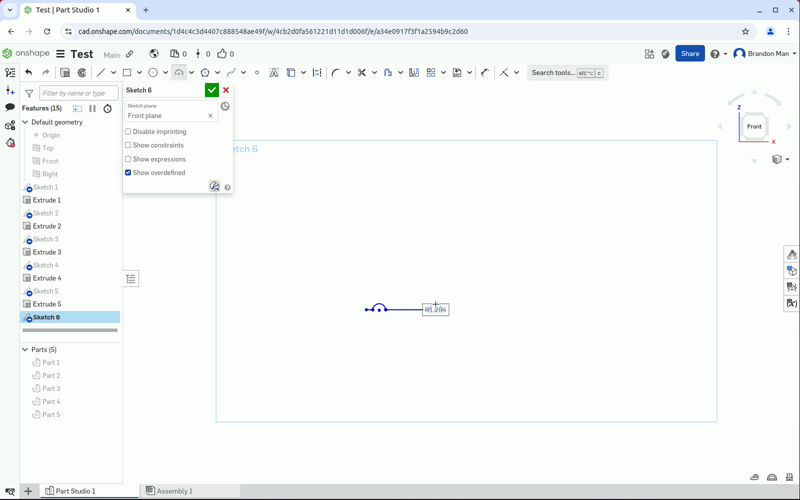
key(esc)
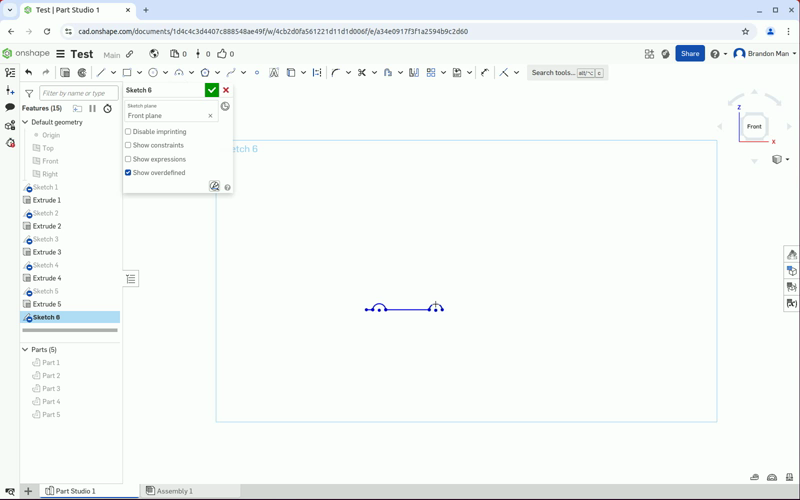
key(l)
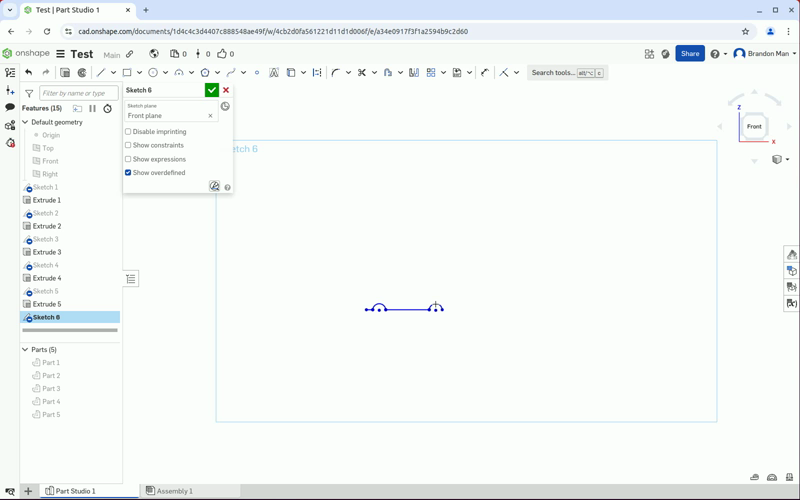
mouse_move(442, 309)
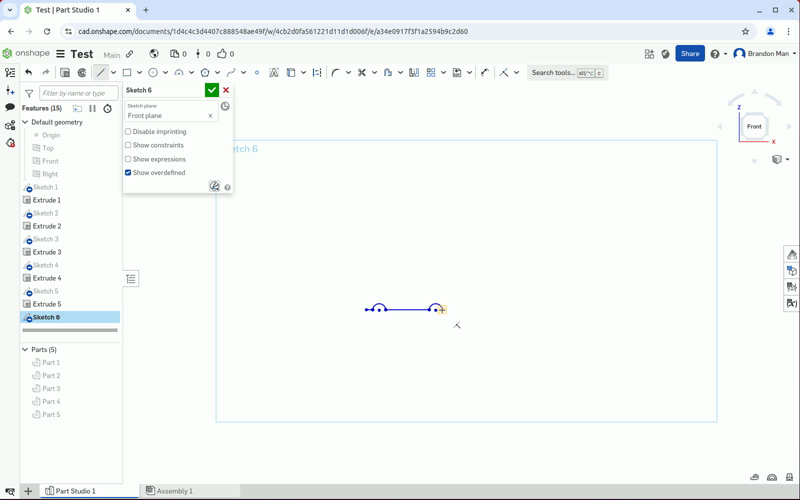
click(442, 309)
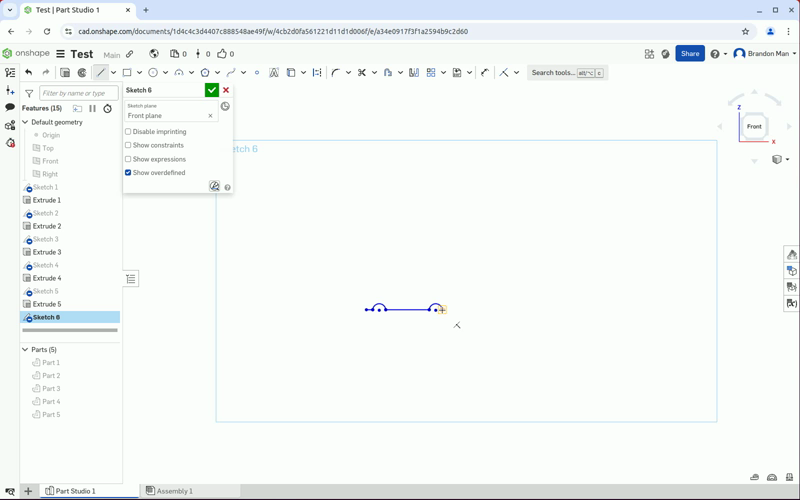
key_down(shift)
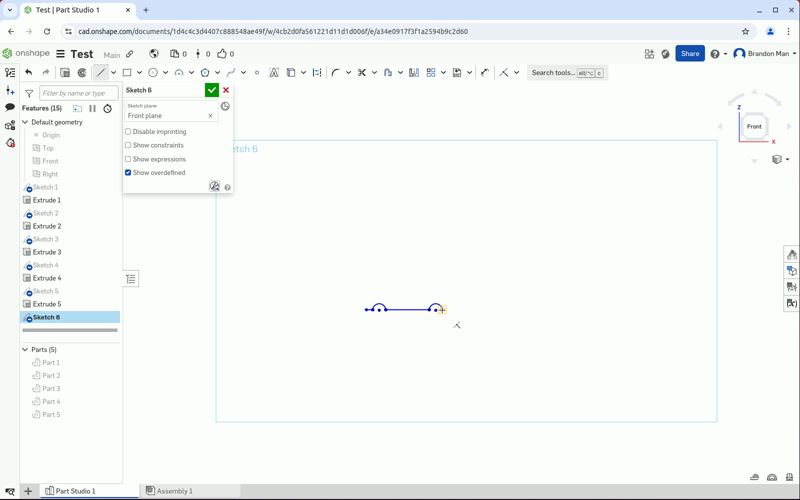
mouse_move(472, 309)
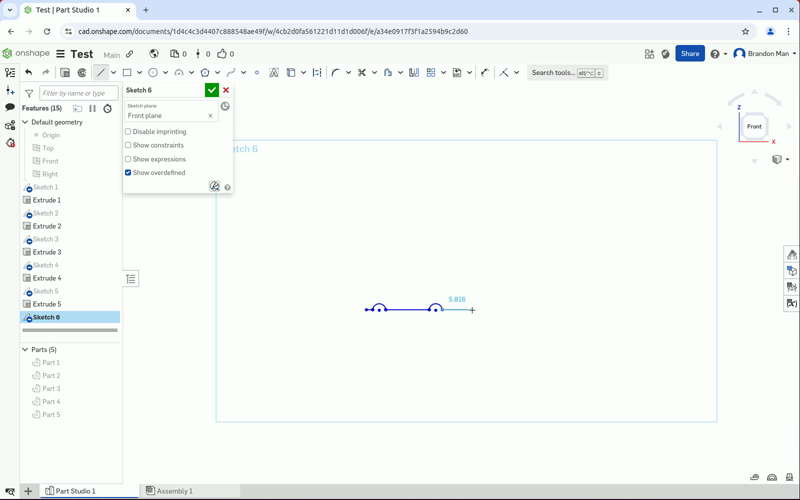
mouse_move(461, 309)
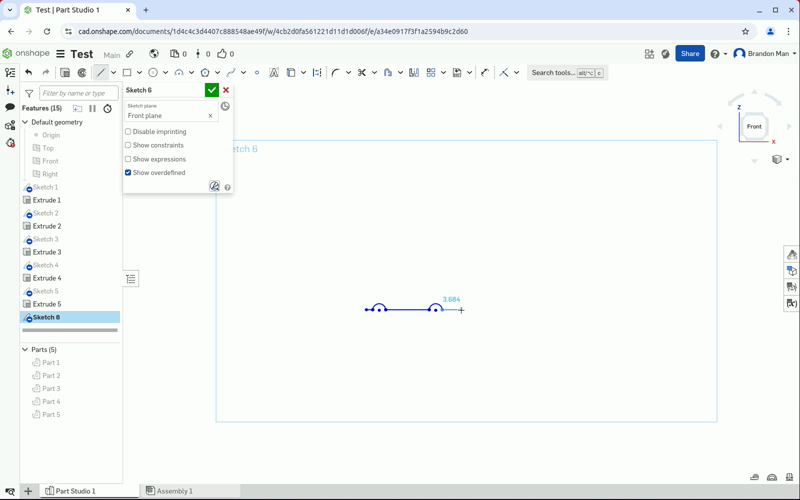
click(461, 309)
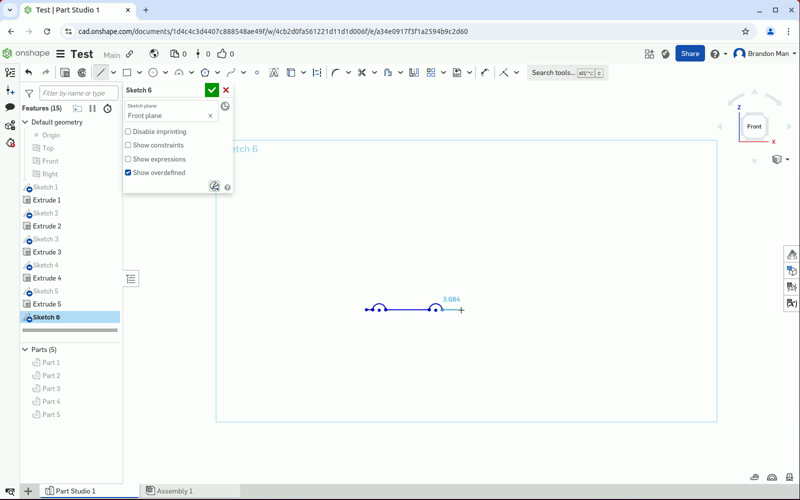
key_up(shift)
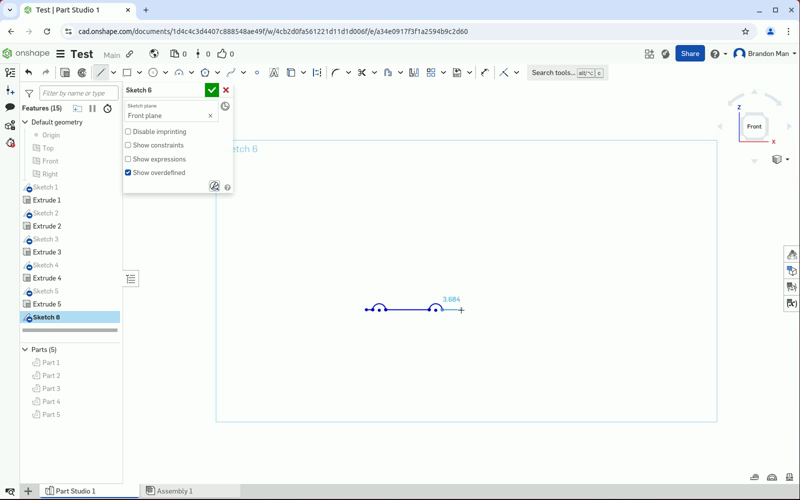
key_down(shift)
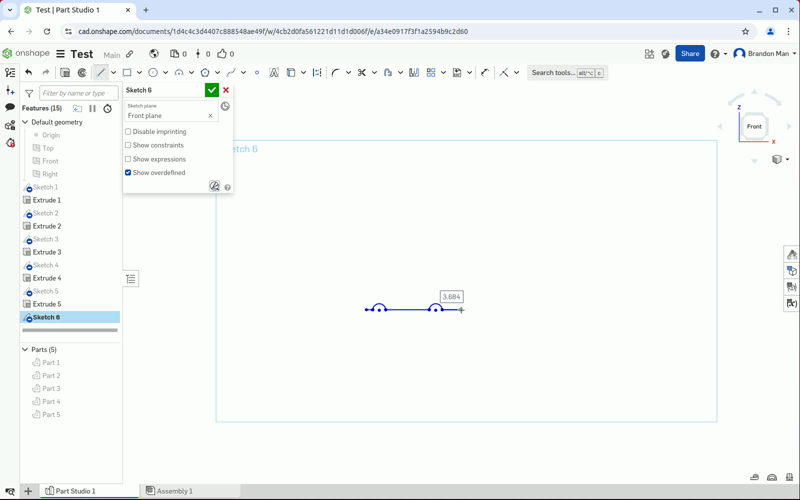
mouse_move(491, 309)
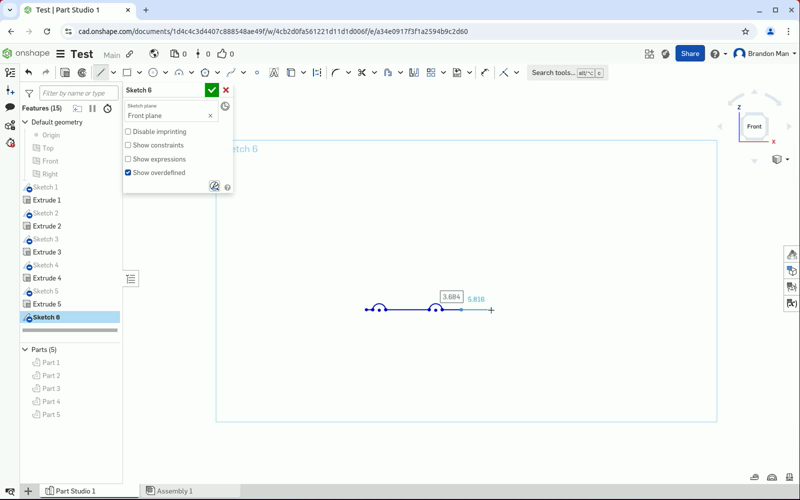
mouse_move(461, 283)
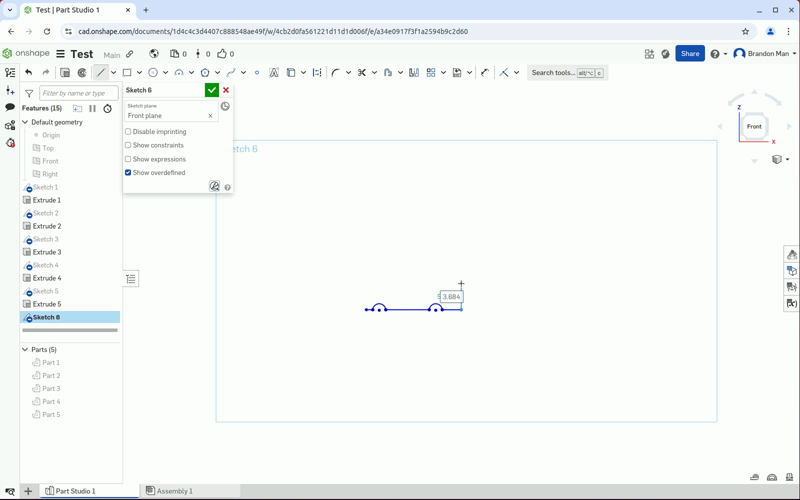
click(461, 283)
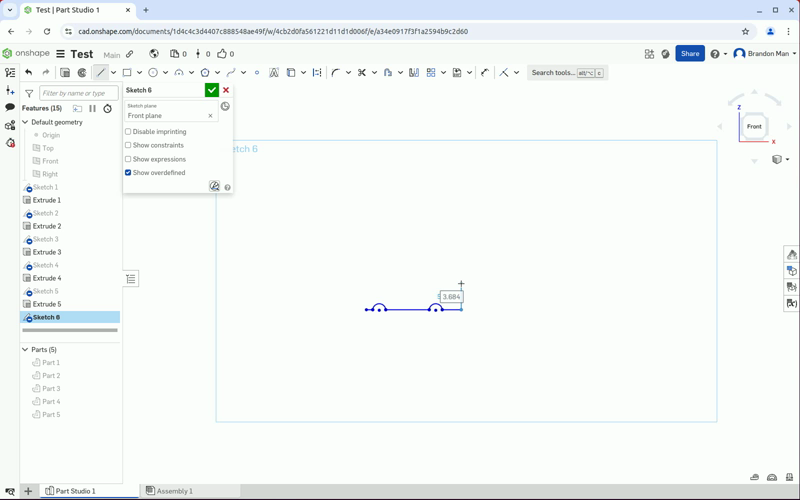
key_up(shift)
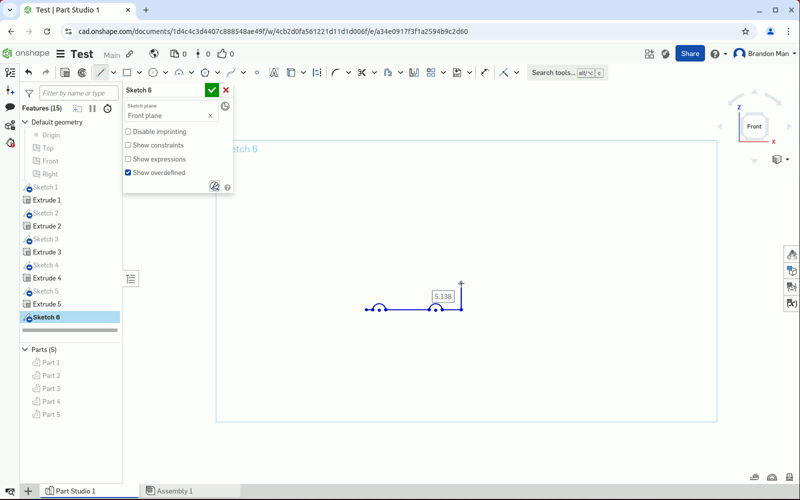
key_down(shift)
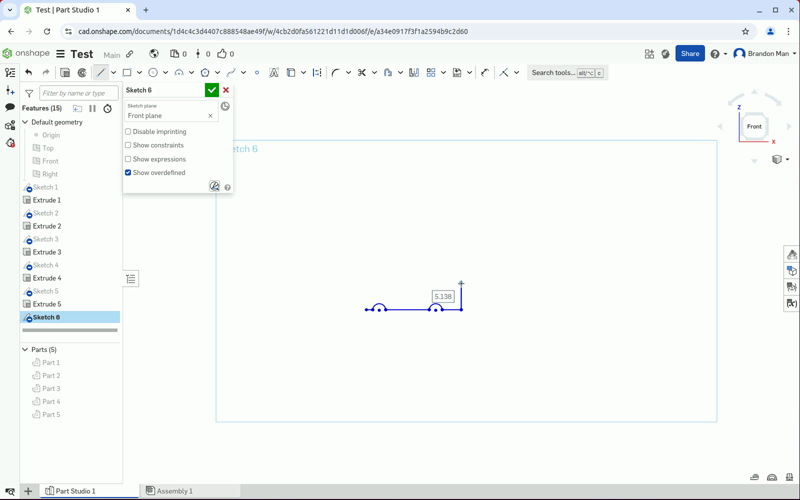
mouse_move(366, 283)
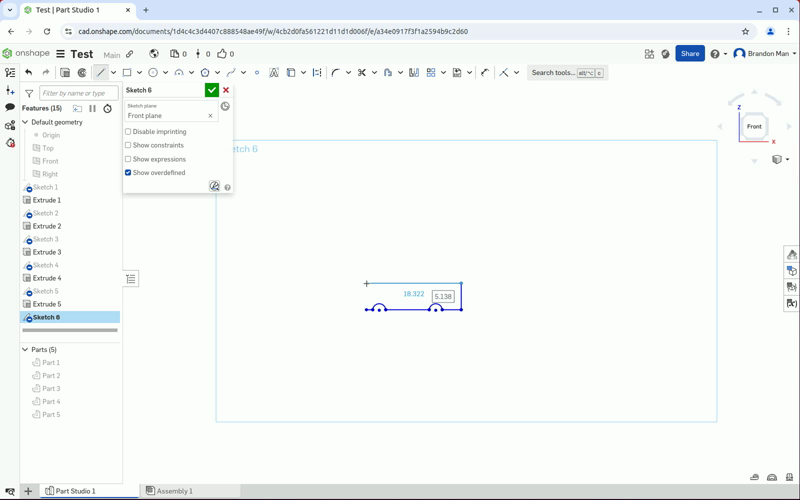
click(366, 283)
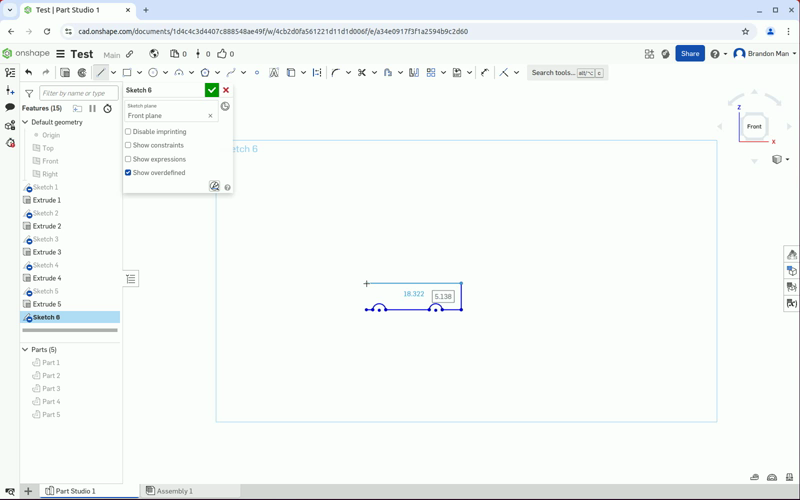
key_up(shift)
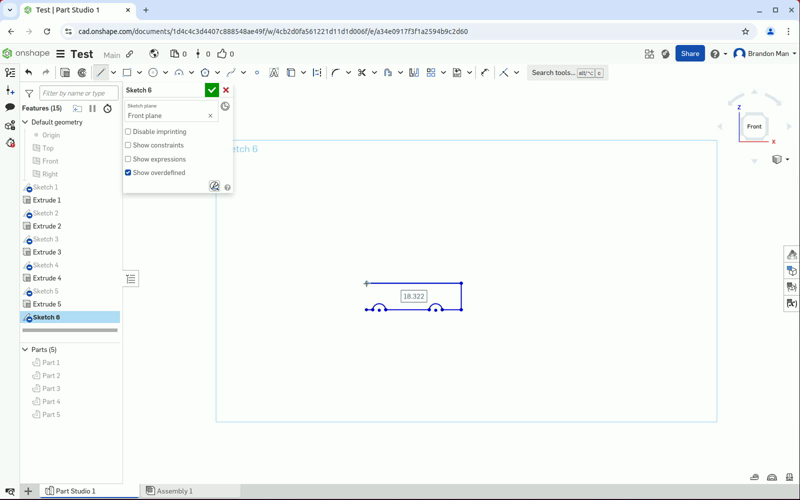
key_down(shift)
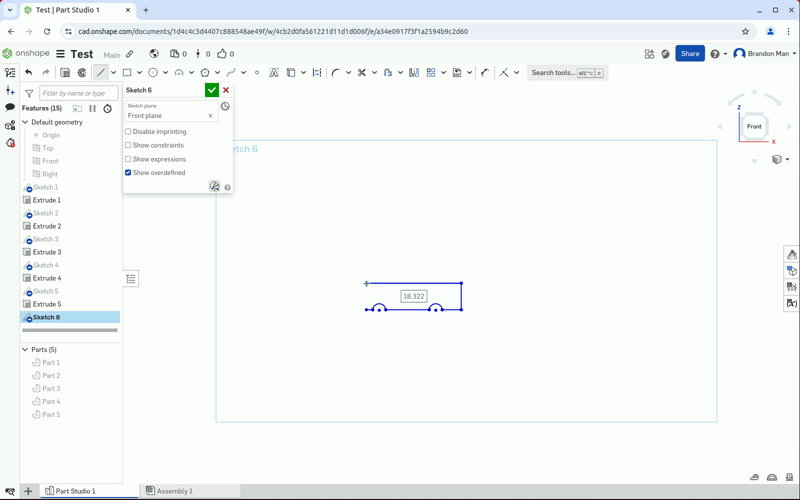
mouse_move(396, 283)
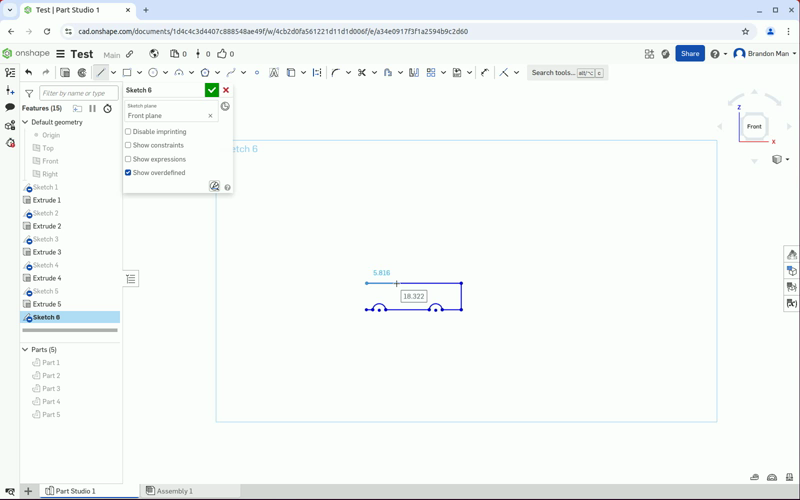
mouse_move(366, 292)
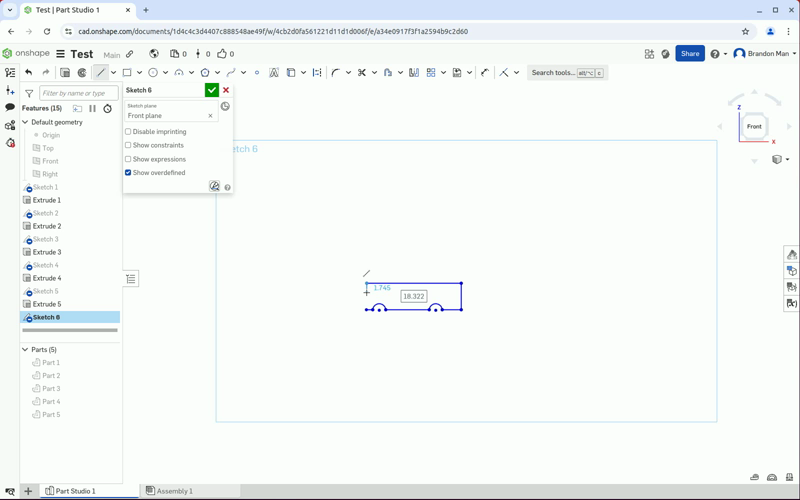
click(366, 292)
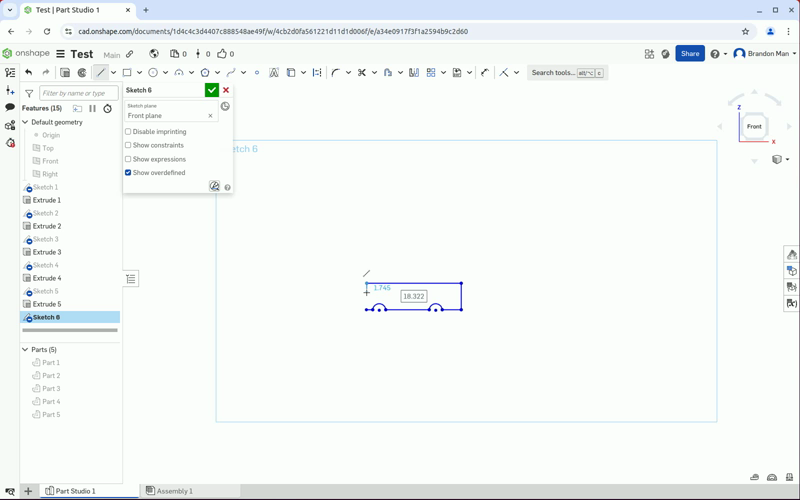
key_up(shift)
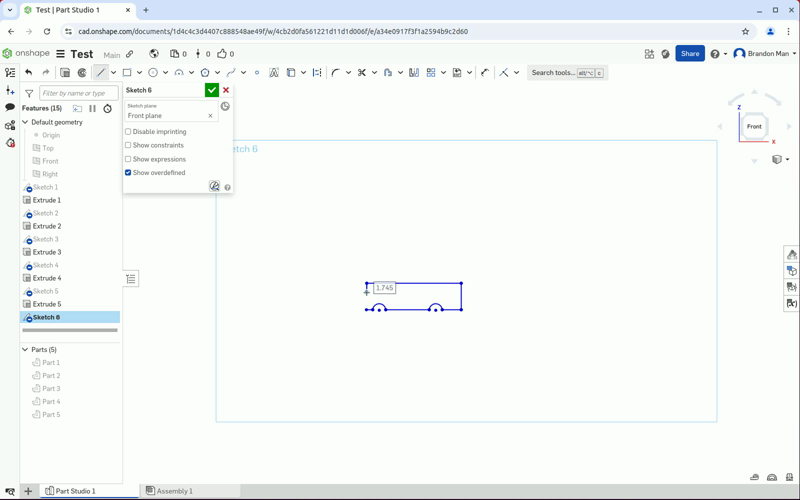
mouse_move(396, 292)
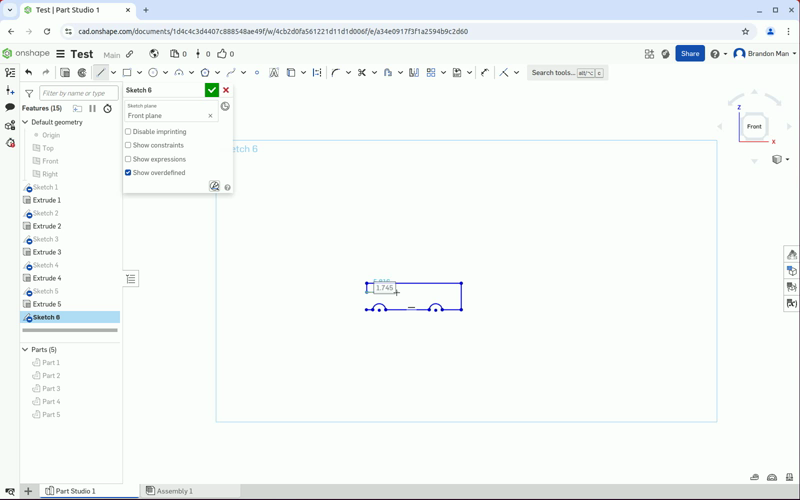
key_down(shift)
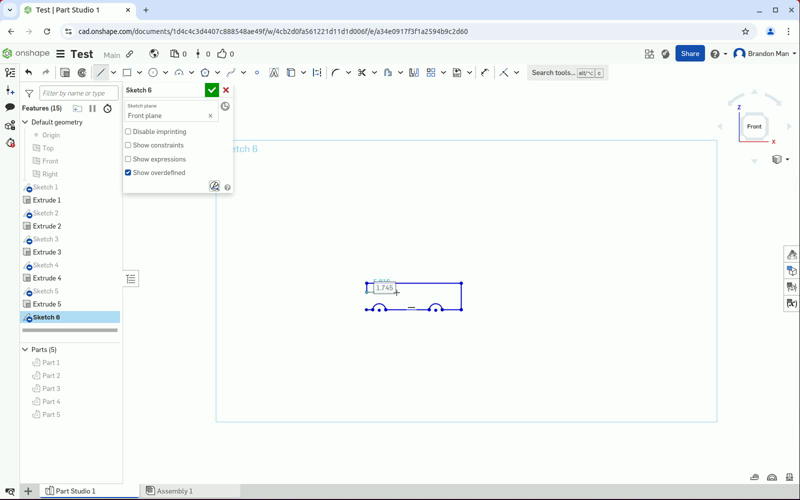
mouse_move(366, 309)
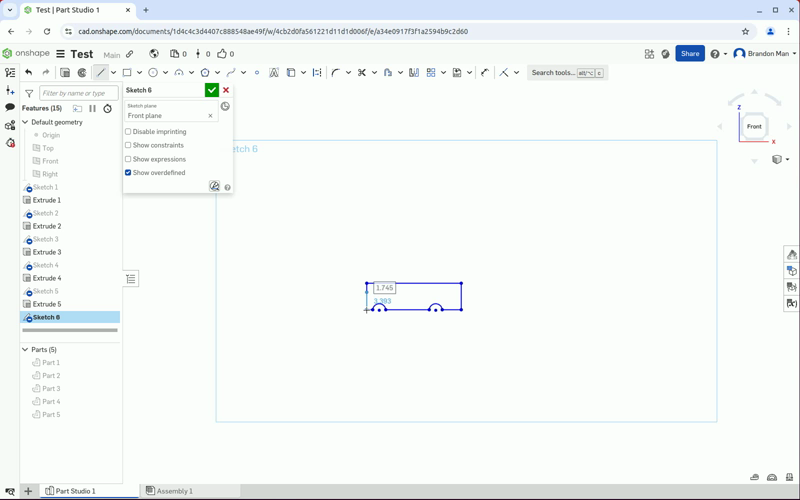
key_up(shift)
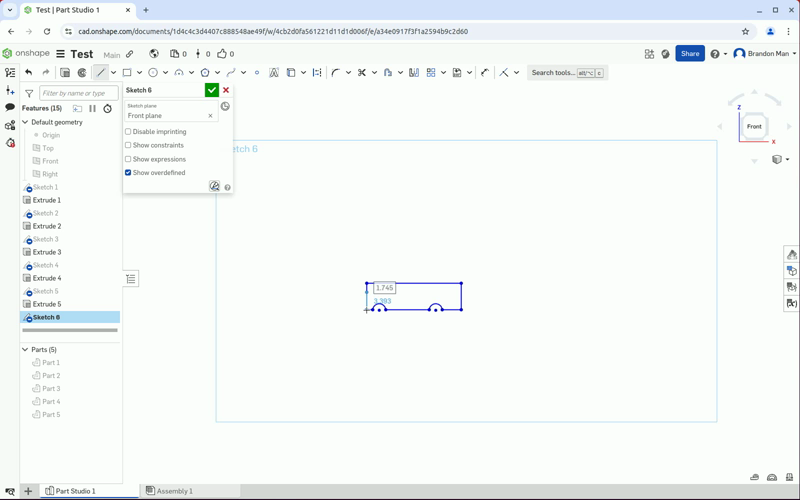
click(366, 309)
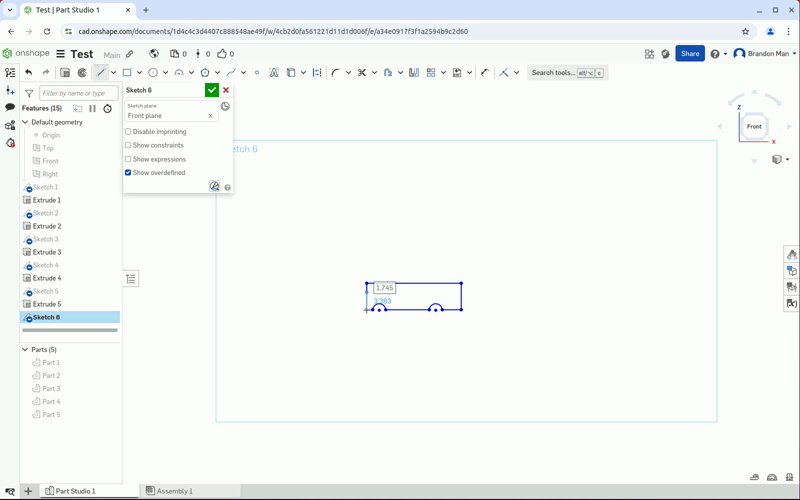
key(esc)
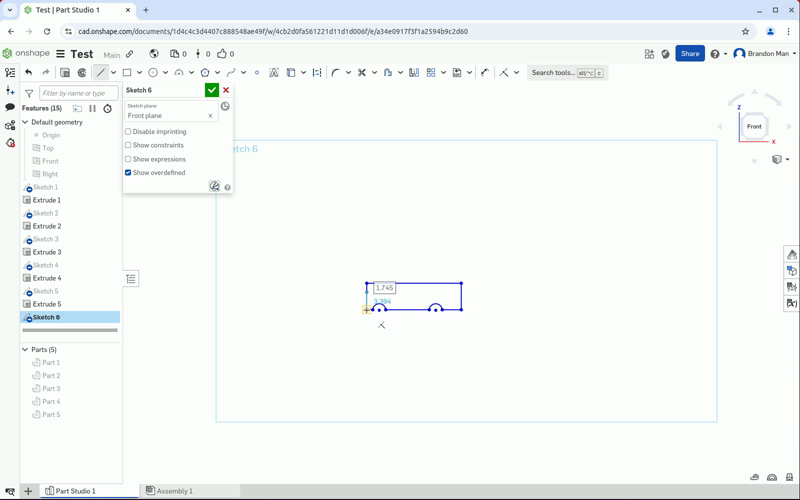
mouse_move(392, 287)
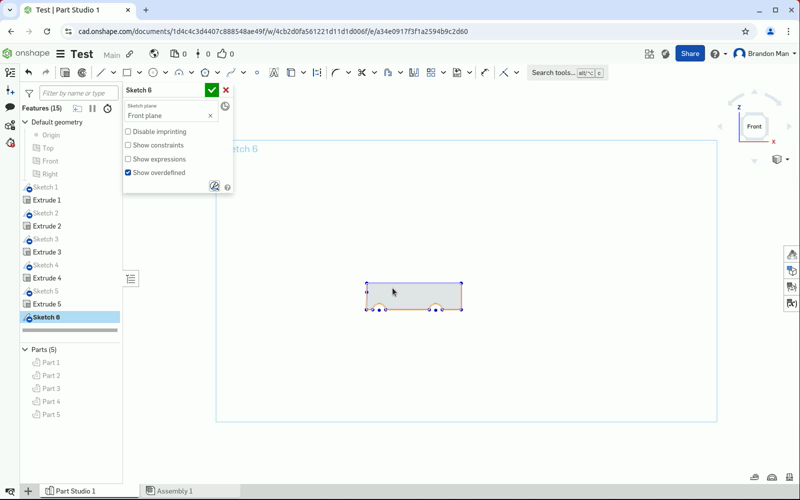
scroll(6)
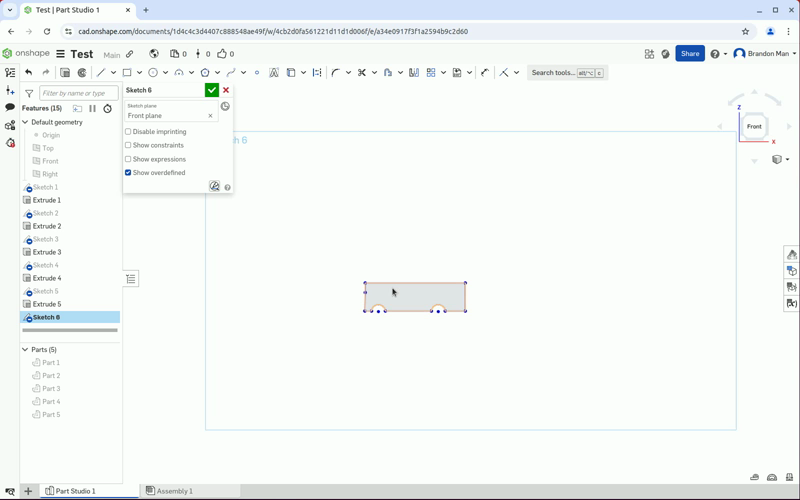
scroll(6)
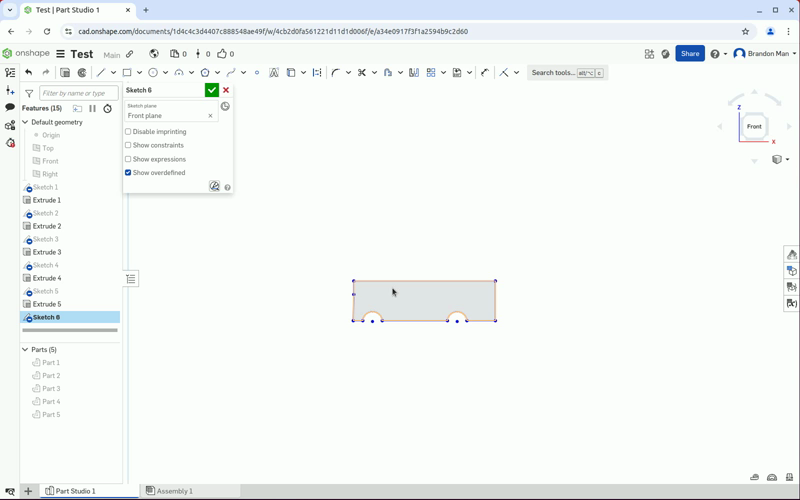
scroll(6)
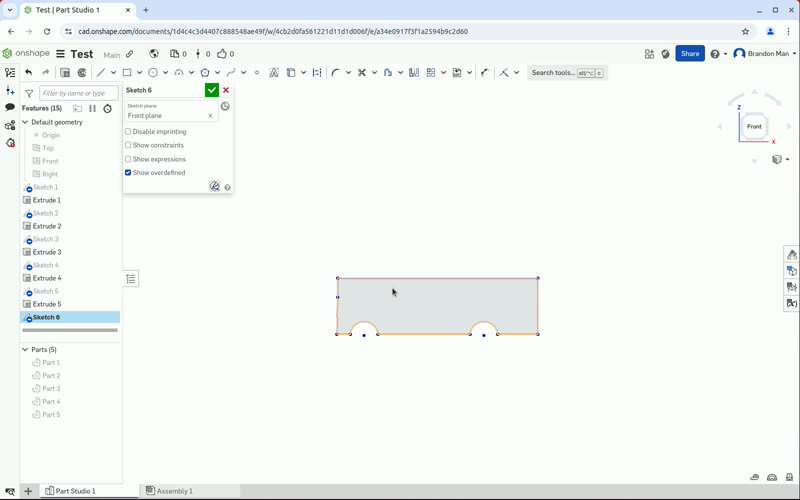
scroll(6)
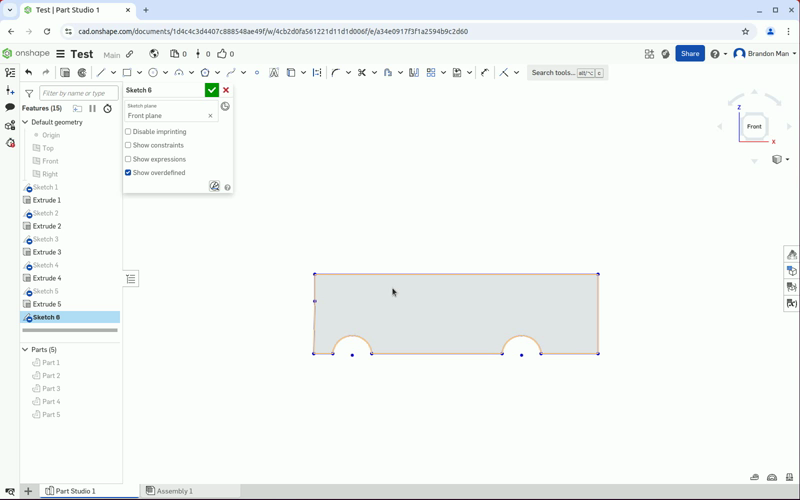
scroll(6)
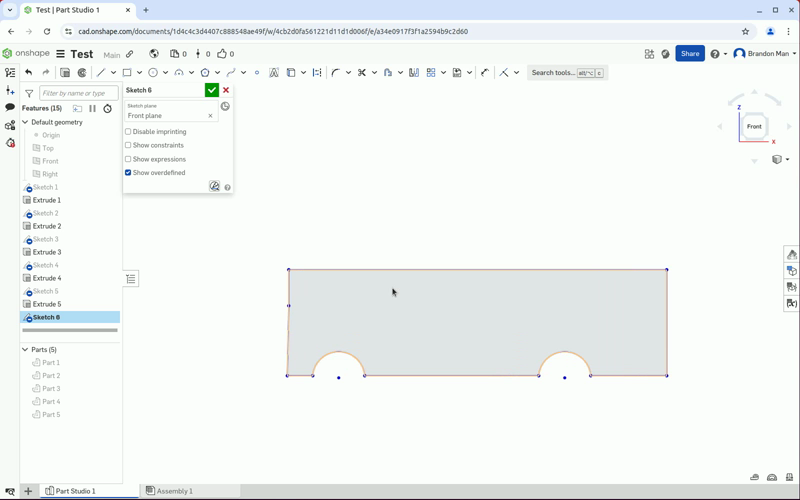
scroll(6)
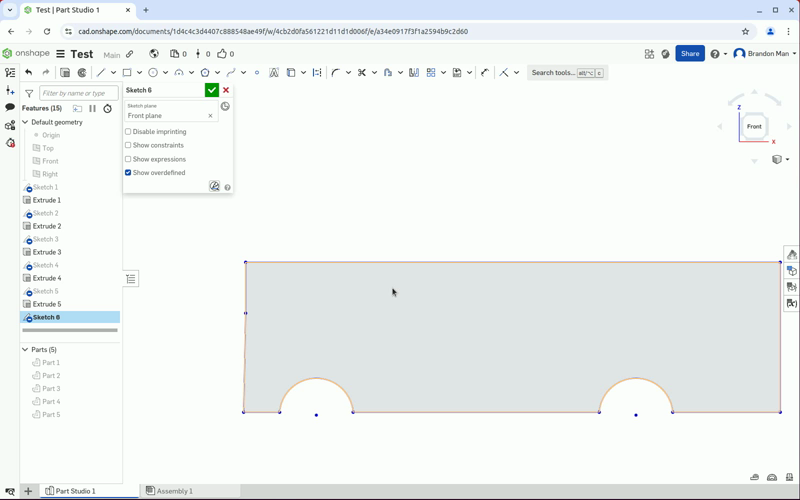
scroll(6)
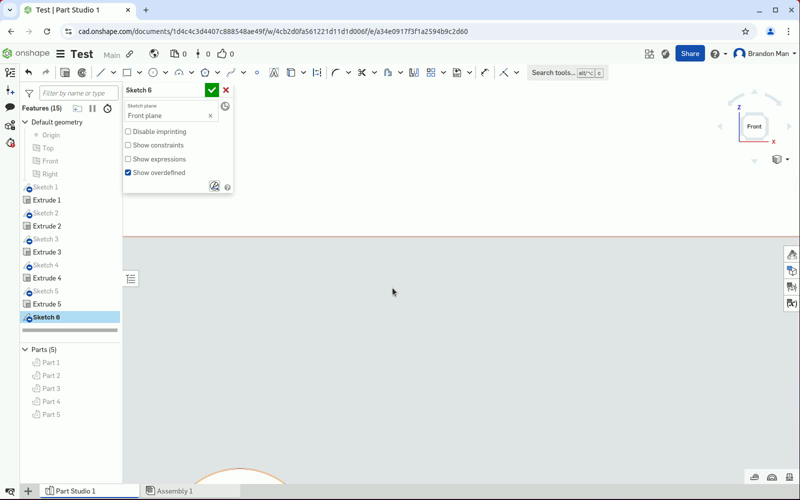
click(392, 287)
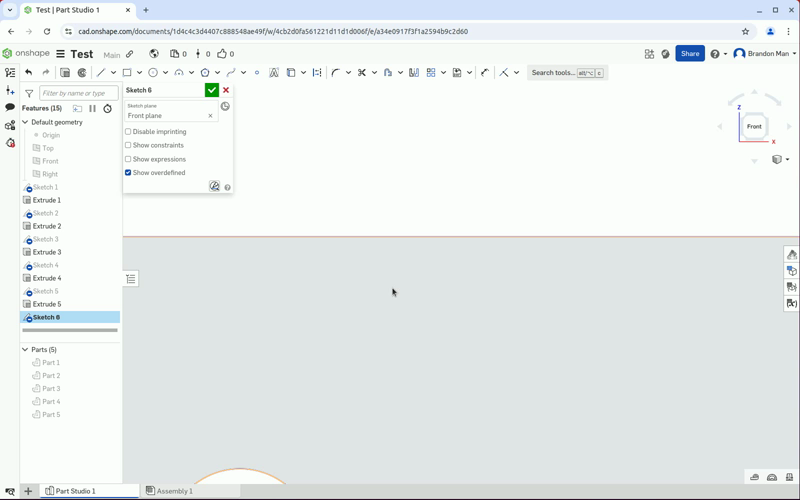
scroll(-6)
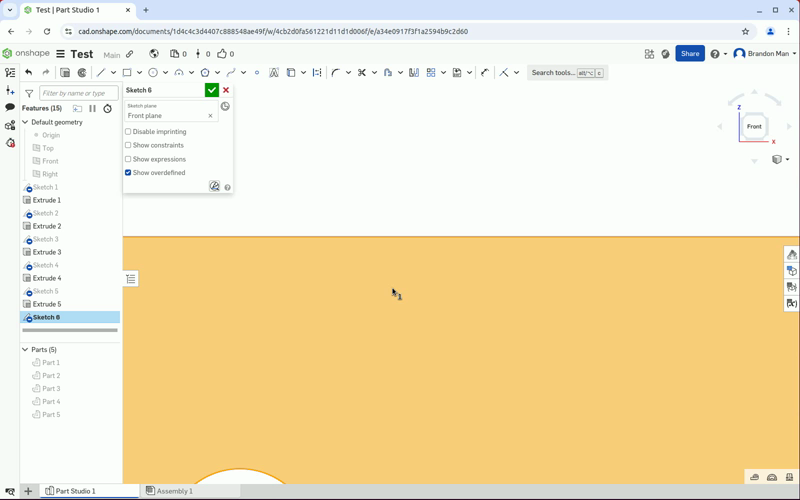
scroll(-6)
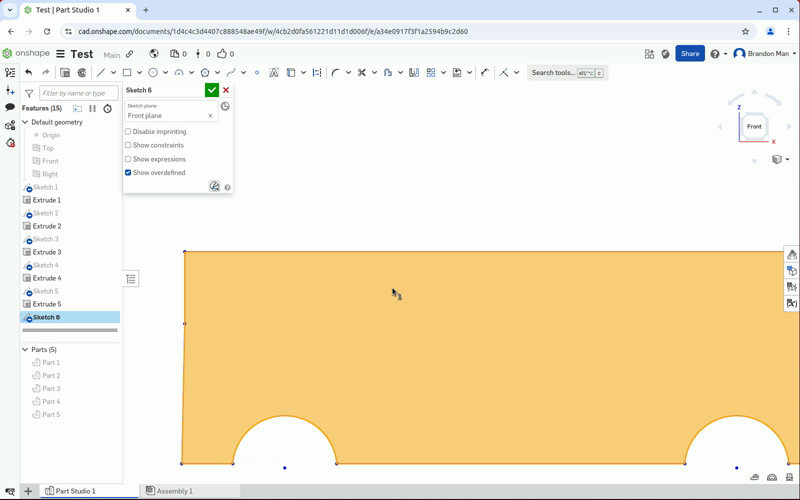
scroll(-6)
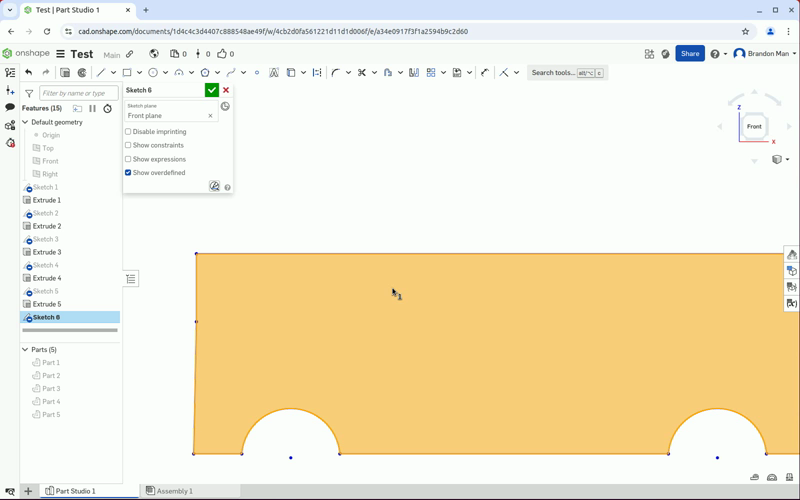
scroll(-6)
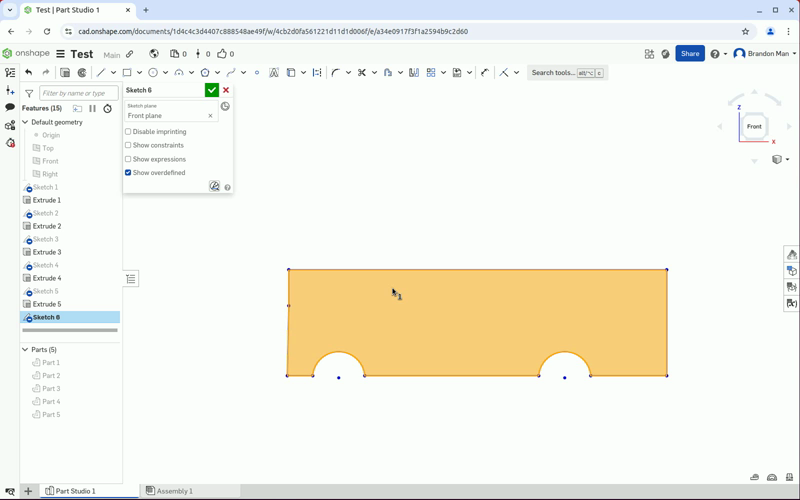
scroll(-6)
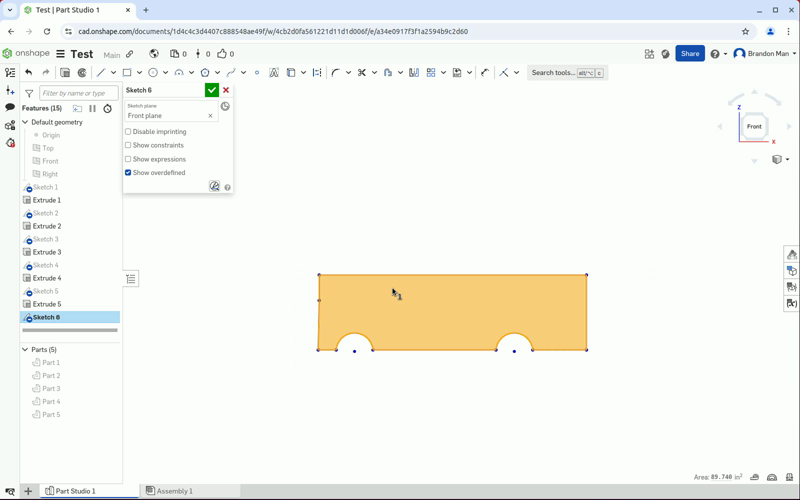
scroll(-6)
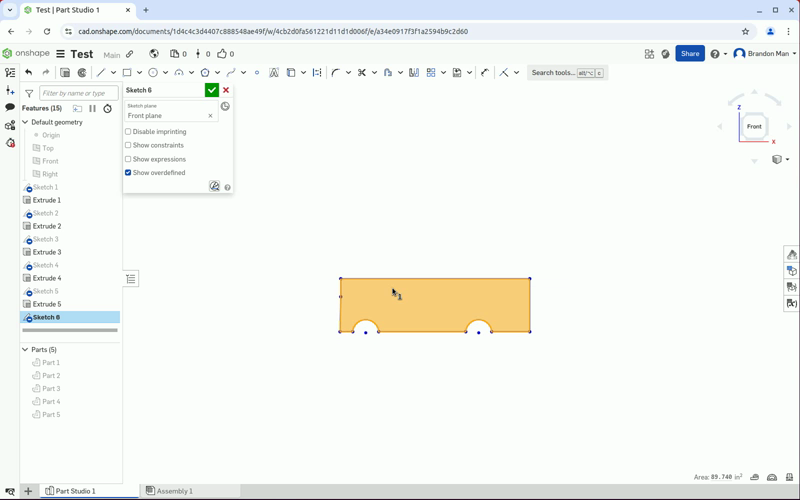
scroll(-6)
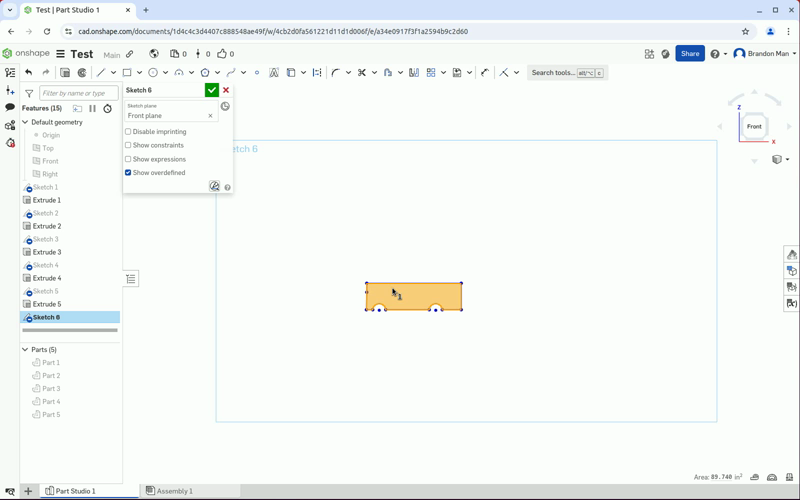
mouse_move(73, 352)
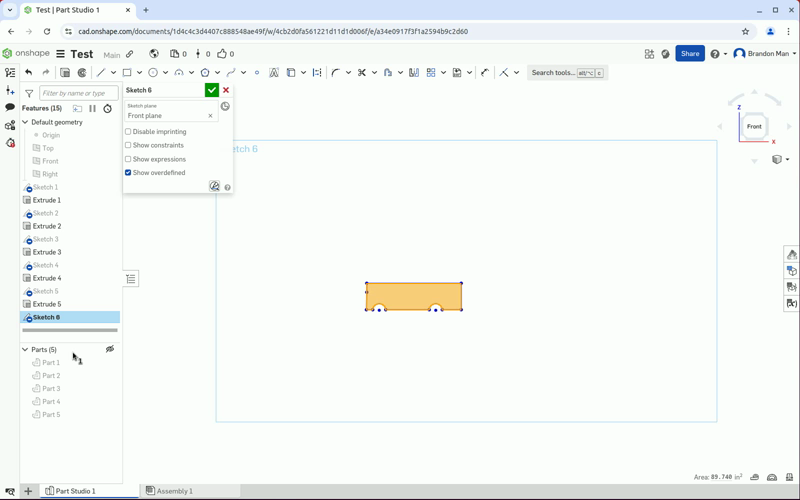
key(shift+y)
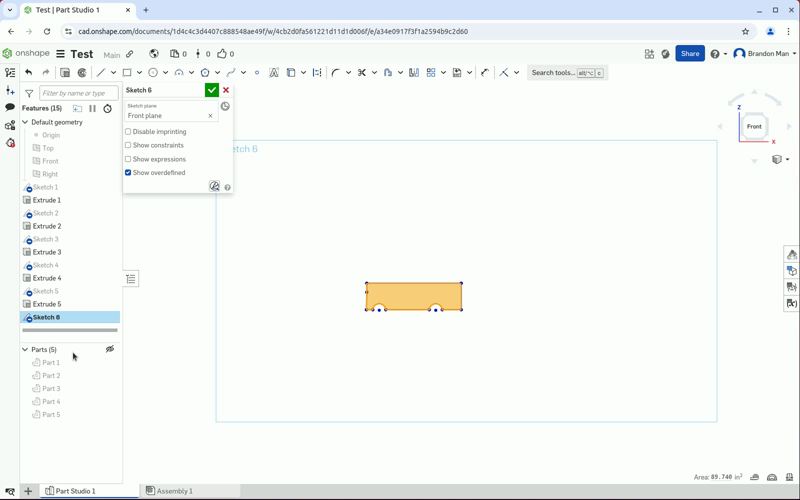
key(shift+e)
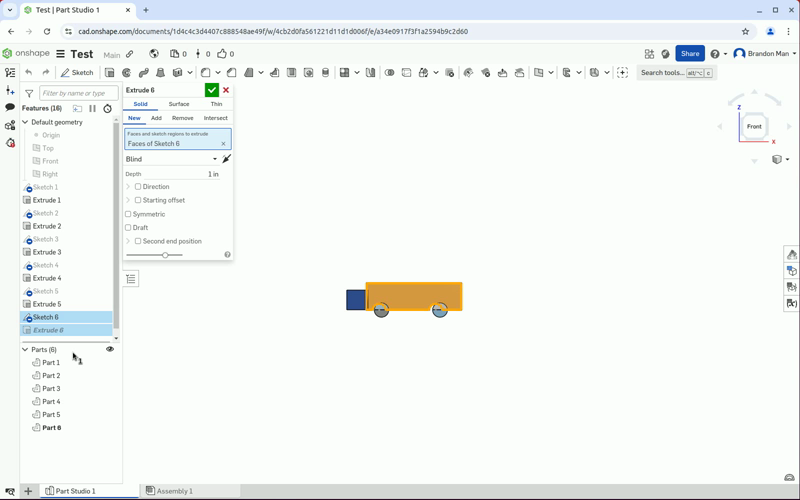
mouse_move(143, 106)
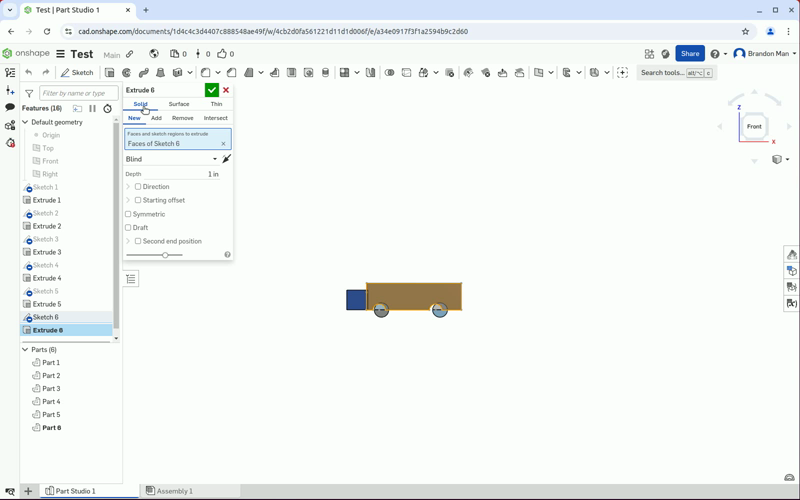
click(143, 106)
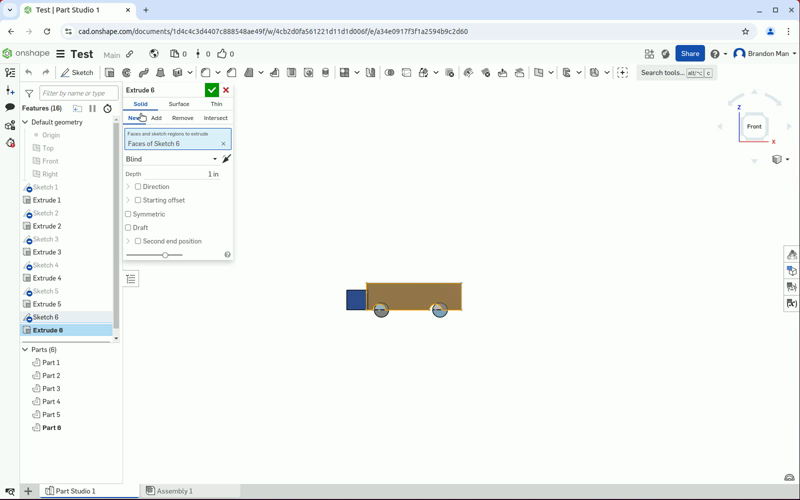
mouse_move(137, 120)
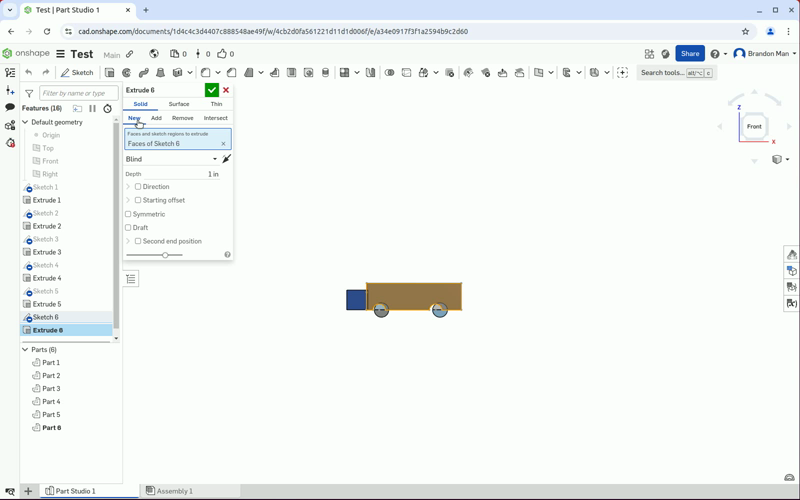
click(137, 120)
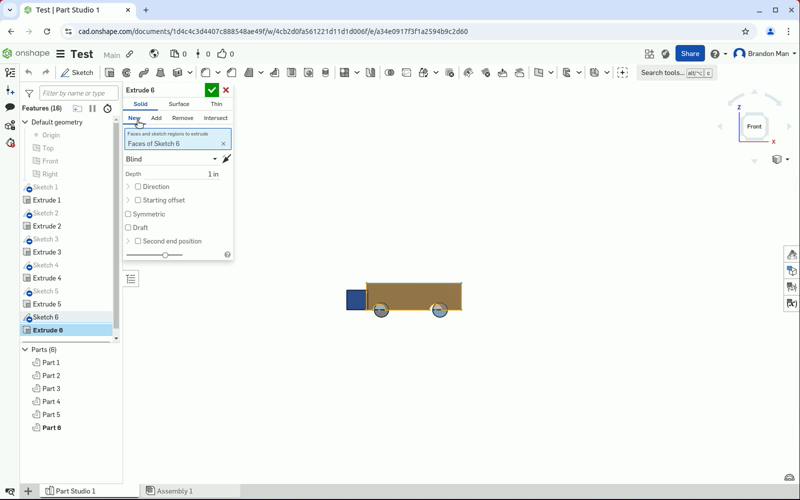
key(tab, 4)
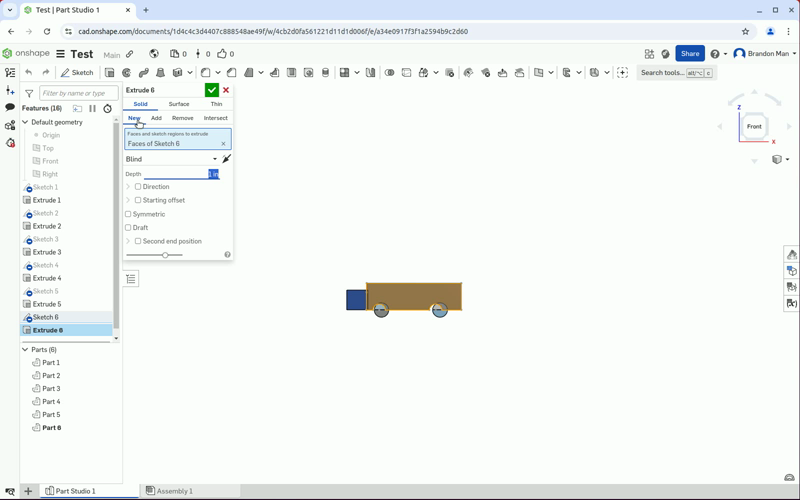
text(2.166)
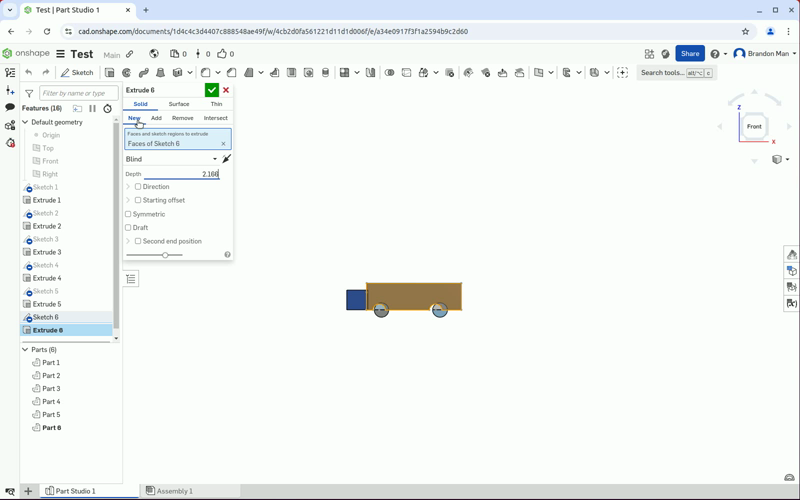
key(enter)
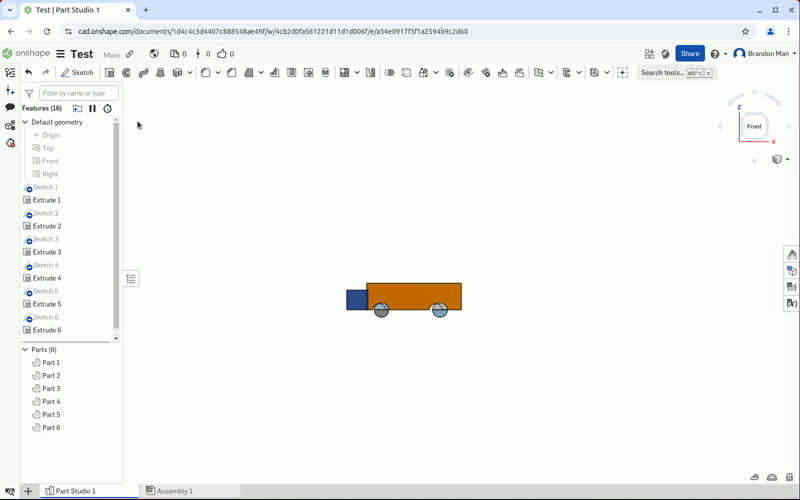
key(shift+h)
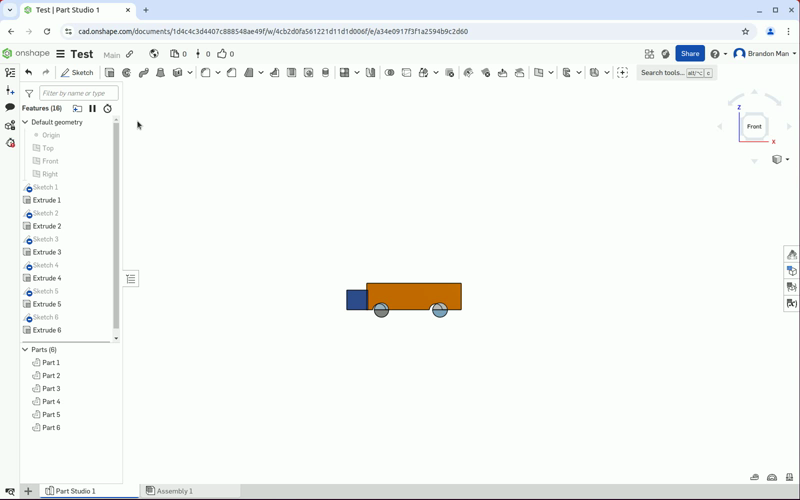
key(shift+h)
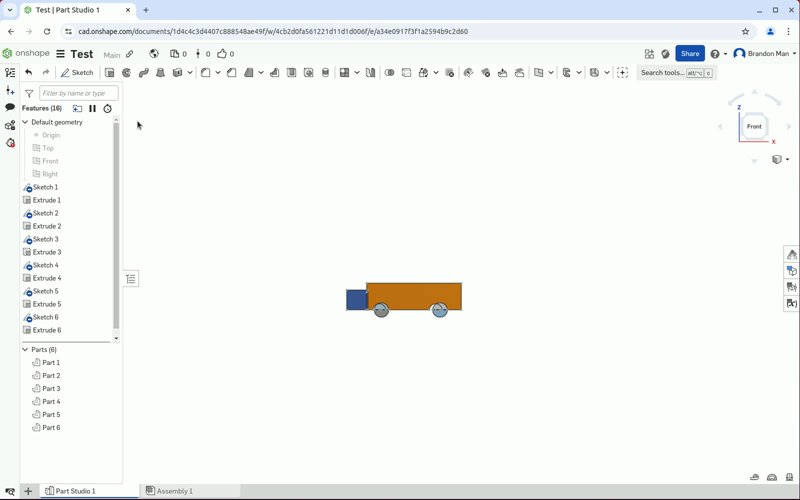
key(shift+7)
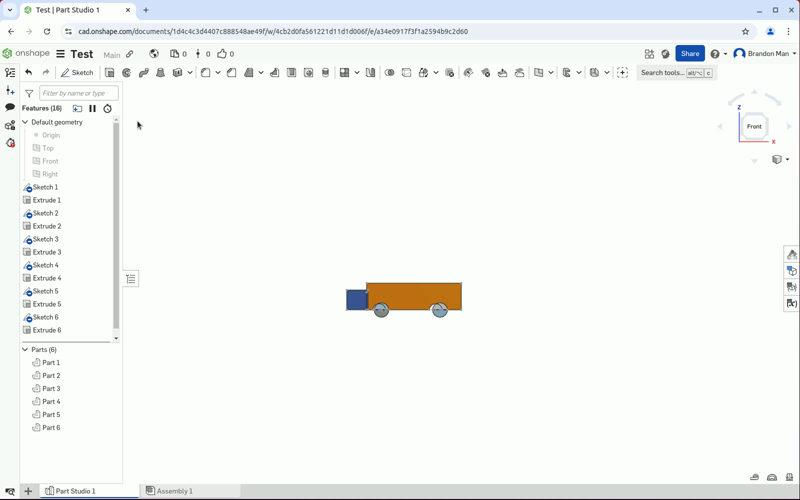
key(left, 2)
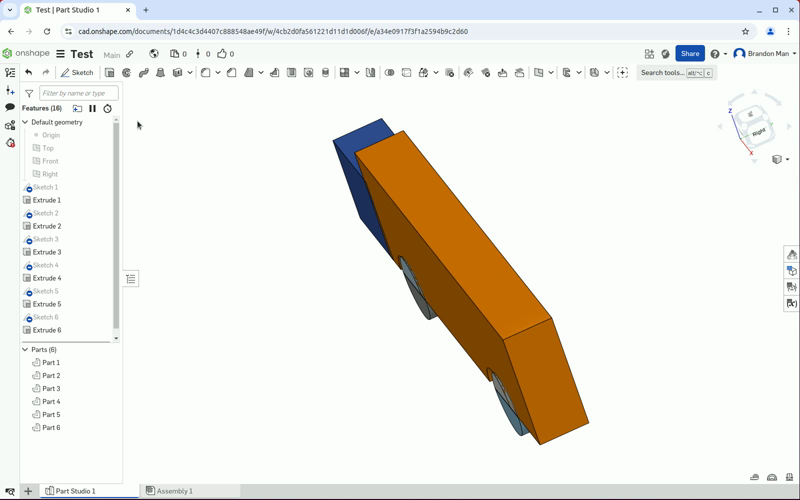
key(down, 2)
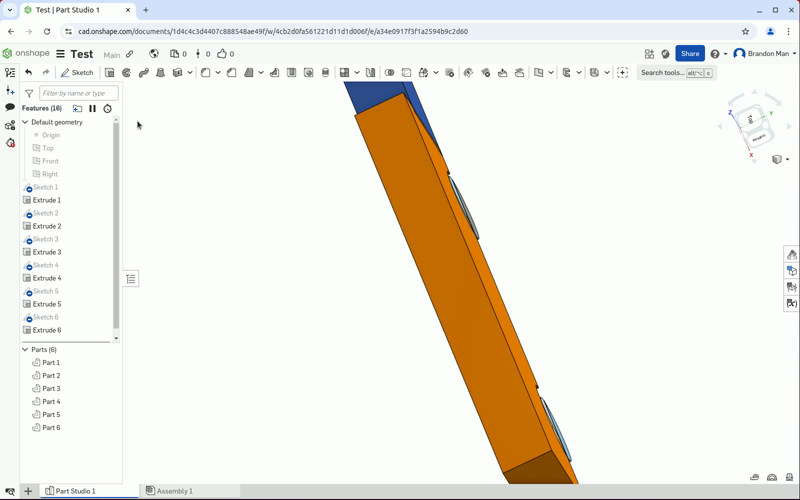
key(up, 2)
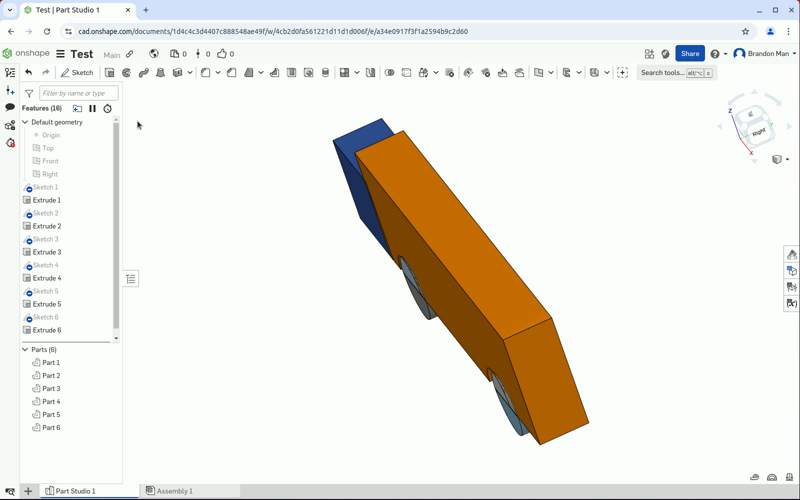
key(right, 2)
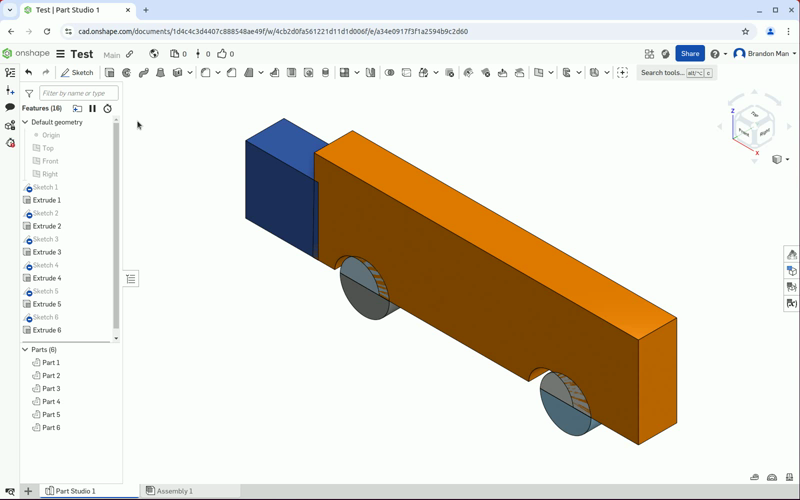
mouse_move(69, 189)
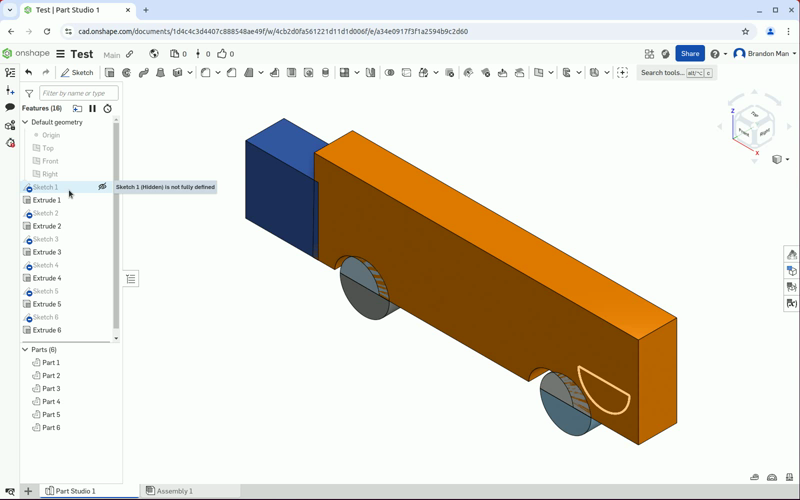
click(69, 189)